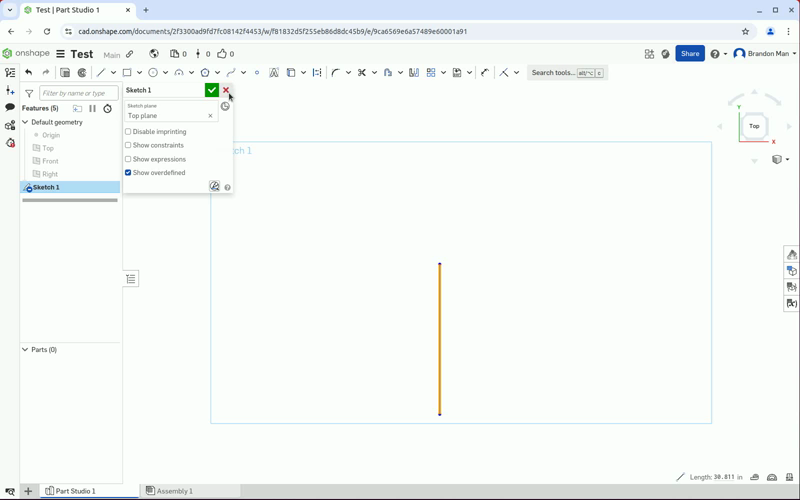
key(shift+h)
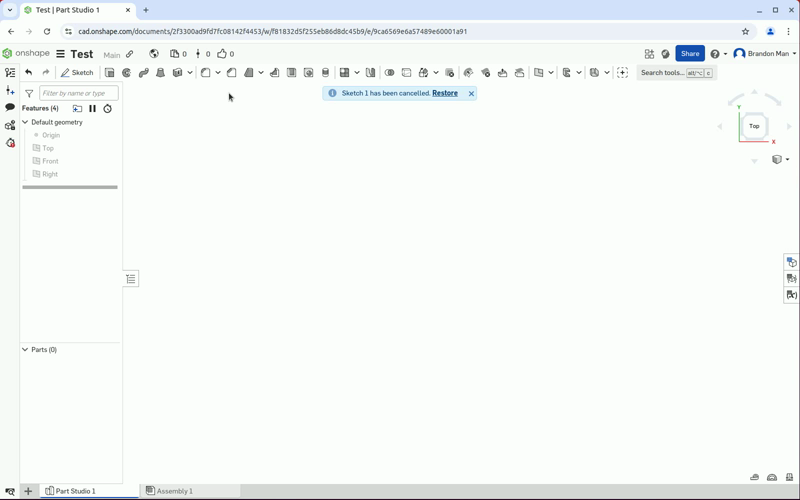
mouse_move(73, 352)
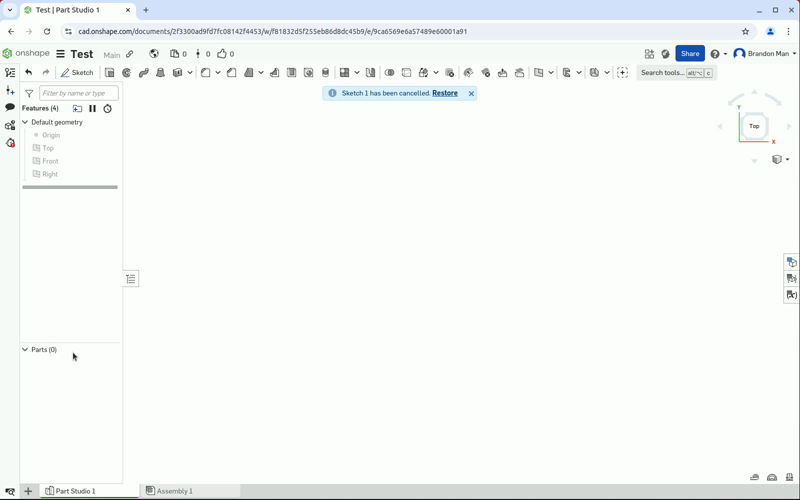
key(y)
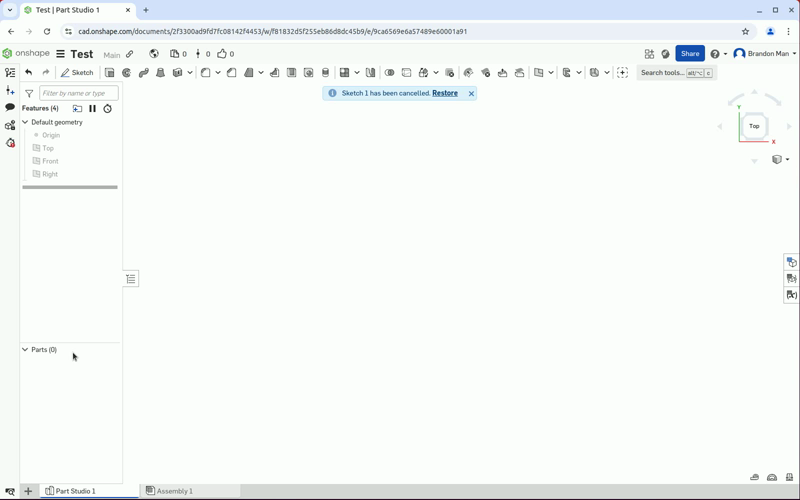
key(shift+p)
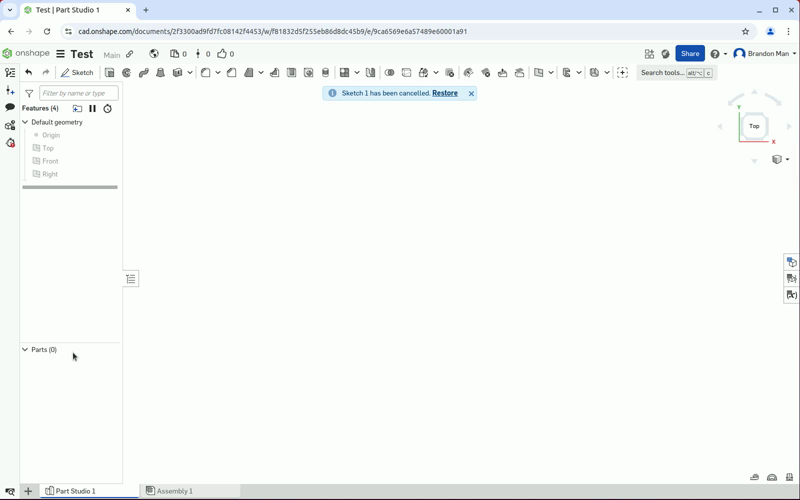
key(space)
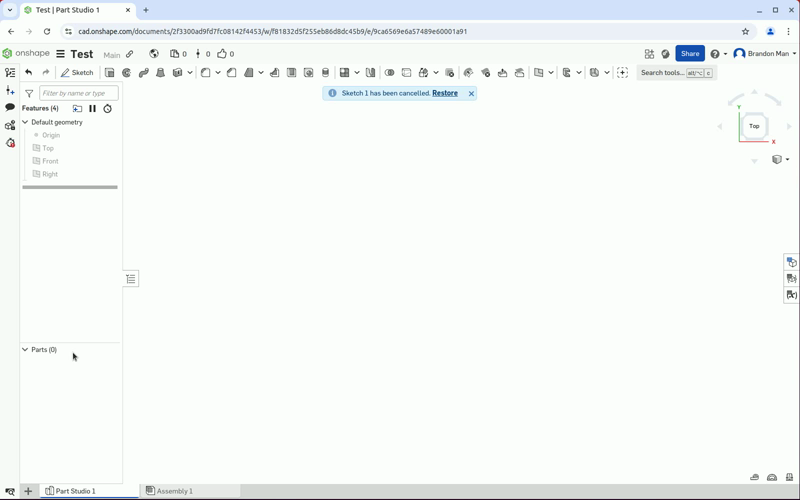
key_down(shift)
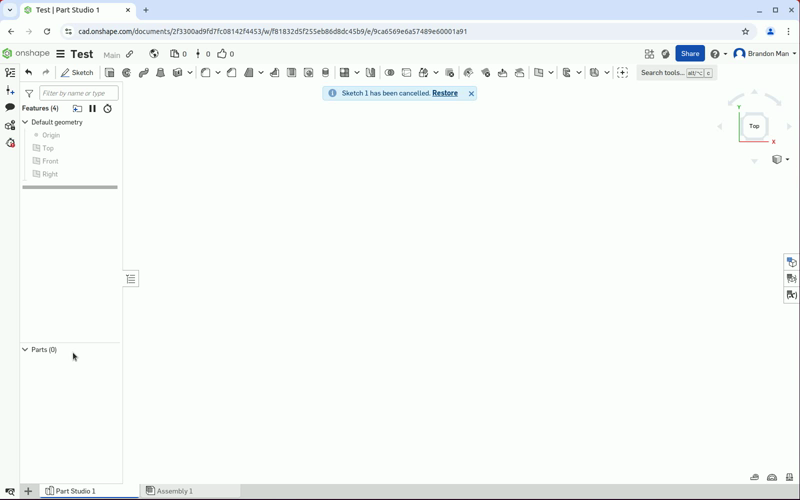
key(up)
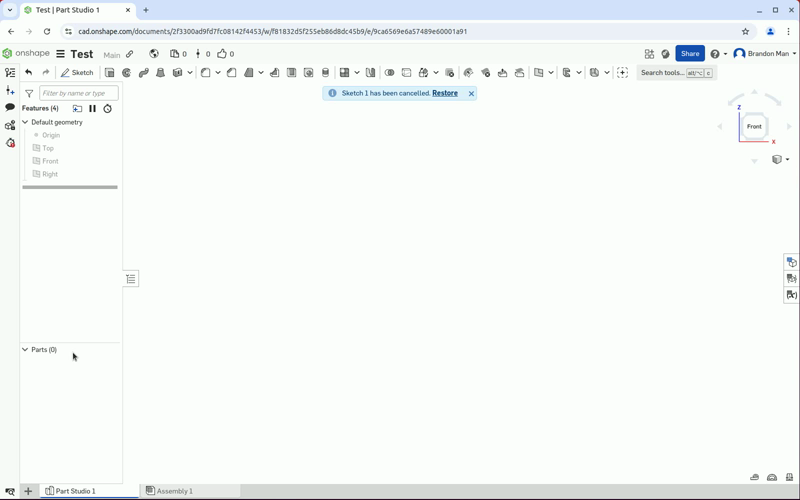
key_up(shift)
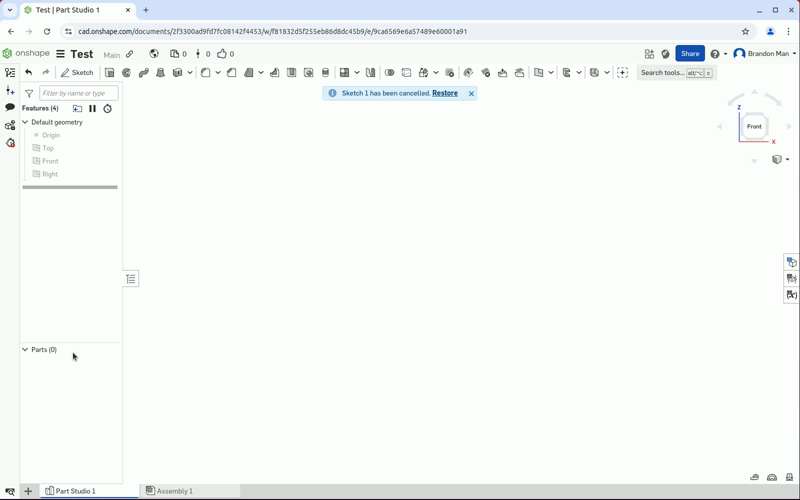
mouse_move(73, 352)
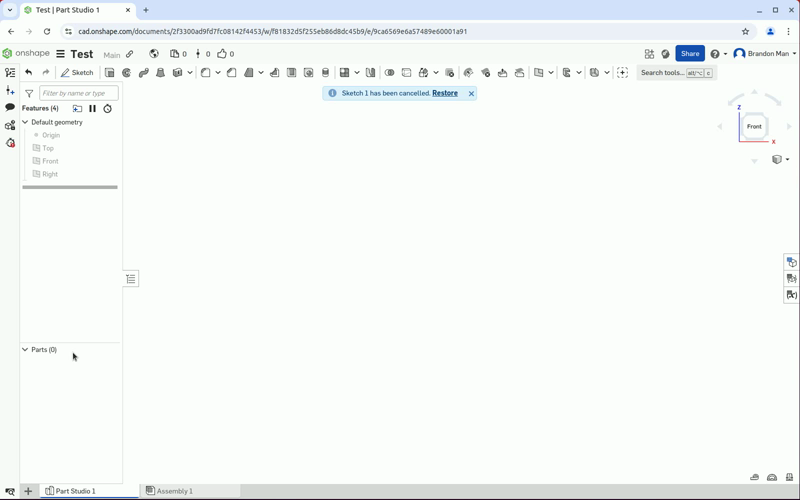
key(shift+y)
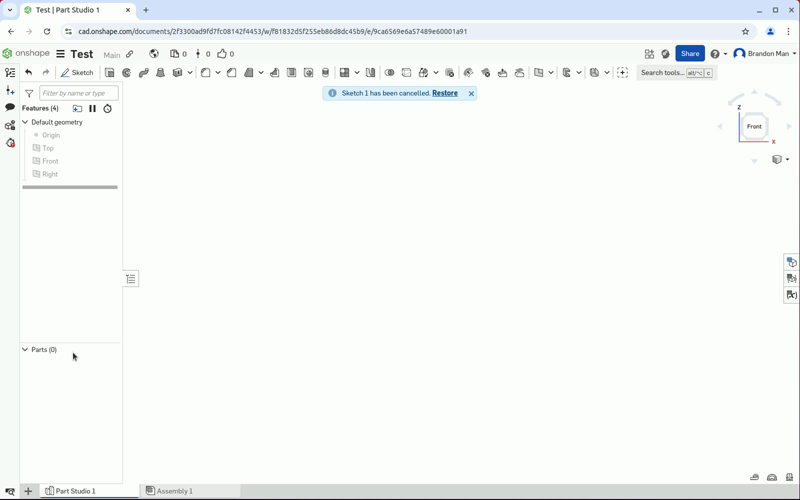
key(shift+s)
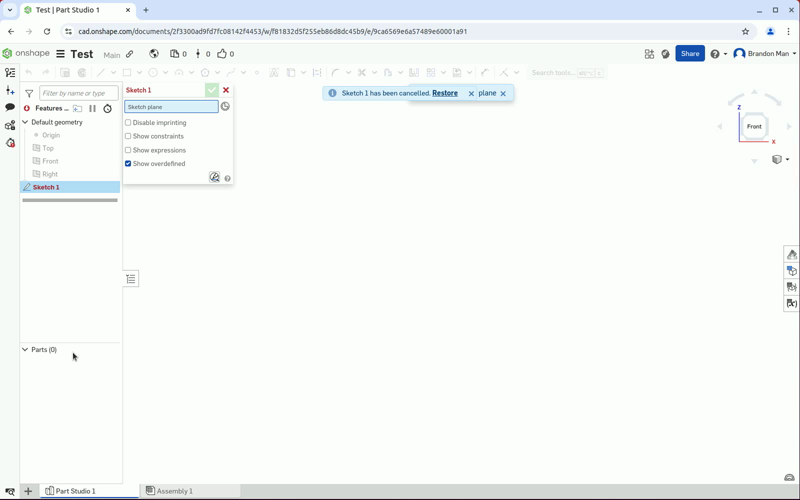
mouse_move(73, 163)
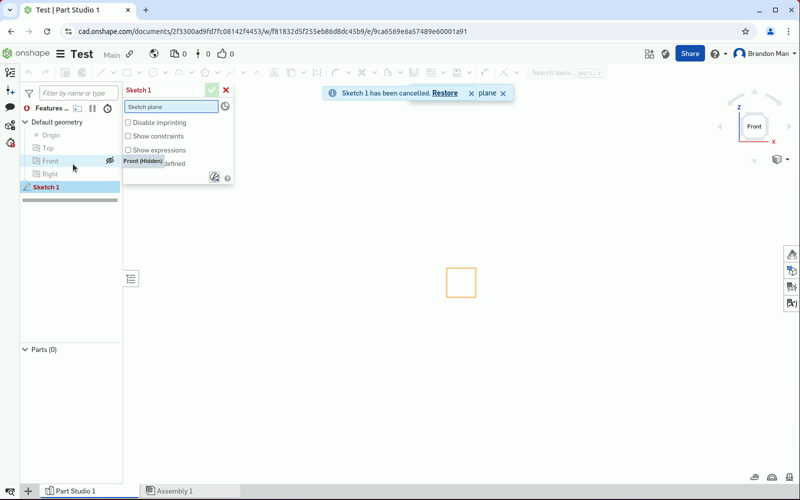
click(73, 163)
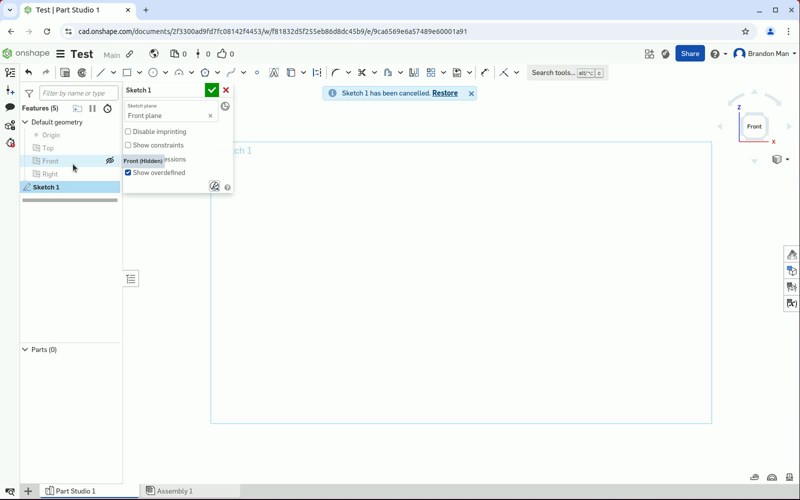
mouse_move(73, 352)
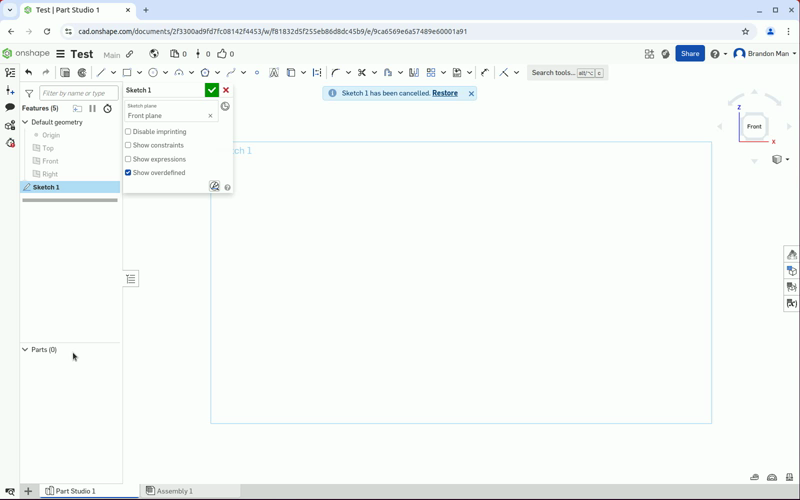
key(y)
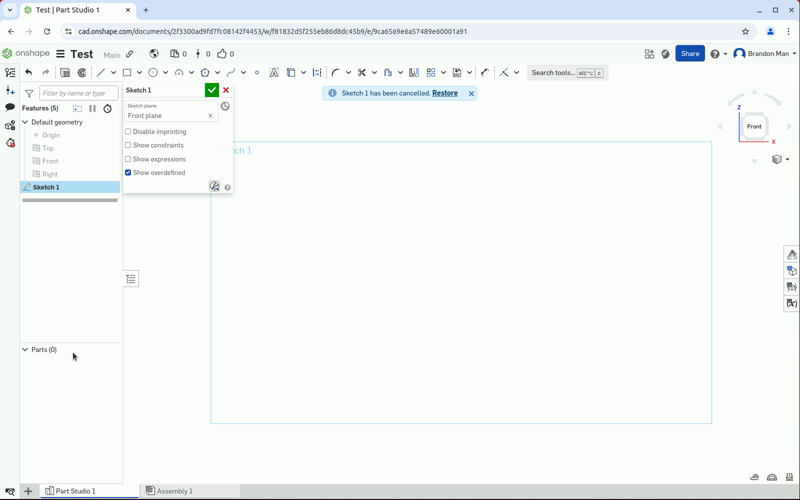
key(l)
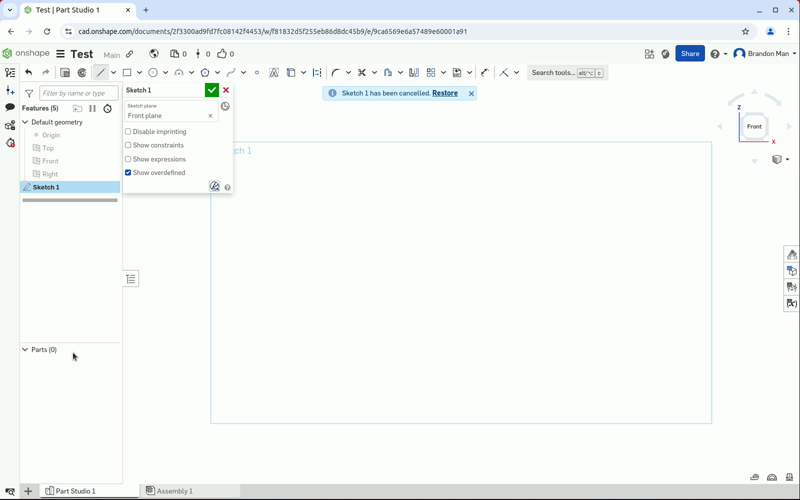
key_down(shift)
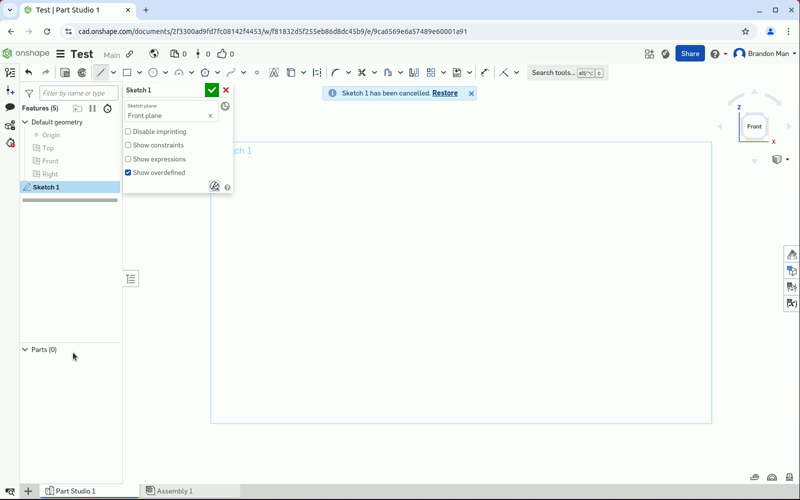
mouse_move(441, 282)
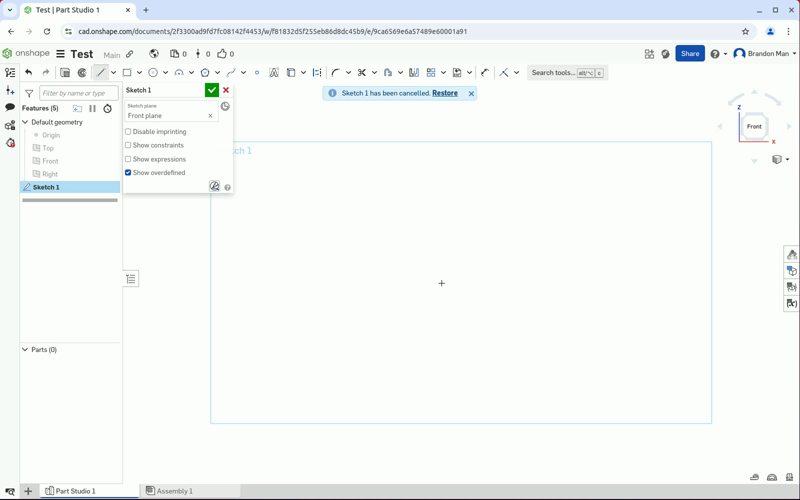
click(441, 282)
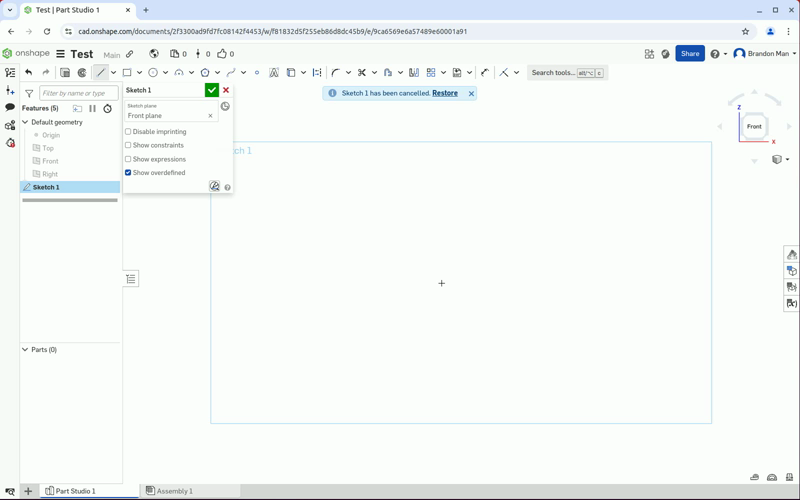
key_up(shift)
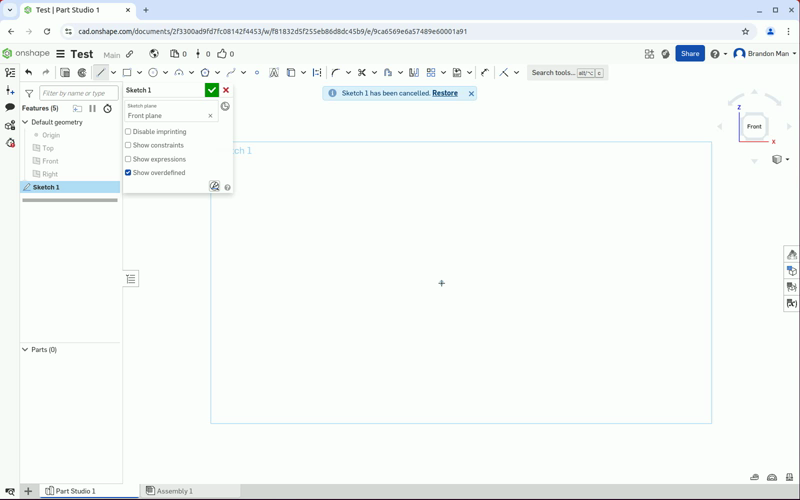
key_down(shift)
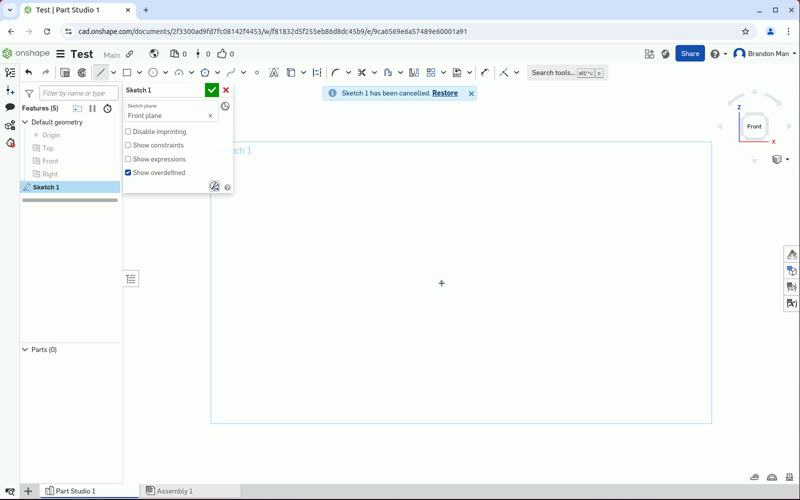
mouse_move(471, 282)
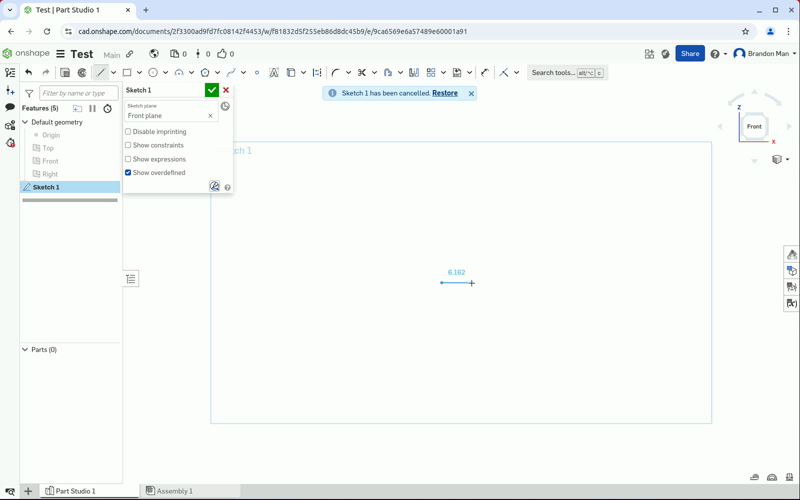
mouse_move(446, 282)
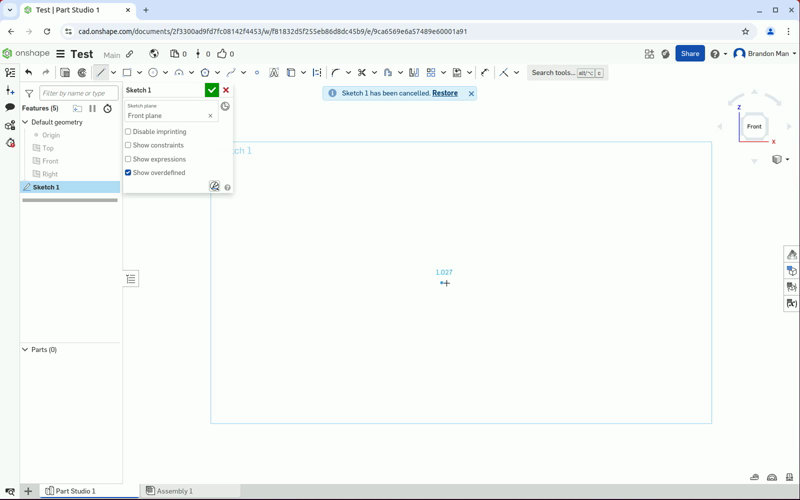
scroll(6)
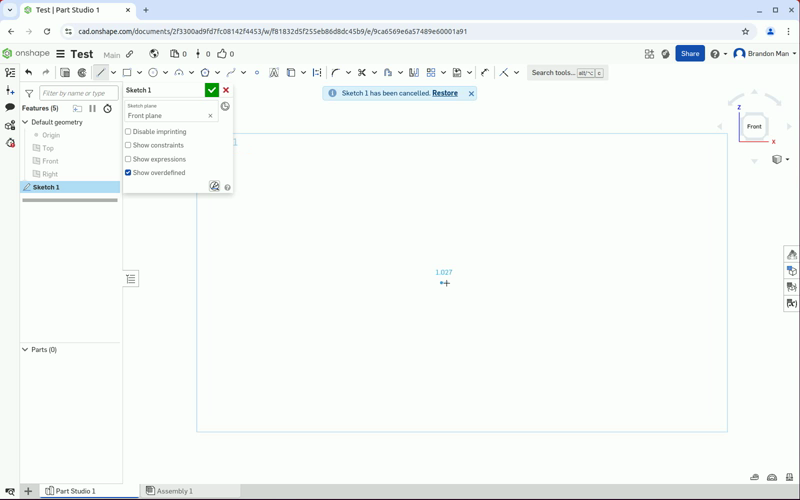
scroll(6)
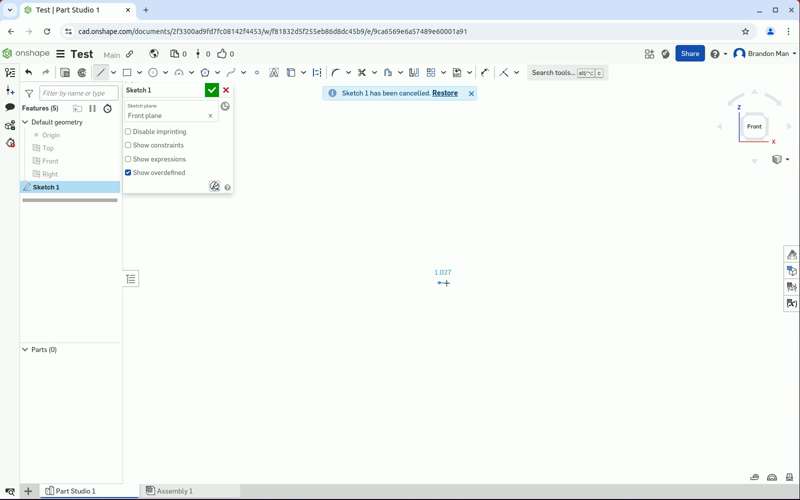
scroll(6)
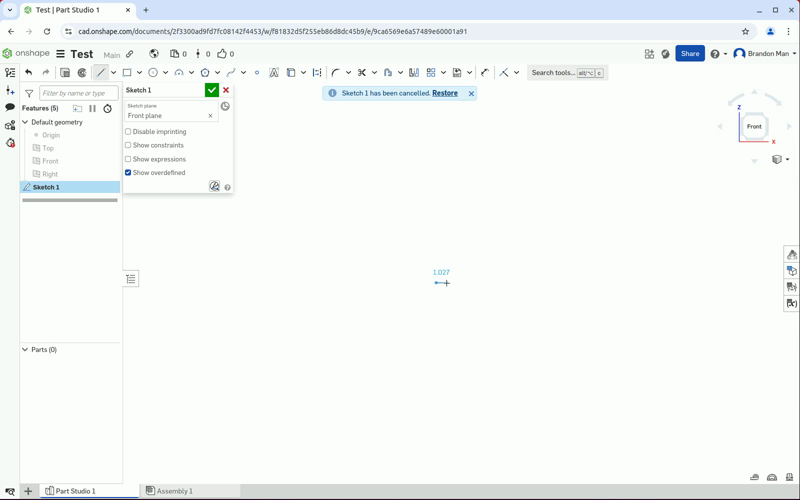
scroll(6)
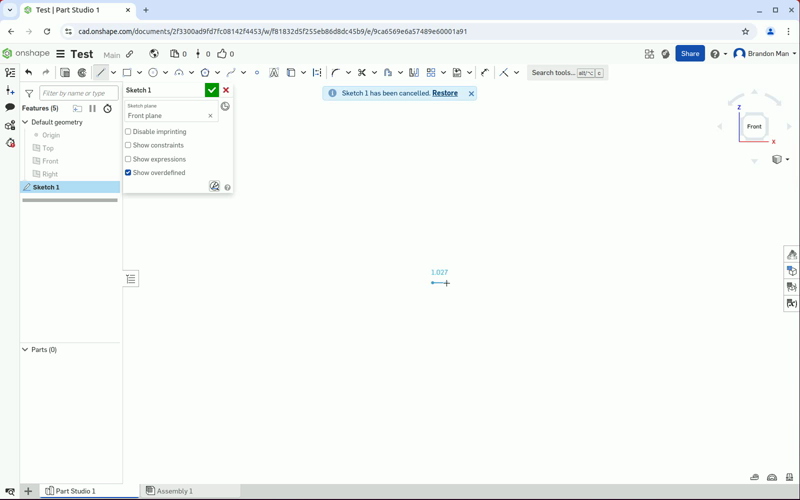
scroll(6)
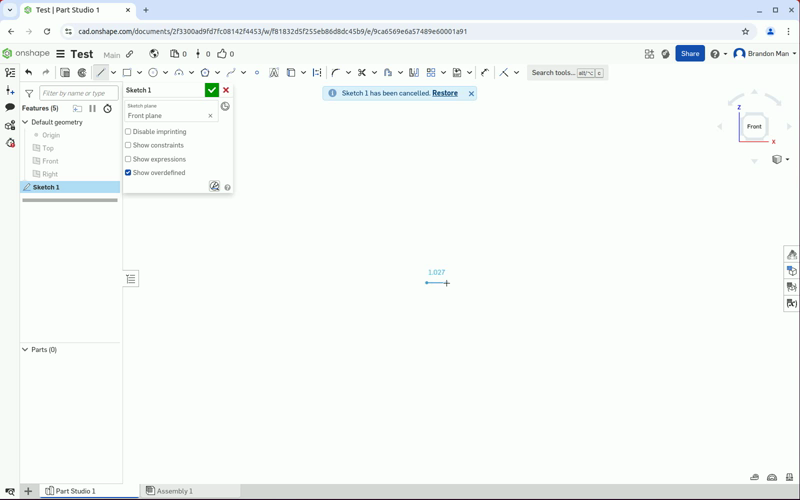
scroll(6)
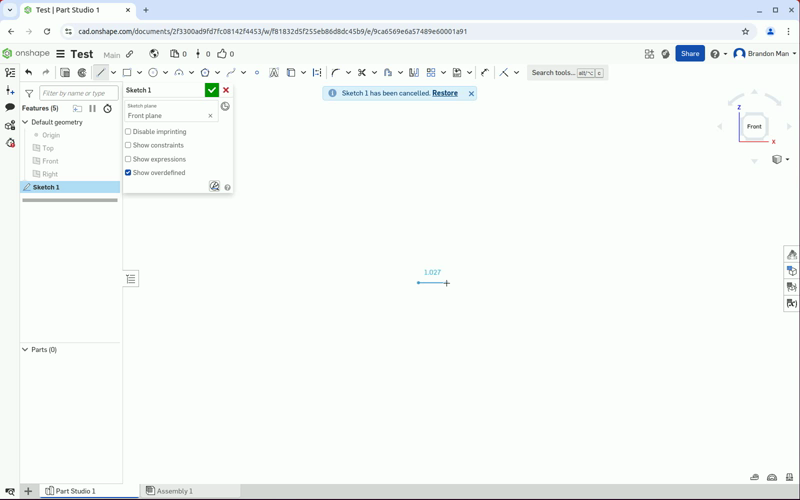
scroll(6)
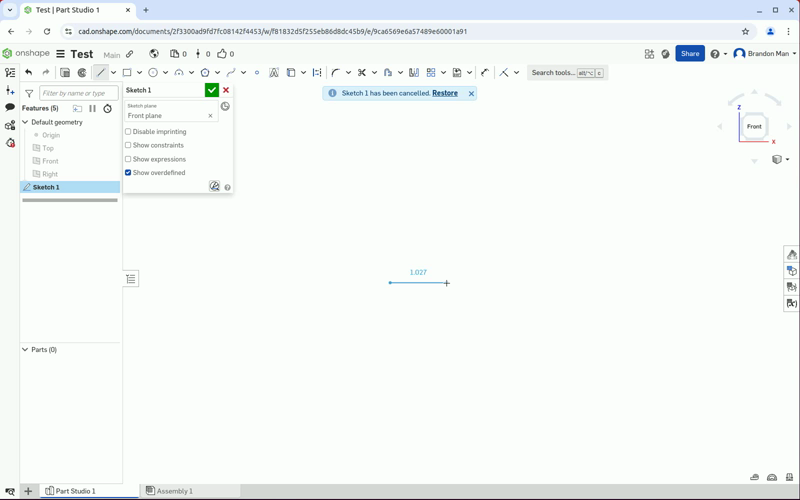
click(446, 282)
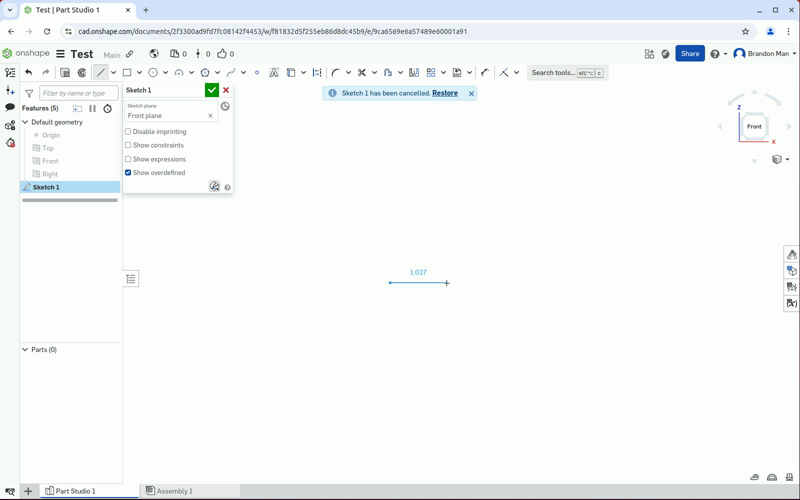
scroll(-6)
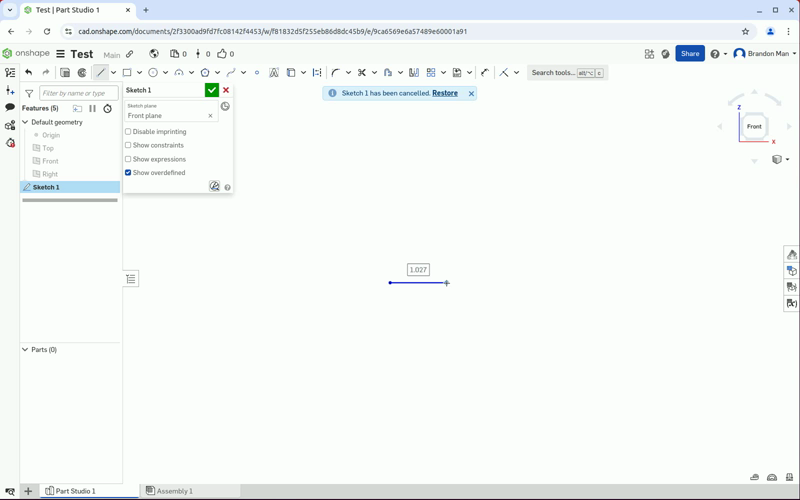
scroll(-6)
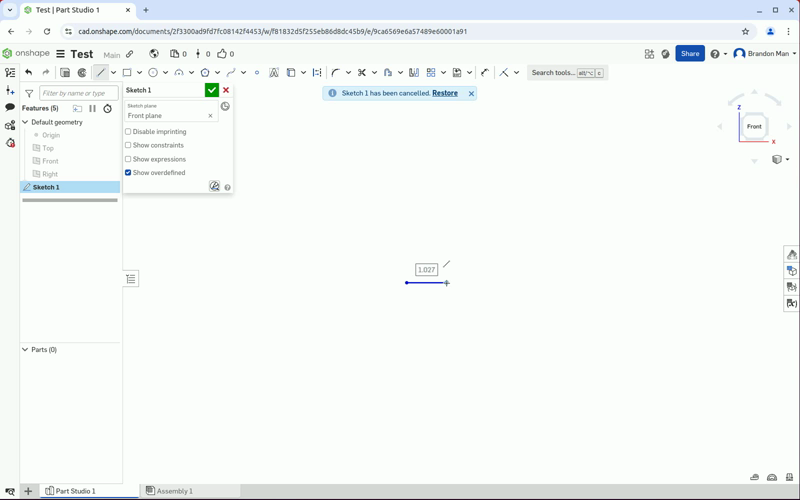
scroll(-6)
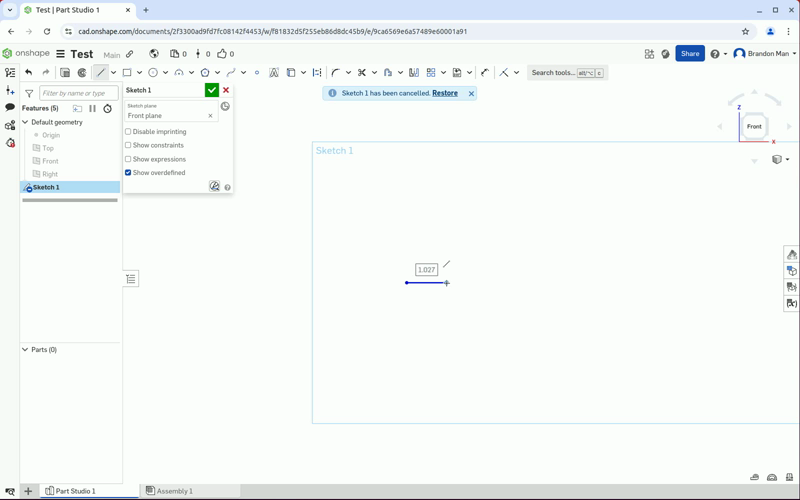
scroll(-6)
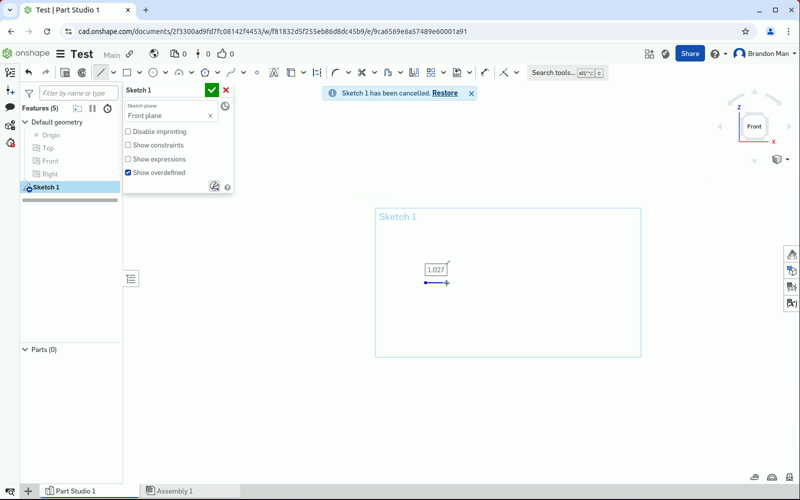
scroll(-6)
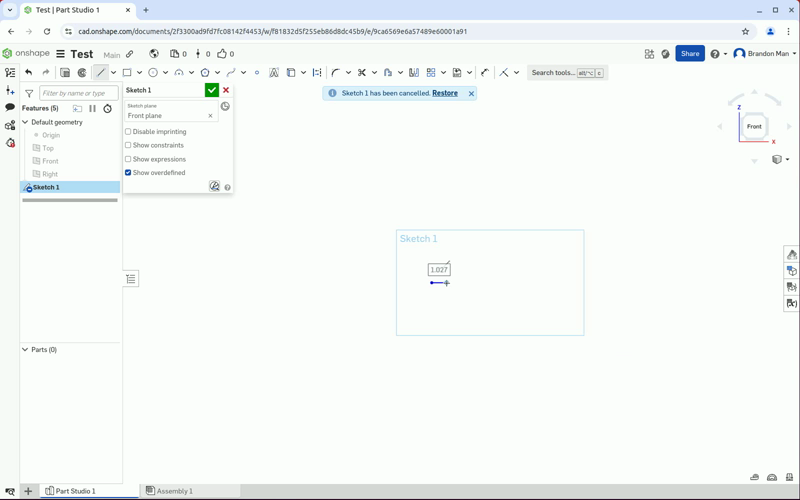
scroll(-6)
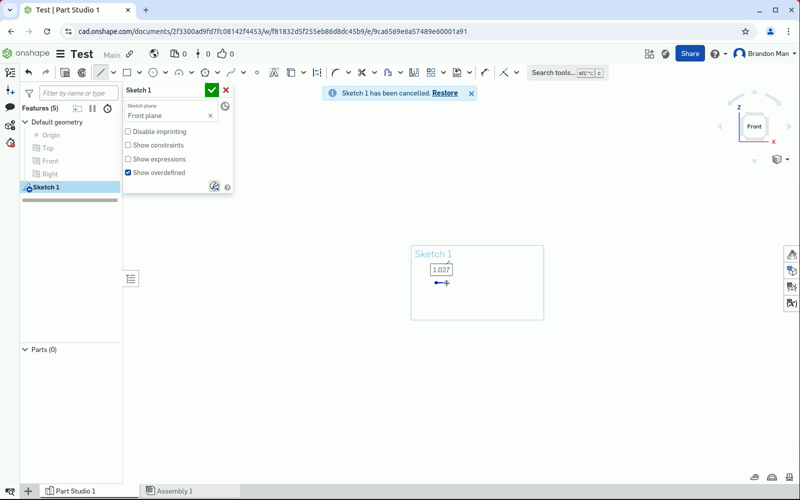
scroll(-6)
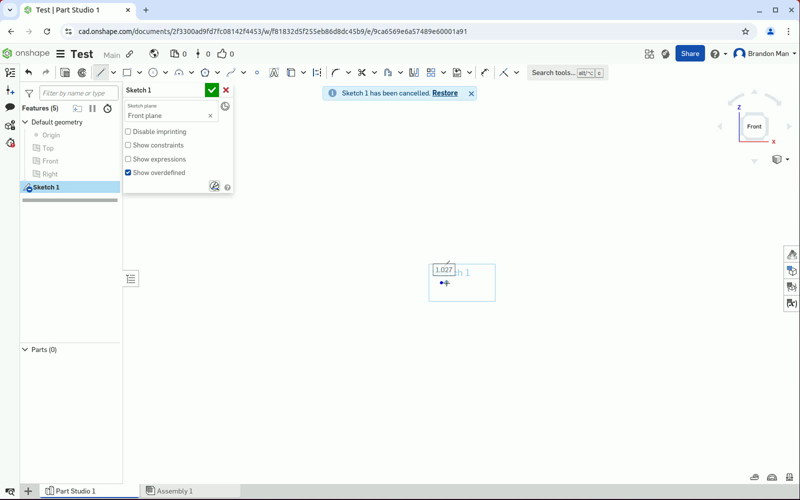
key_up(shift)
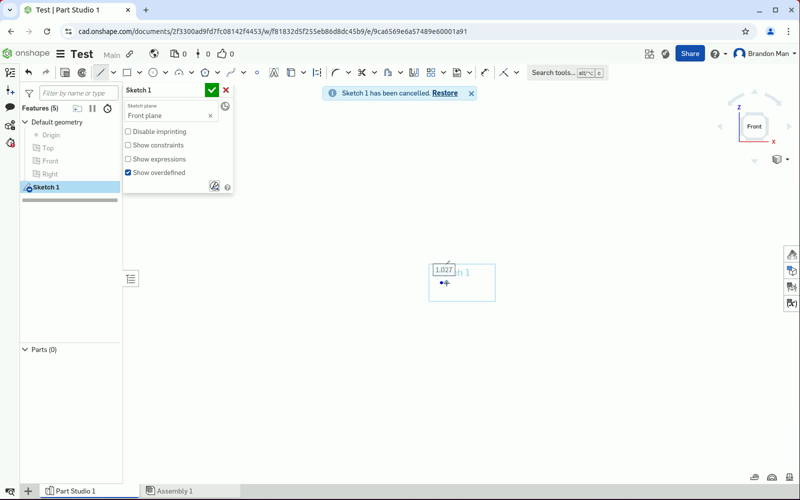
key_down(shift)
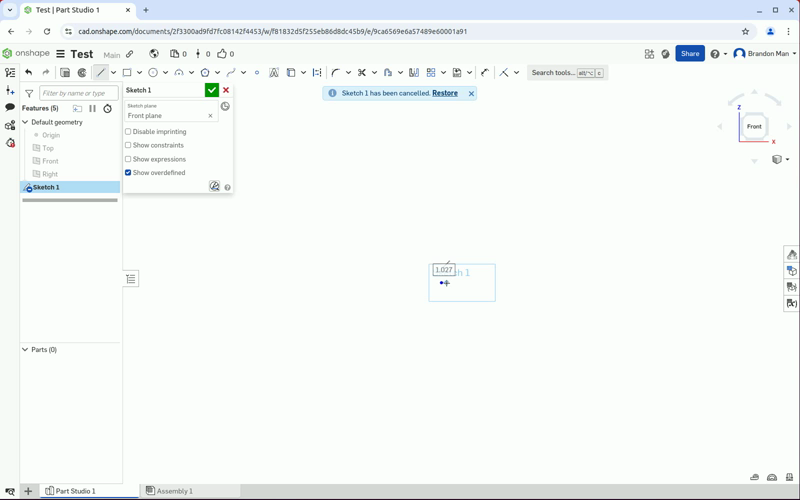
mouse_move(476, 282)
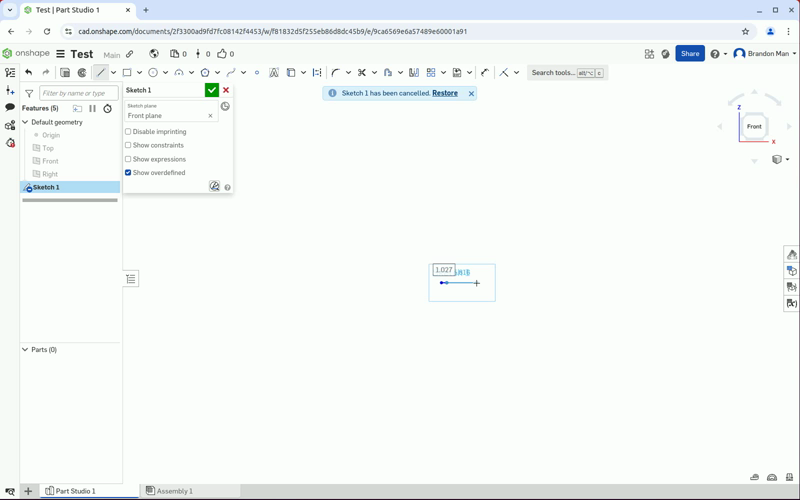
mouse_move(460, 233)
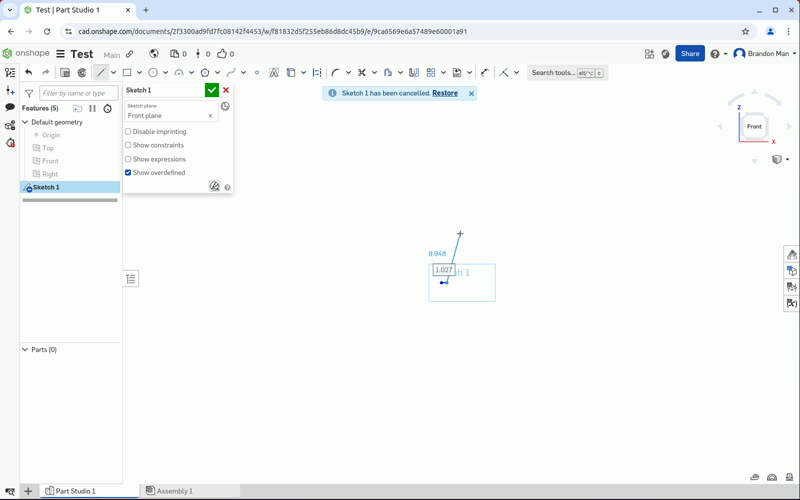
click(460, 233)
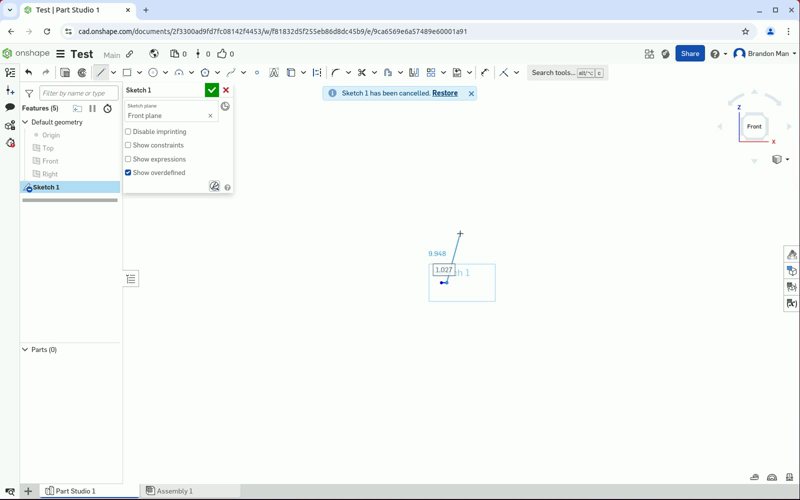
key_up(shift)
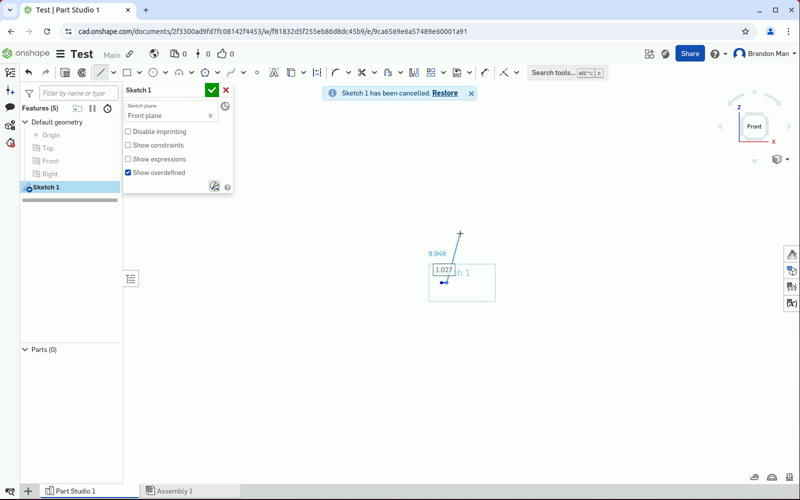
key(esc)
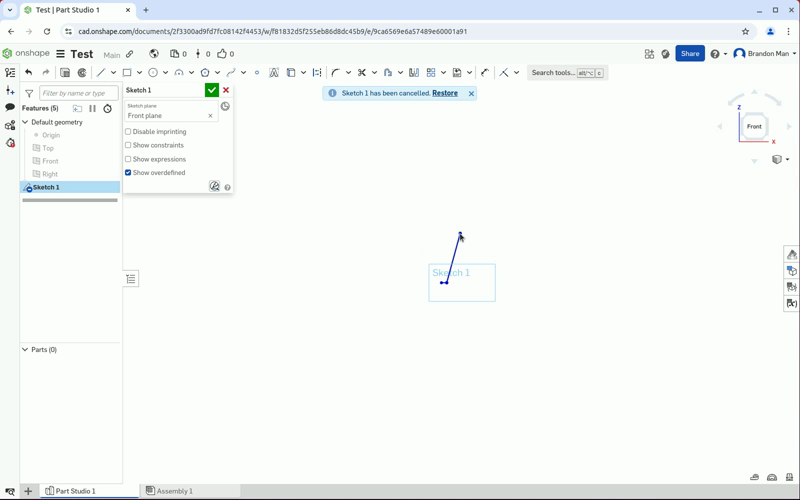
key(a)
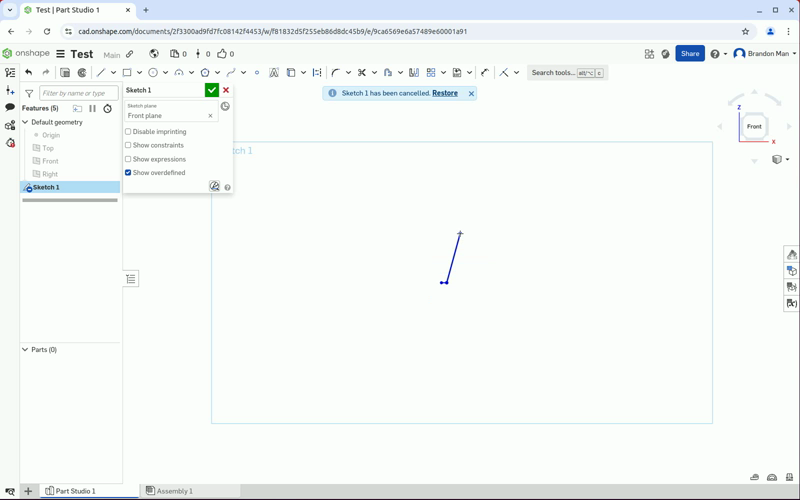
mouse_move(460, 233)
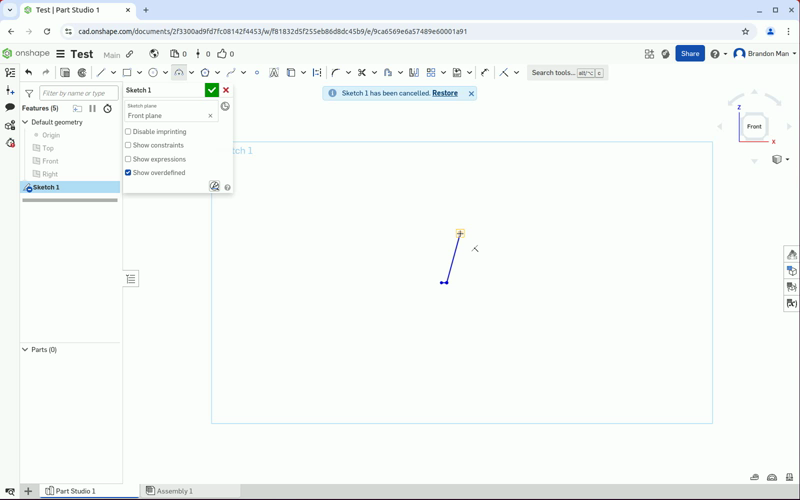
click(460, 233)
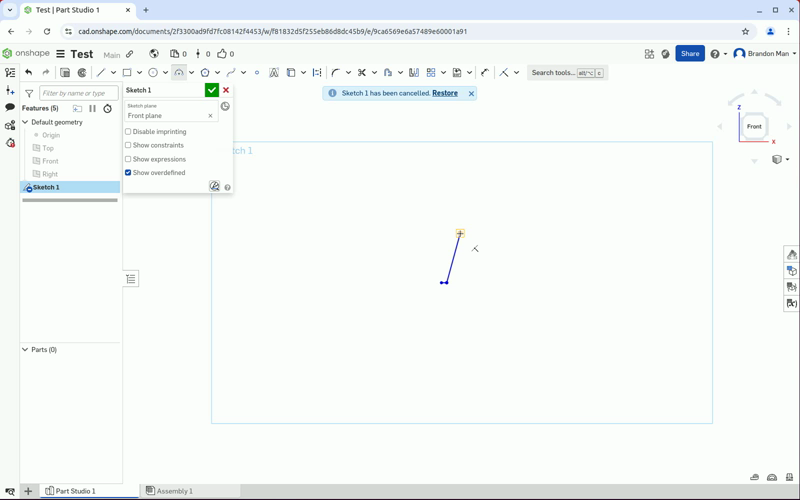
key_down(shift)
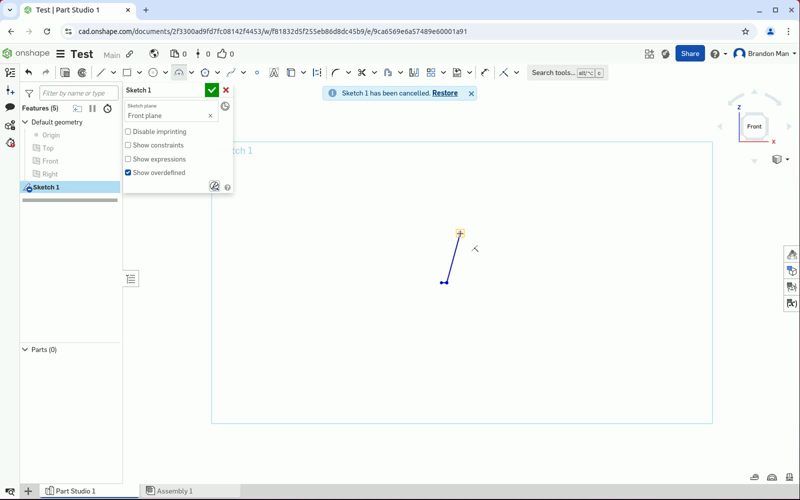
mouse_move(463, 232)
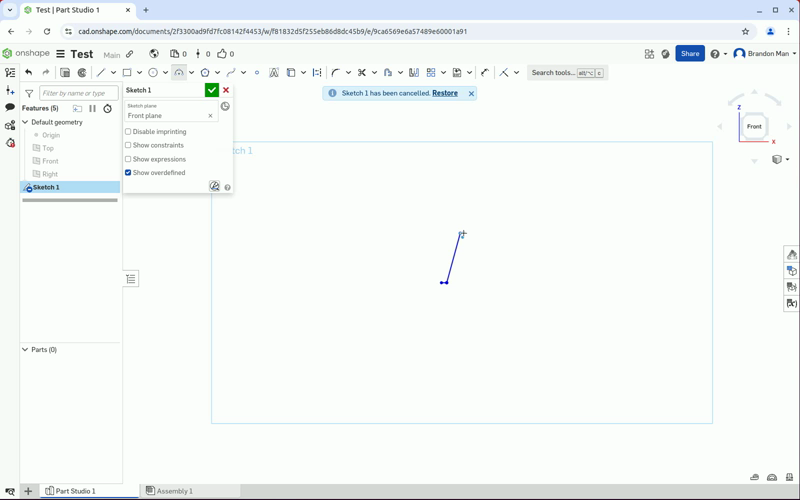
scroll(6)
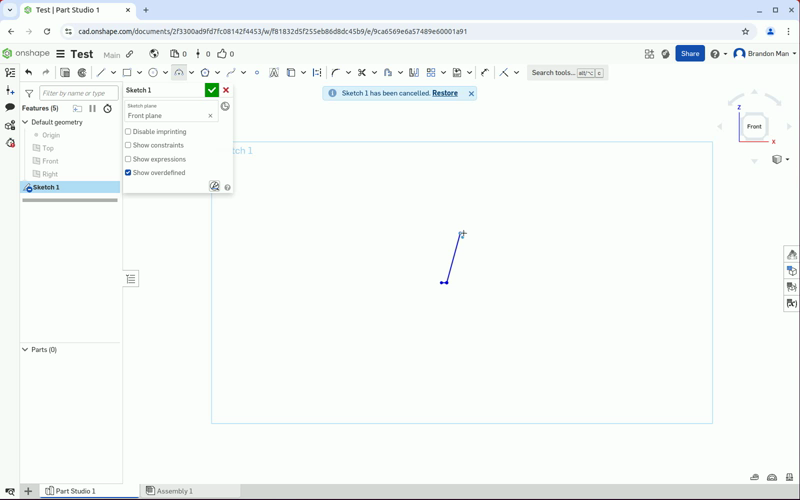
scroll(6)
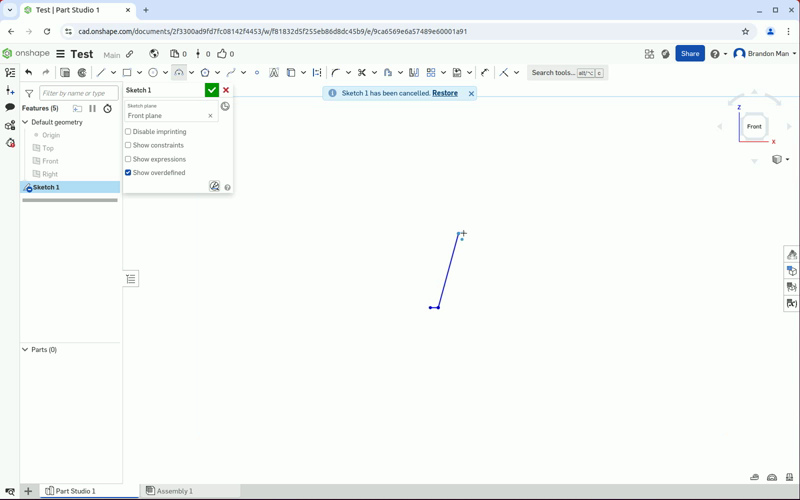
scroll(6)
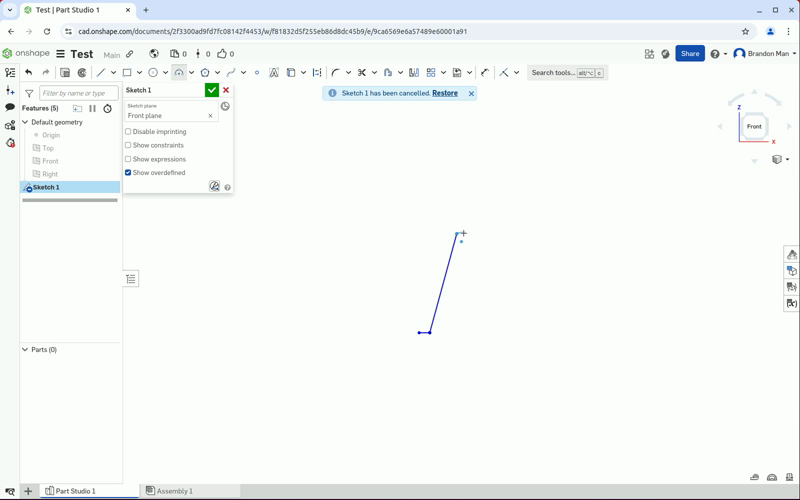
scroll(6)
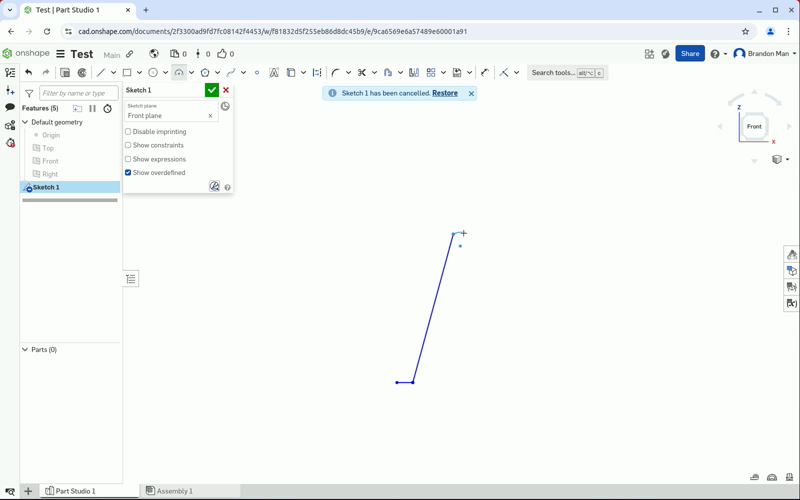
scroll(6)
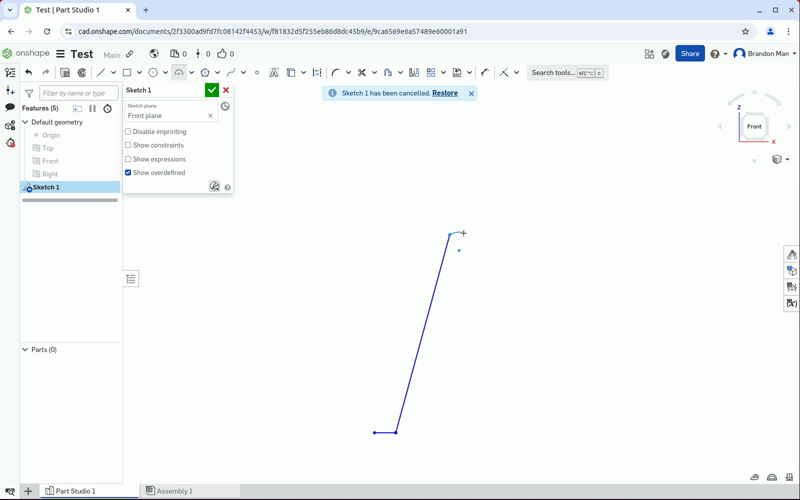
scroll(6)
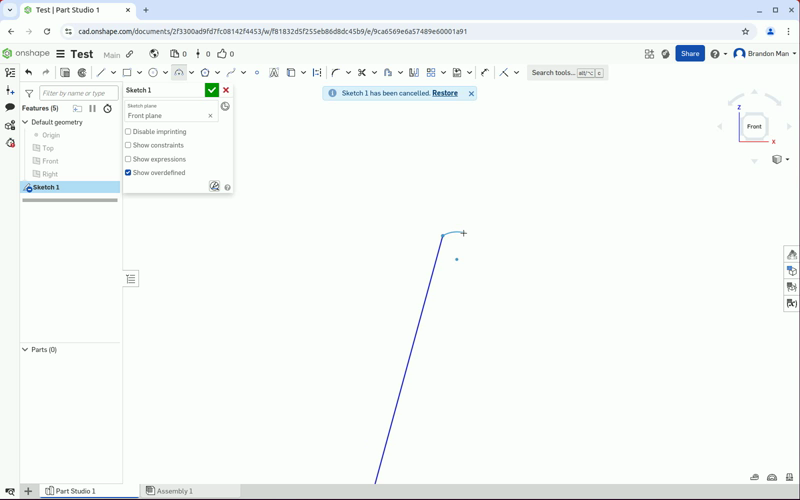
scroll(6)
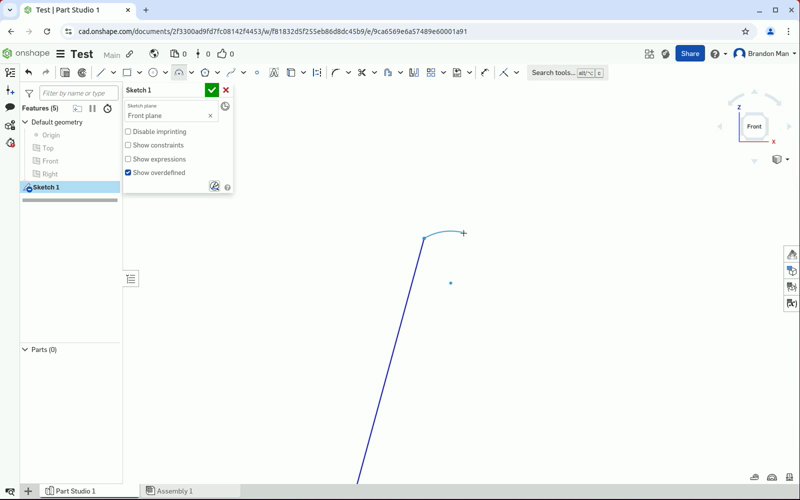
click(463, 232)
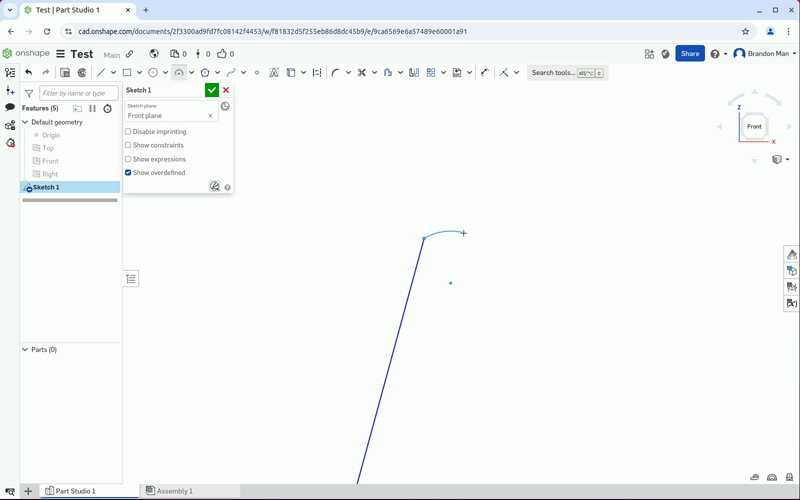
scroll(-6)
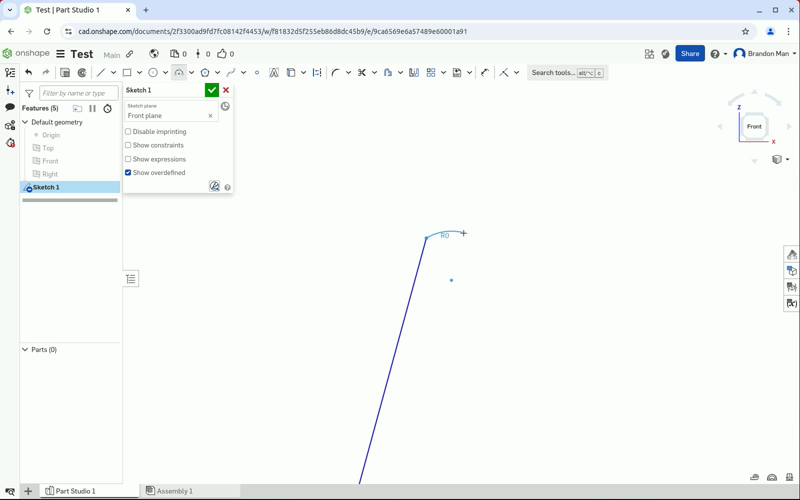
scroll(-6)
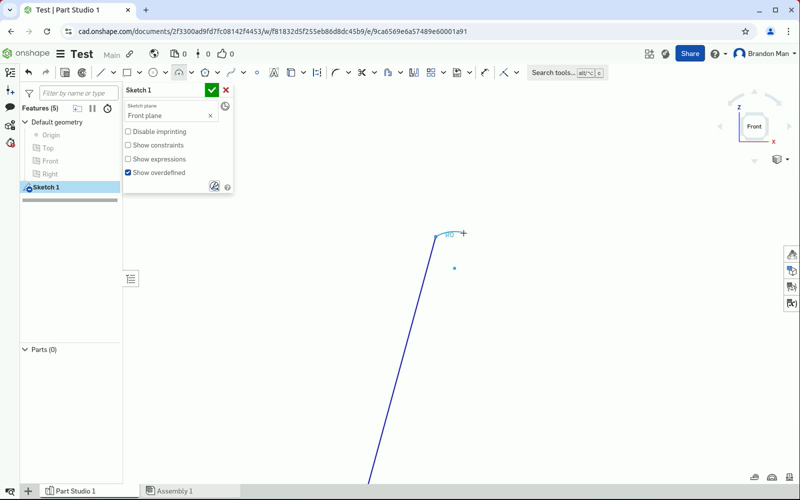
scroll(-6)
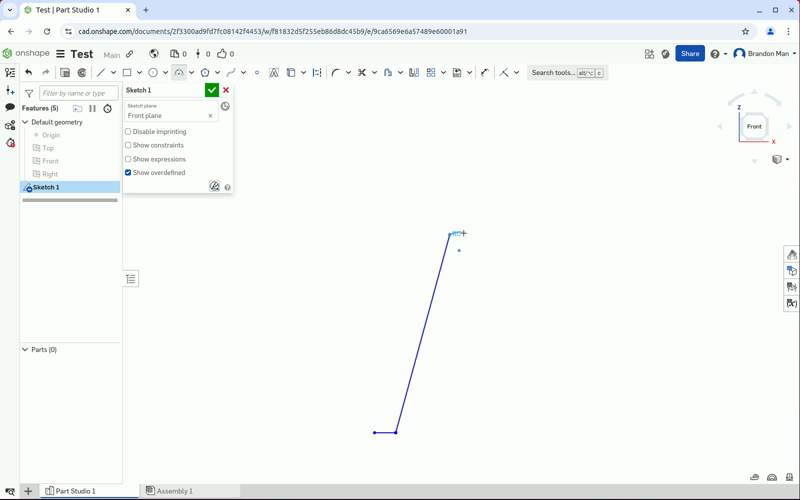
scroll(-6)
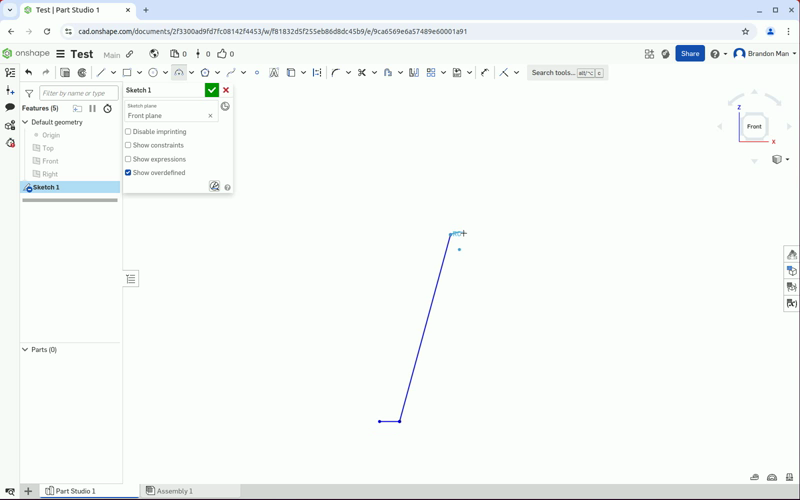
scroll(-6)
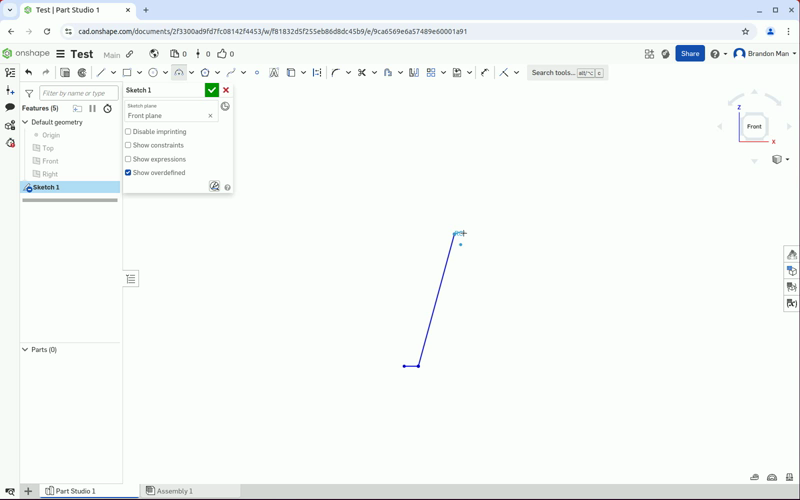
scroll(-6)
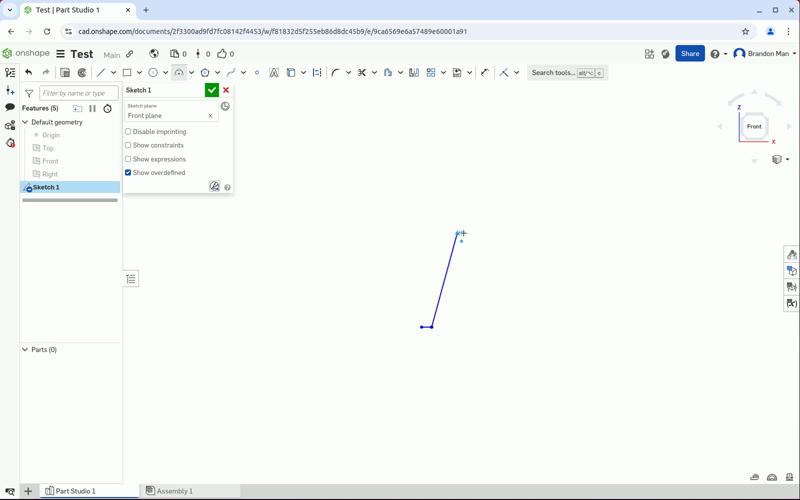
scroll(-6)
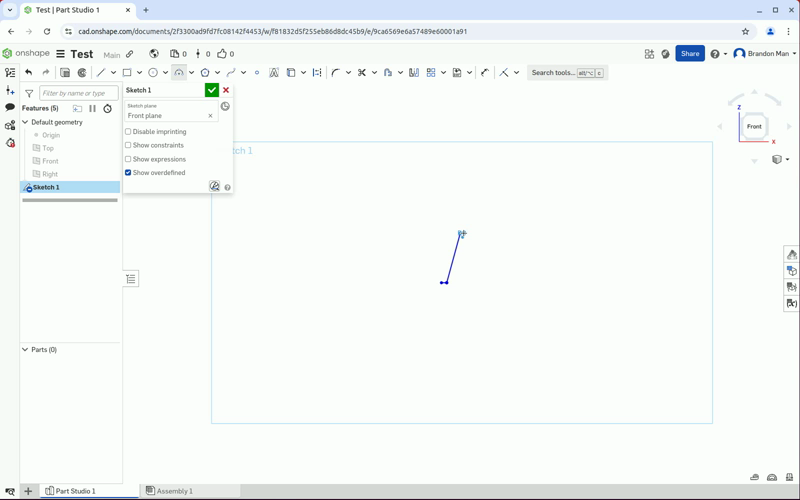
mouse_move(461, 231)
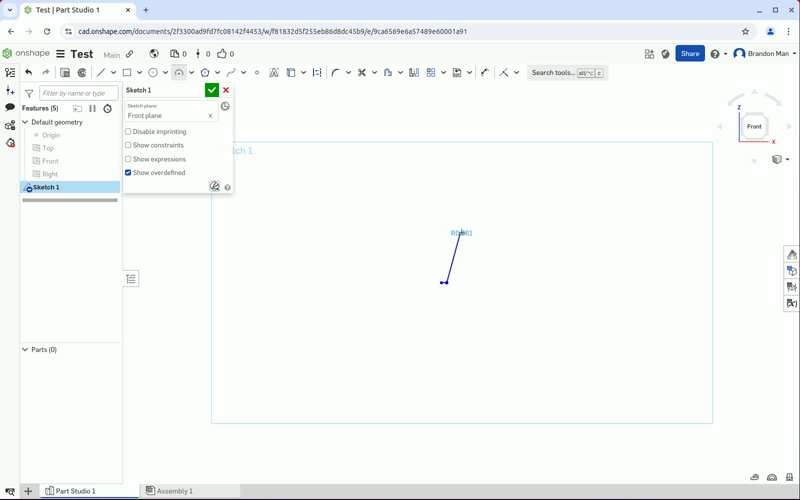
scroll(6)
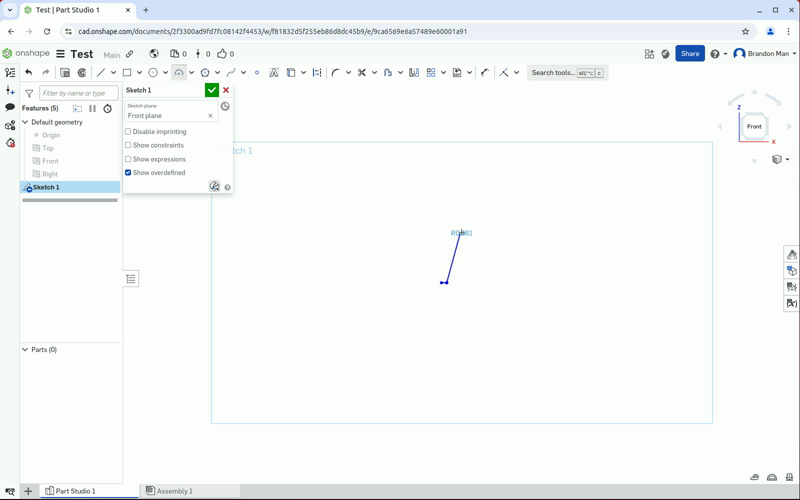
scroll(6)
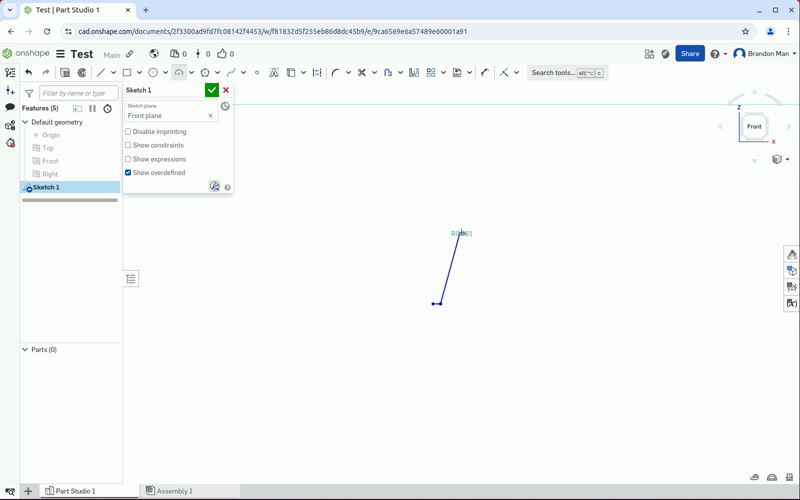
scroll(6)
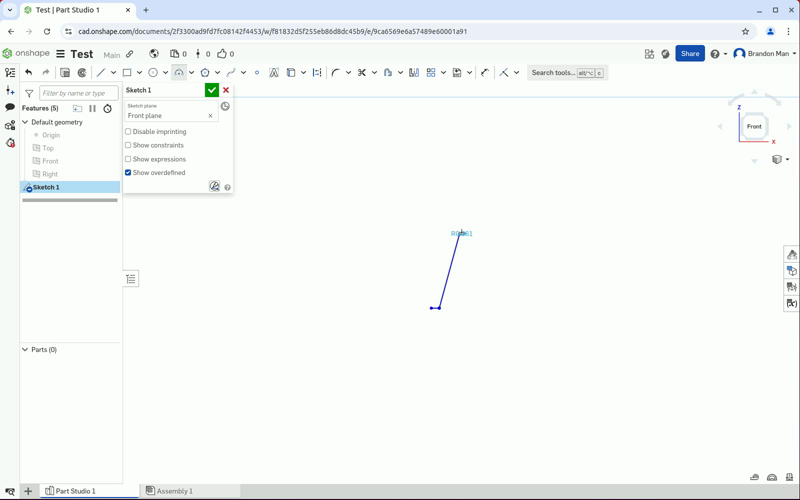
scroll(6)
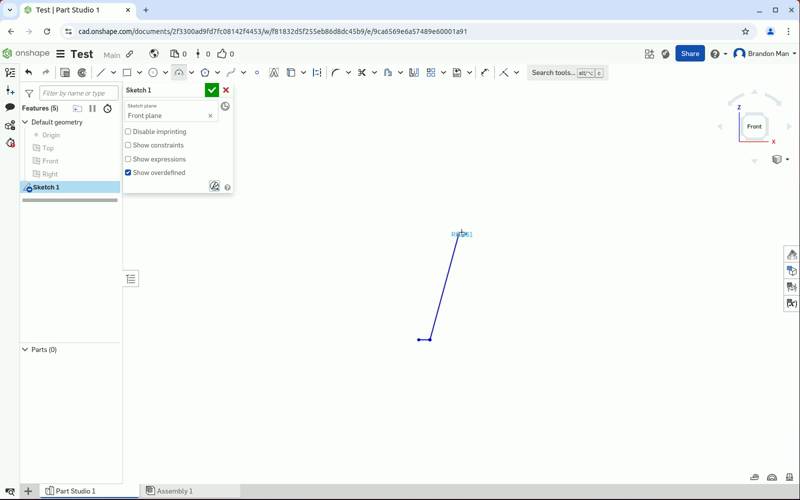
scroll(6)
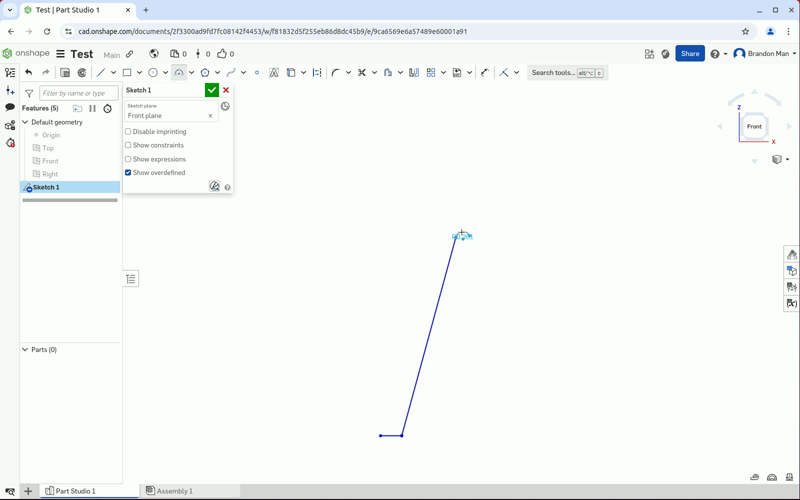
scroll(6)
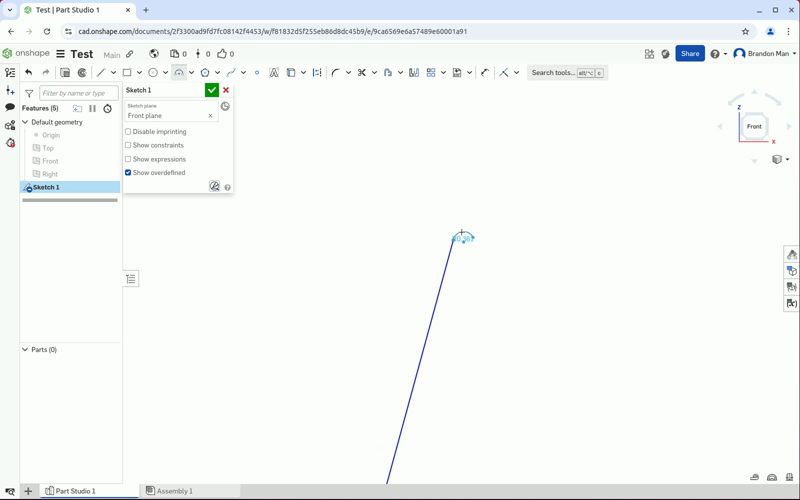
scroll(6)
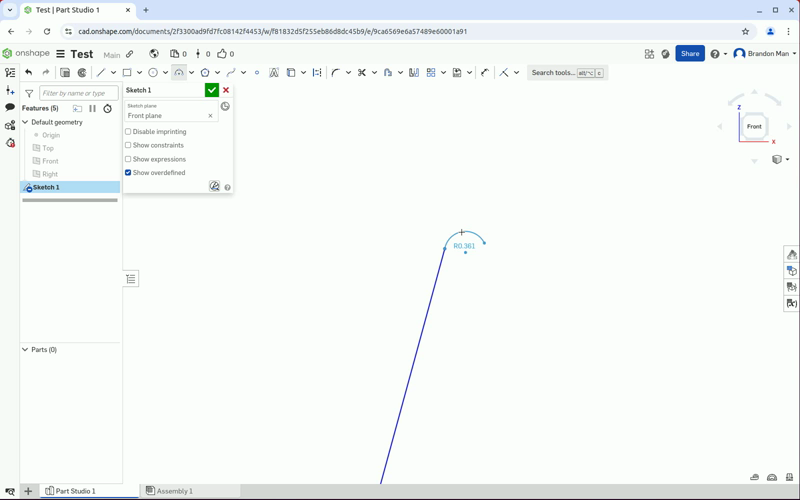
click(461, 231)
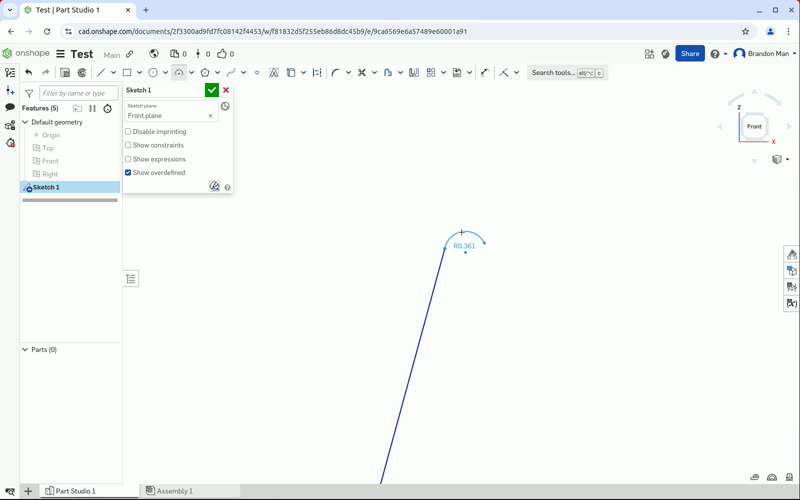
scroll(-6)
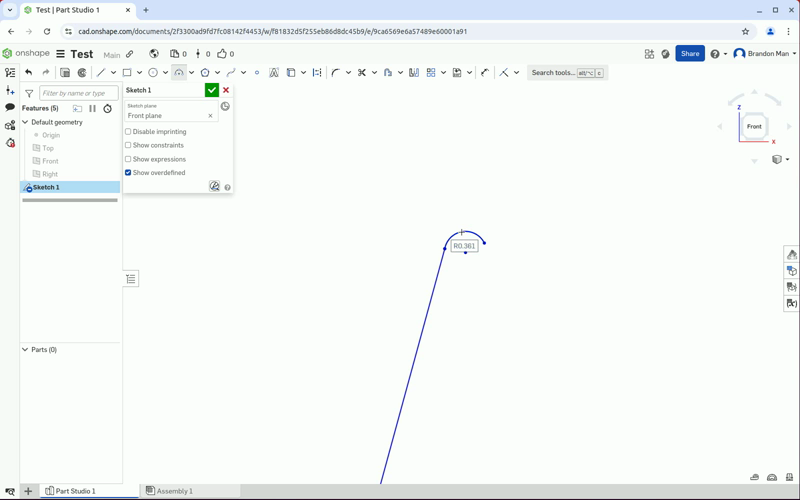
scroll(-6)
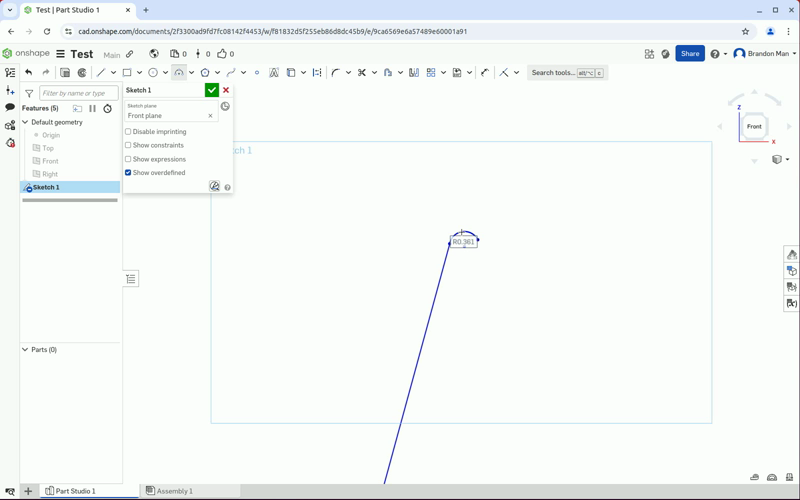
scroll(-6)
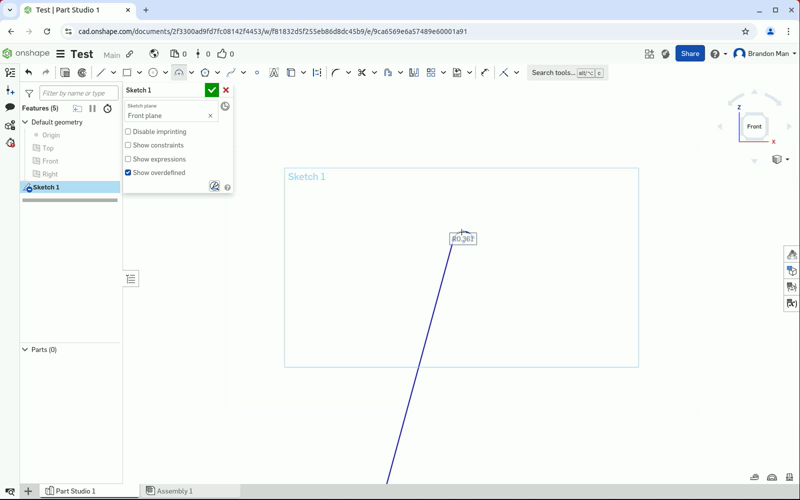
scroll(-6)
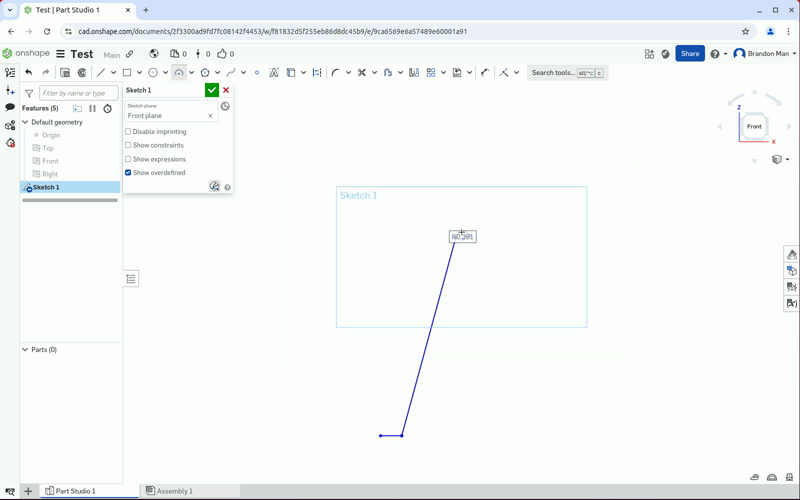
scroll(-6)
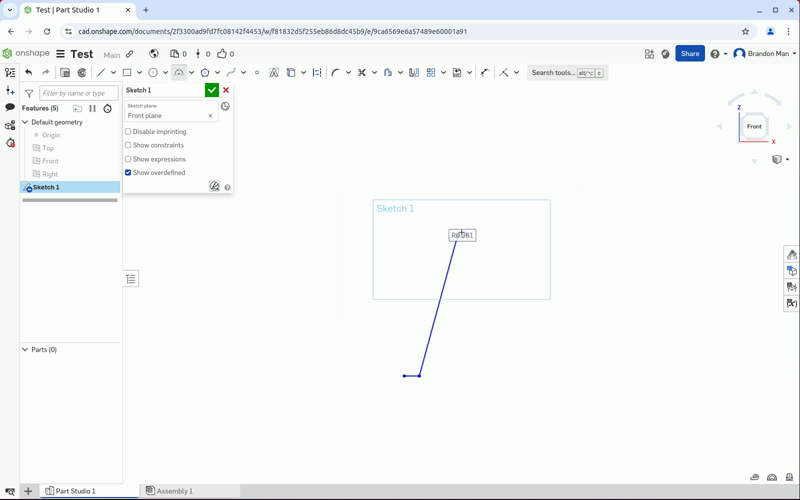
scroll(-6)
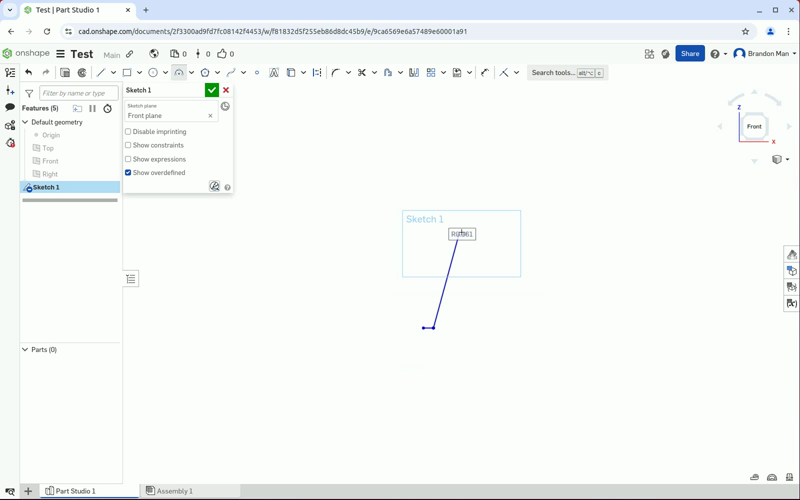
scroll(-6)
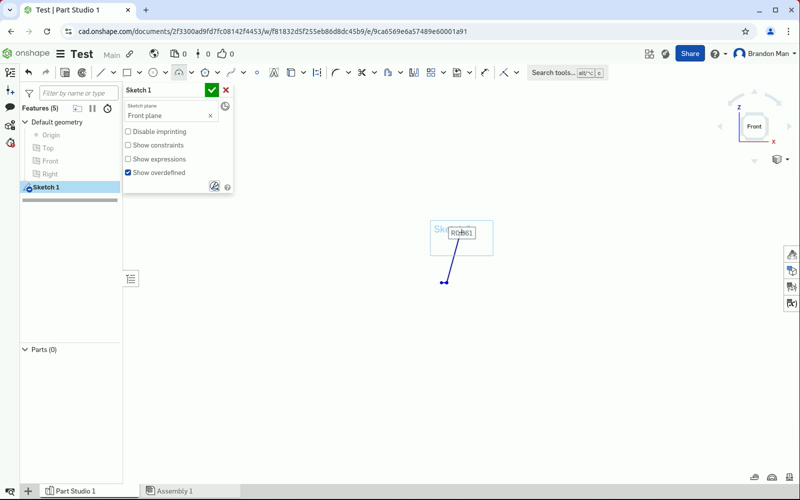
key_up(shift)
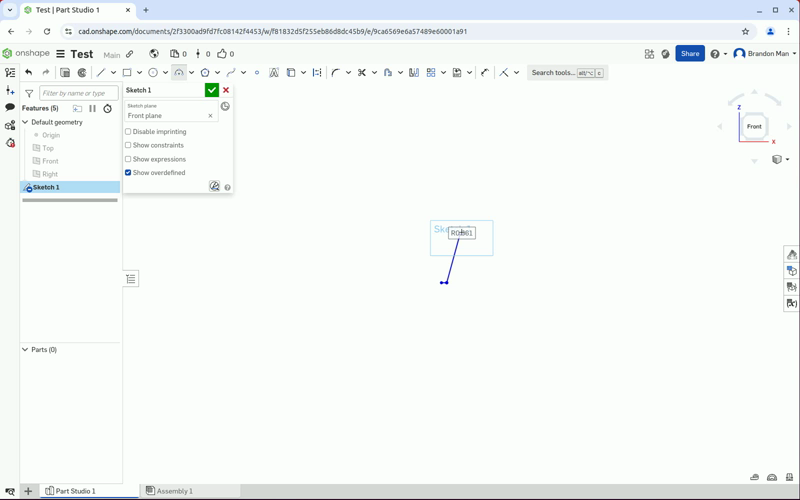
key(esc)
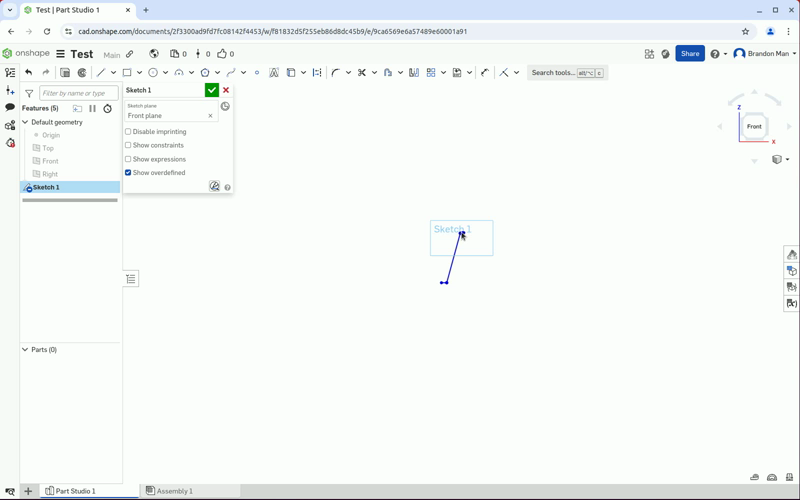
key(l)
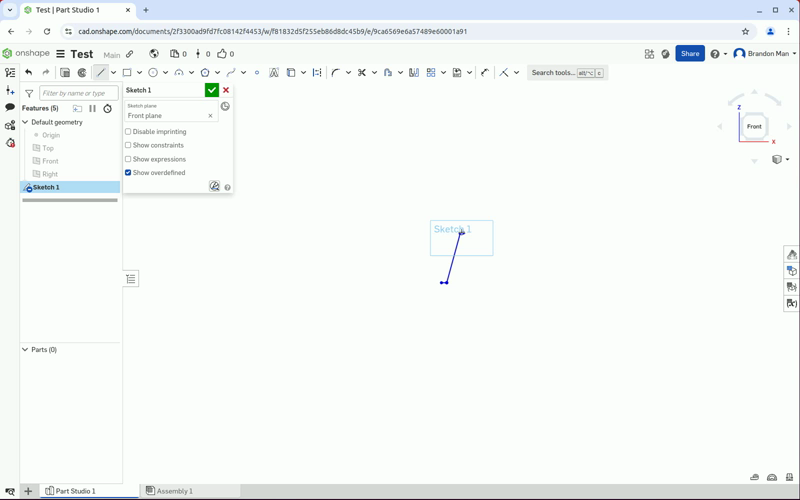
mouse_move(463, 232)
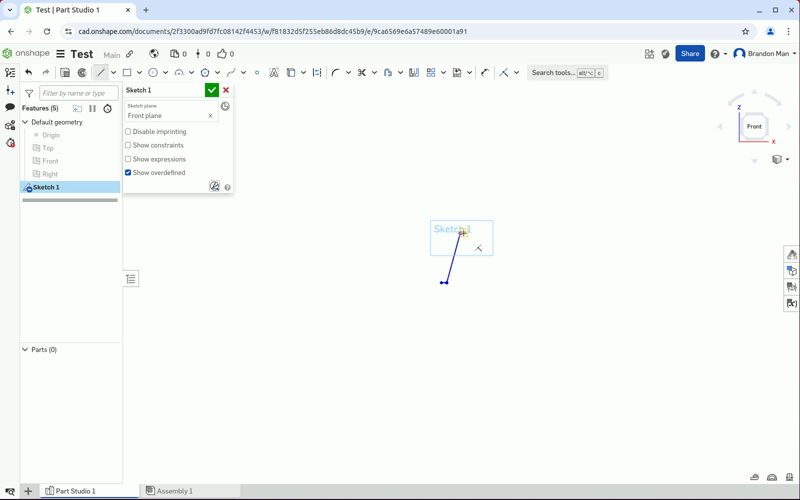
scroll(6)
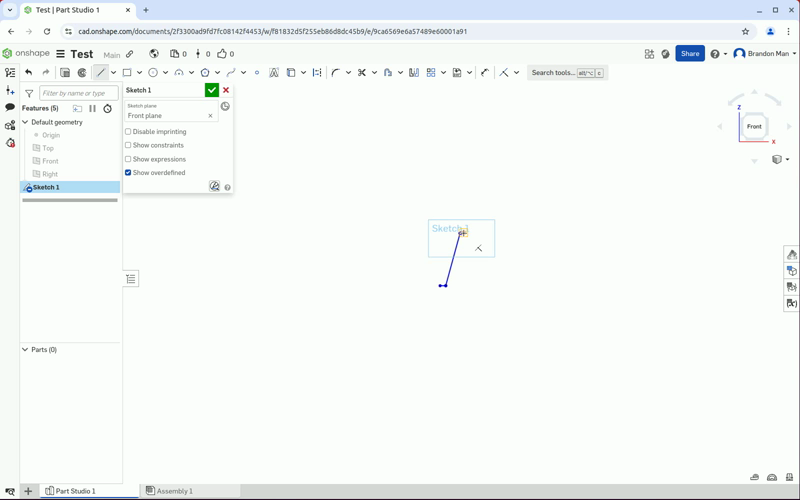
scroll(6)
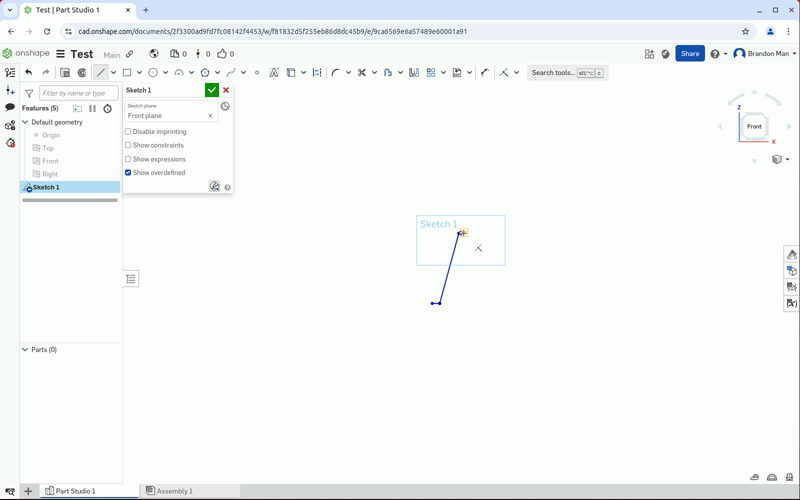
scroll(6)
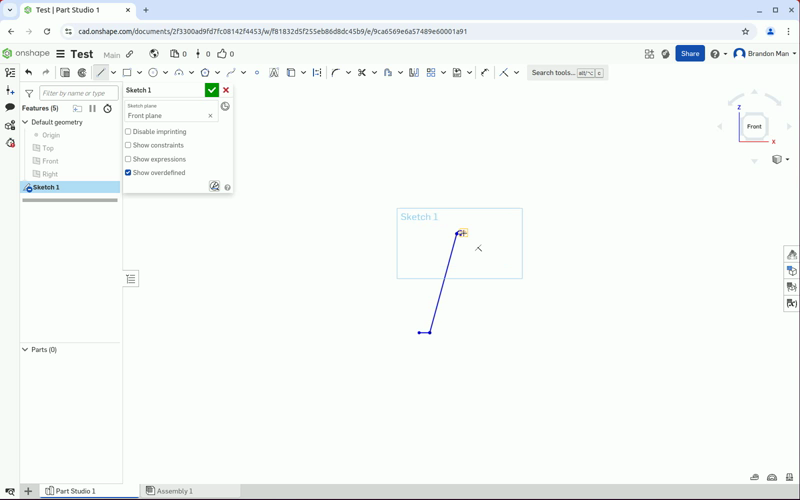
scroll(6)
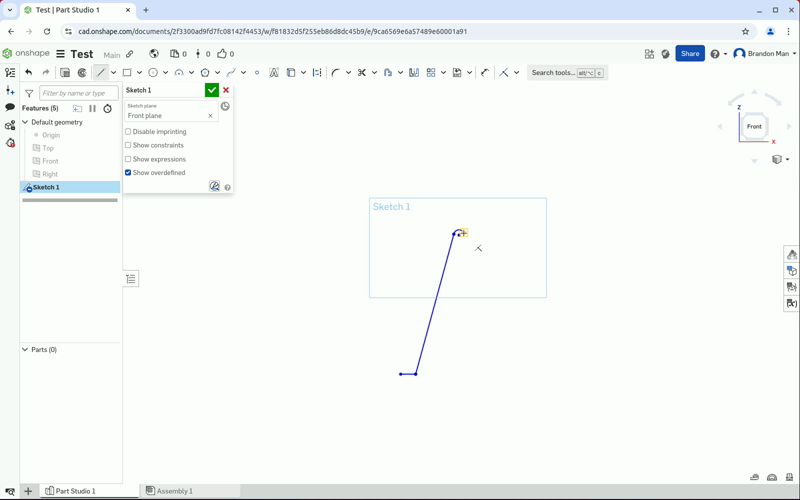
scroll(6)
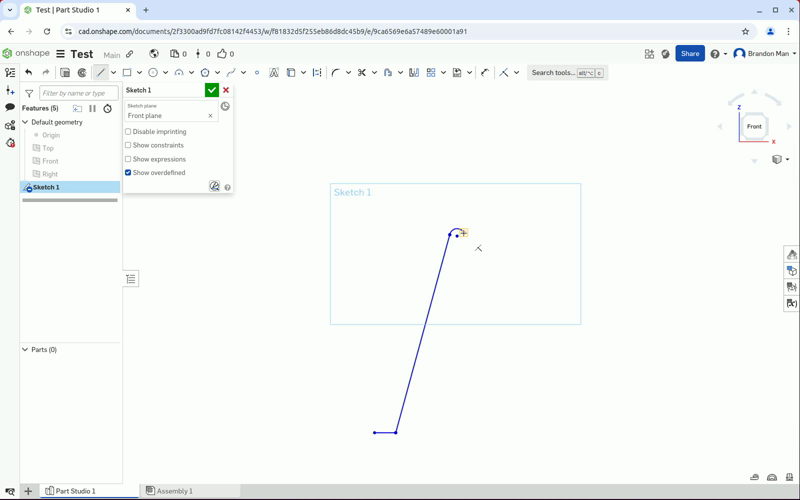
scroll(6)
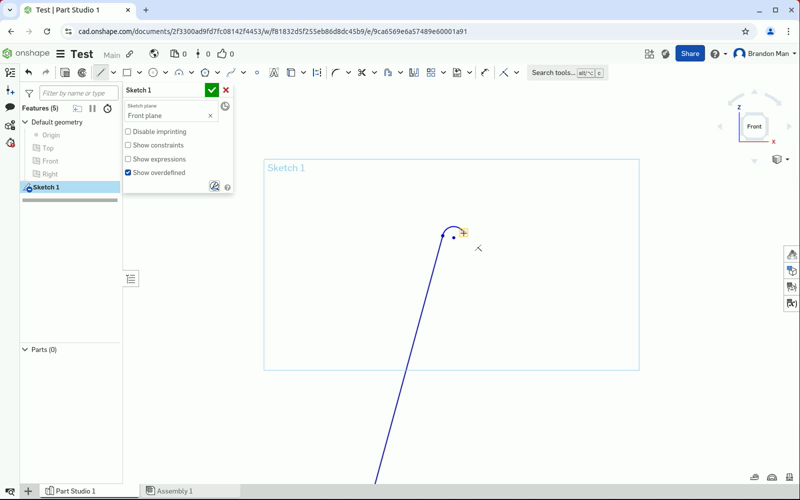
scroll(6)
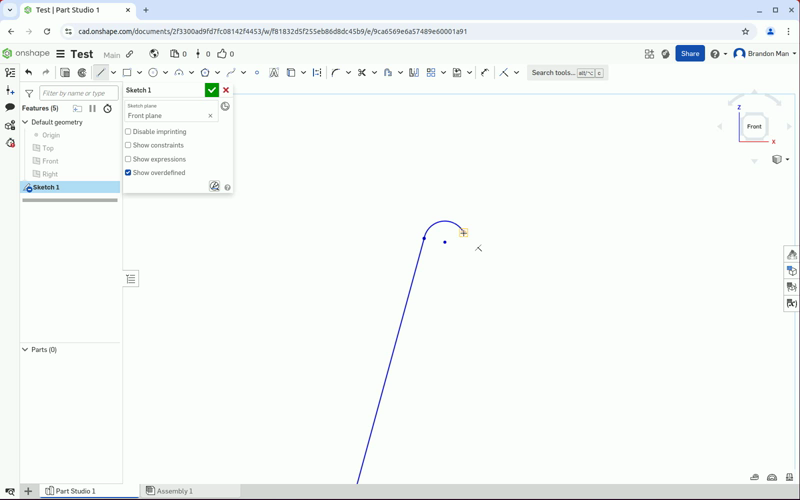
click(463, 232)
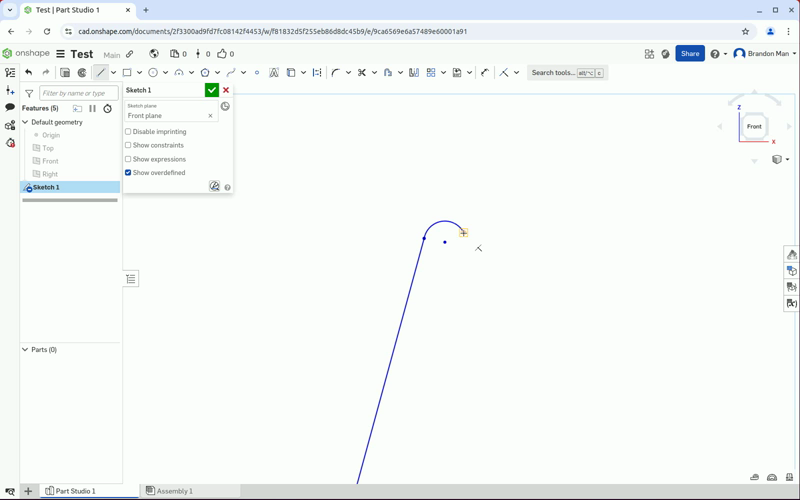
scroll(-6)
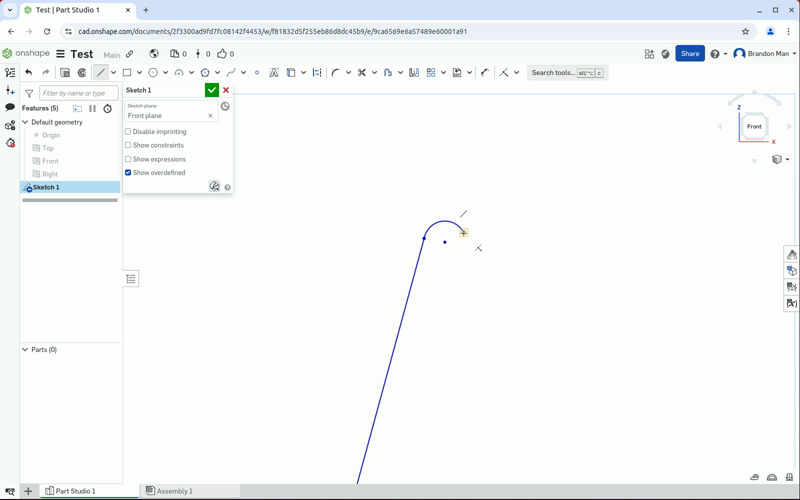
scroll(-6)
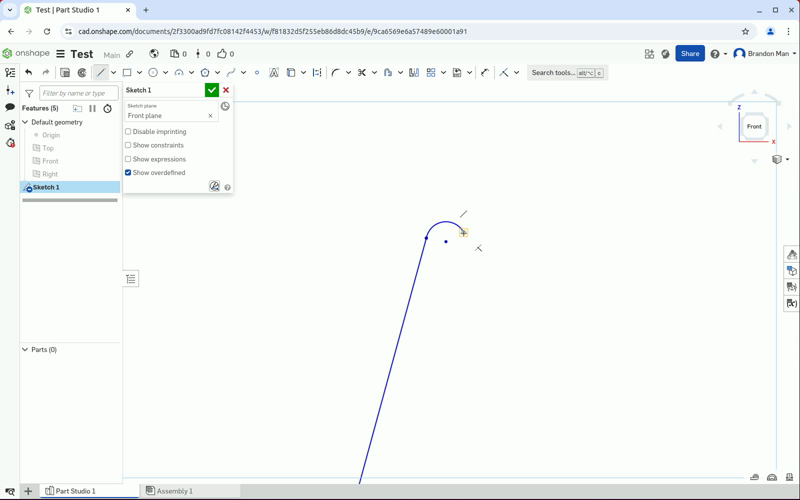
scroll(-6)
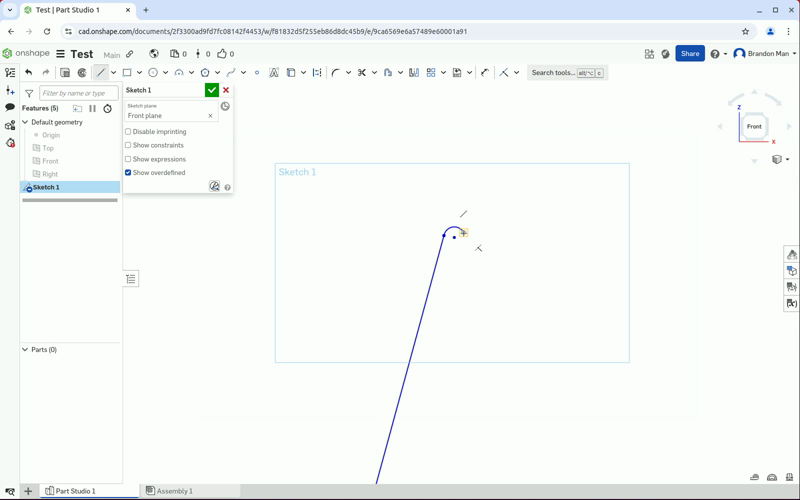
scroll(-6)
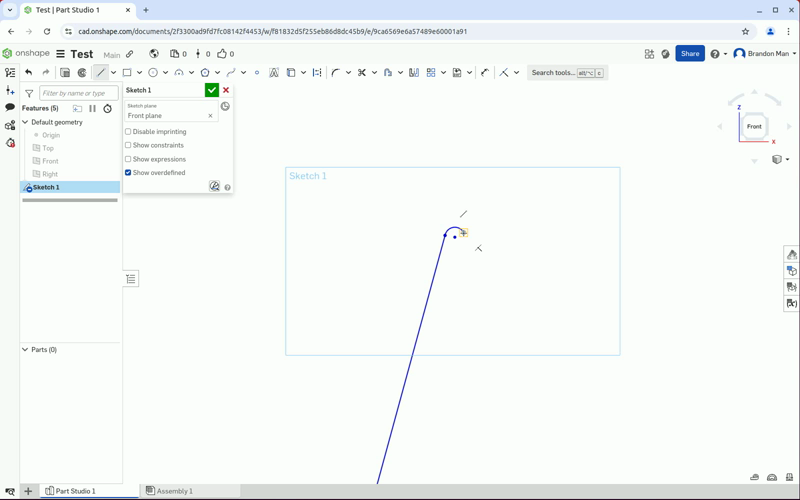
scroll(-6)
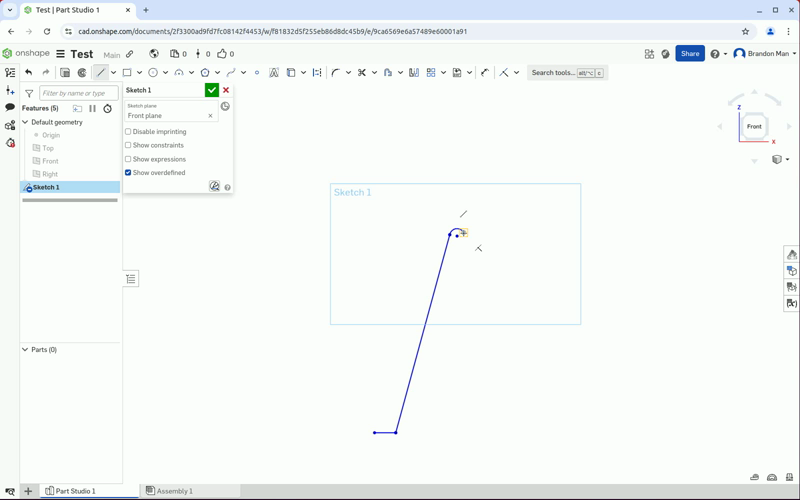
scroll(-6)
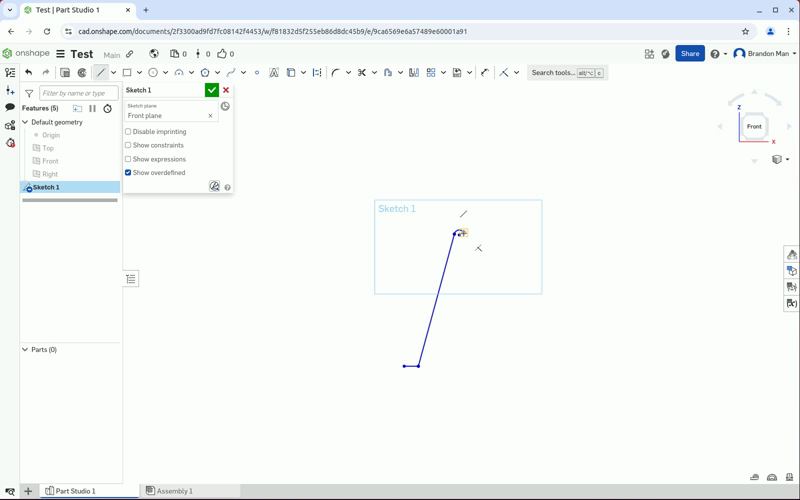
scroll(-6)
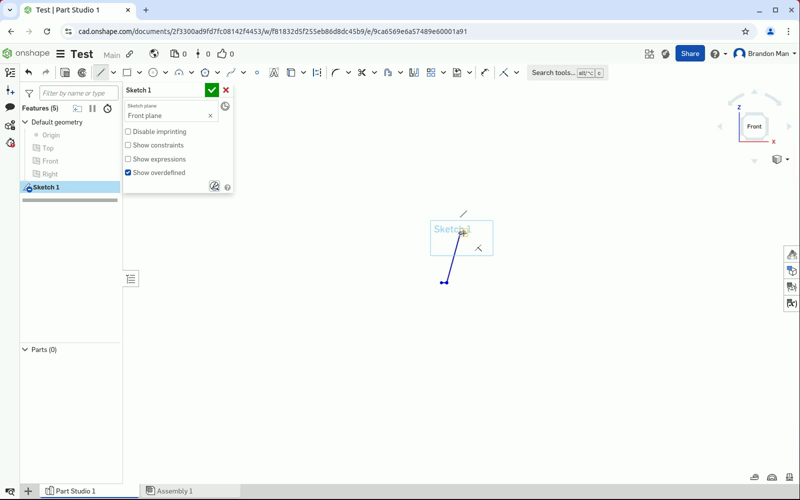
key_down(shift)
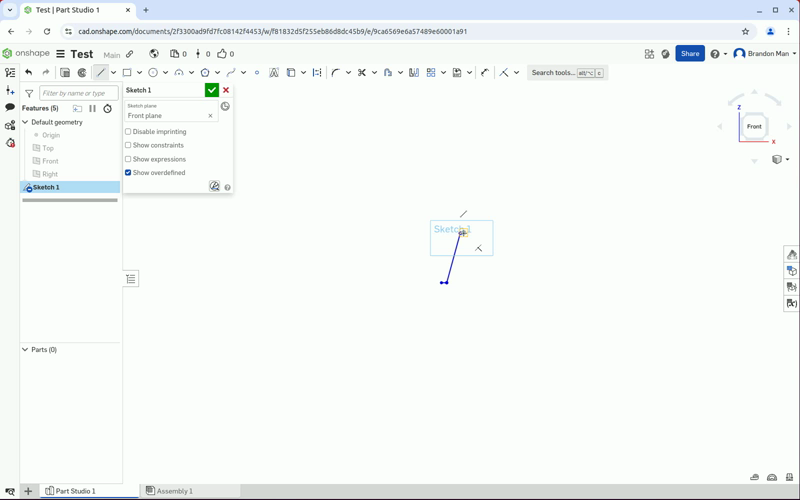
mouse_move(493, 232)
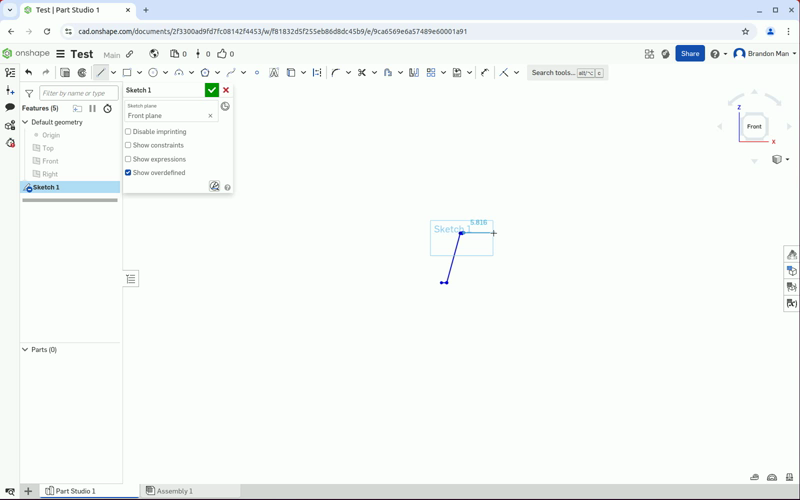
mouse_move(492, 282)
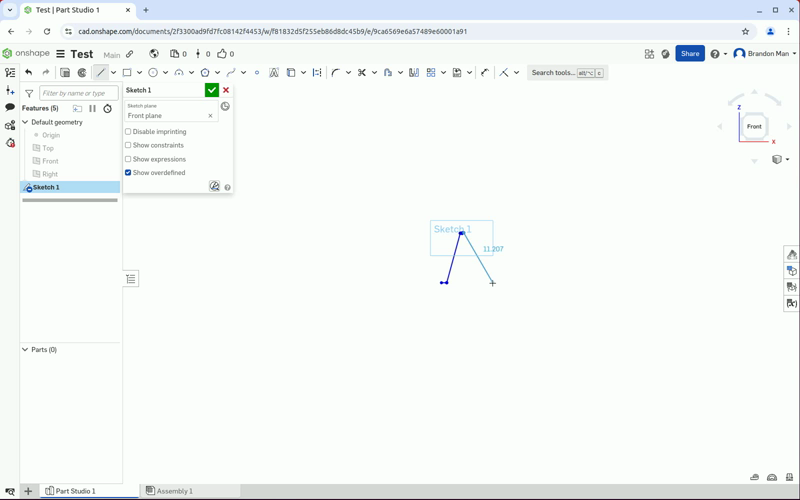
click(492, 282)
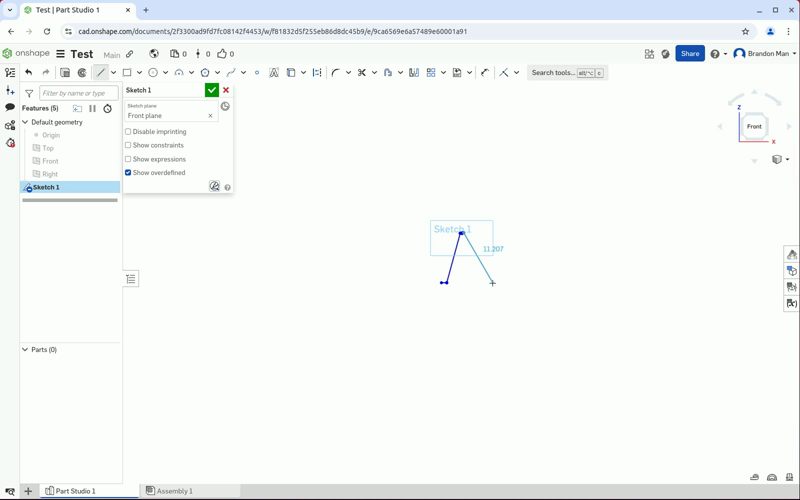
key_up(shift)
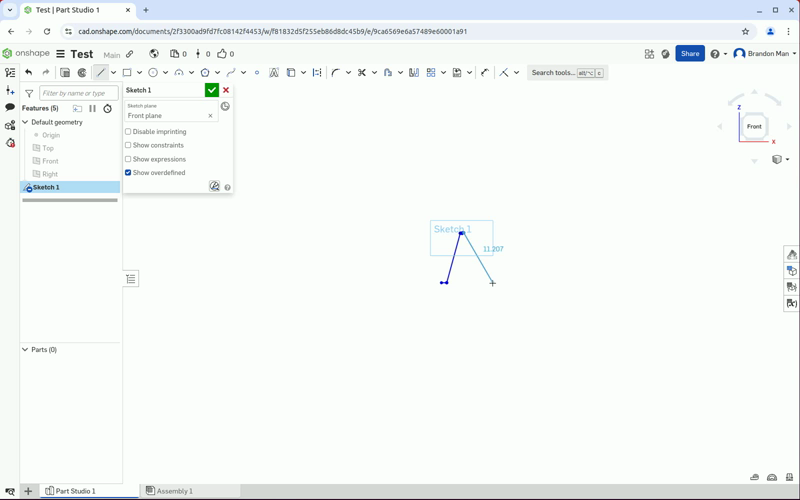
key_down(shift)
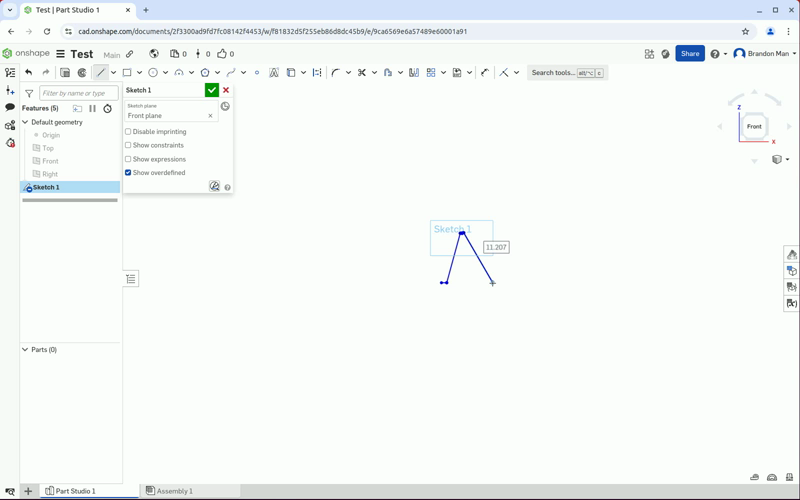
mouse_move(522, 282)
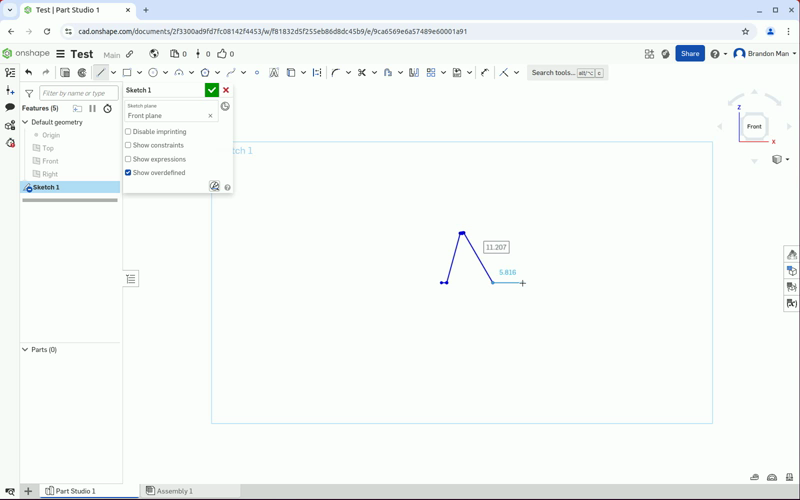
mouse_move(498, 282)
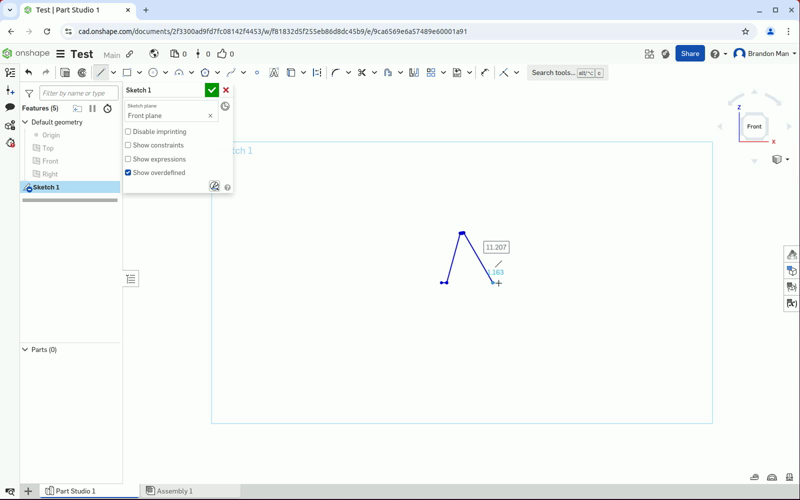
scroll(6)
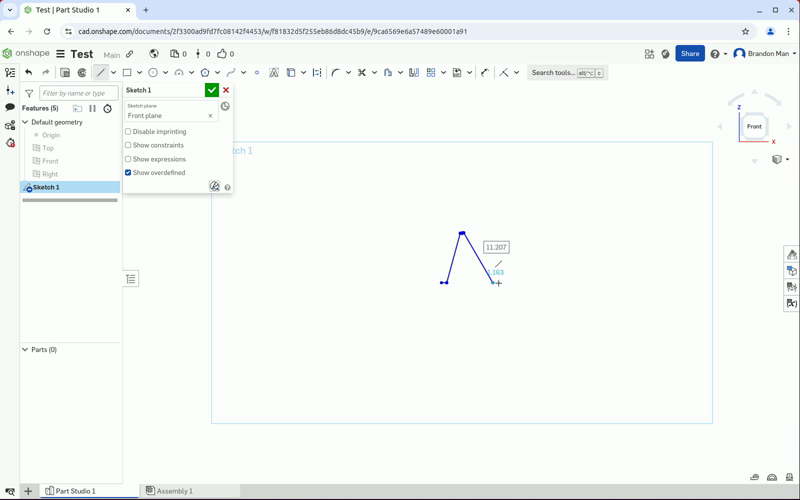
scroll(6)
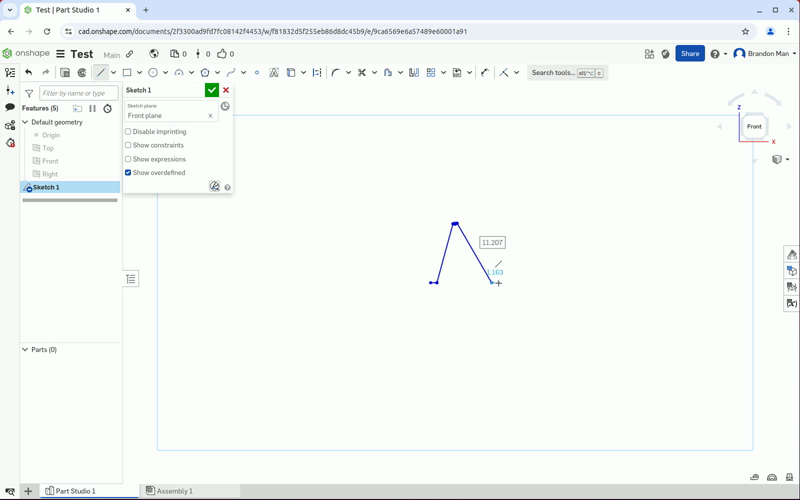
scroll(6)
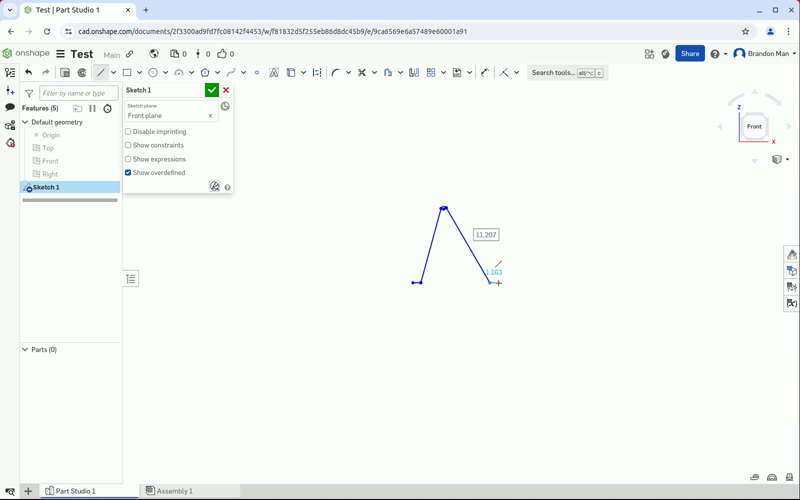
scroll(6)
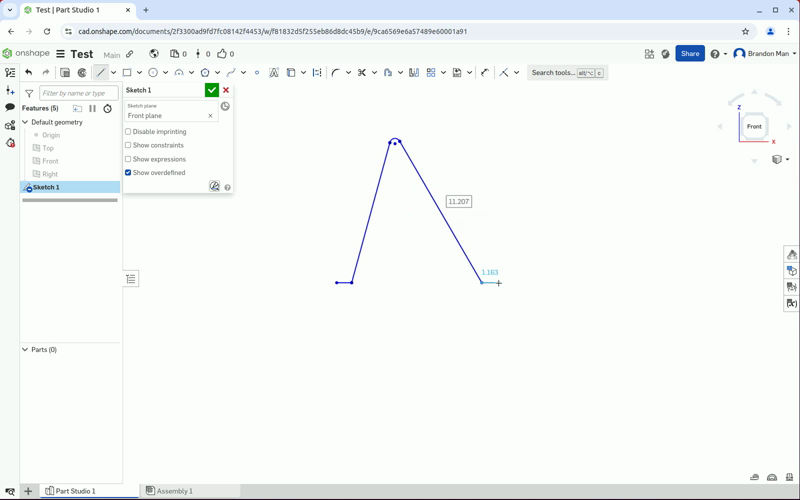
scroll(6)
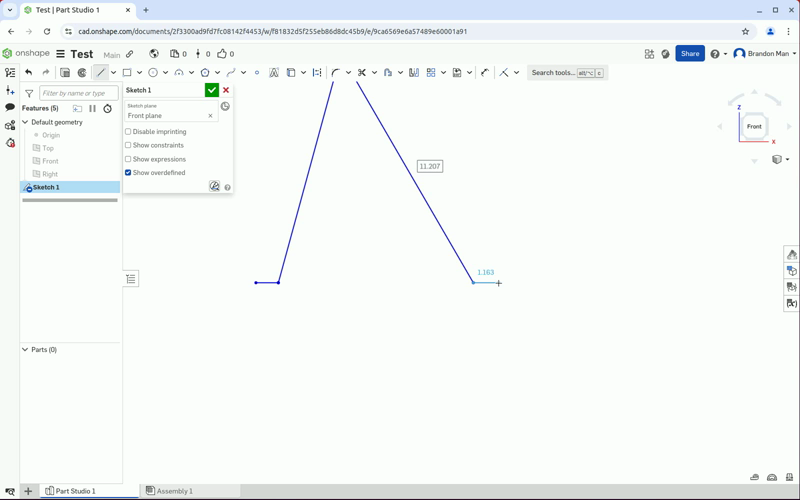
scroll(6)
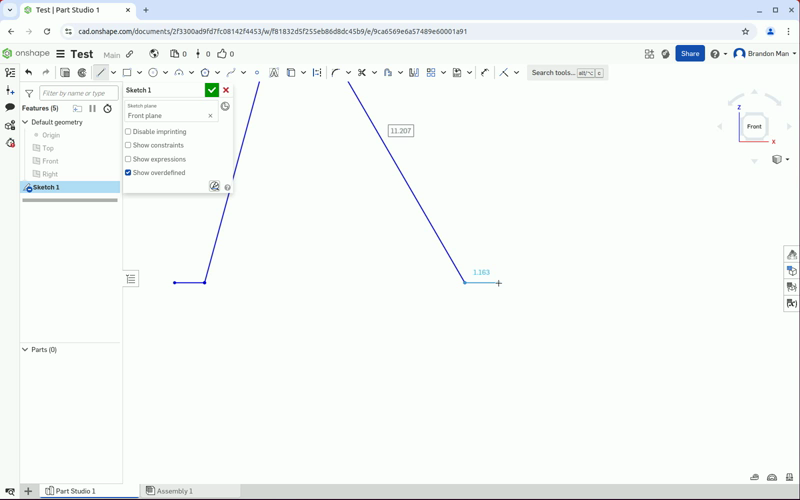
scroll(6)
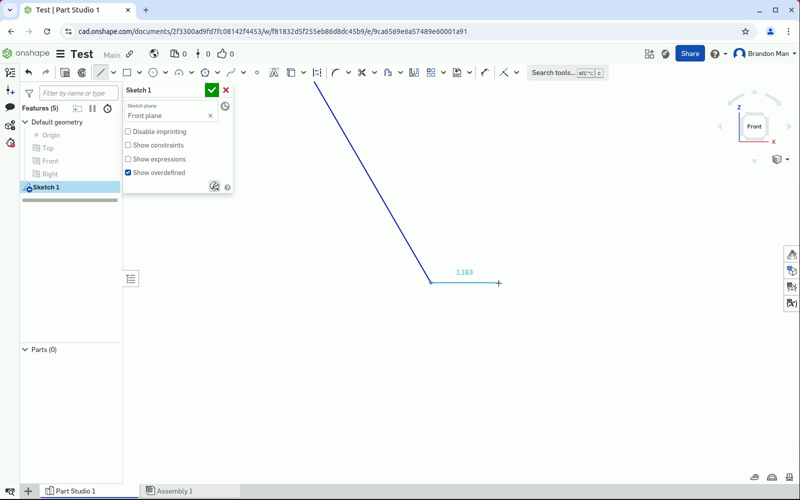
click(498, 282)
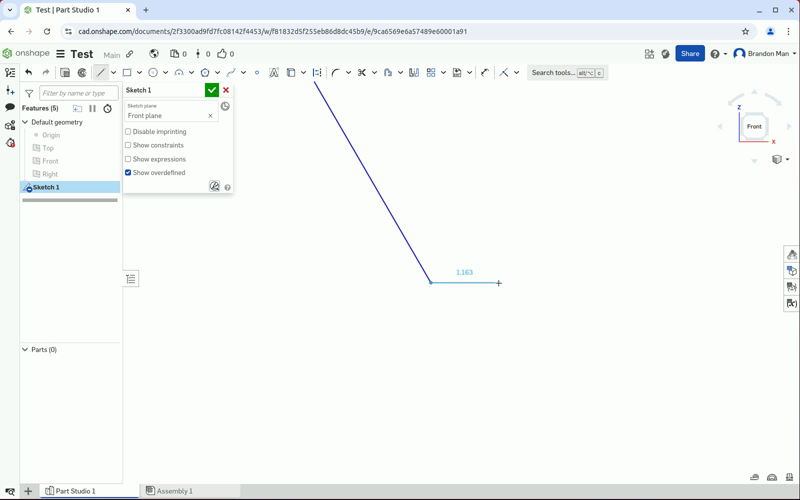
scroll(-6)
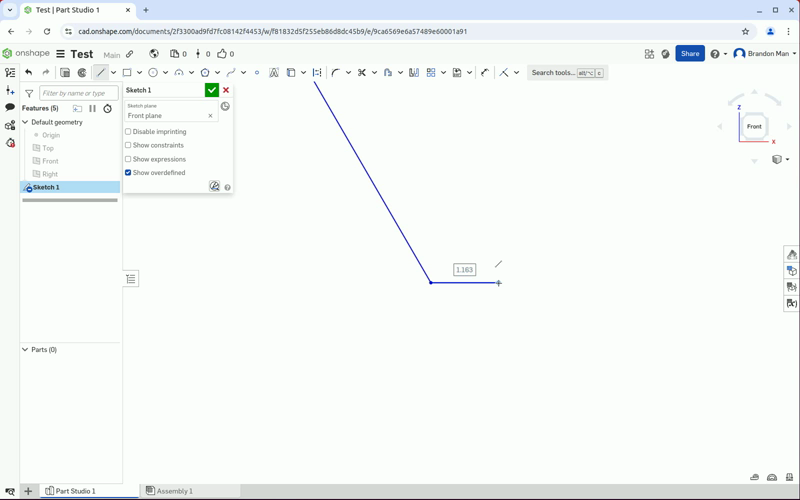
scroll(-6)
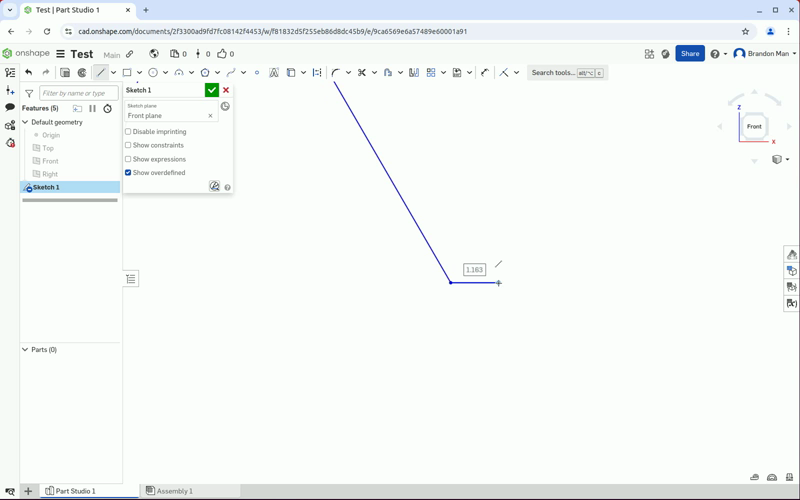
scroll(-6)
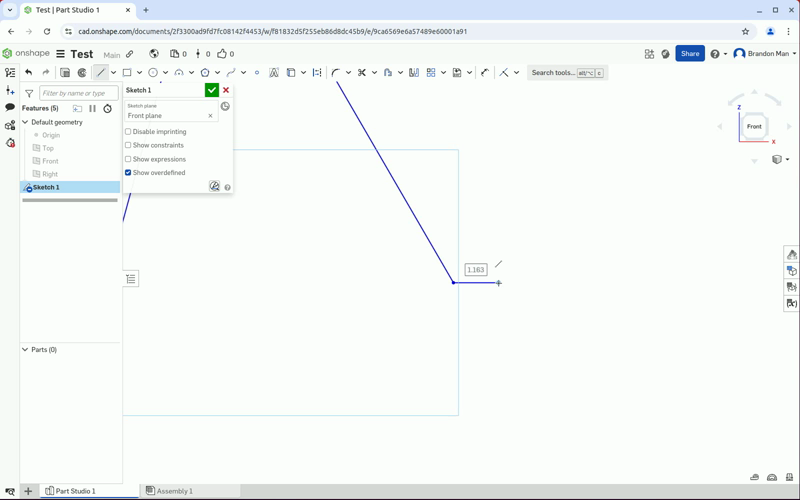
scroll(-6)
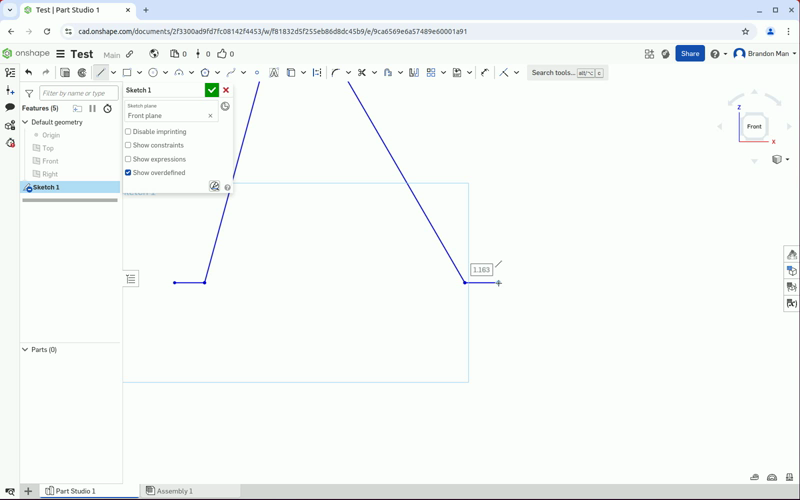
scroll(-6)
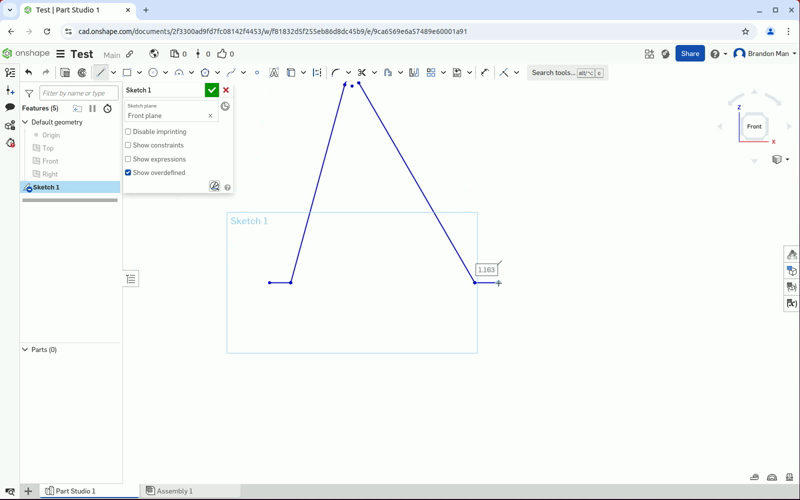
scroll(-6)
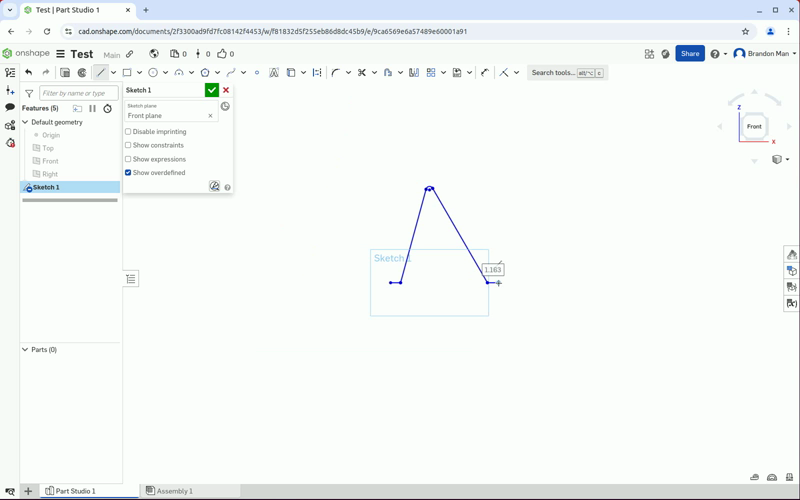
scroll(-6)
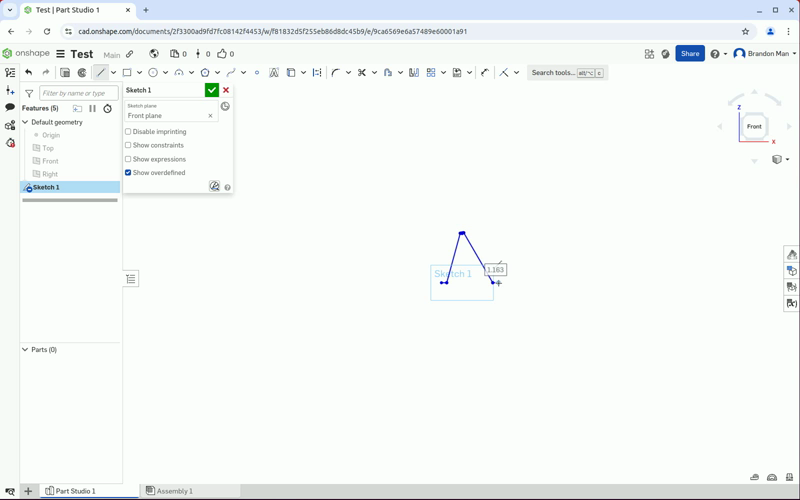
key_up(shift)
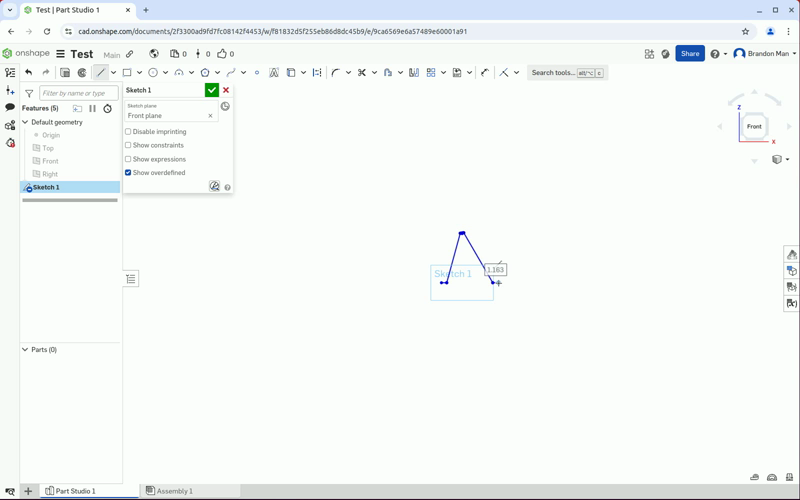
key_down(shift)
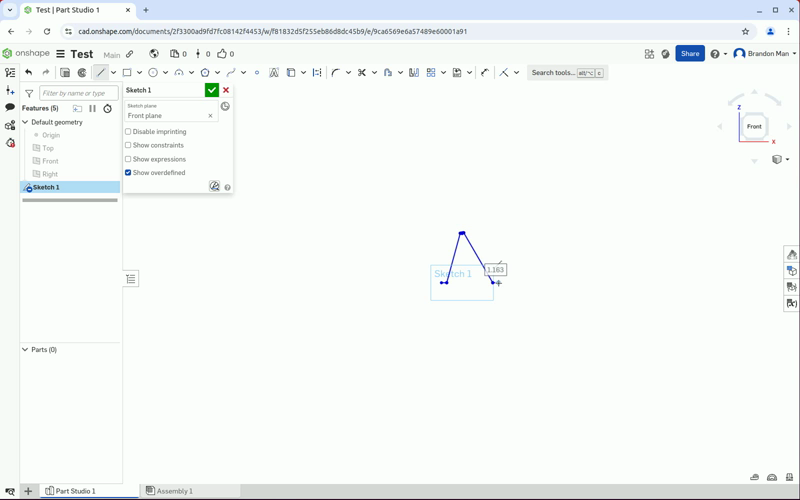
mouse_move(528, 282)
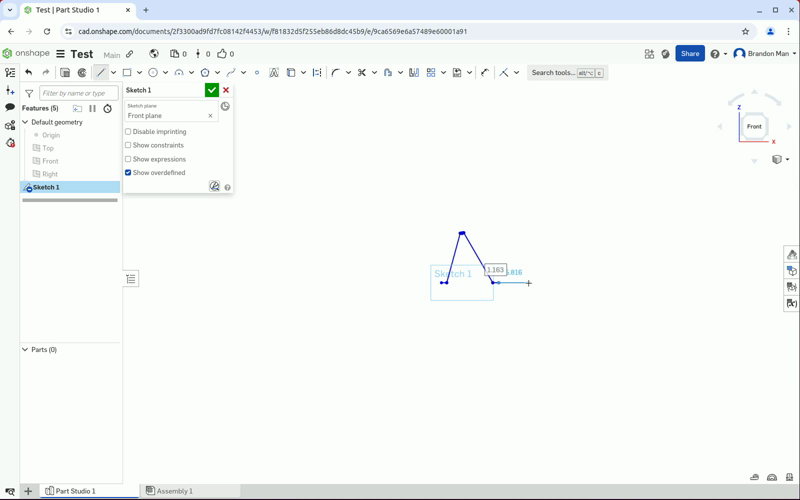
mouse_move(496, 279)
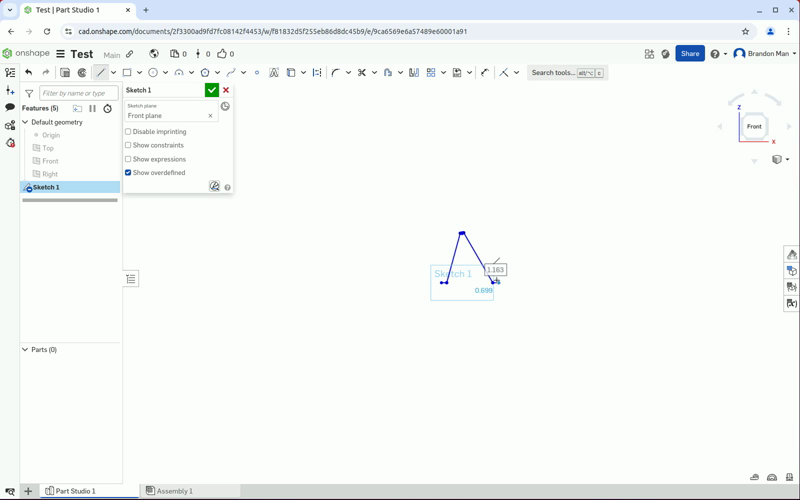
scroll(6)
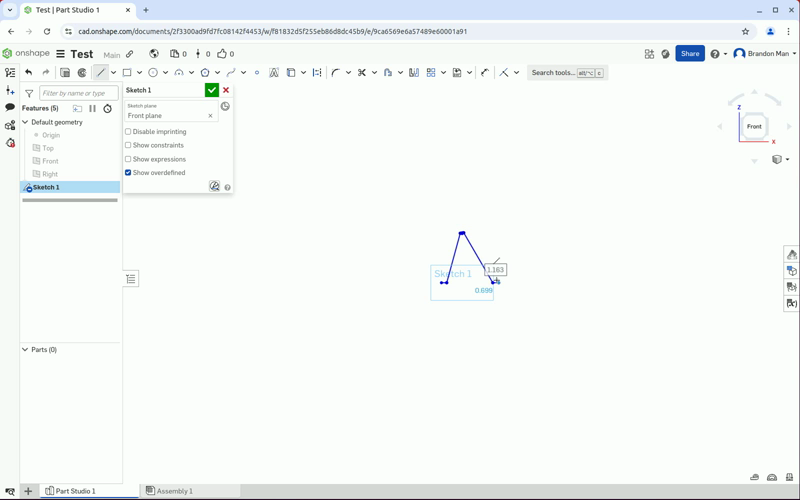
scroll(6)
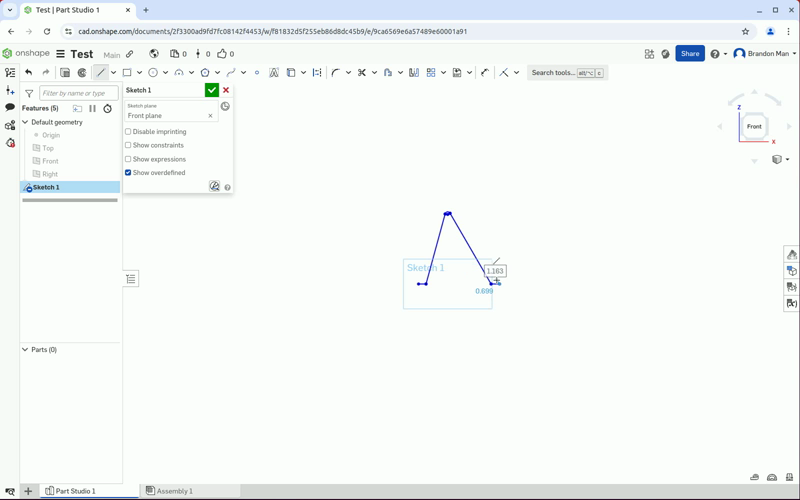
scroll(6)
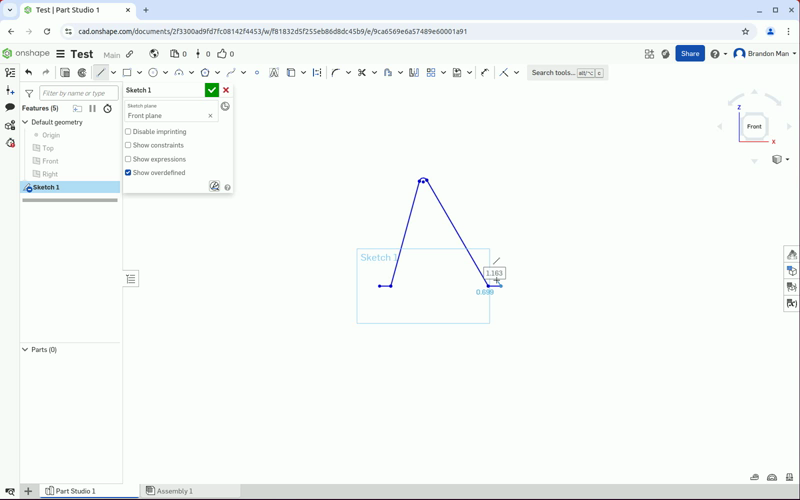
scroll(6)
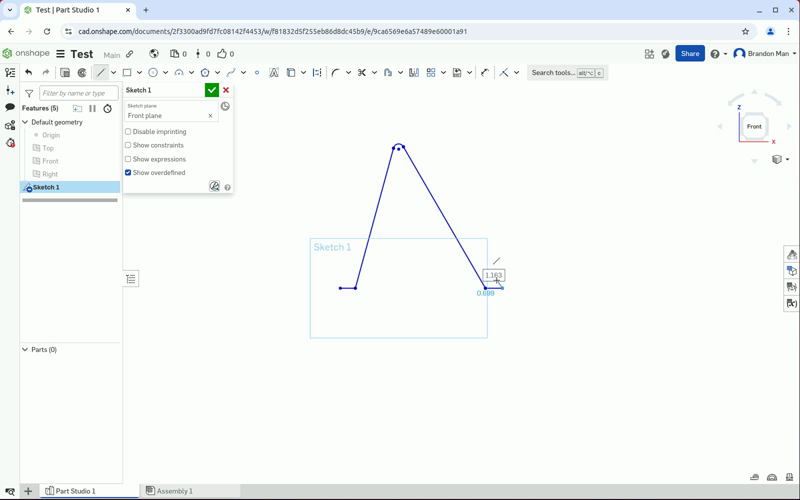
scroll(6)
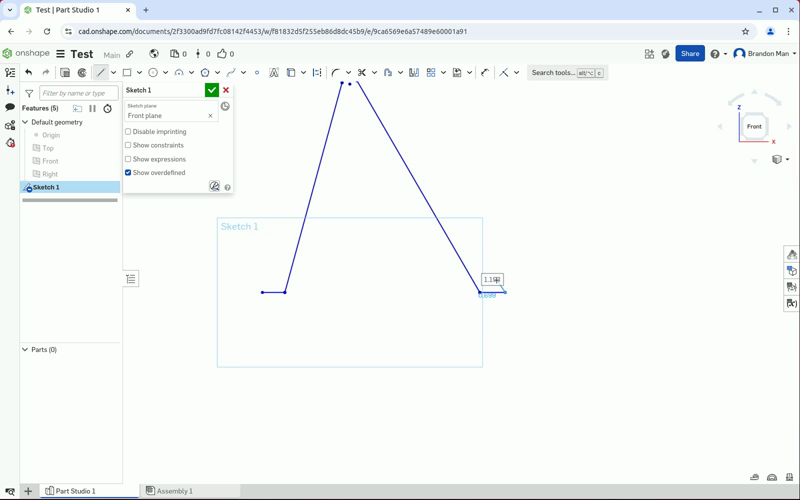
scroll(6)
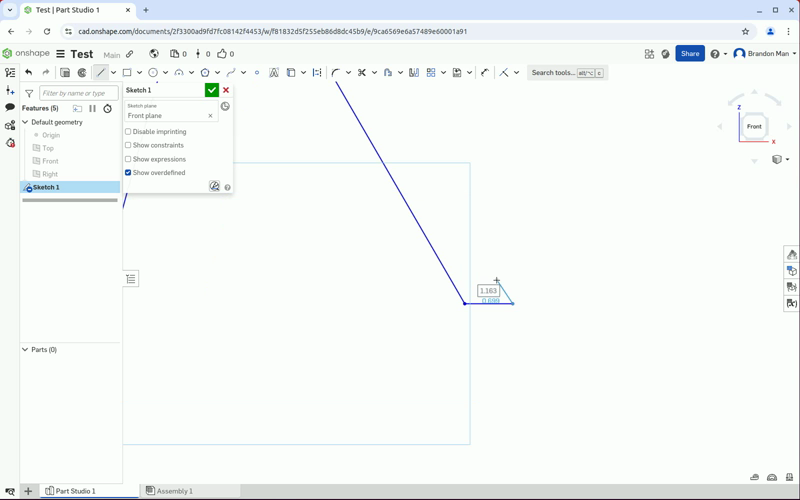
scroll(6)
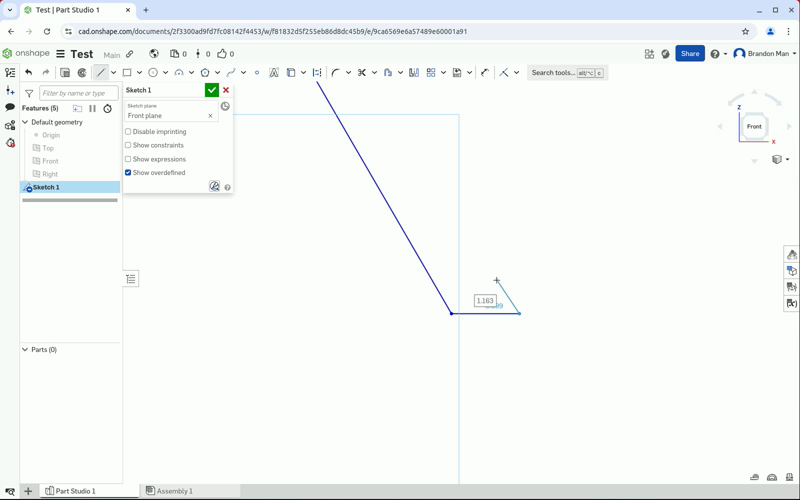
click(496, 279)
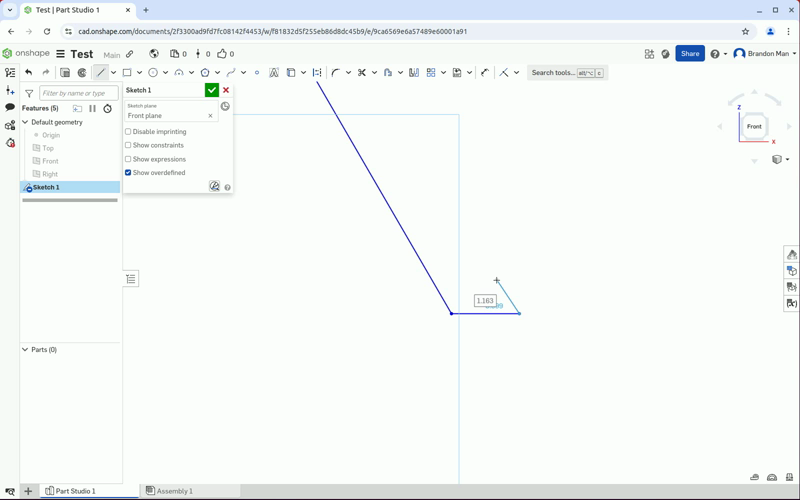
scroll(-6)
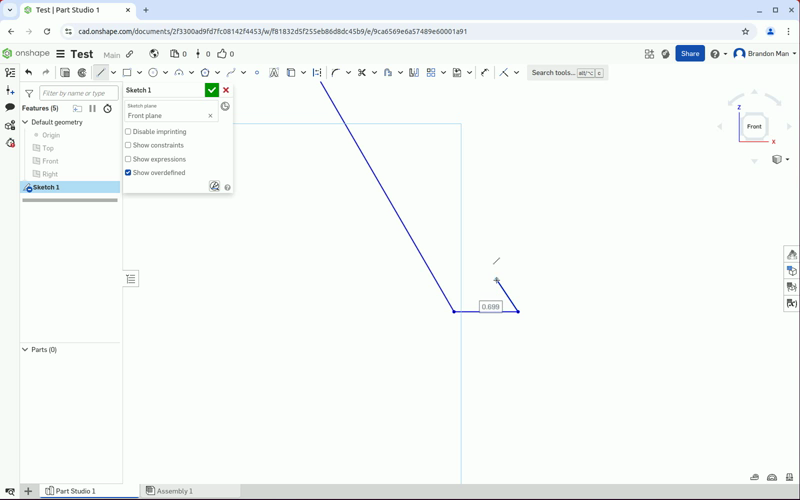
scroll(-6)
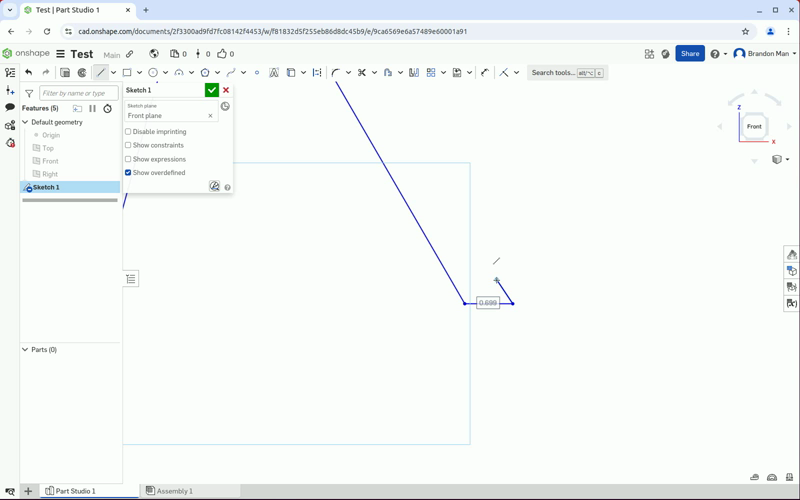
scroll(-6)
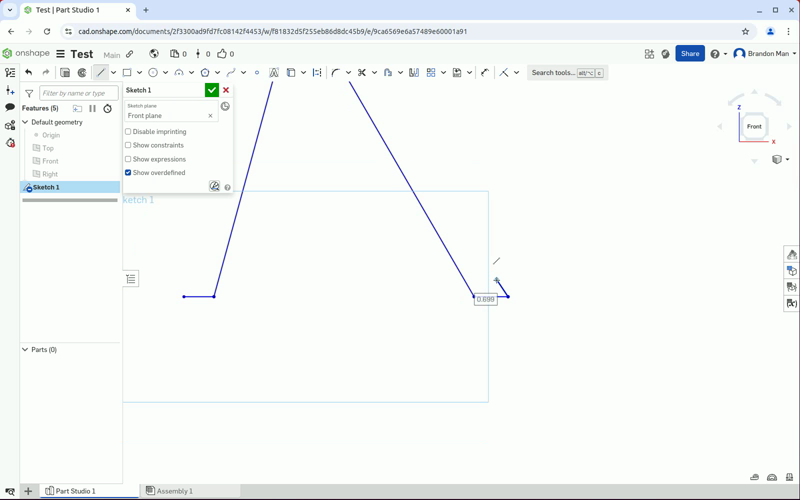
scroll(-6)
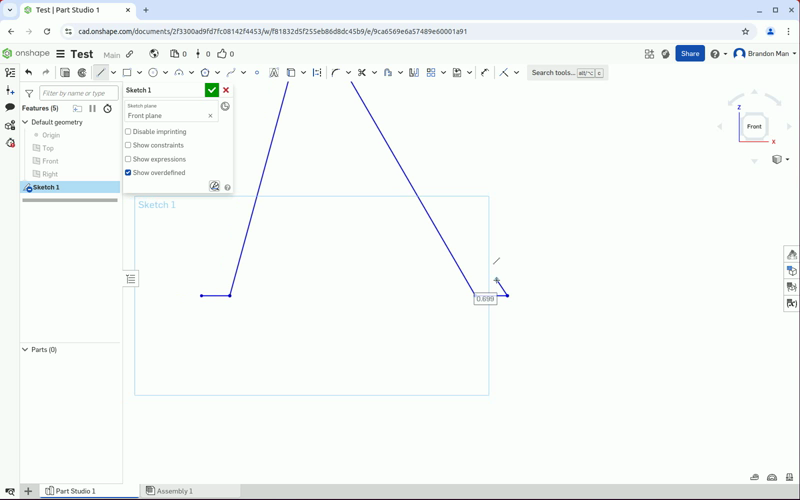
scroll(-6)
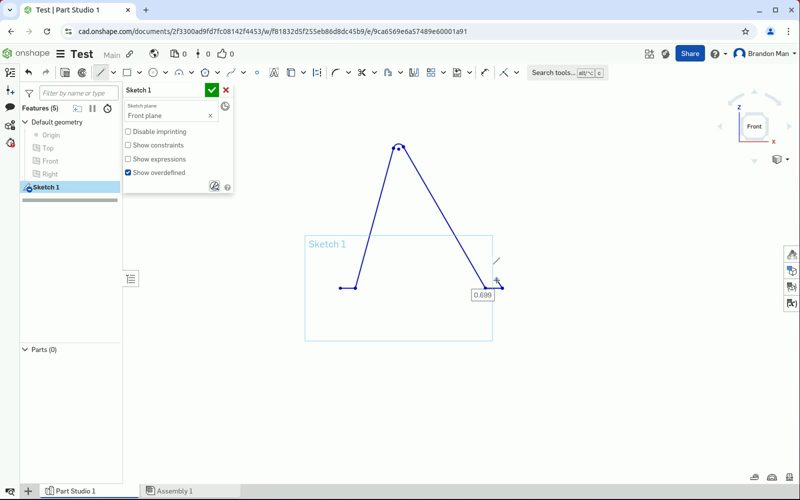
scroll(-6)
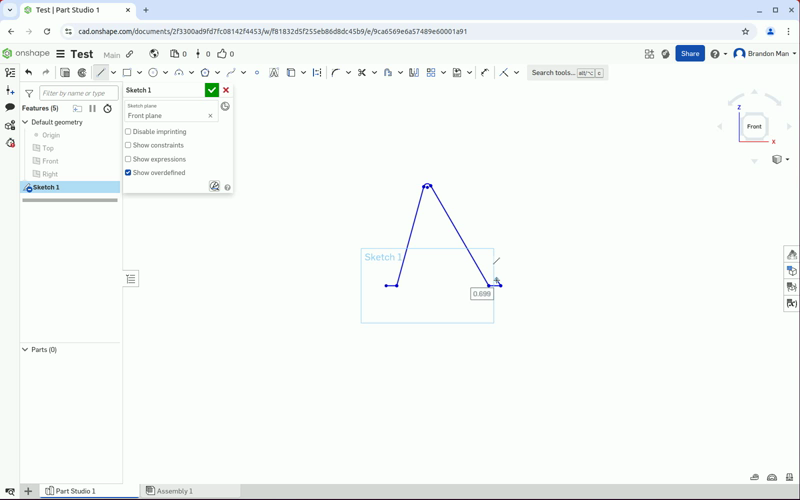
scroll(-6)
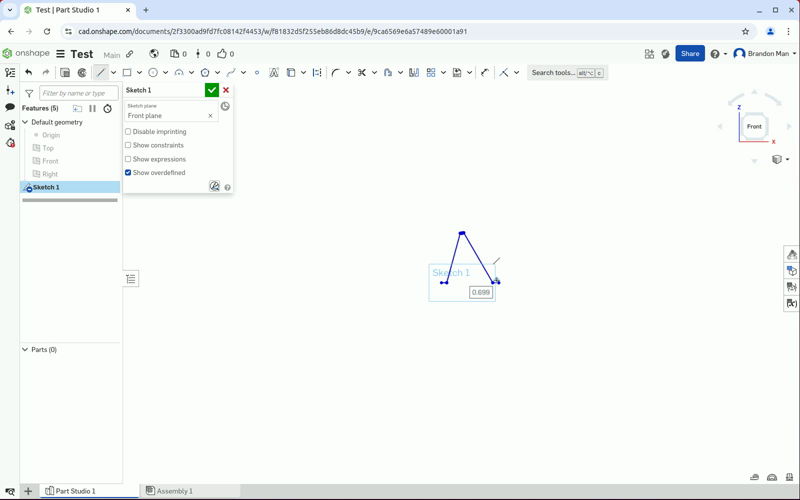
key_up(shift)
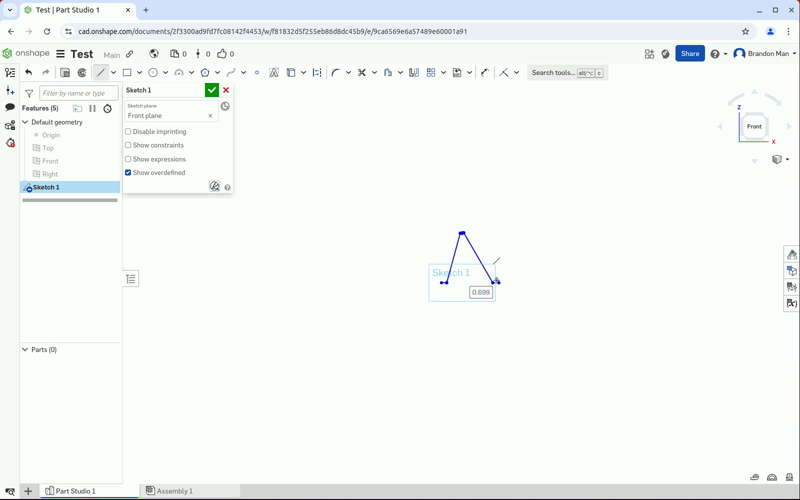
key_down(shift)
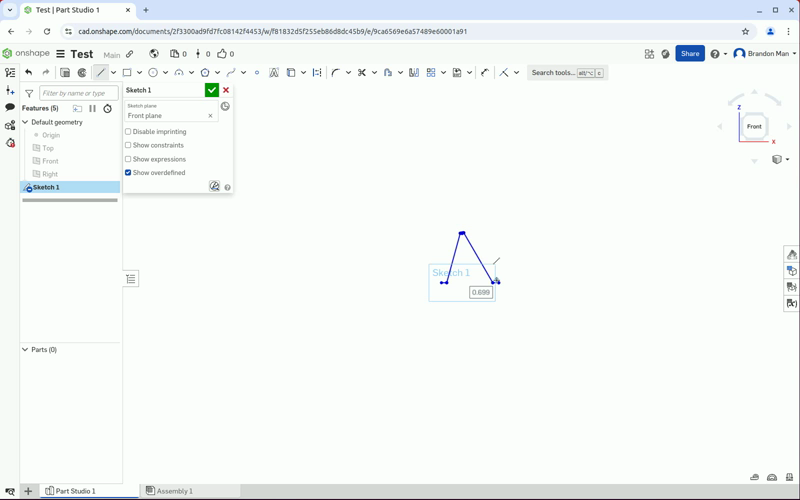
mouse_move(463, 220)
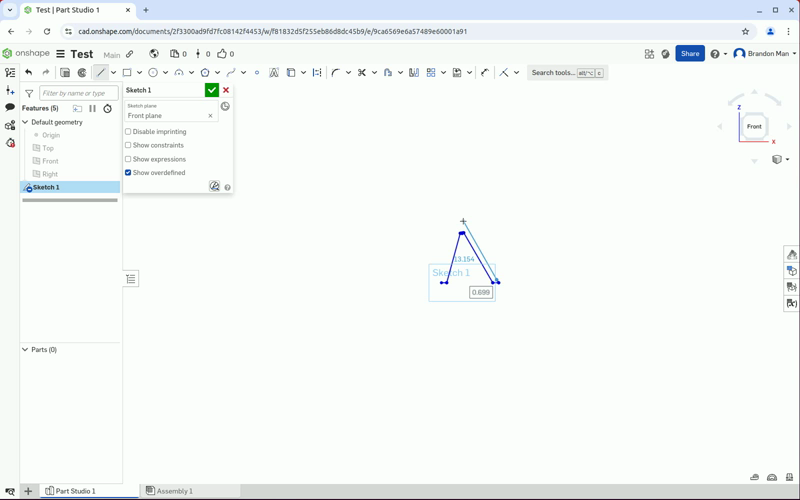
click(463, 220)
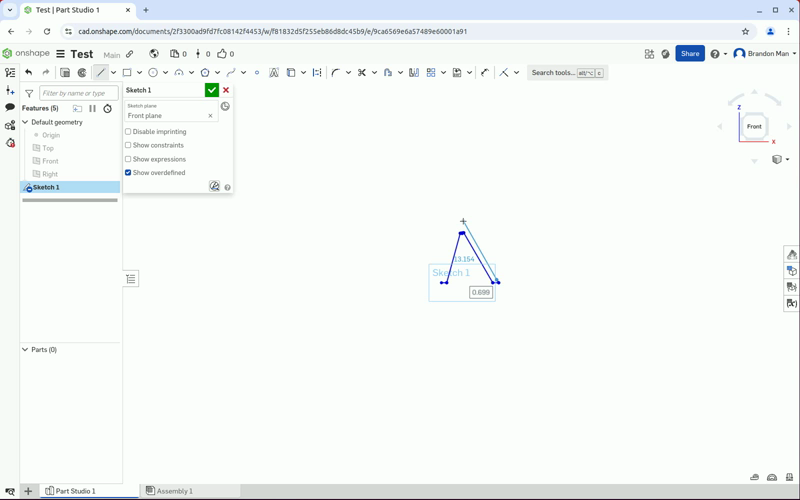
key_up(shift)
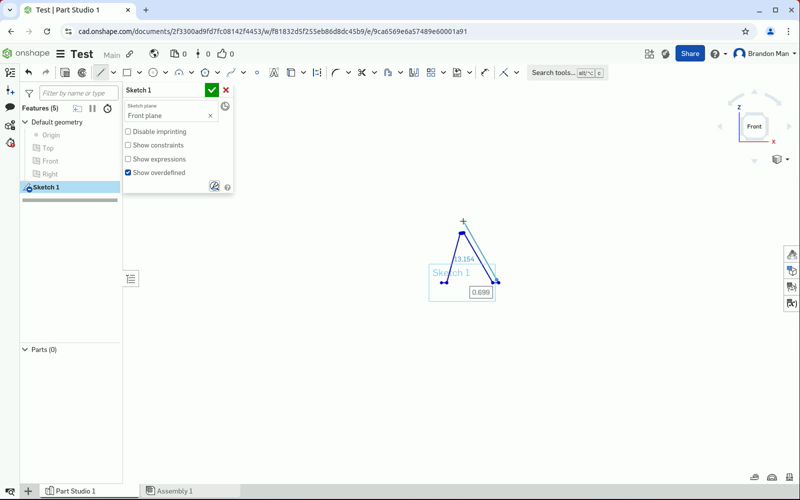
key(esc)
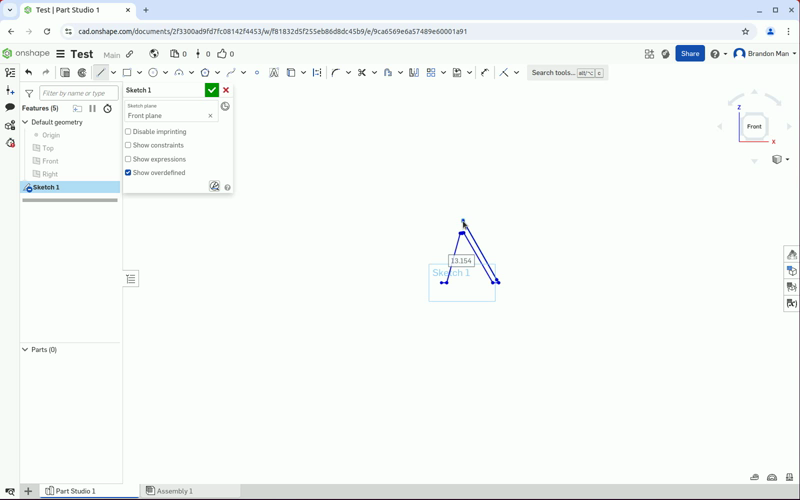
key(a)
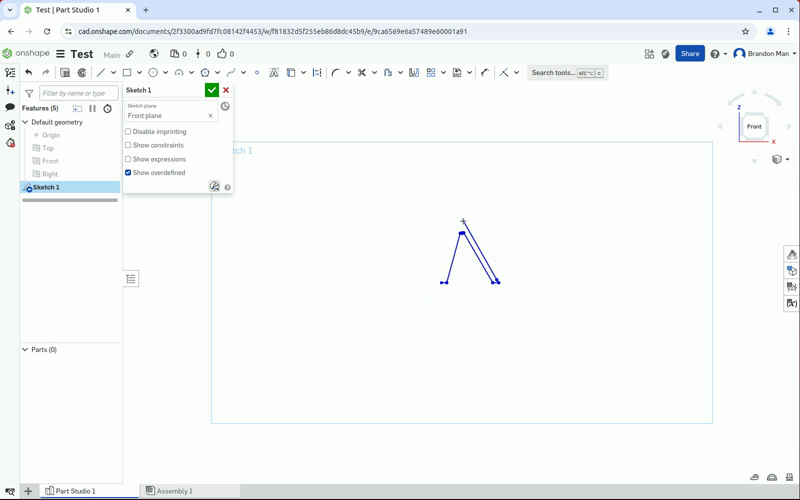
mouse_move(463, 220)
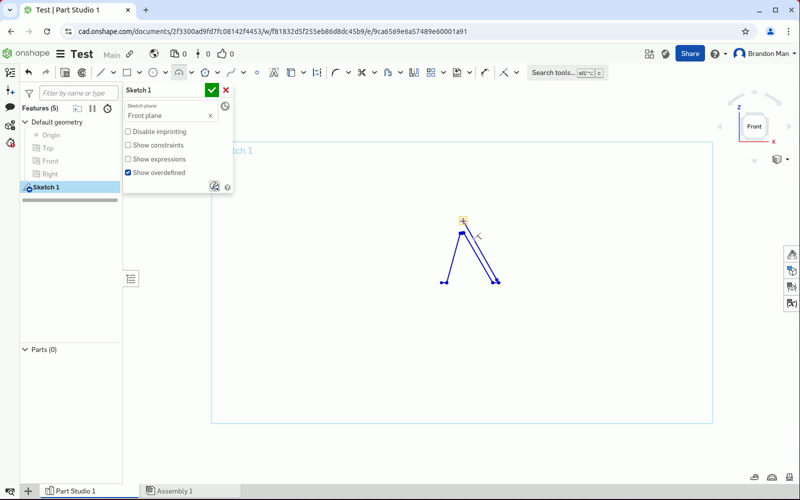
click(463, 220)
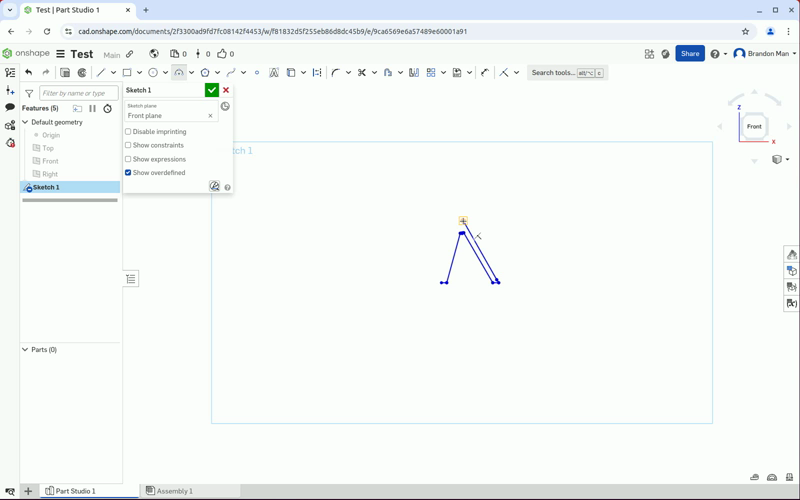
key_down(shift)
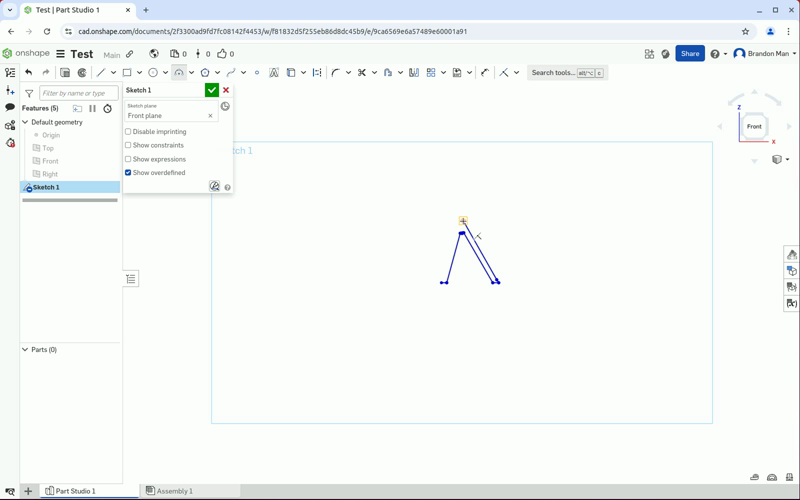
mouse_move(459, 221)
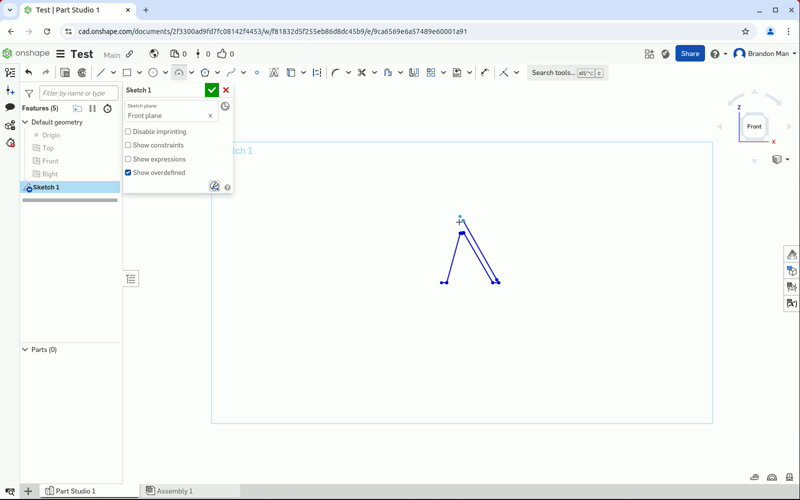
scroll(6)
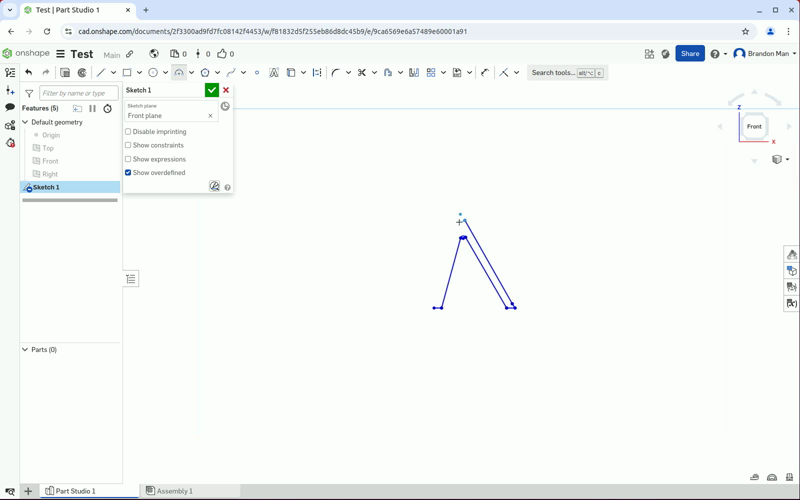
scroll(6)
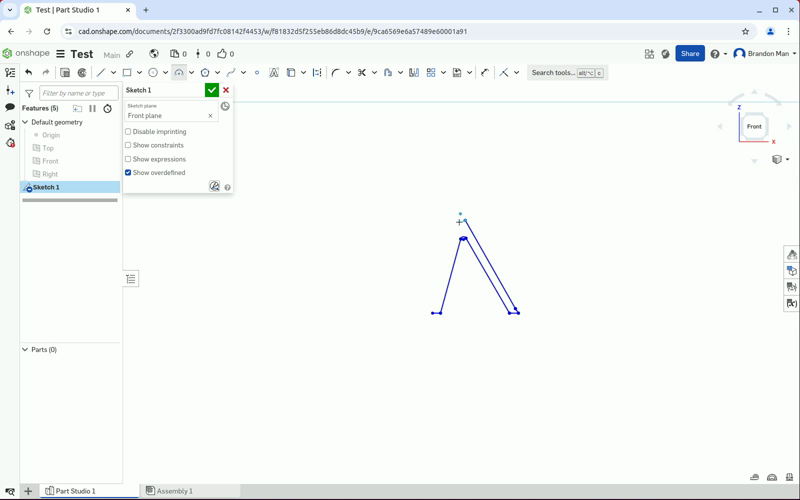
scroll(6)
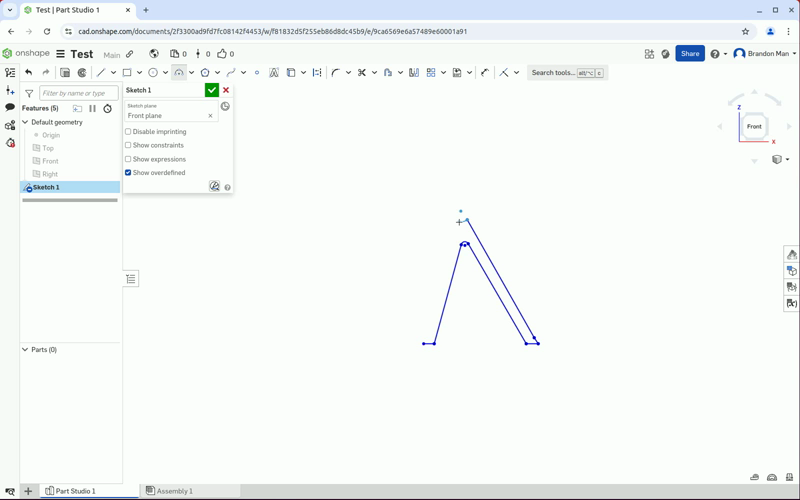
scroll(6)
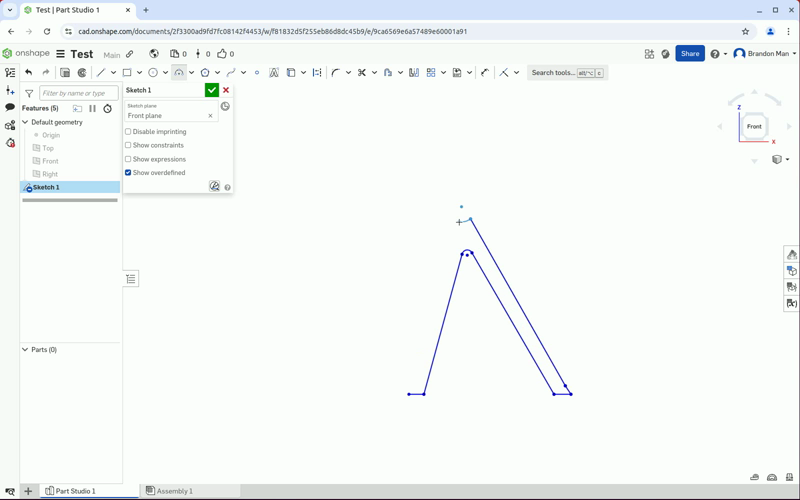
scroll(6)
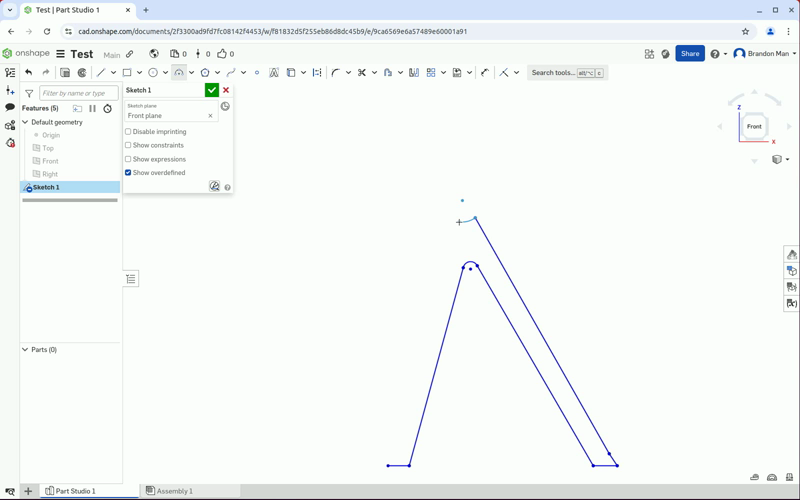
scroll(6)
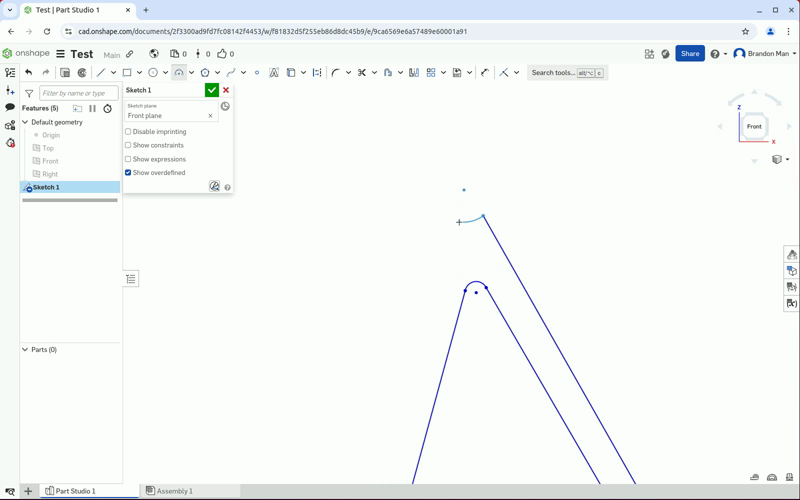
scroll(6)
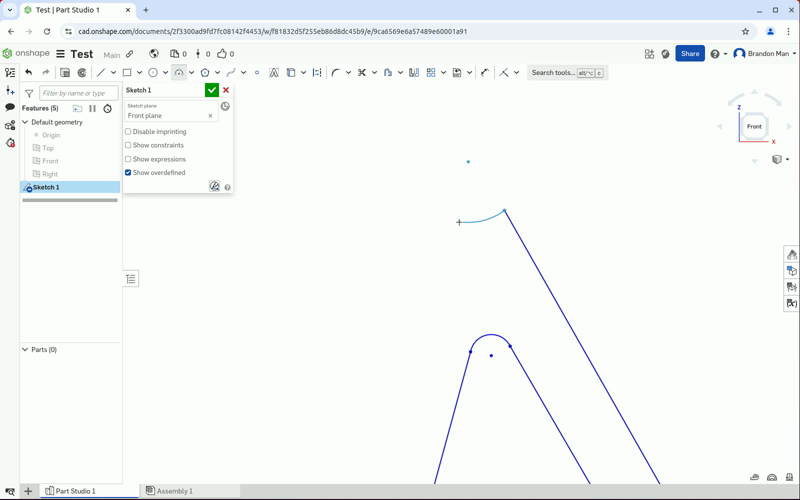
click(459, 221)
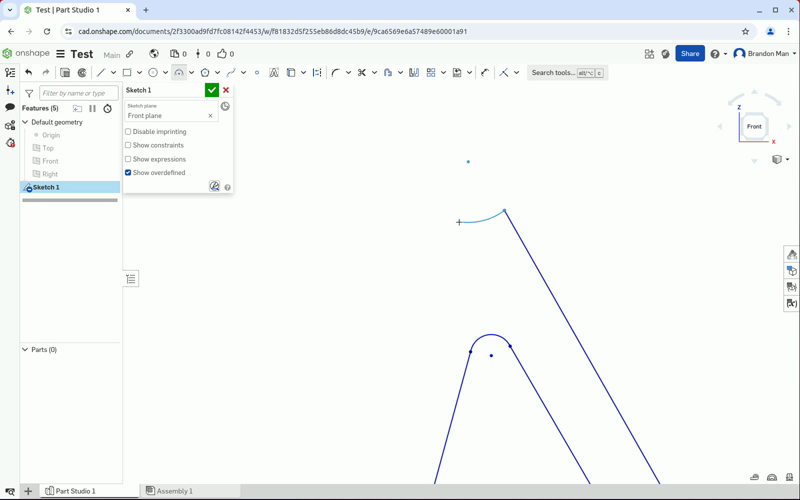
scroll(-6)
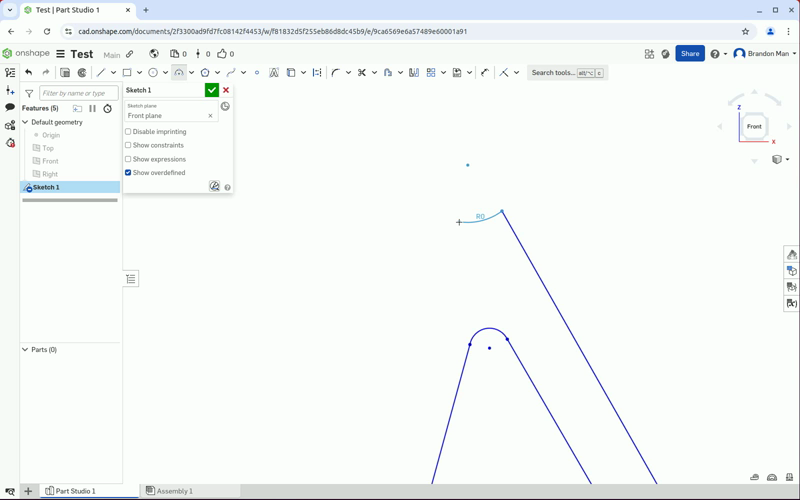
scroll(-6)
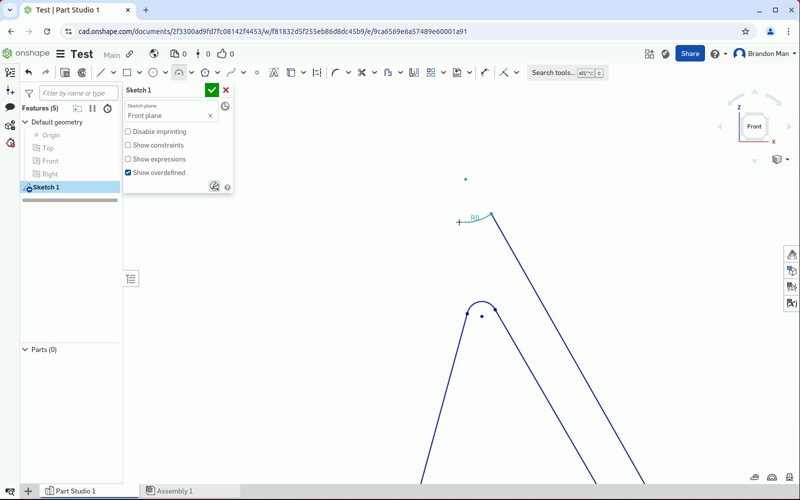
scroll(-6)
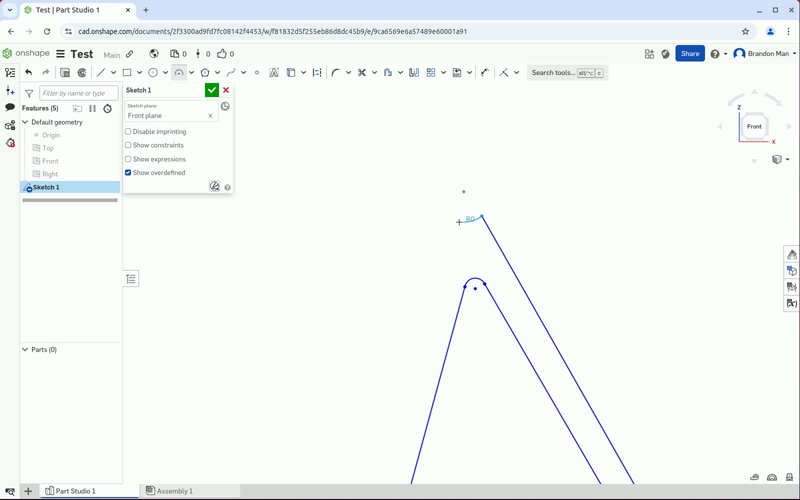
scroll(-6)
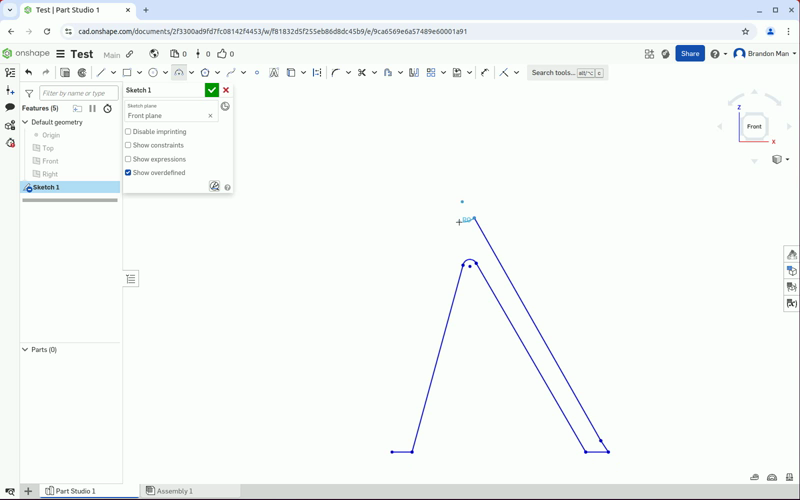
scroll(-6)
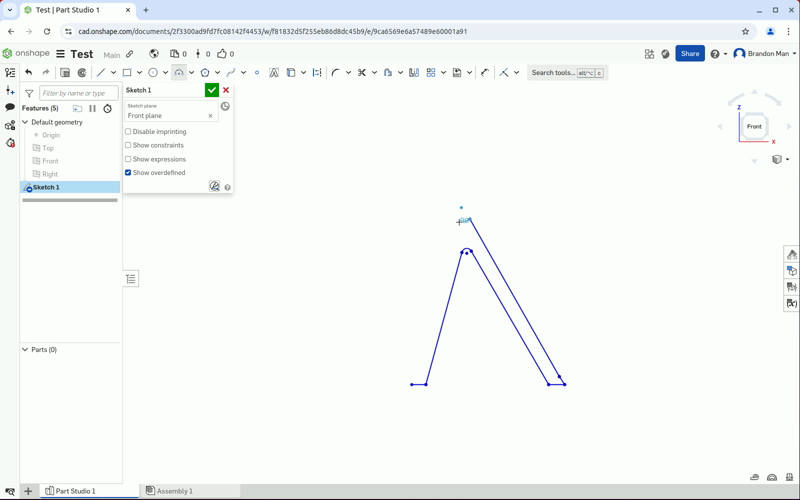
scroll(-6)
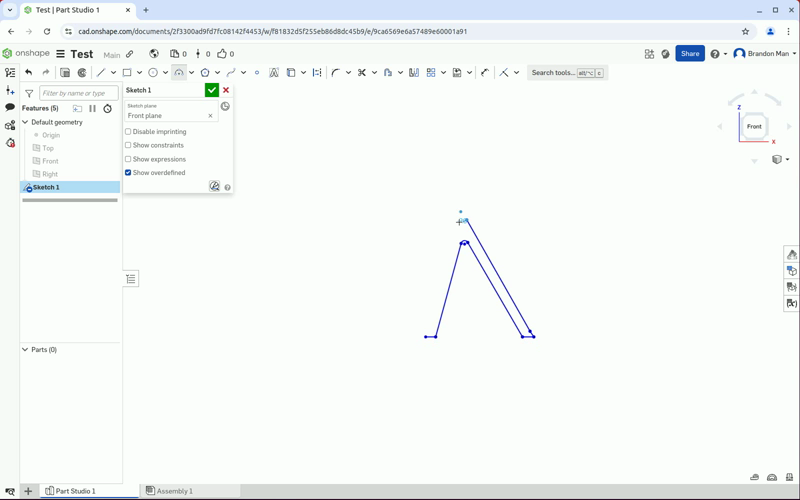
scroll(-6)
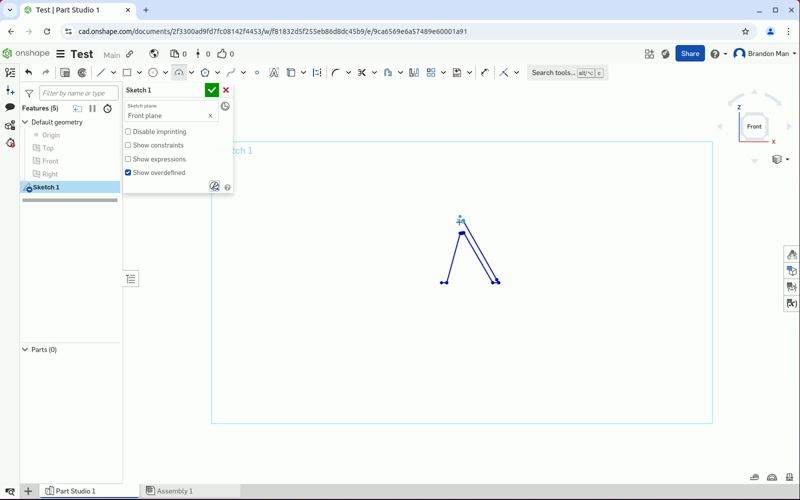
mouse_move(460, 219)
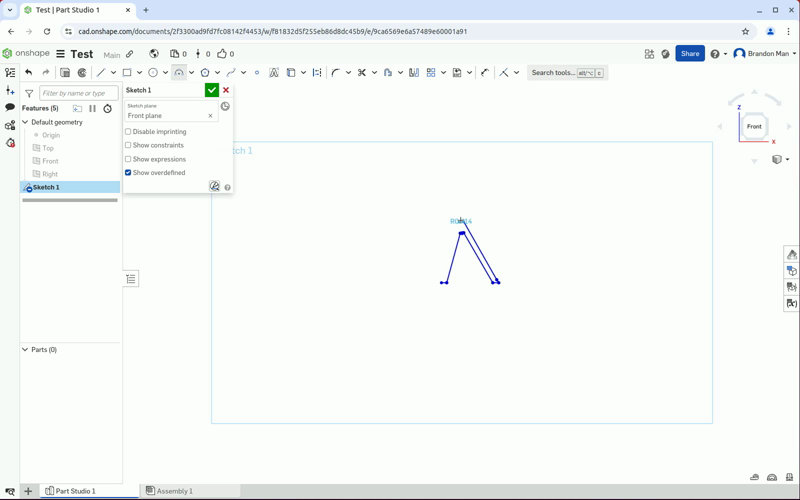
scroll(6)
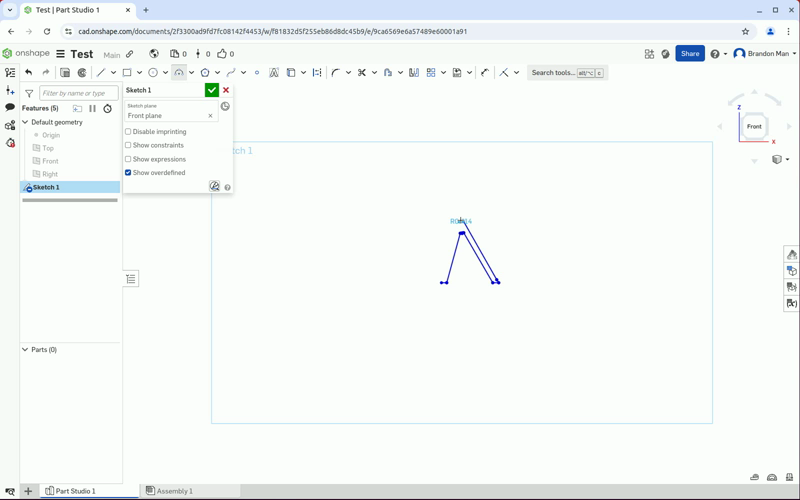
scroll(6)
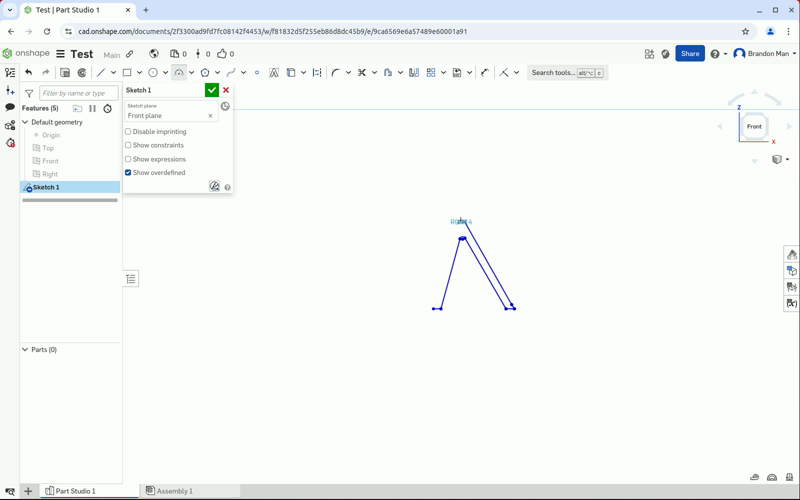
scroll(6)
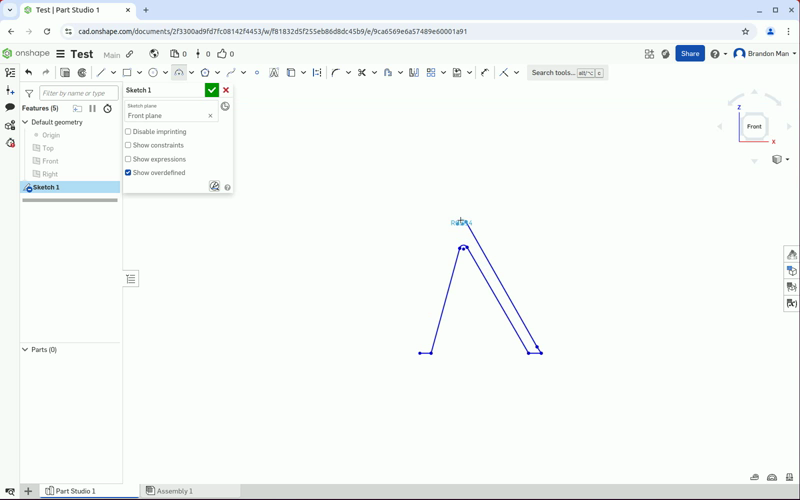
scroll(6)
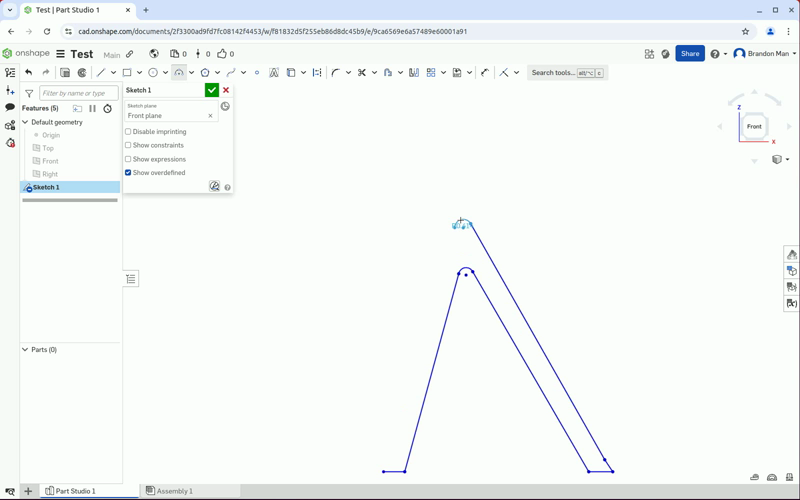
scroll(6)
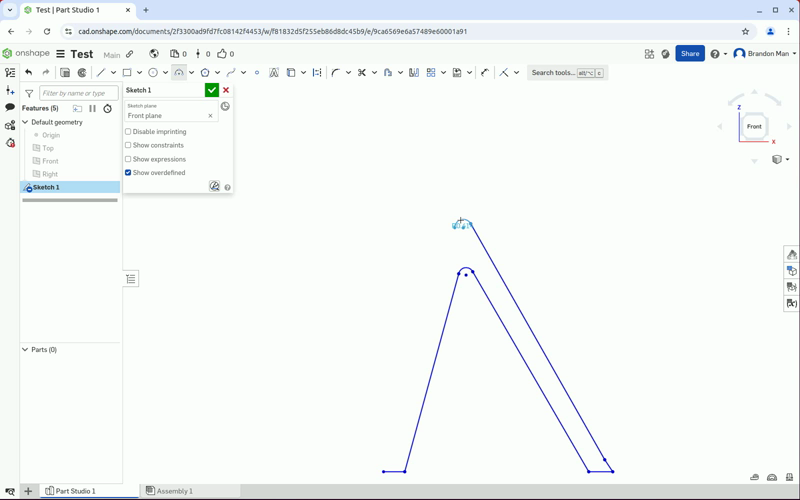
scroll(6)
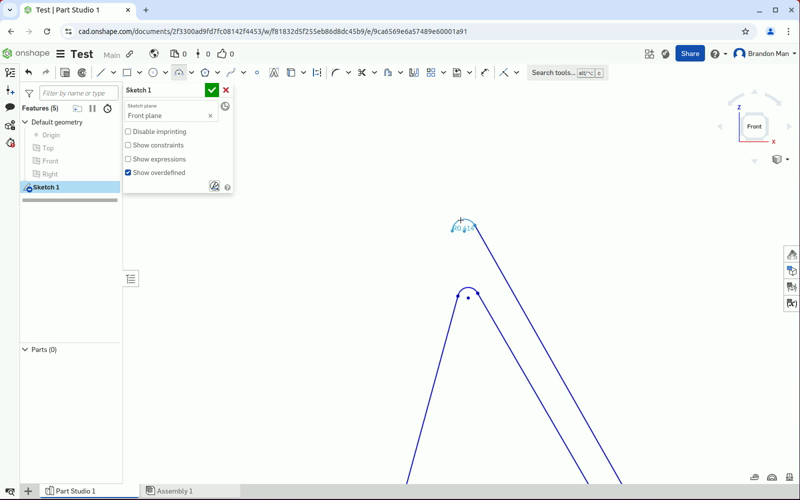
scroll(6)
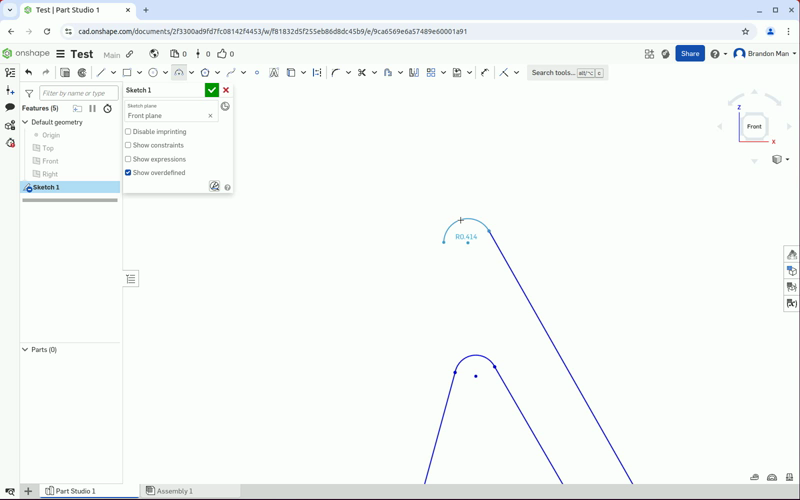
click(460, 219)
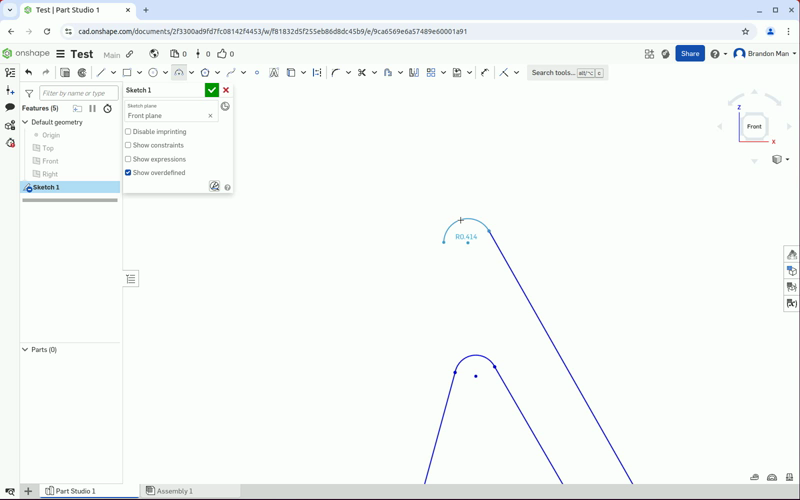
scroll(-6)
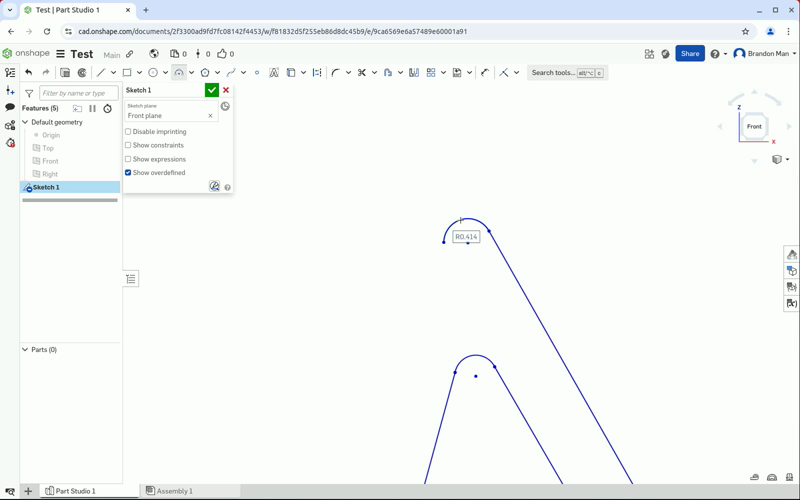
scroll(-6)
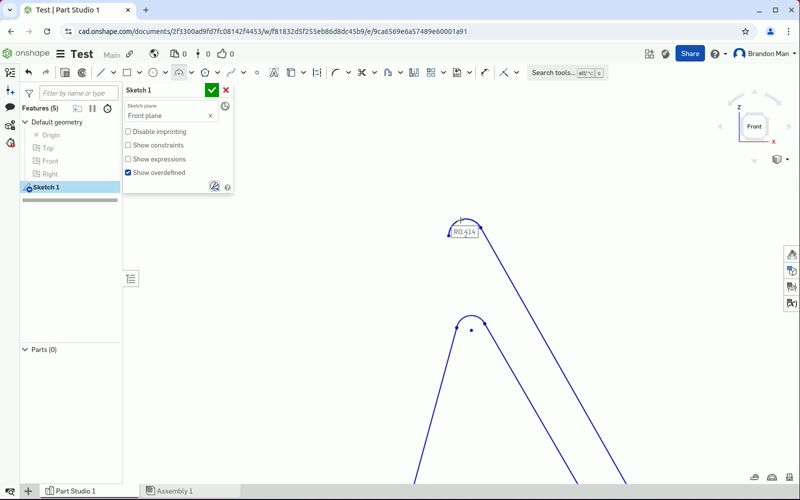
scroll(-6)
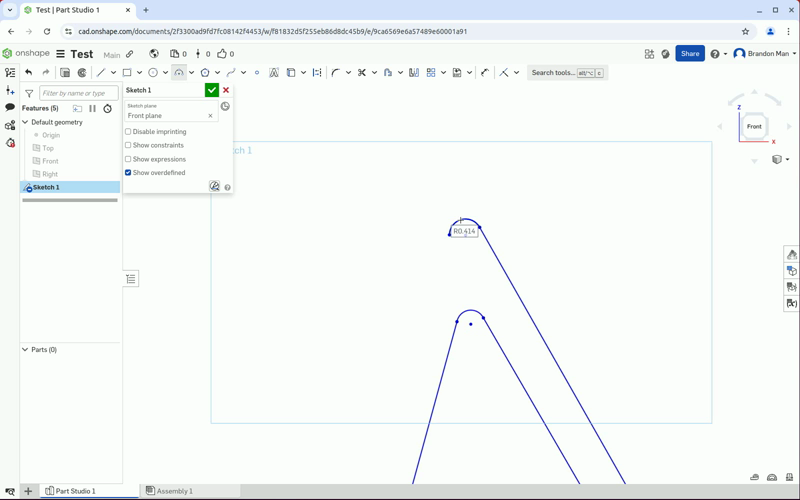
scroll(-6)
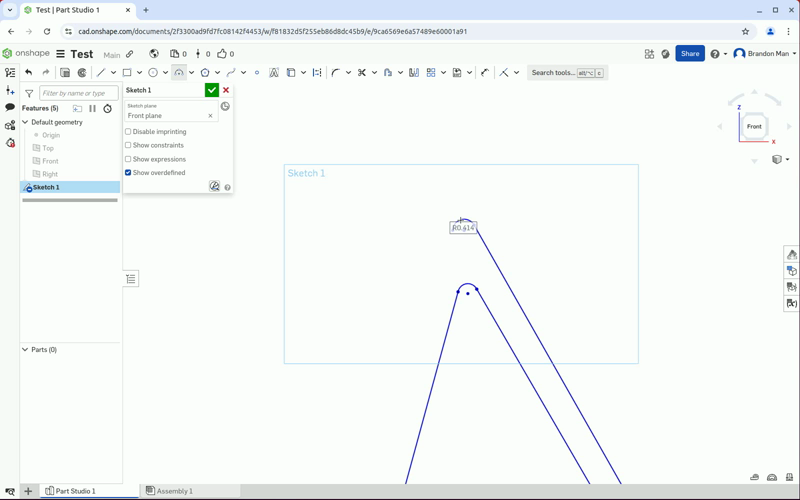
scroll(-6)
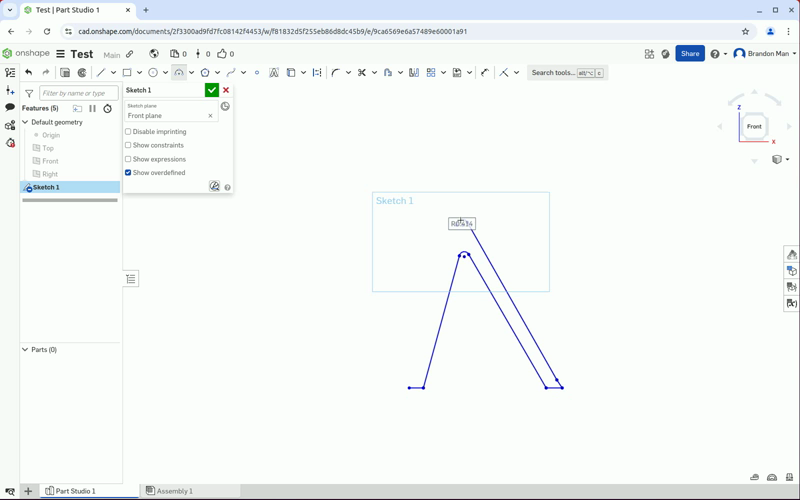
scroll(-6)
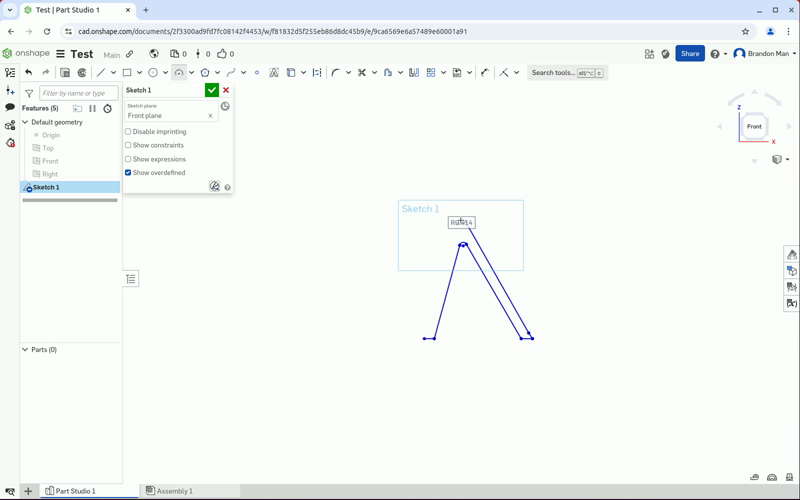
scroll(-6)
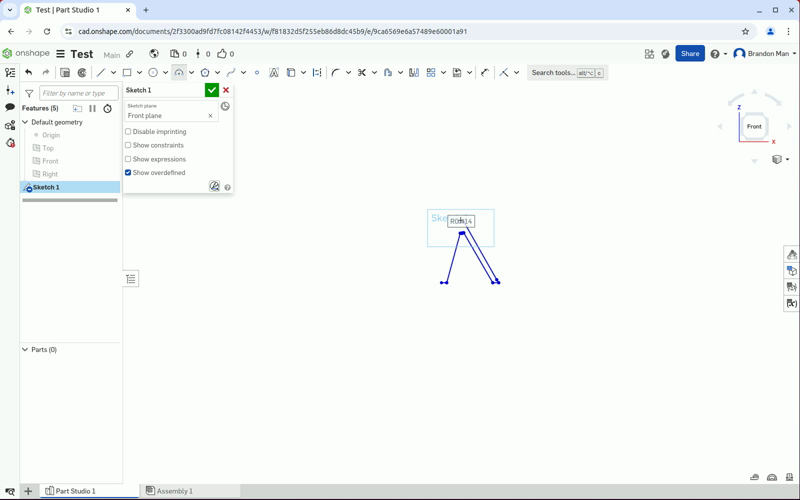
key_up(shift)
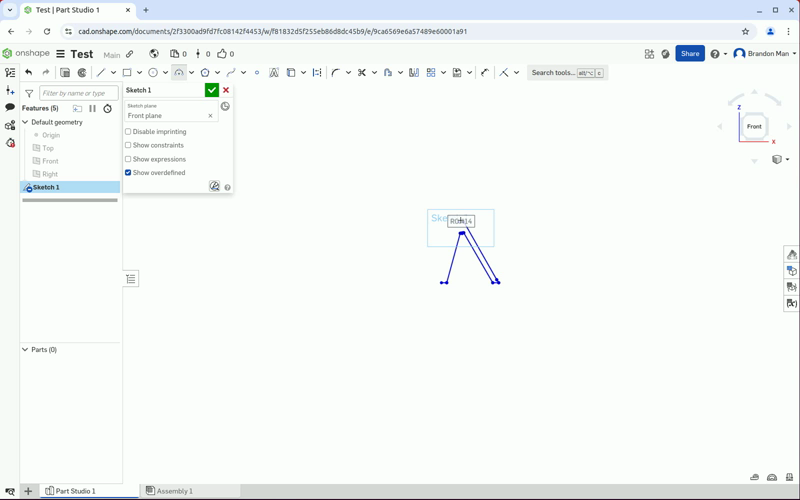
key(esc)
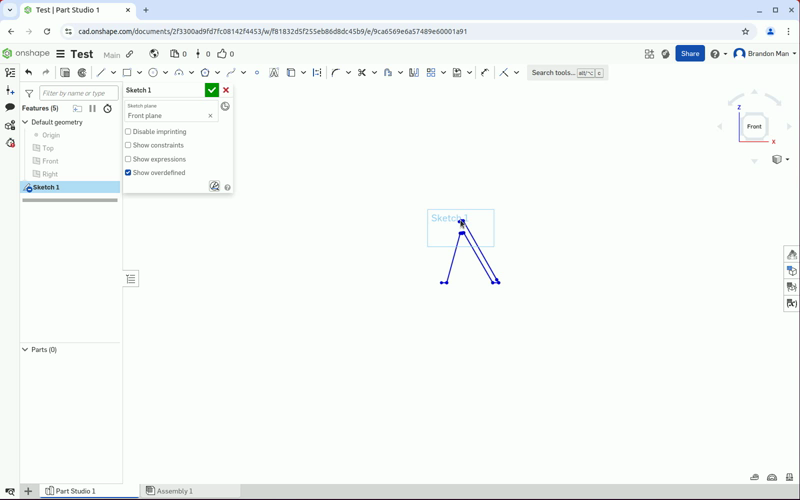
key(l)
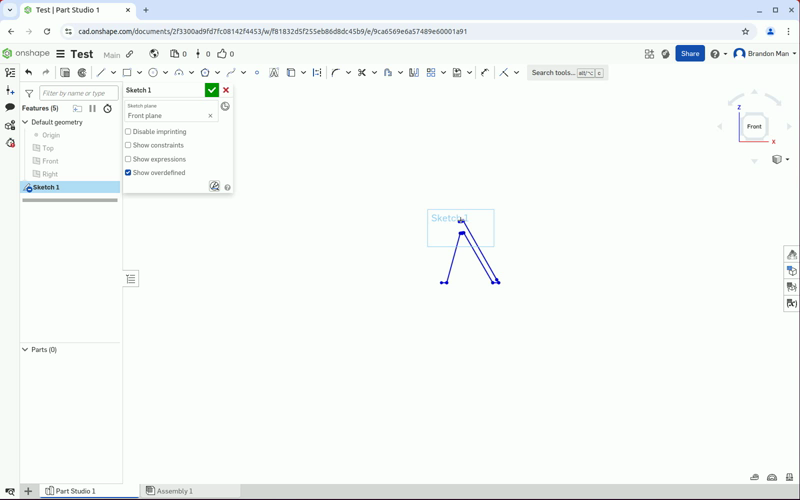
mouse_move(459, 221)
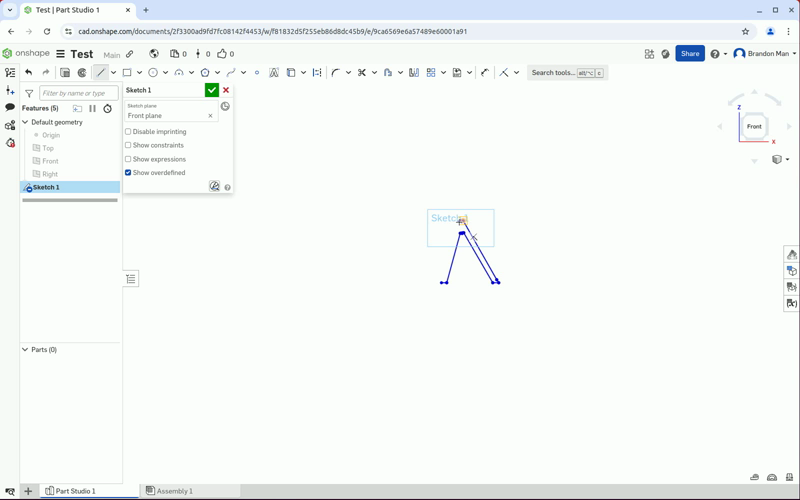
scroll(6)
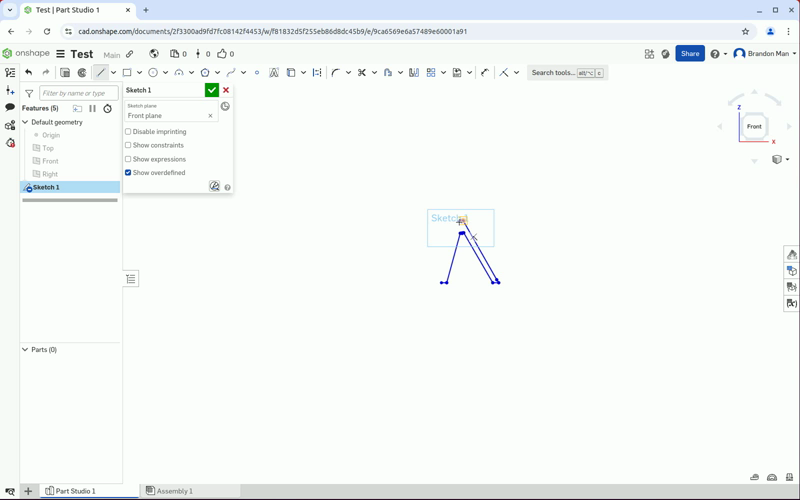
scroll(6)
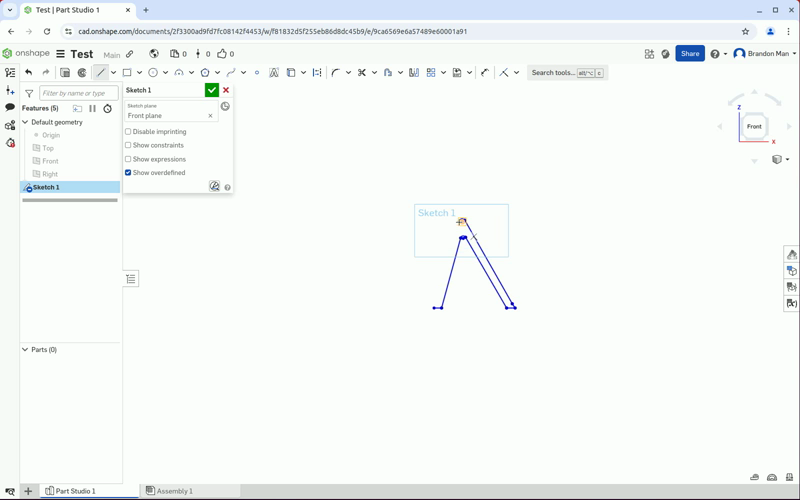
scroll(6)
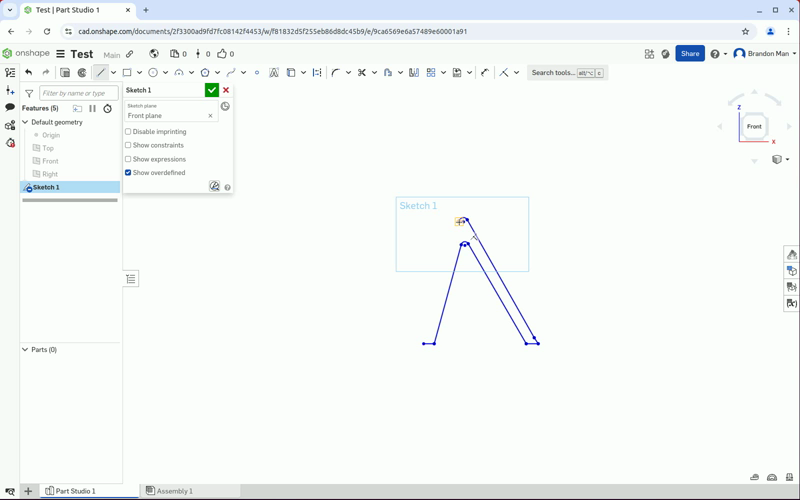
scroll(6)
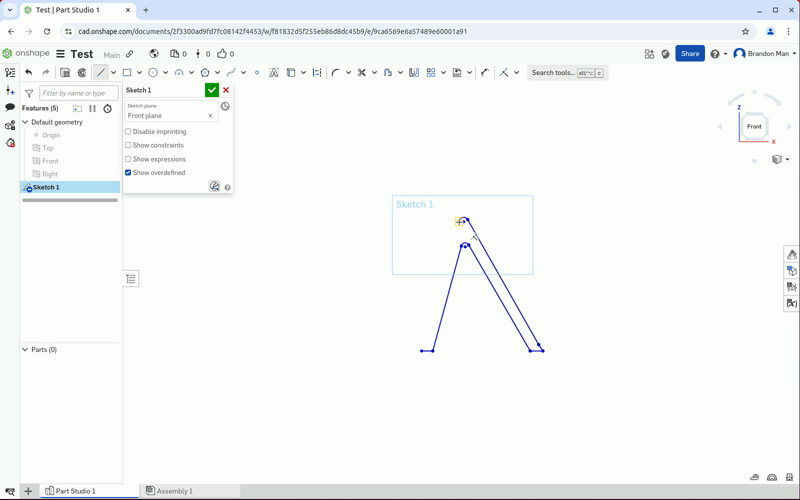
scroll(6)
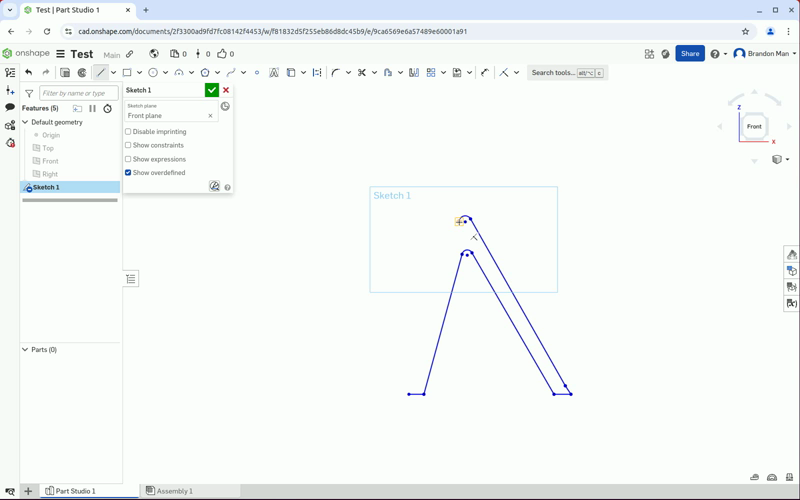
scroll(6)
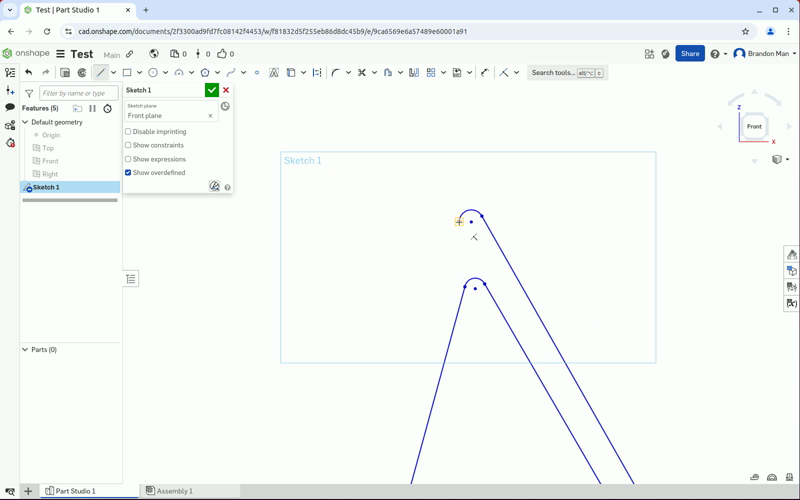
scroll(6)
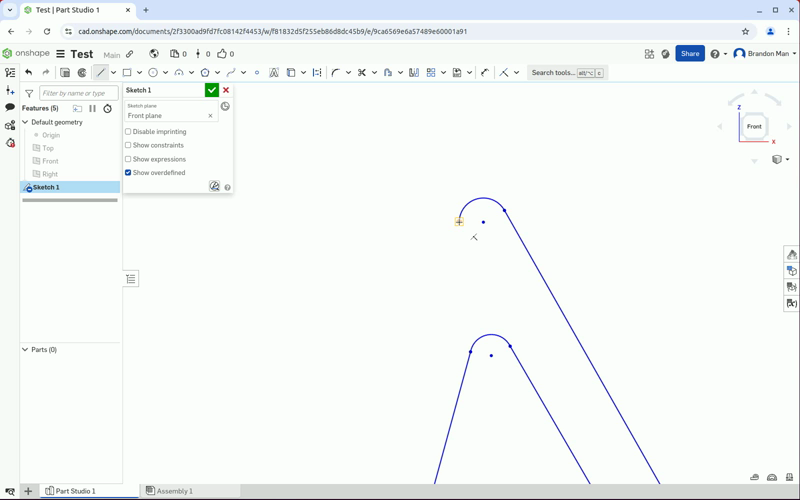
click(459, 221)
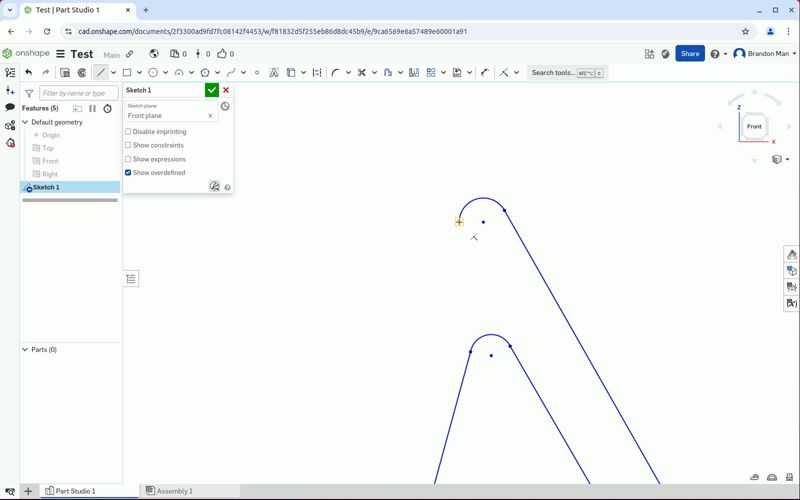
scroll(-6)
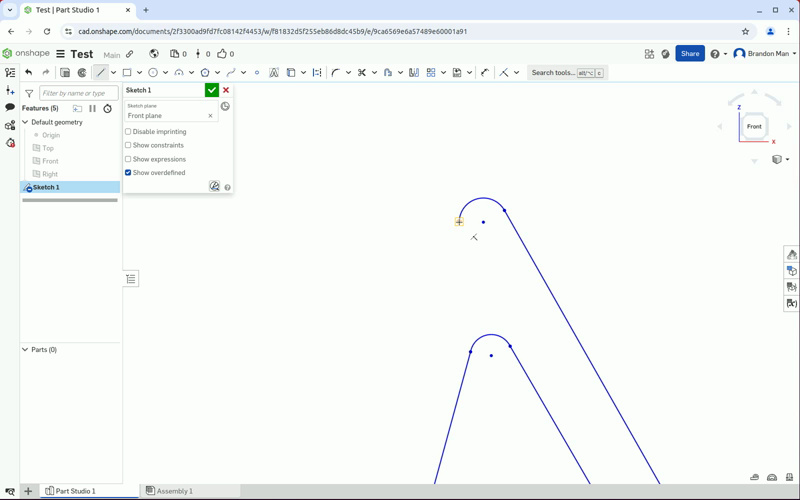
scroll(-6)
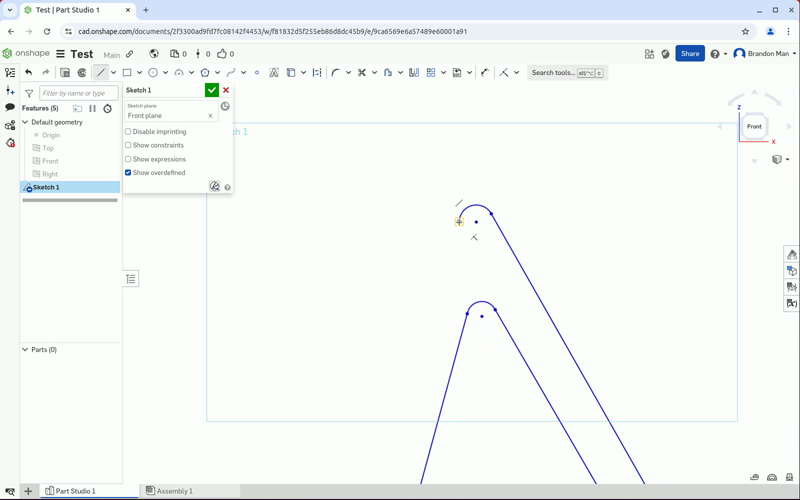
scroll(-6)
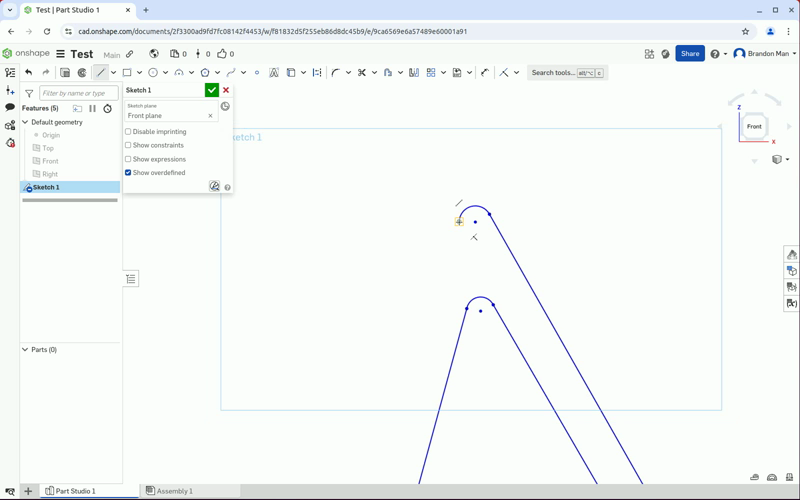
scroll(-6)
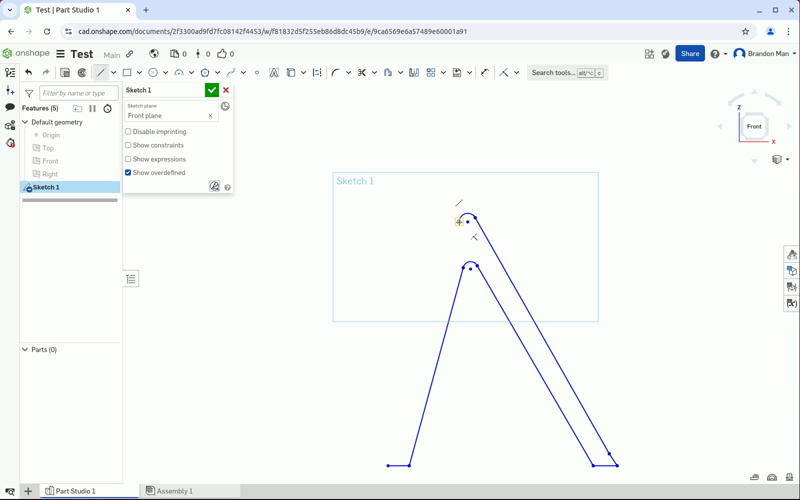
scroll(-6)
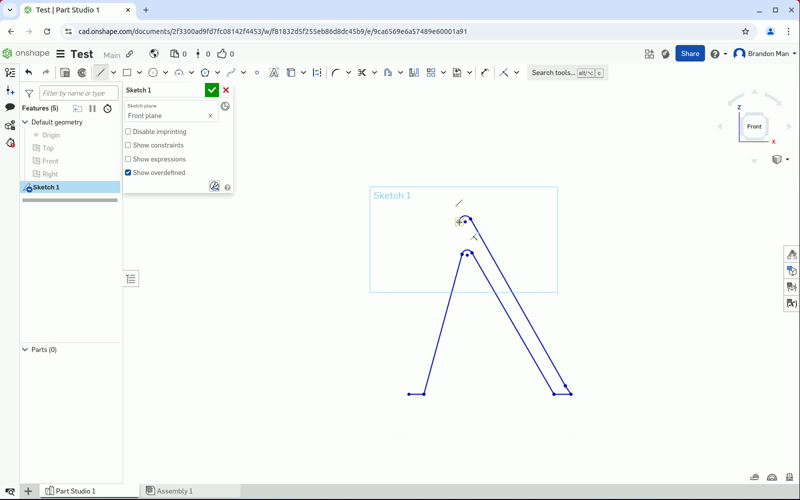
scroll(-6)
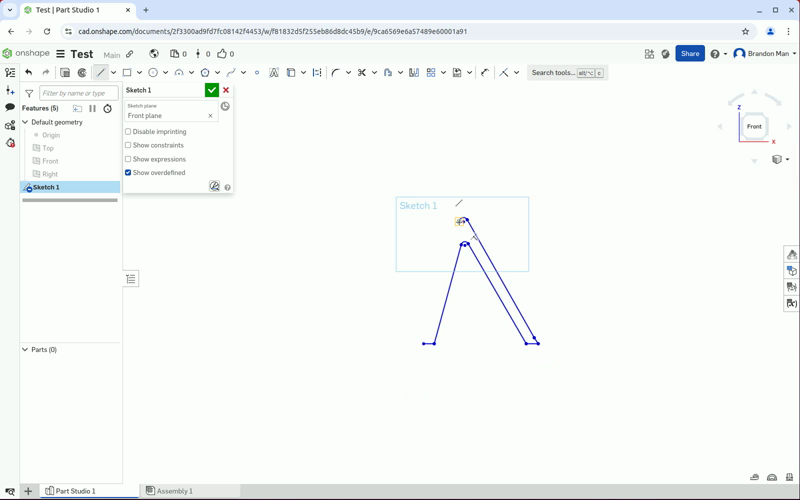
scroll(-6)
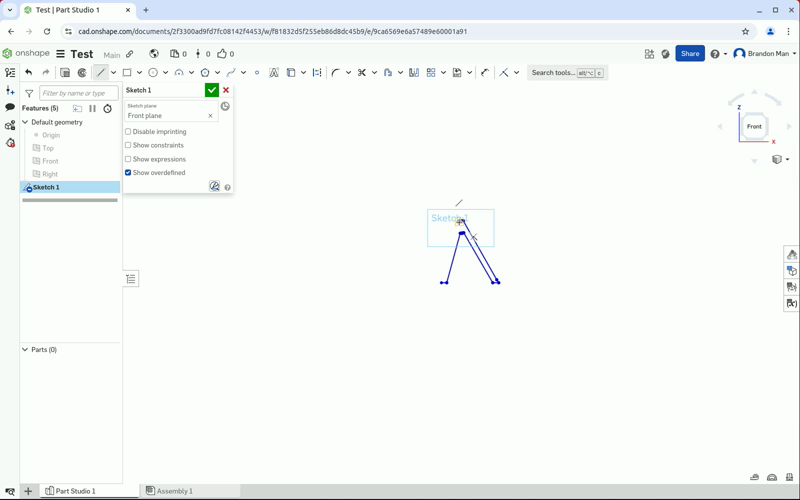
key_down(shift)
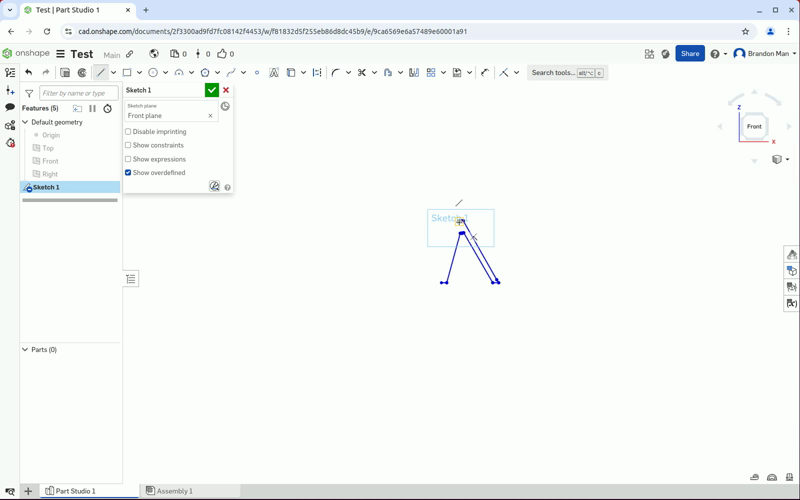
mouse_move(441, 282)
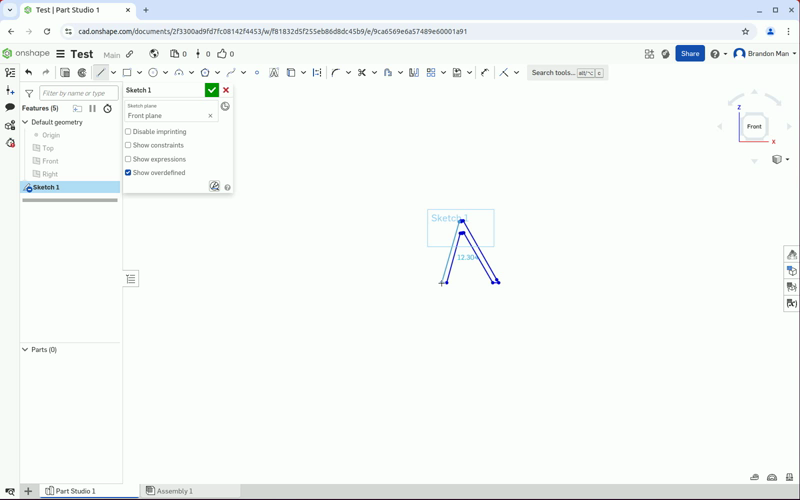
key_up(shift)
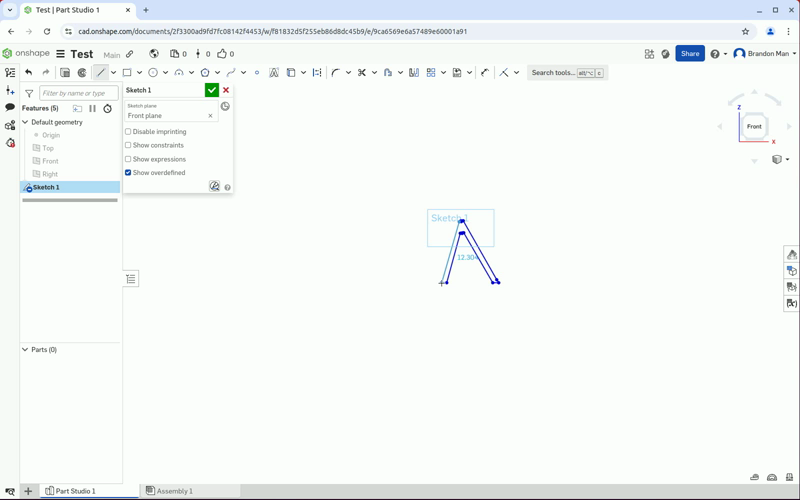
click(441, 282)
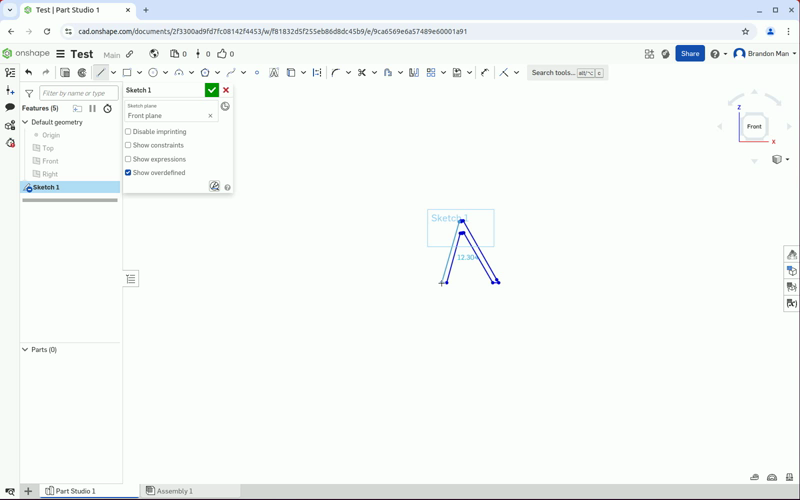
key(esc)
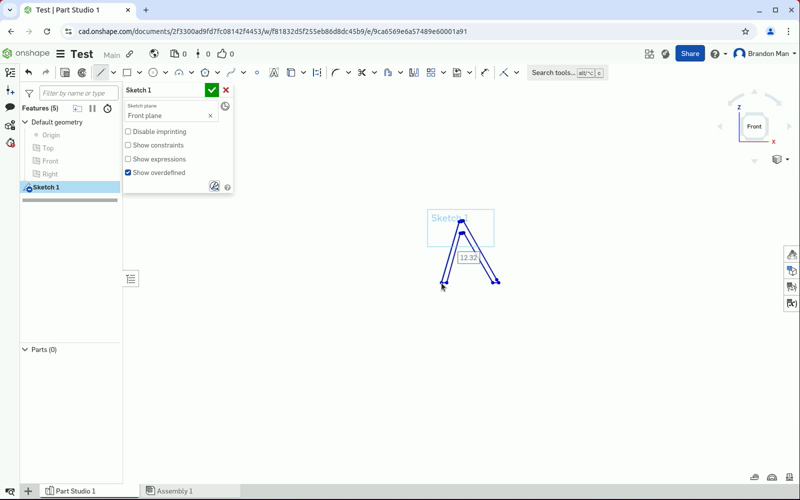
mouse_move(462, 222)
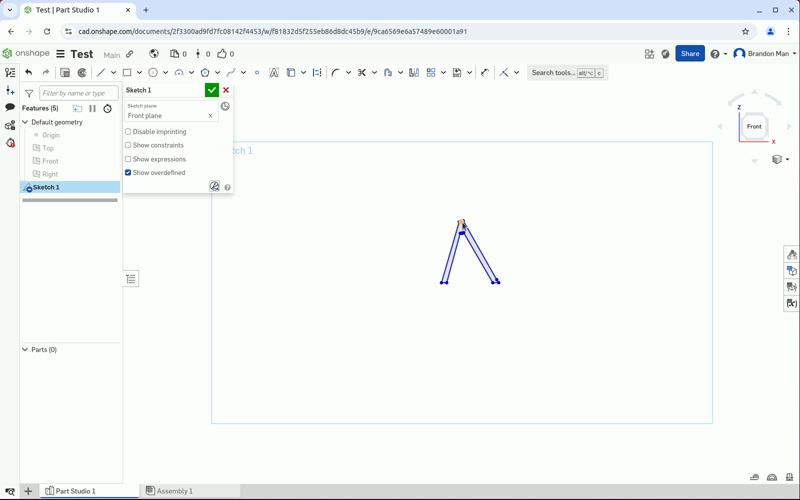
scroll(6)
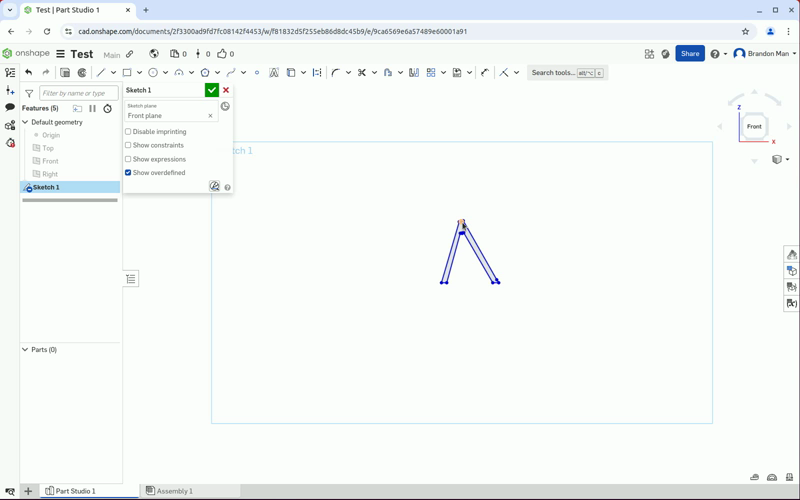
scroll(6)
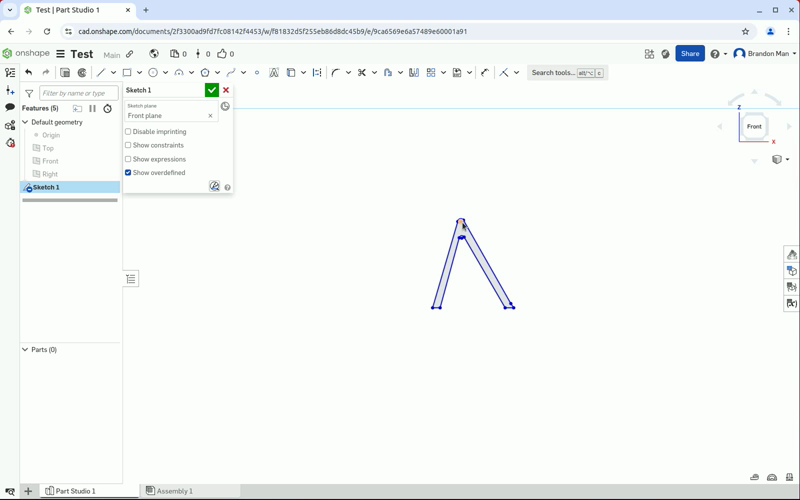
scroll(6)
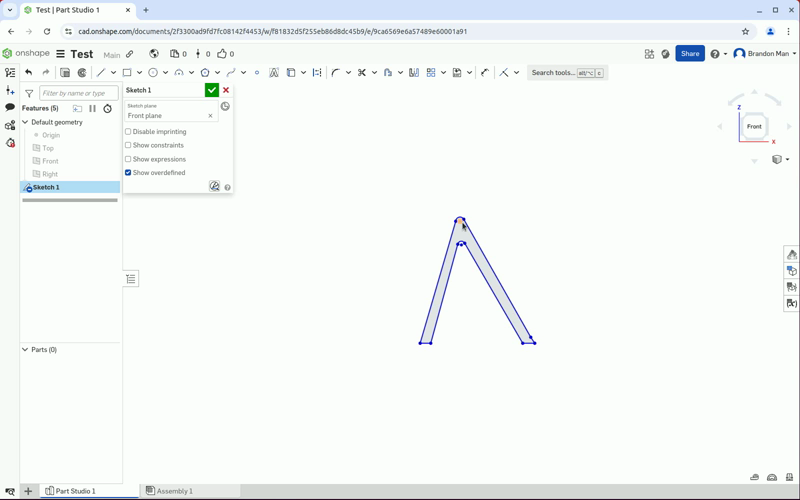
scroll(6)
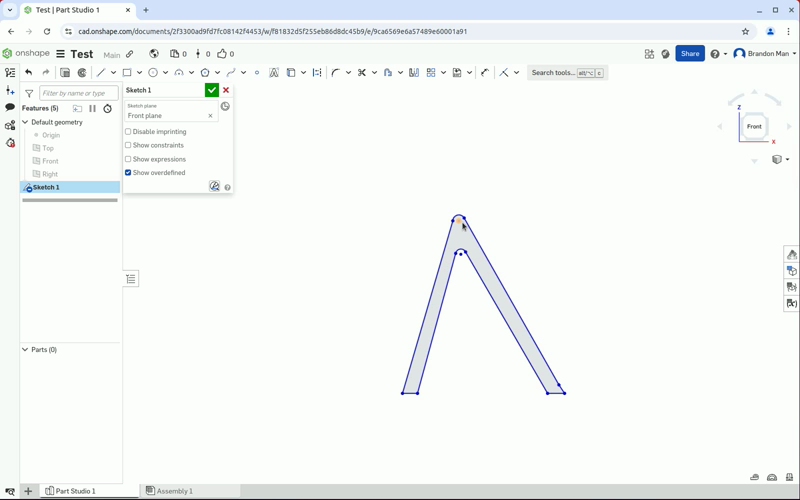
scroll(6)
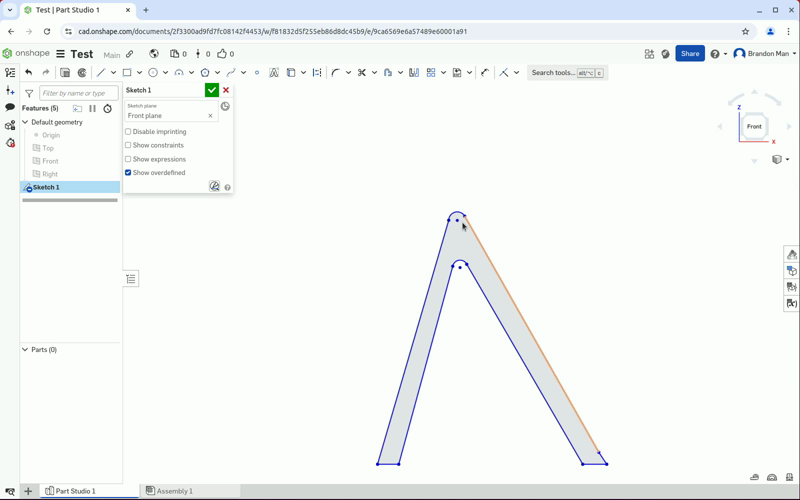
scroll(6)
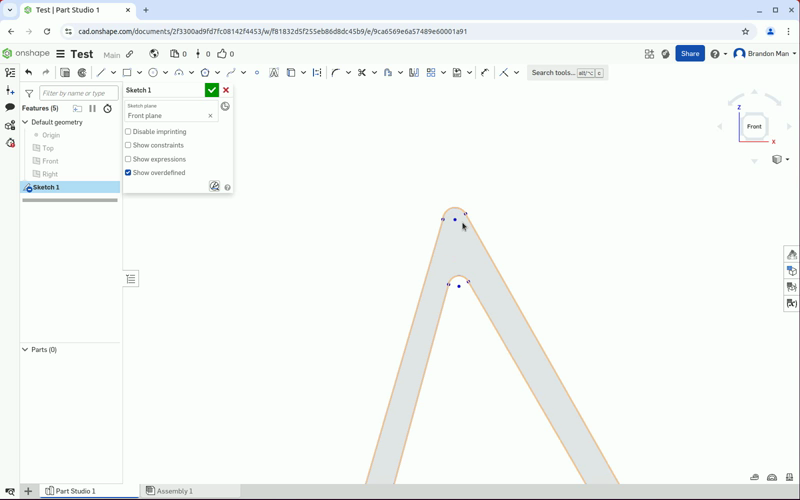
scroll(6)
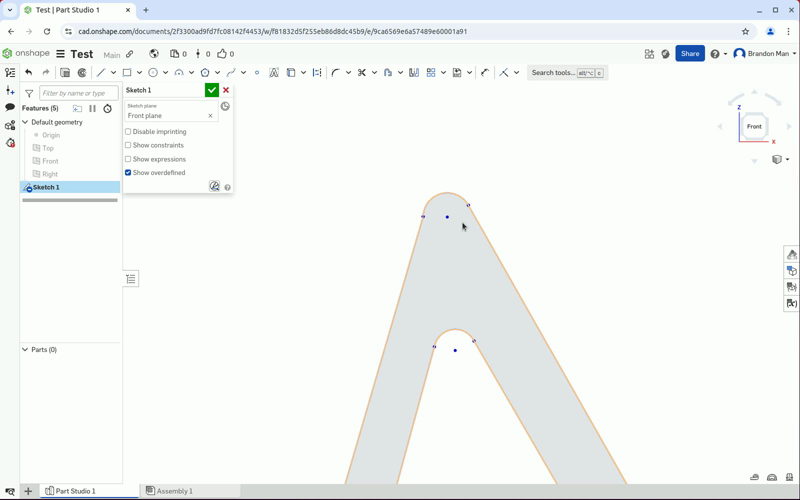
click(462, 222)
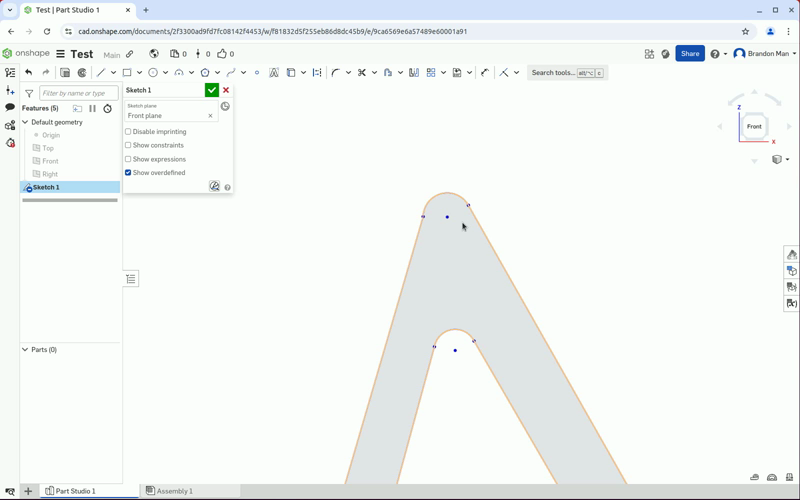
scroll(-6)
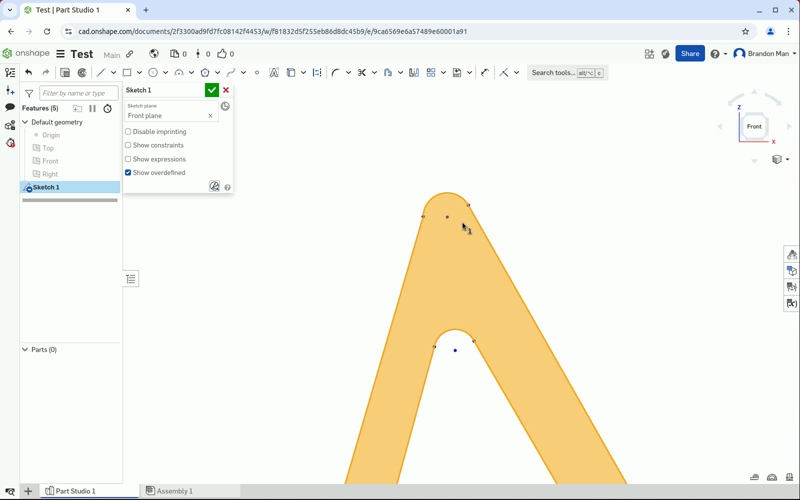
scroll(-6)
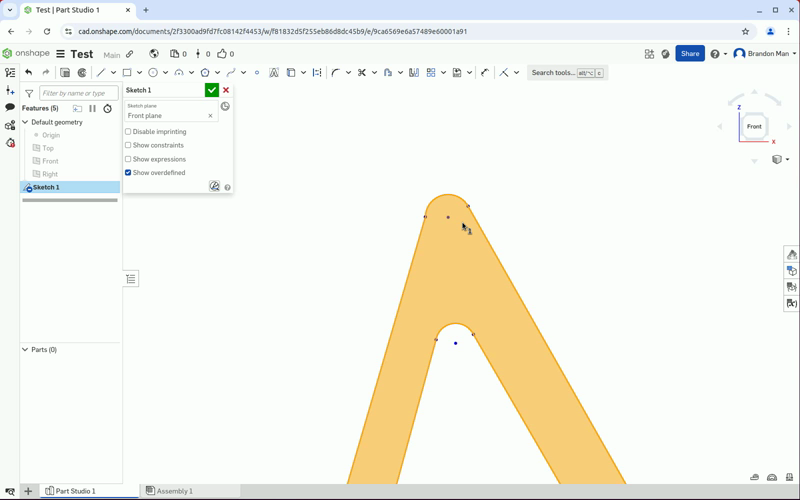
scroll(-6)
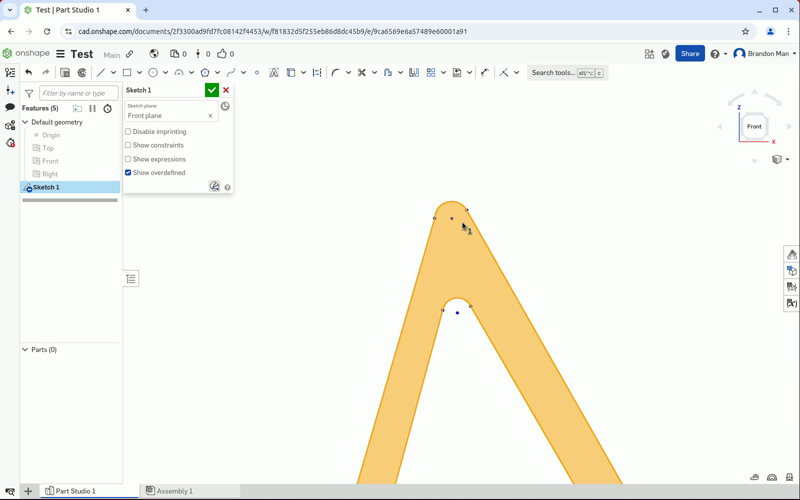
scroll(-6)
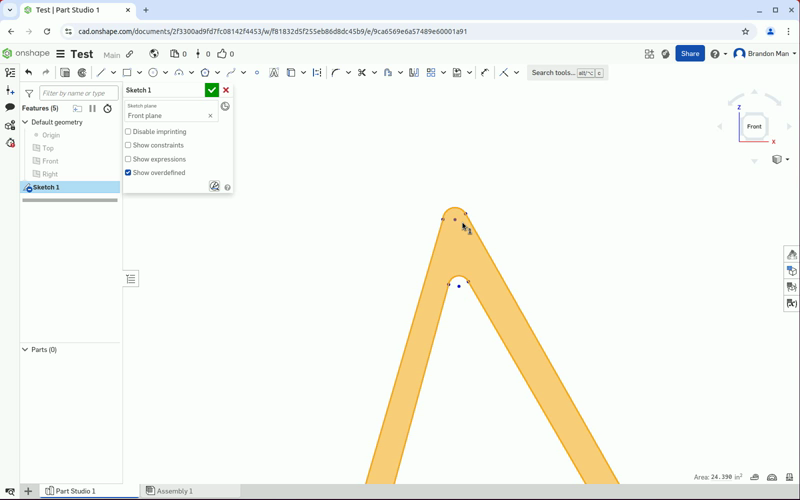
scroll(-6)
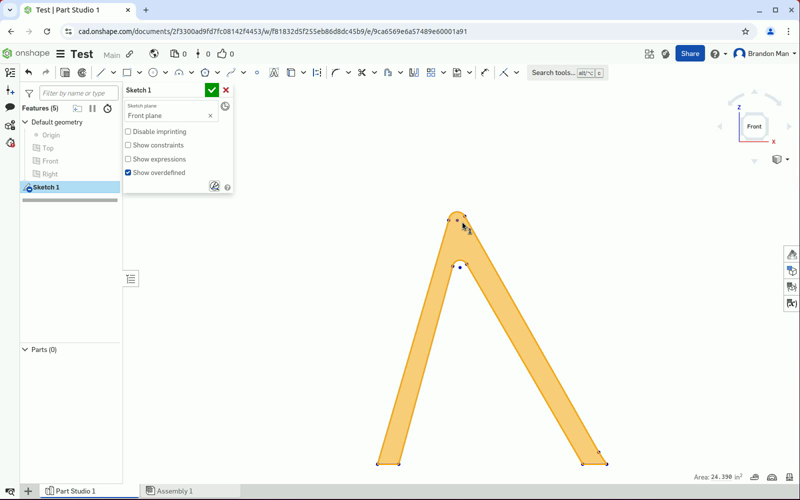
scroll(-6)
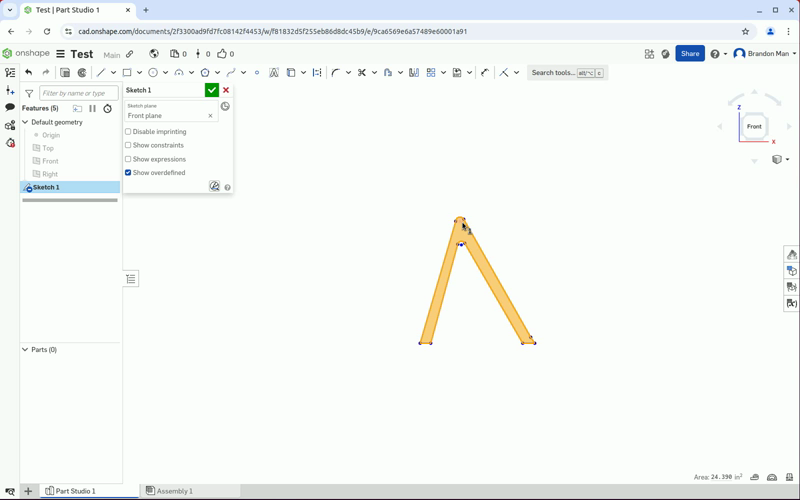
scroll(-6)
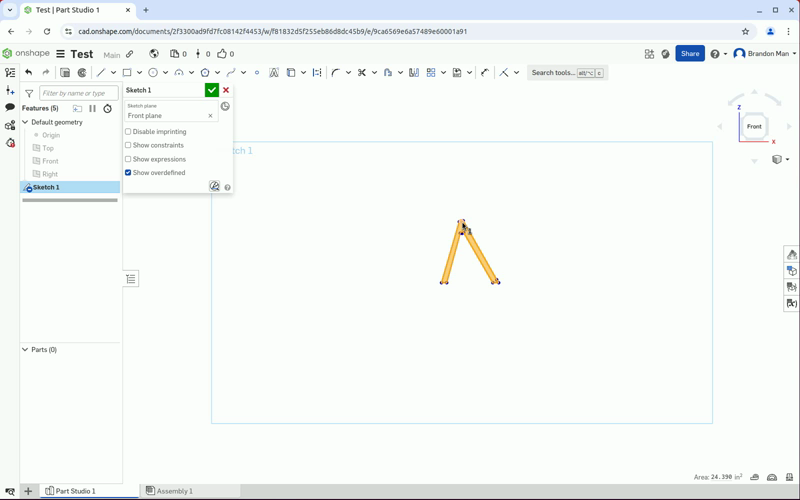
mouse_move(73, 352)
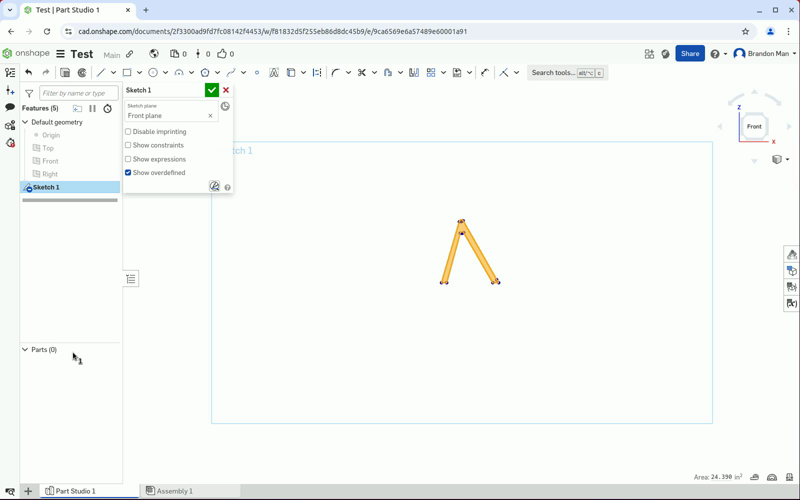
key(shift+y)
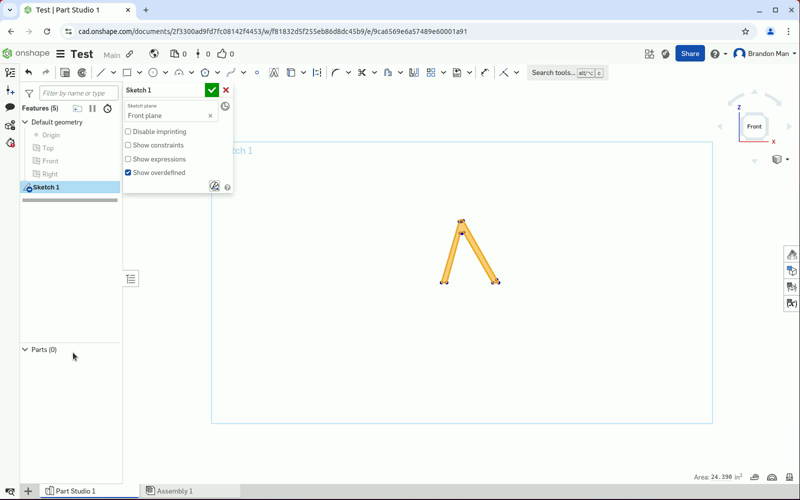
key(shift+e)
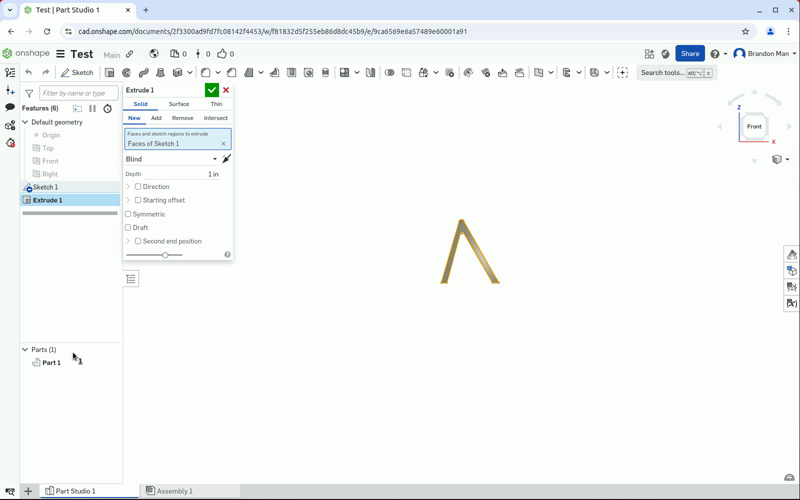
mouse_move(143, 106)
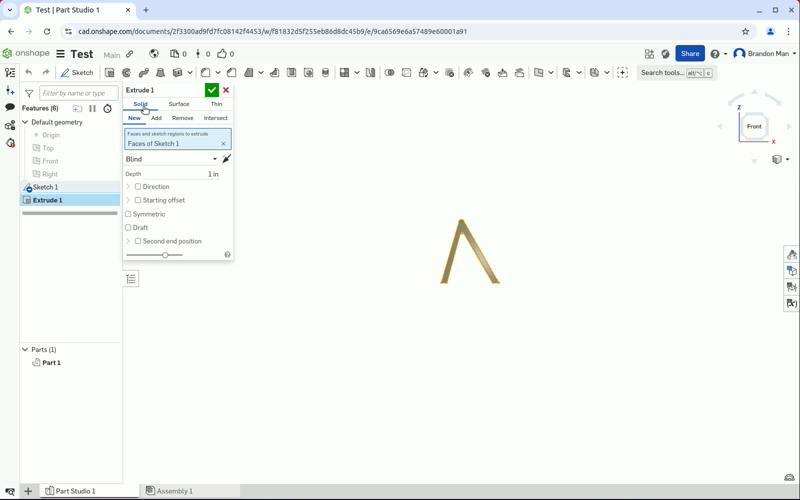
click(143, 106)
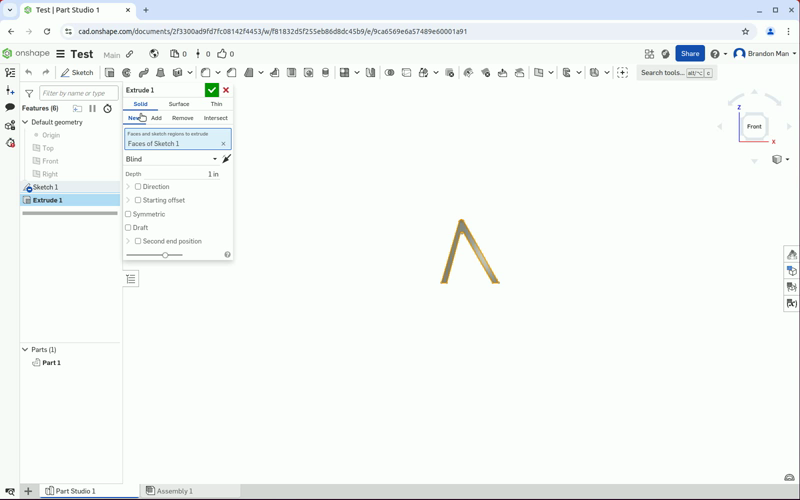
mouse_move(137, 120)
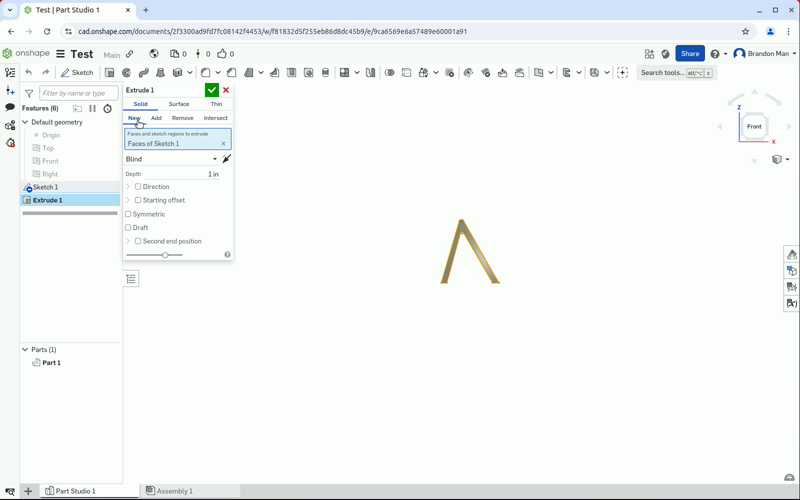
click(137, 120)
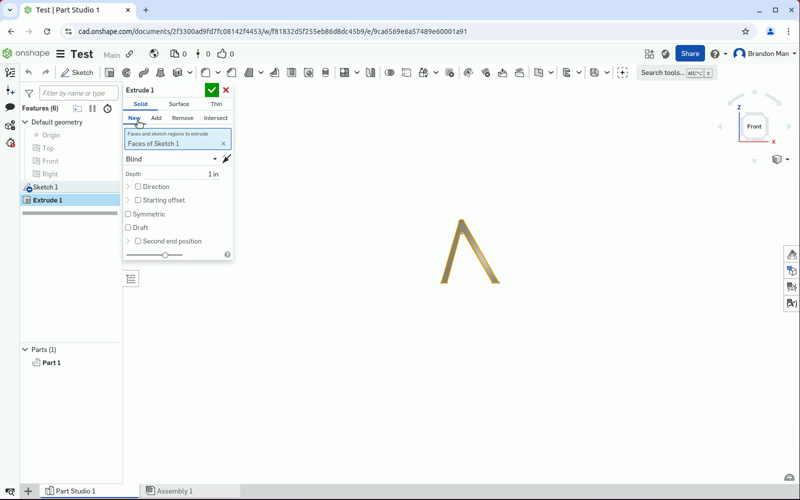
key(tab, 4)
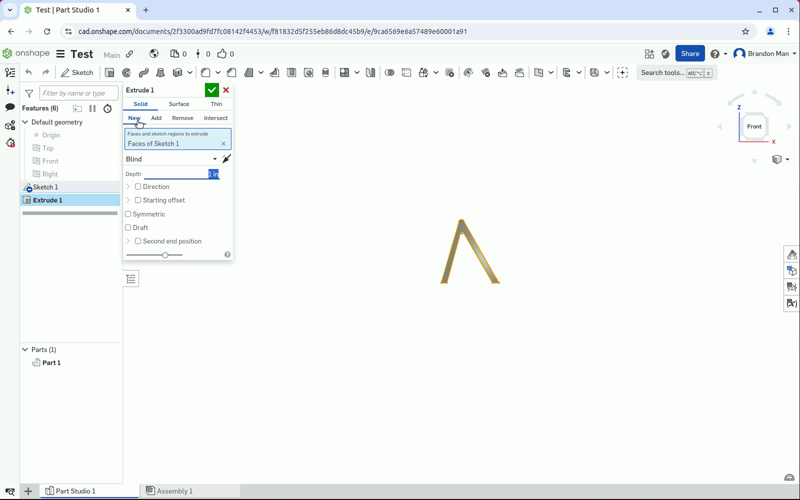
text(23.108)
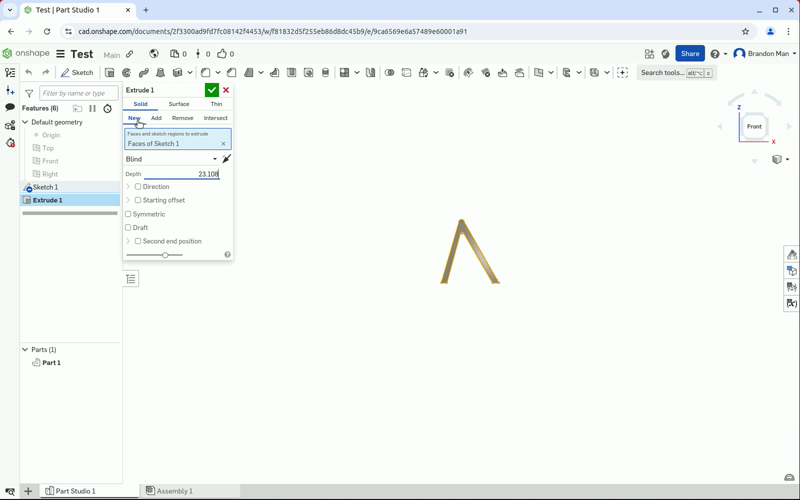
key(enter)
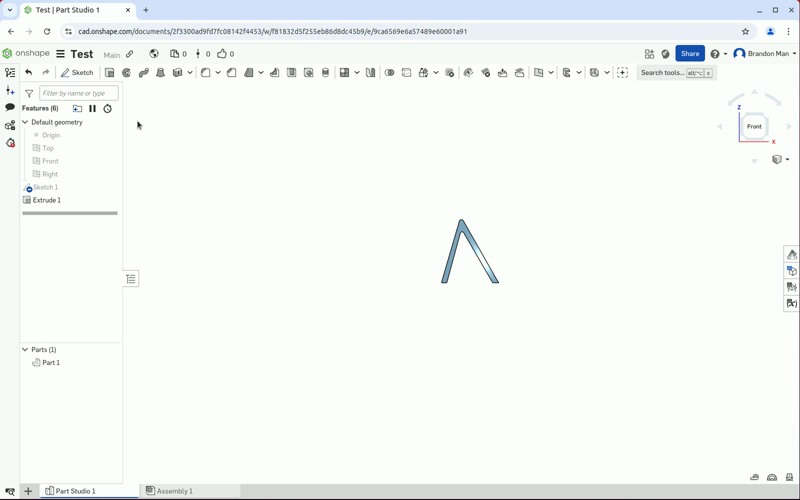
key(shift+h)
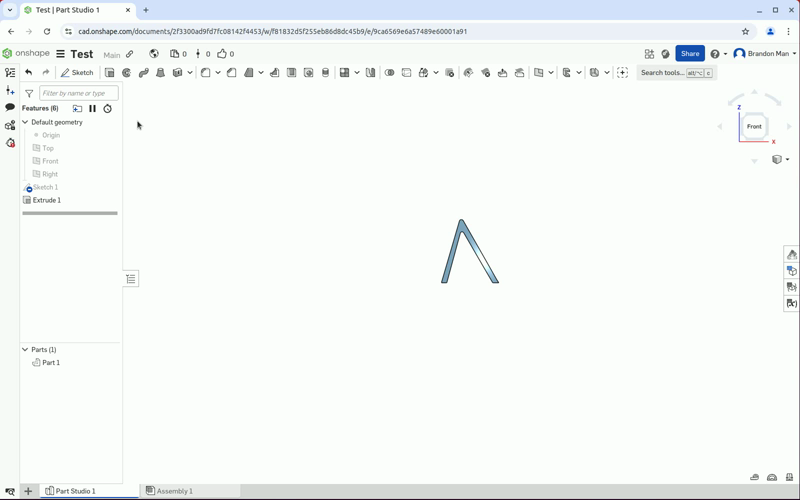
key(shift+h)
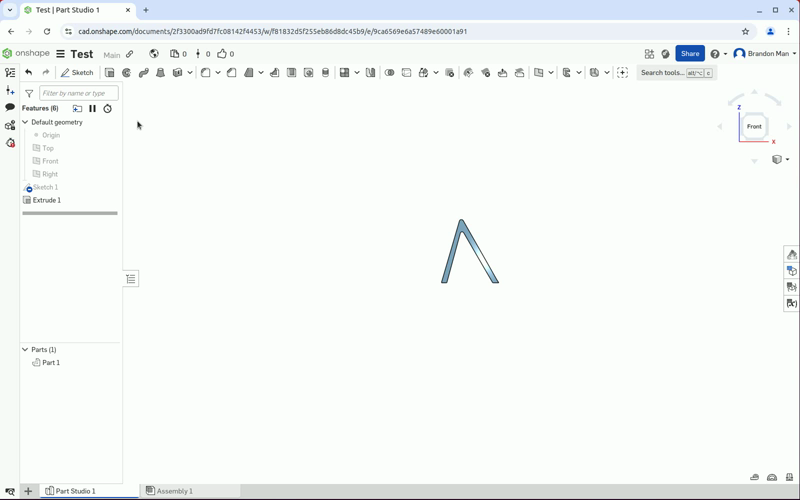
mouse_move(73, 189)
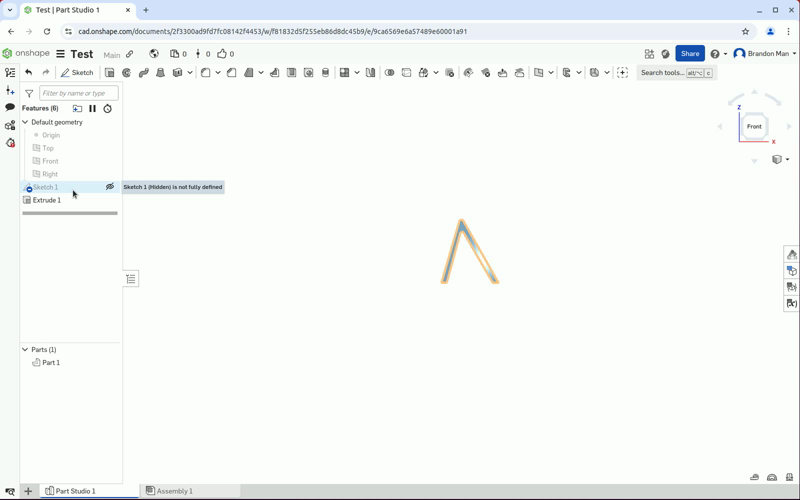
click(73, 189)
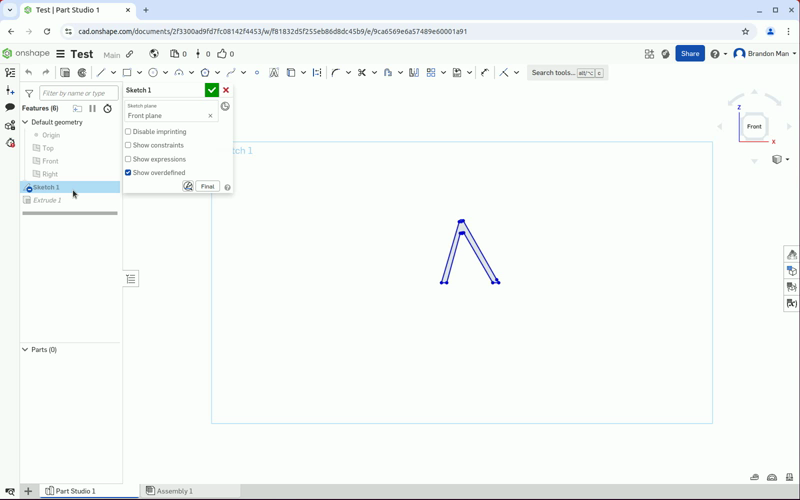
mouse_move(229, 92)
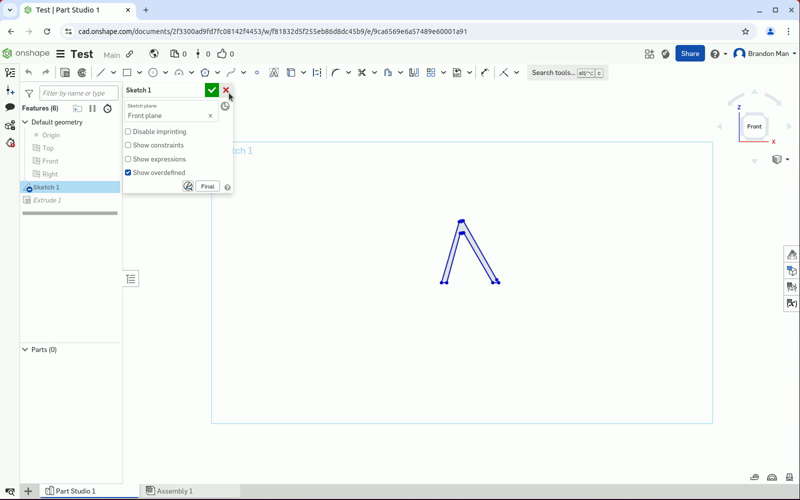
click(229, 92)
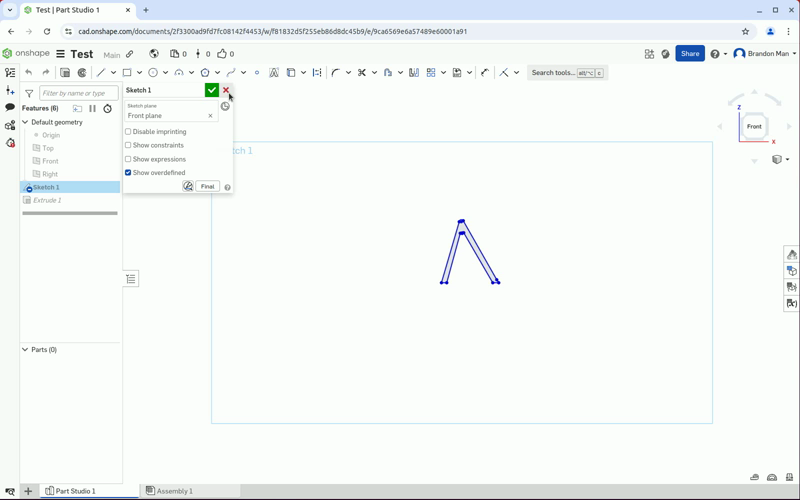
key(shift+s)
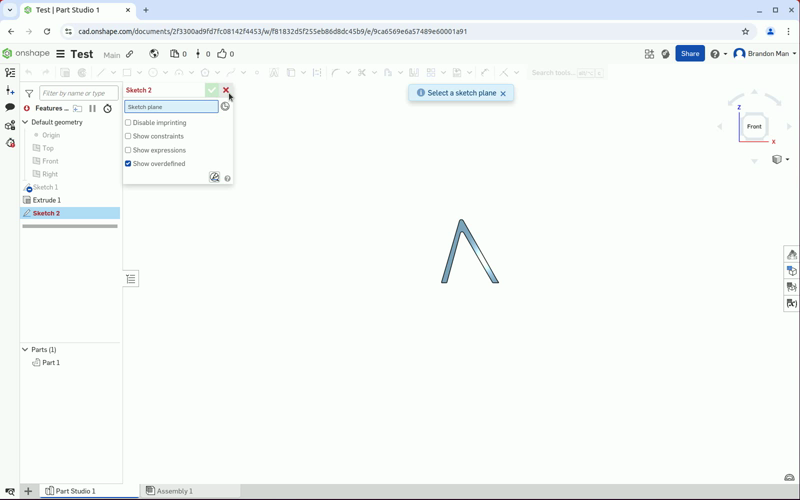
mouse_move(73, 163)
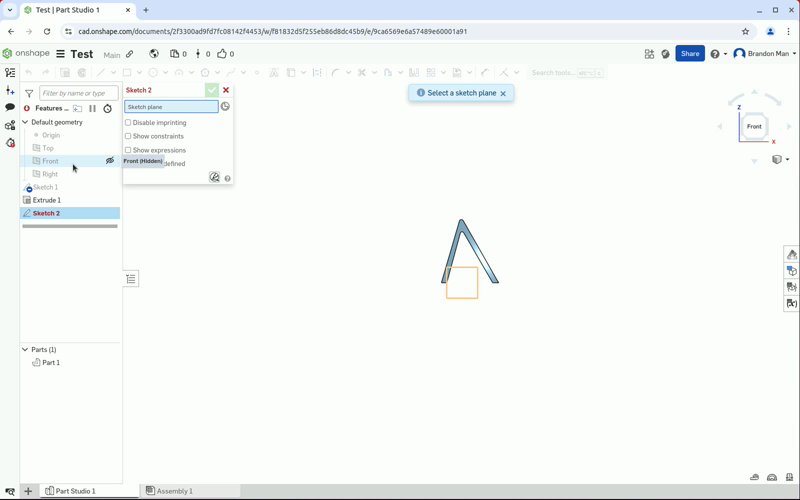
click(73, 163)
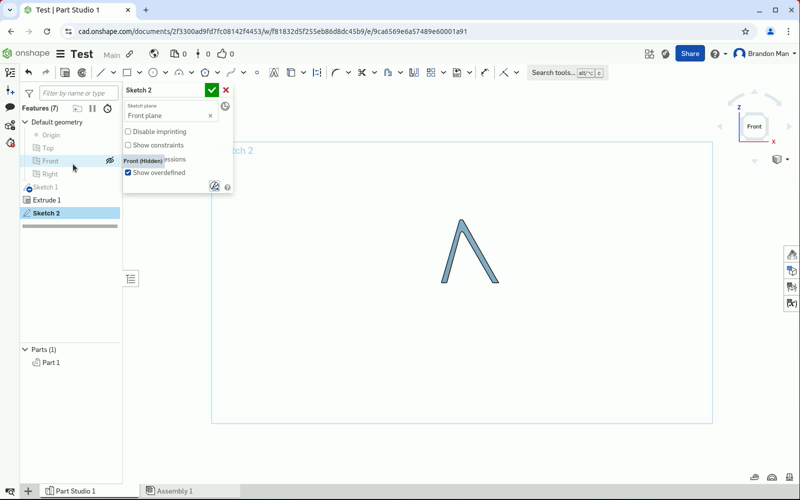
mouse_move(73, 352)
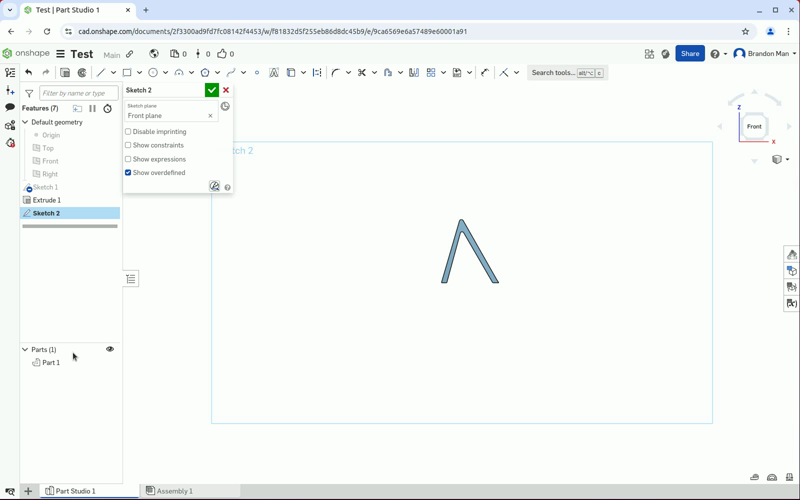
key(y)
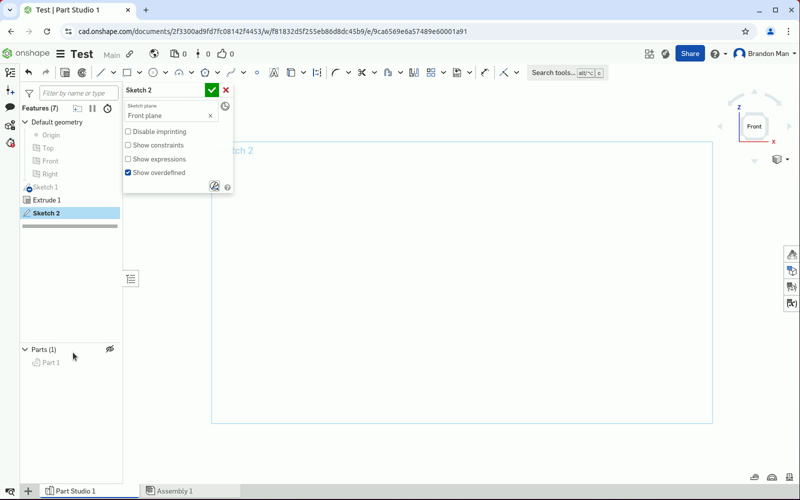
key(l)
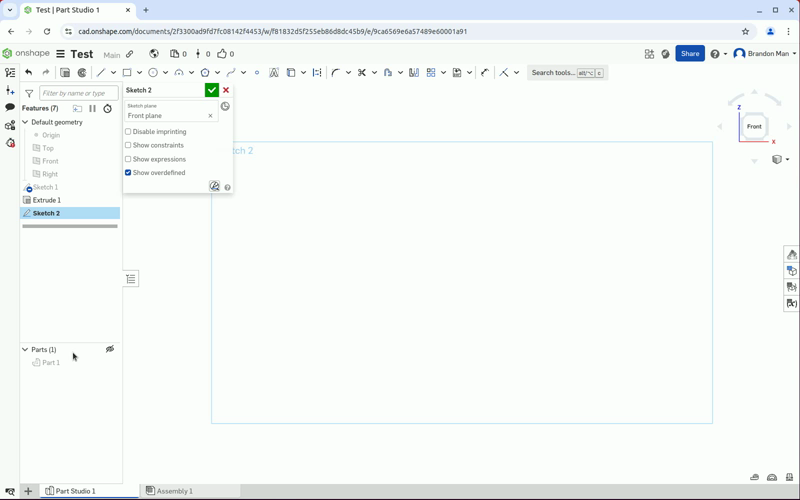
key_down(shift)
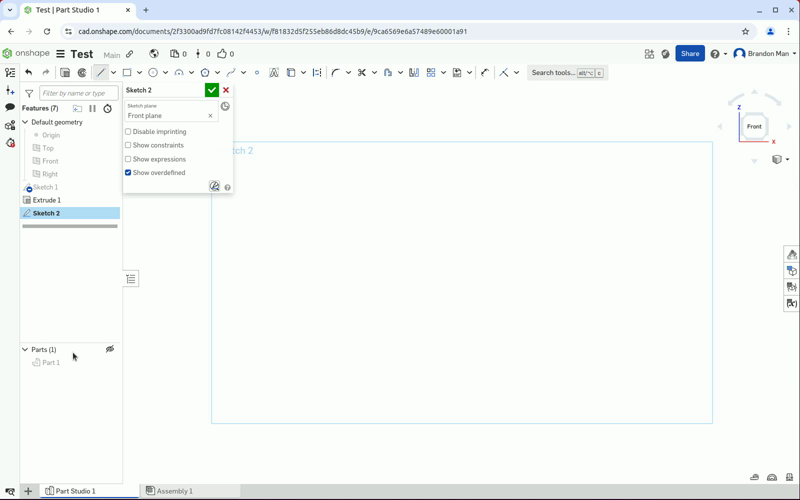
mouse_move(495, 279)
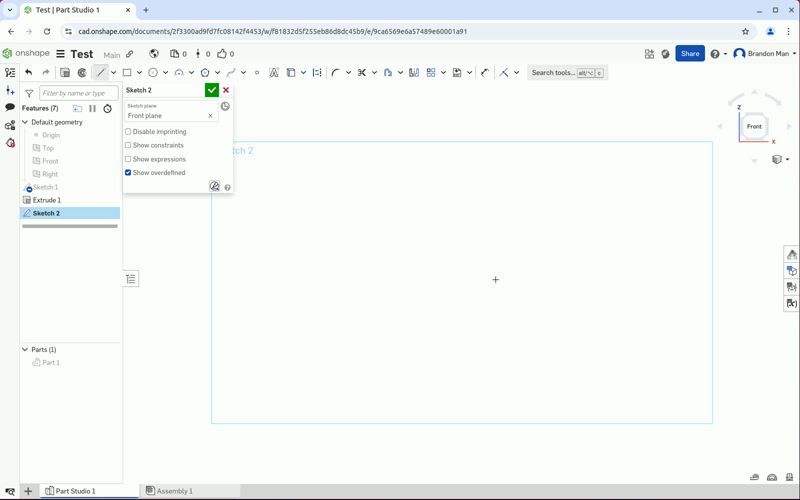
click(495, 279)
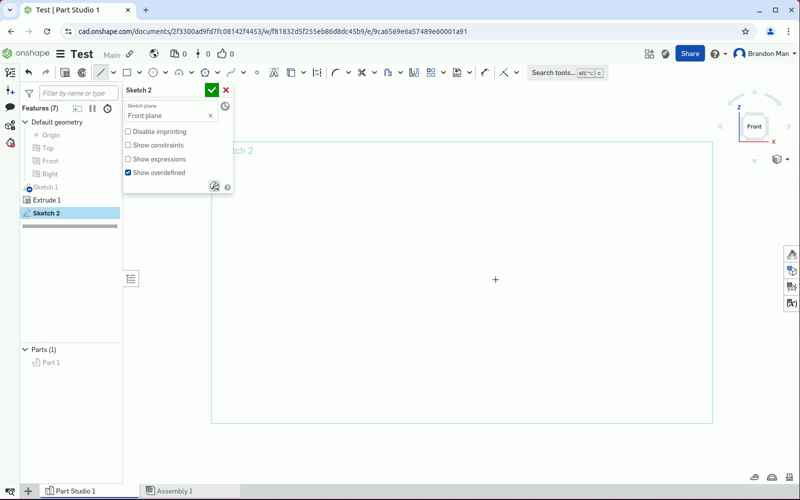
key_up(shift)
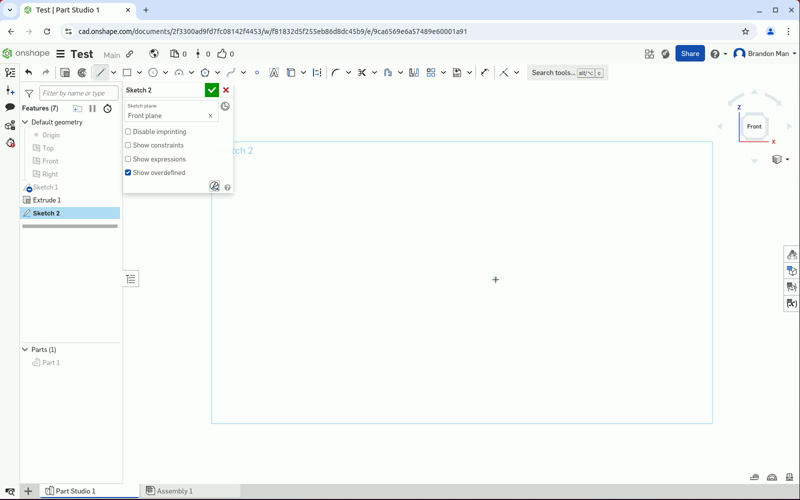
key_down(shift)
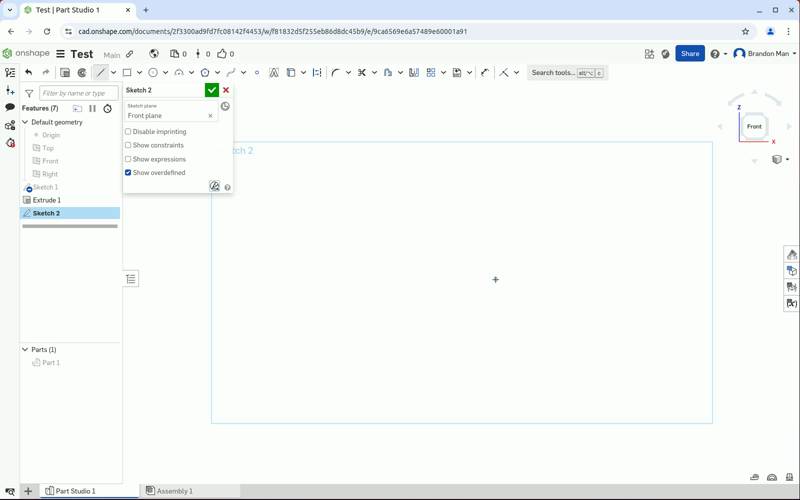
mouse_move(525, 279)
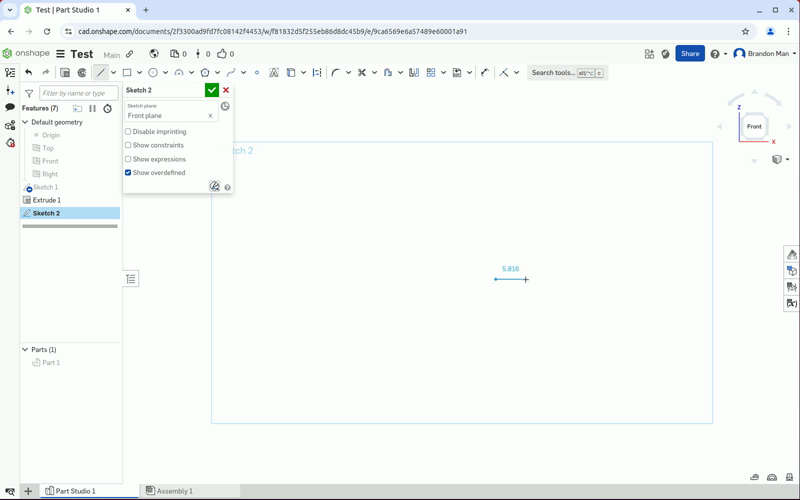
mouse_move(497, 282)
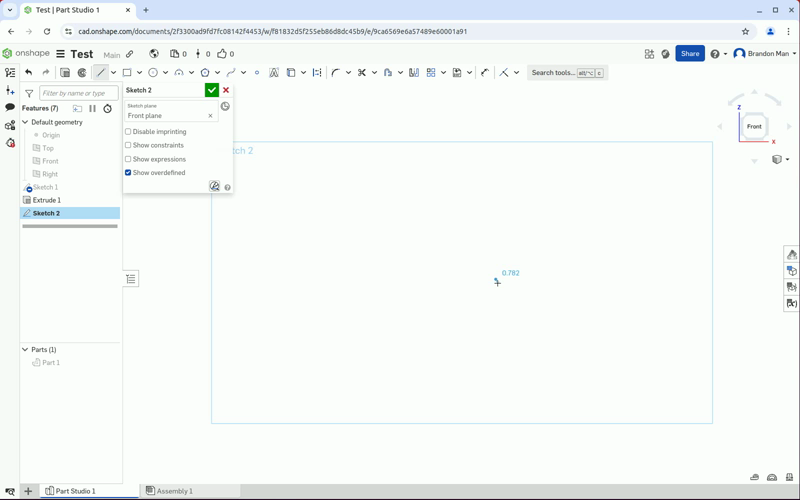
scroll(6)
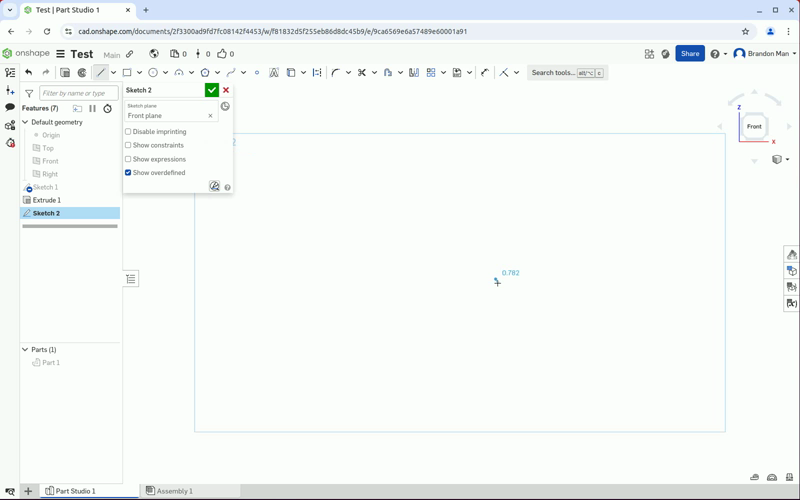
scroll(6)
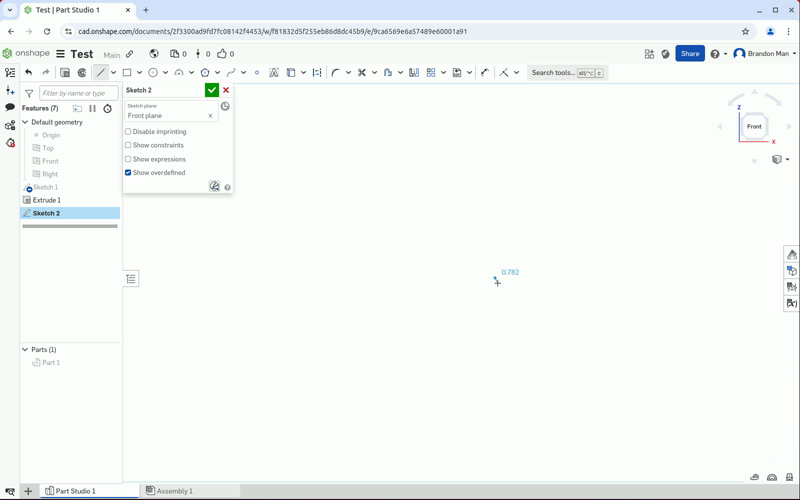
scroll(6)
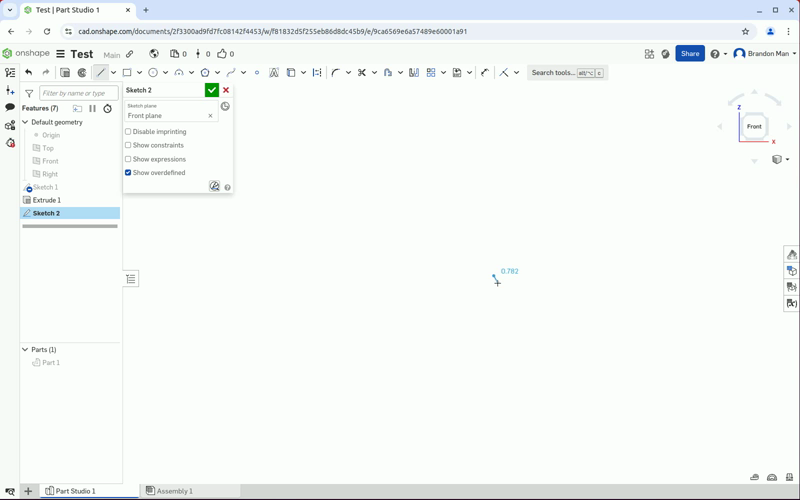
scroll(6)
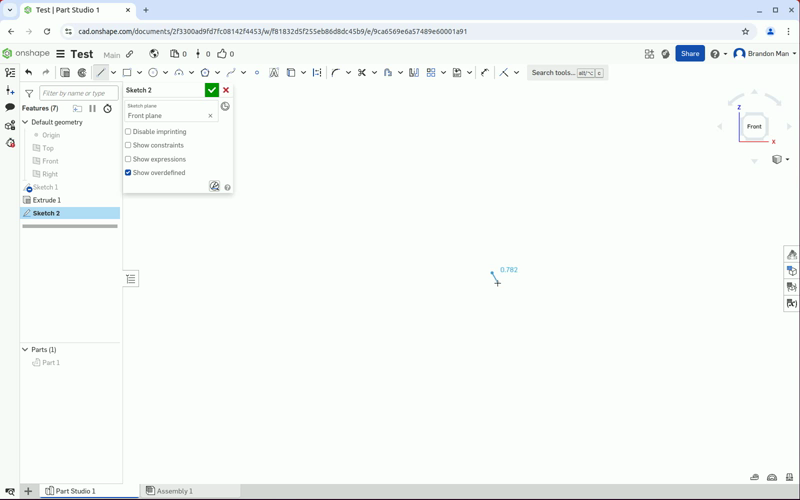
scroll(6)
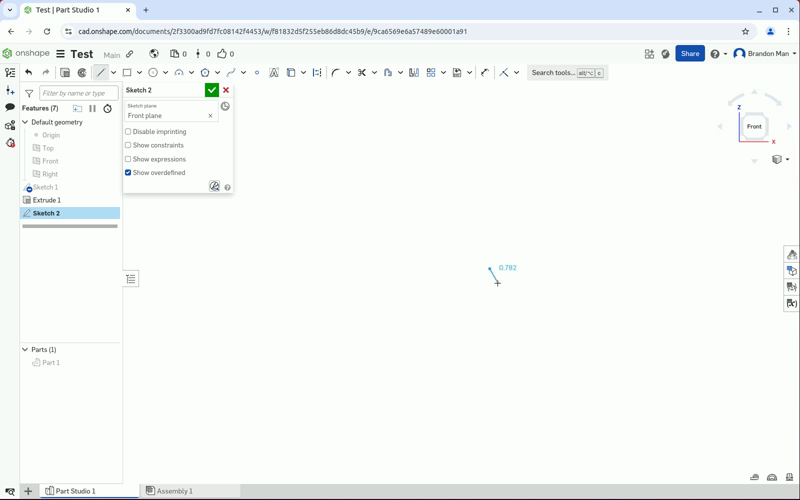
scroll(6)
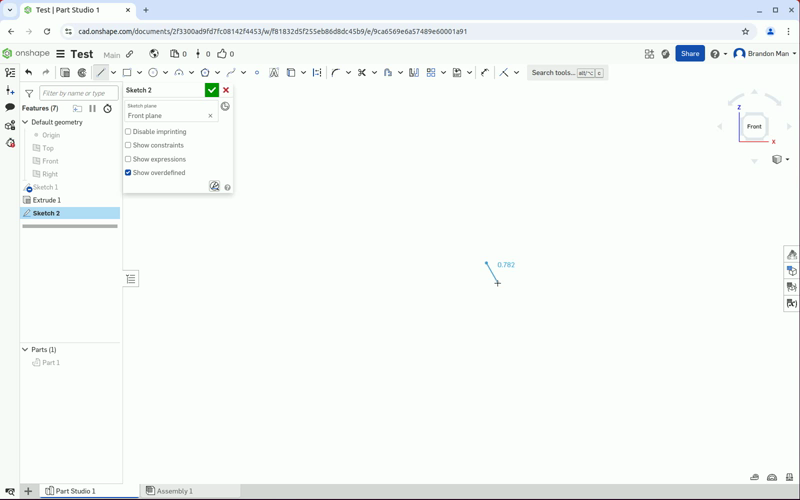
scroll(6)
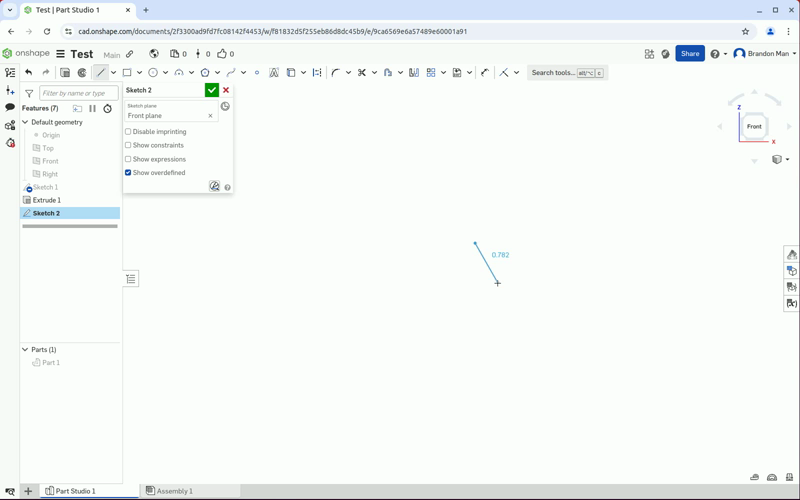
click(497, 282)
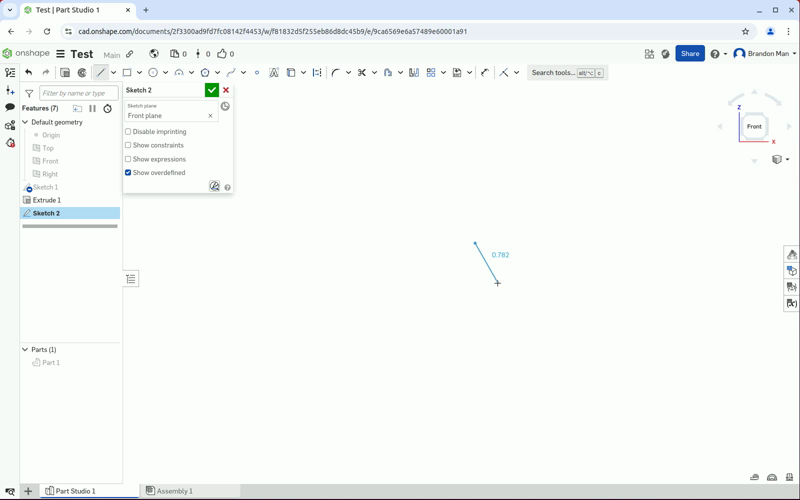
scroll(-6)
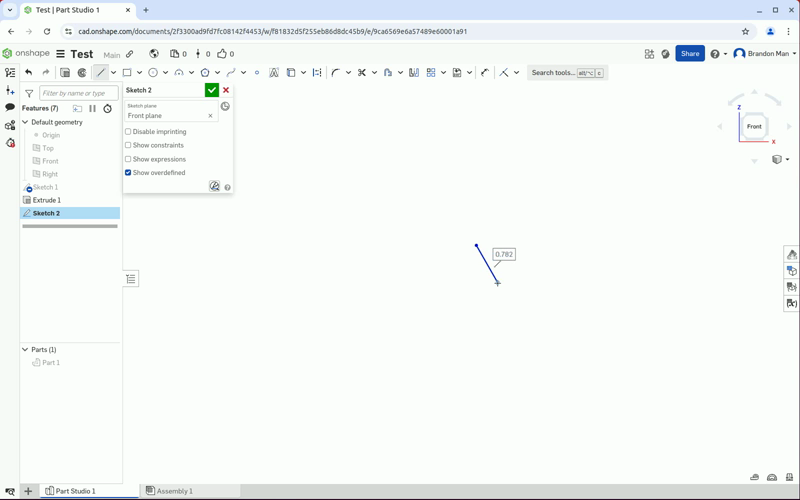
scroll(-6)
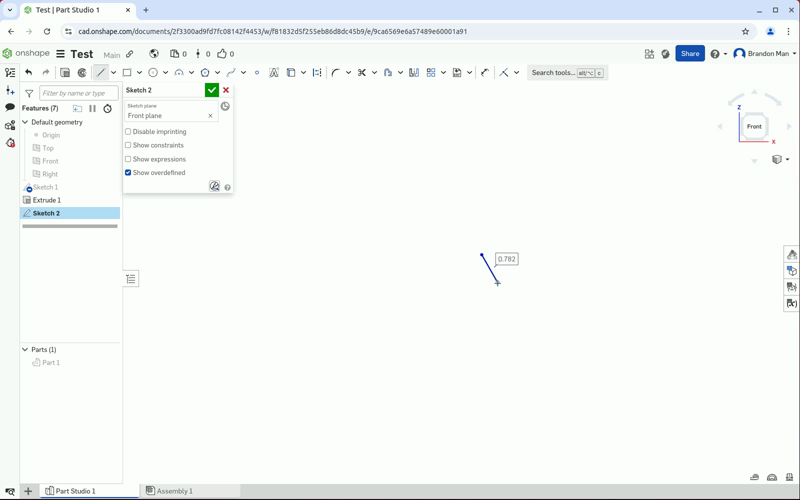
scroll(-6)
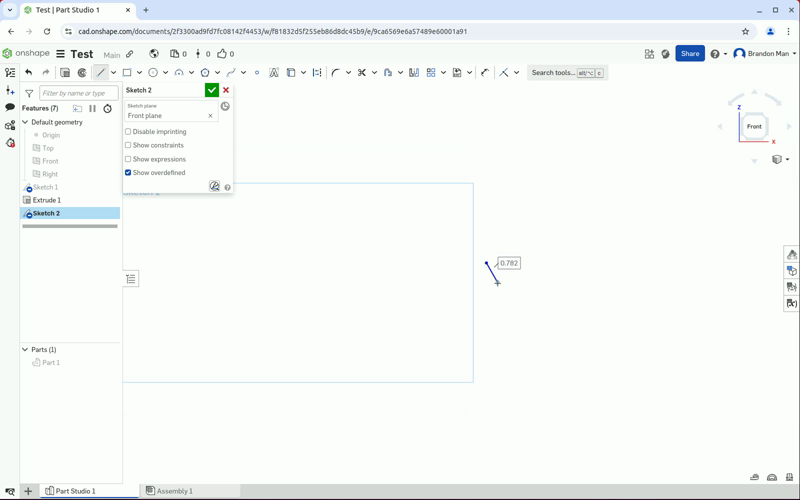
scroll(-6)
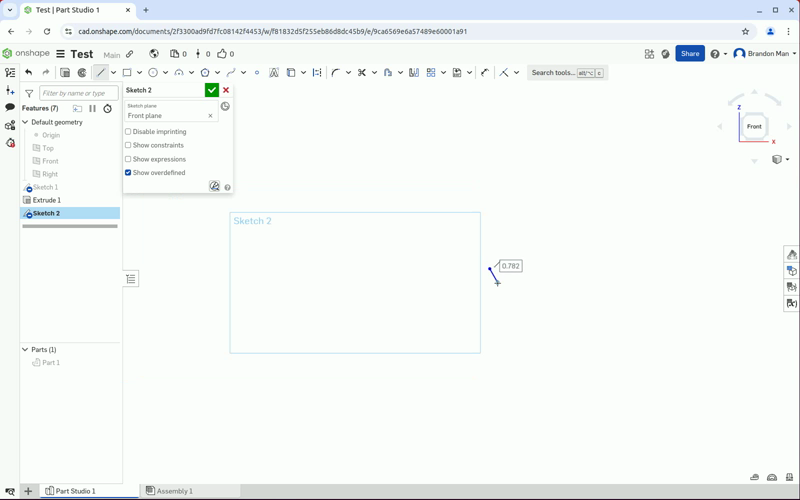
scroll(-6)
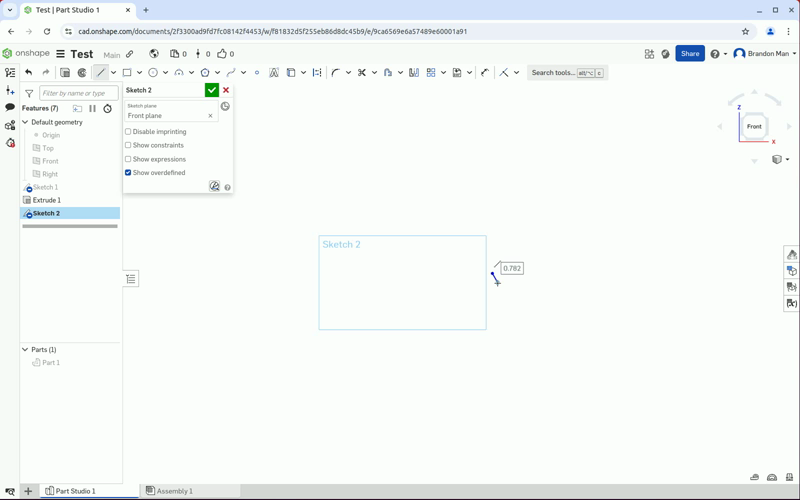
scroll(-6)
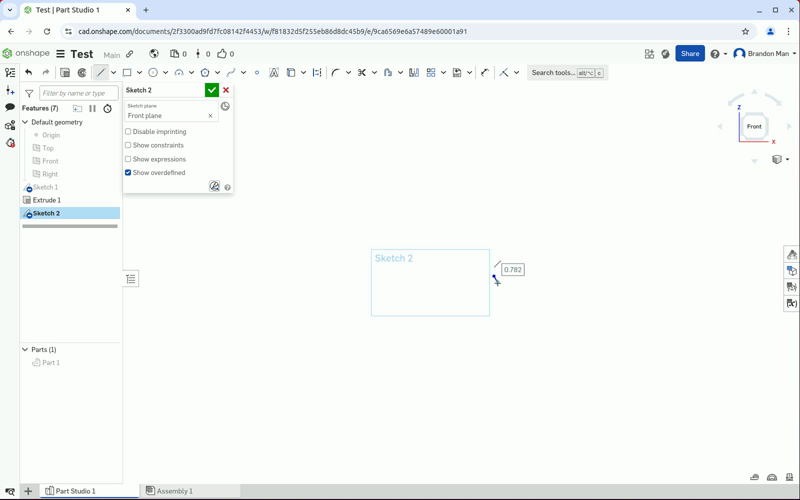
scroll(-6)
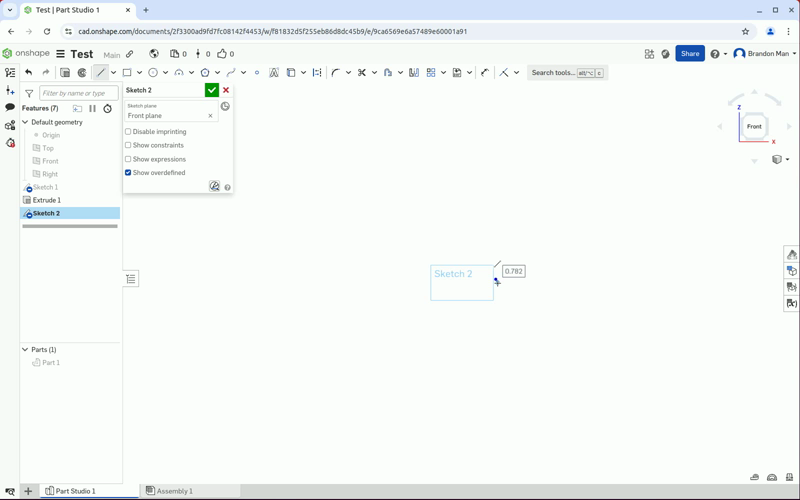
key_up(shift)
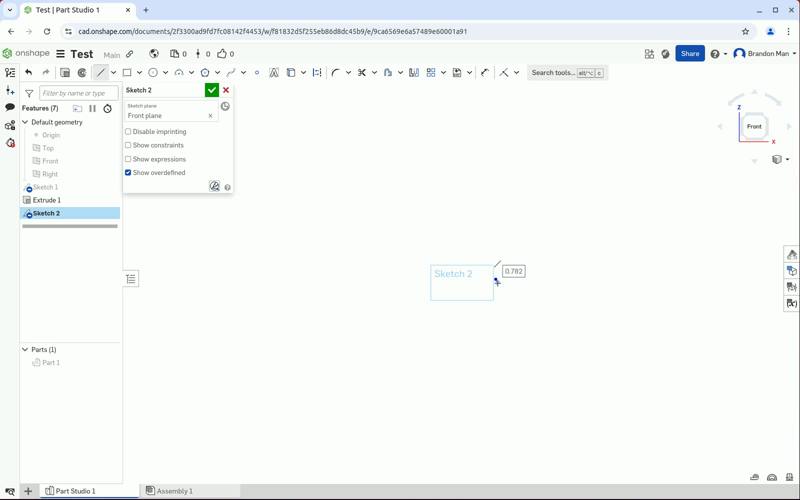
key_down(shift)
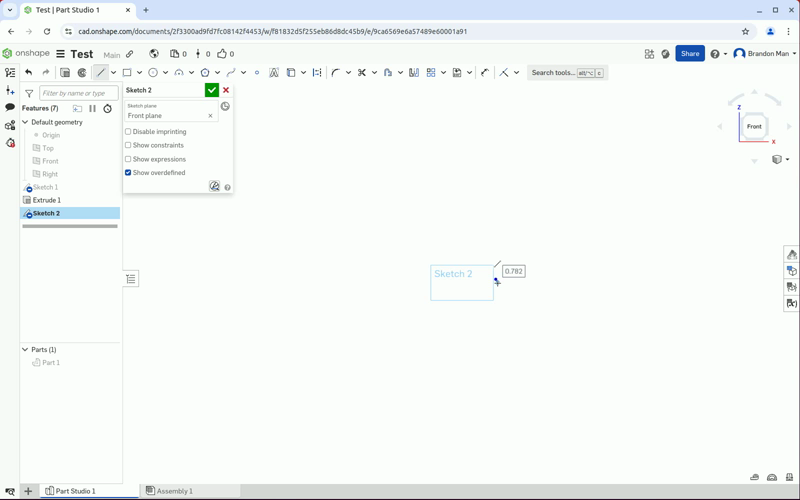
mouse_move(527, 282)
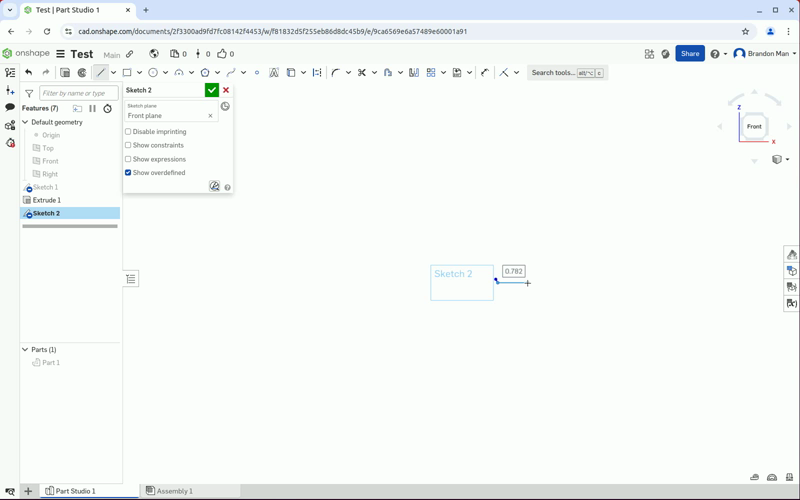
mouse_move(514, 273)
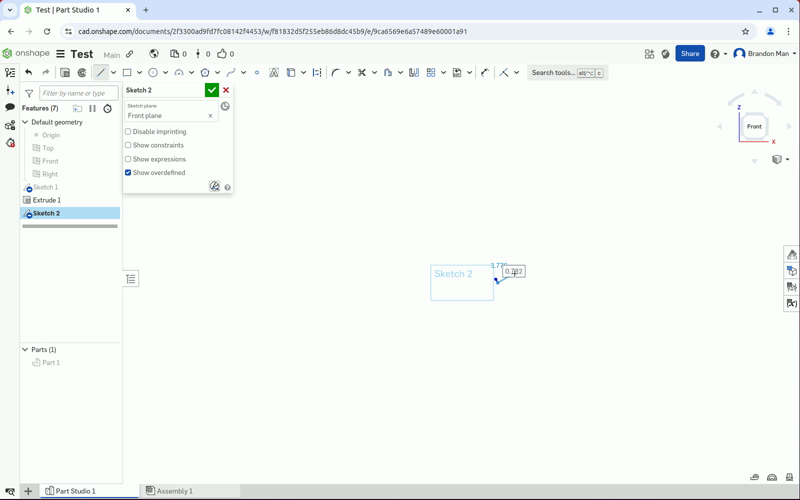
click(514, 273)
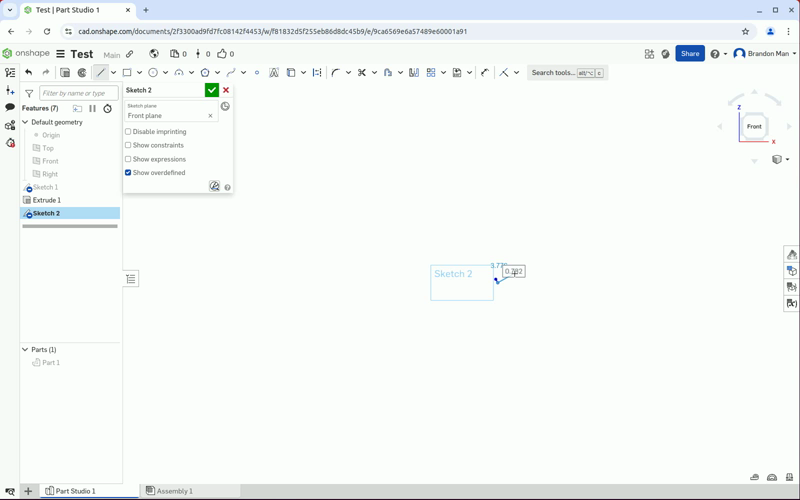
key_up(shift)
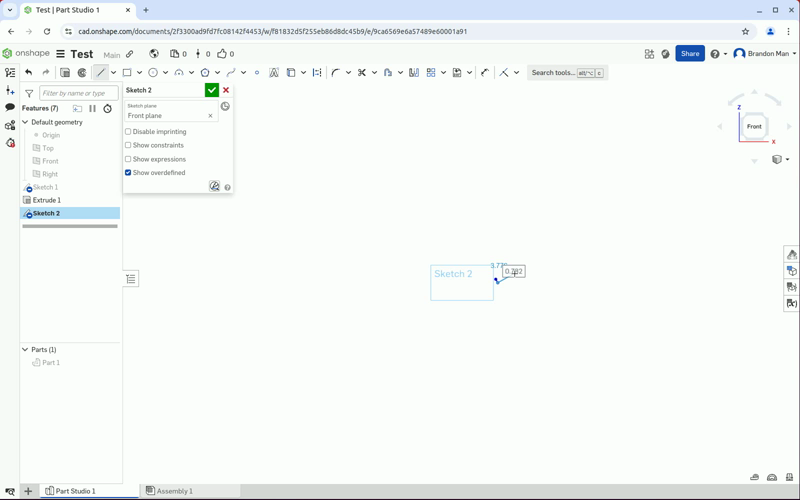
key(esc)
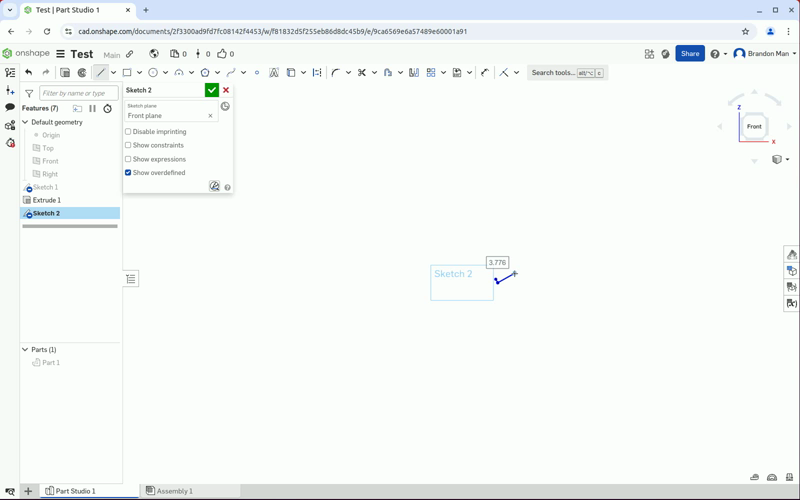
key(a)
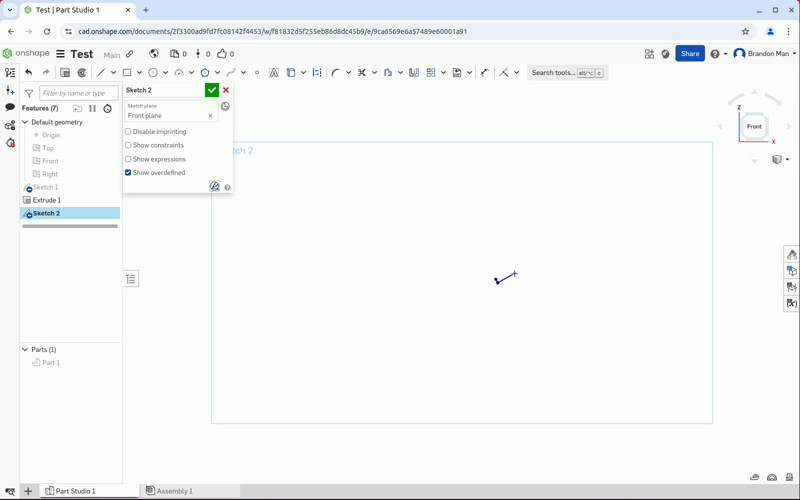
mouse_move(514, 273)
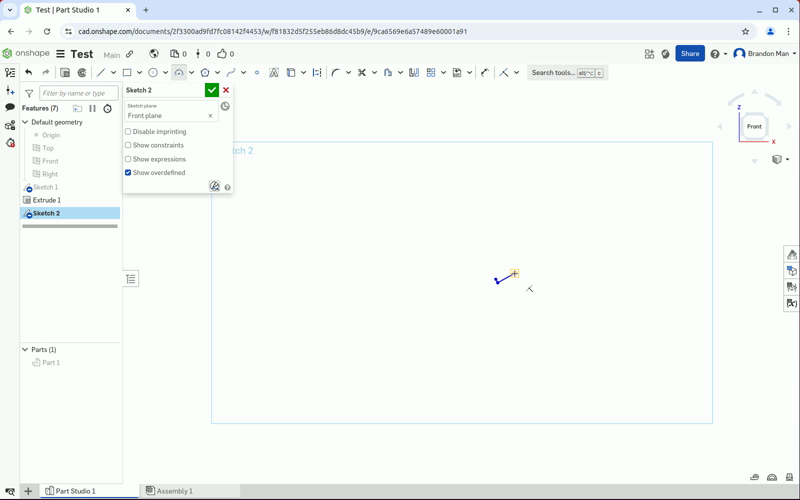
click(514, 273)
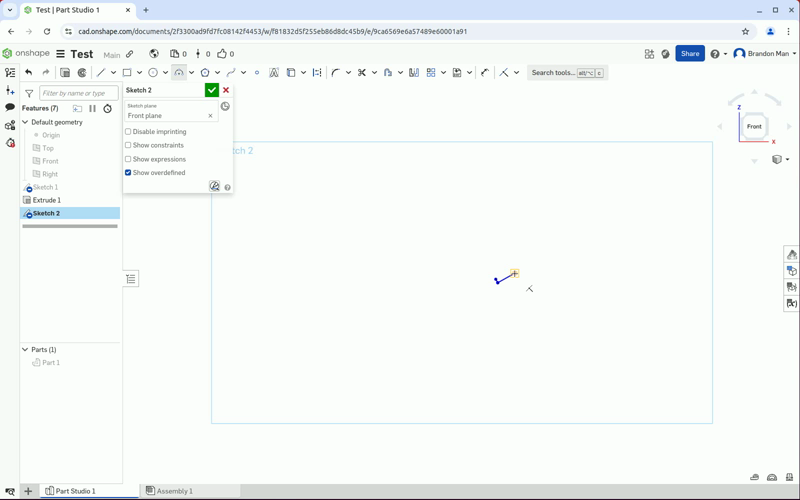
key_down(shift)
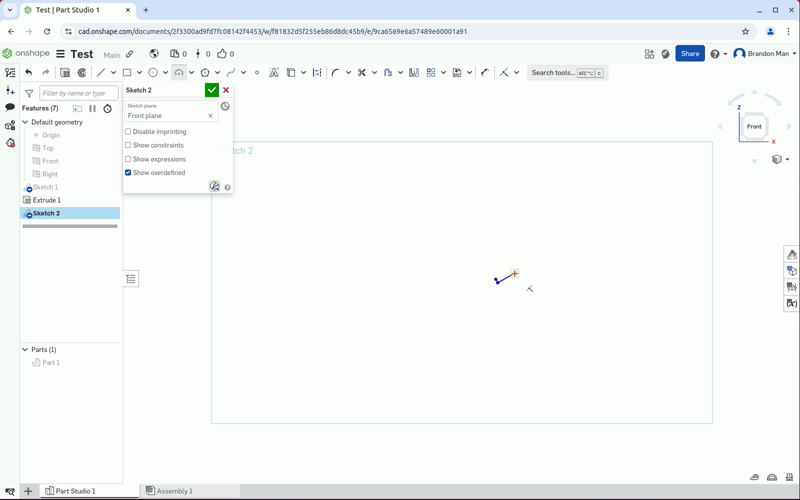
mouse_move(515, 270)
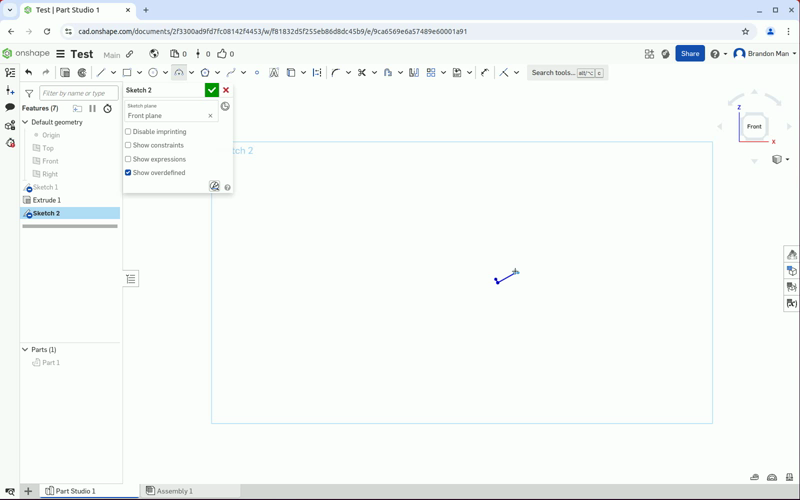
scroll(6)
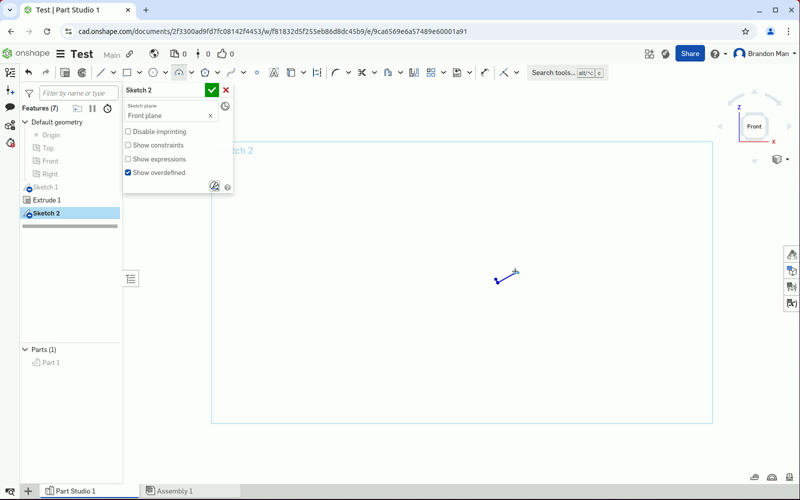
scroll(6)
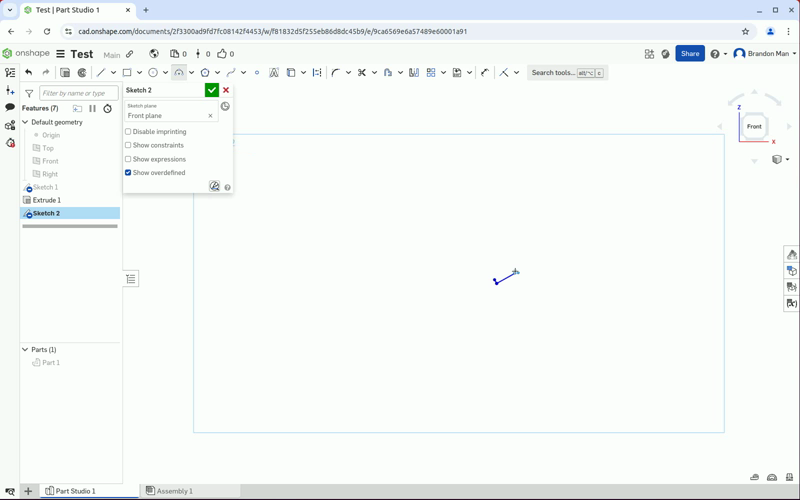
scroll(6)
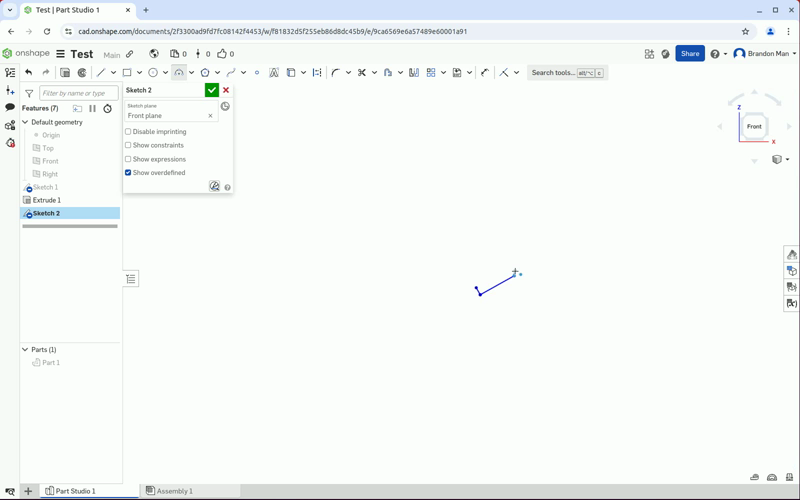
scroll(6)
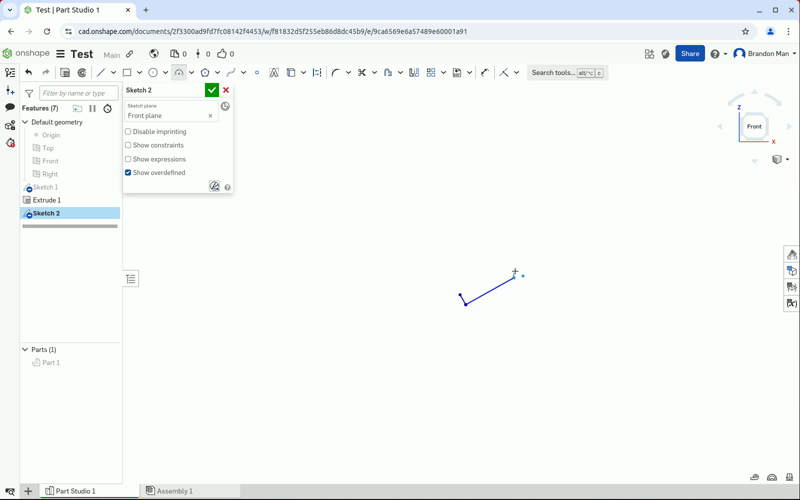
scroll(6)
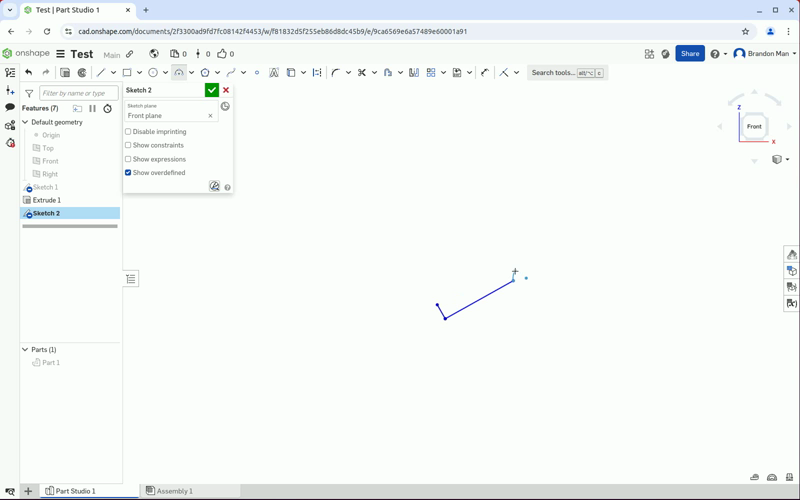
scroll(6)
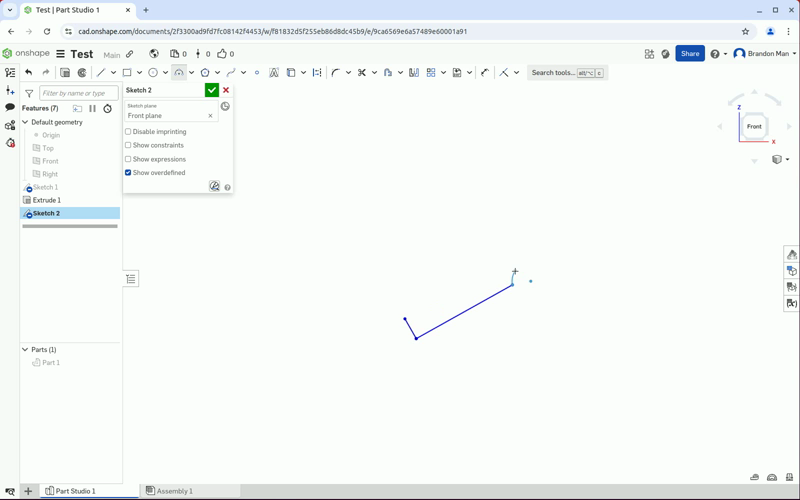
scroll(6)
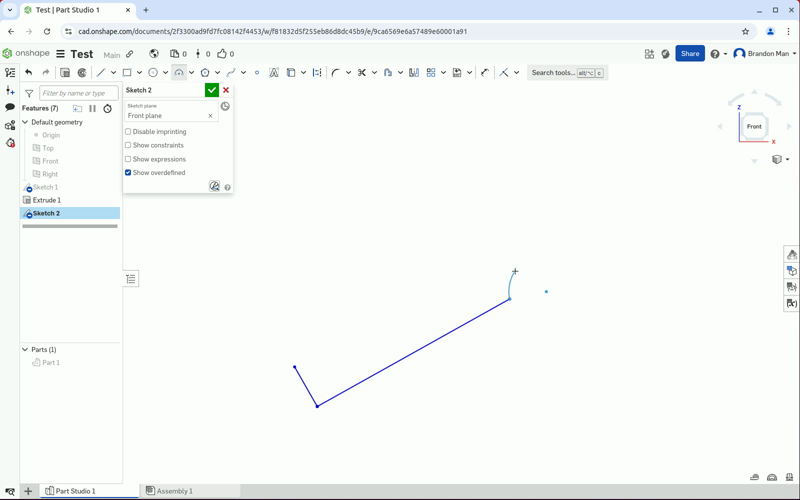
click(515, 270)
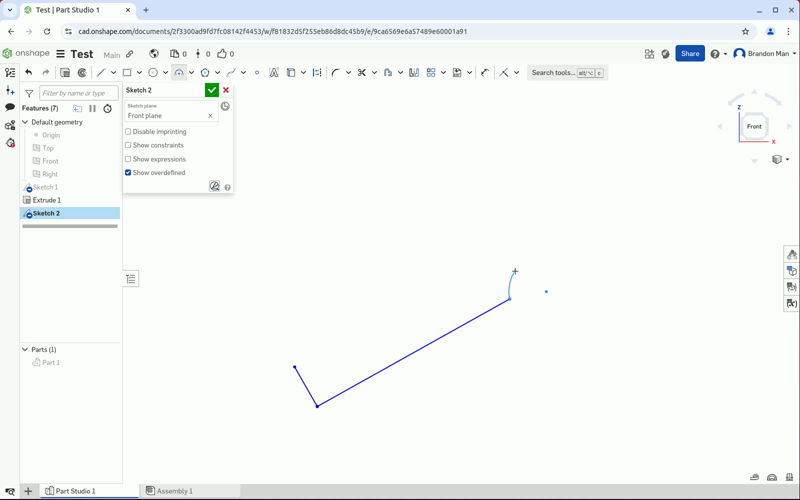
scroll(-6)
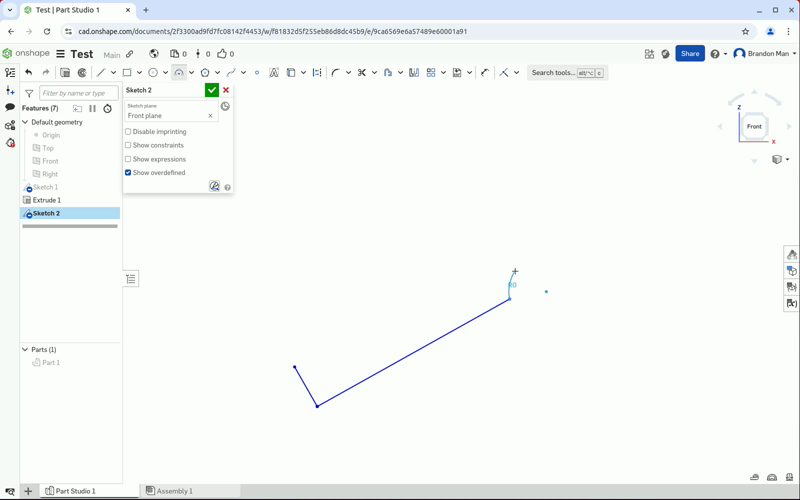
scroll(-6)
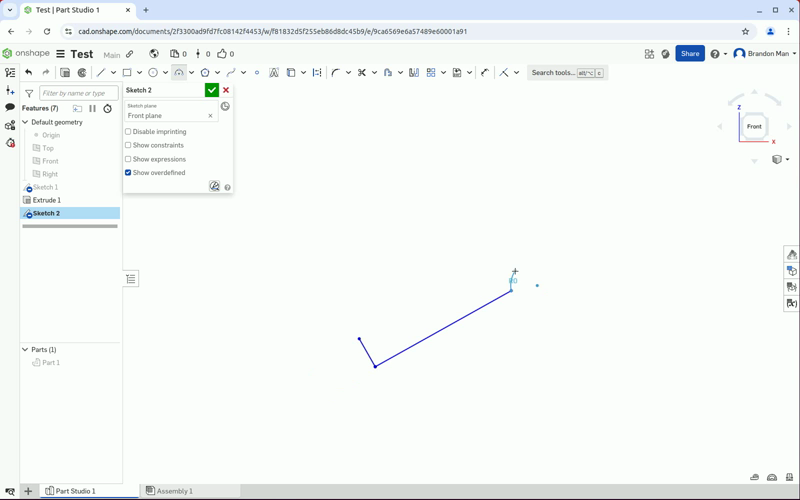
scroll(-6)
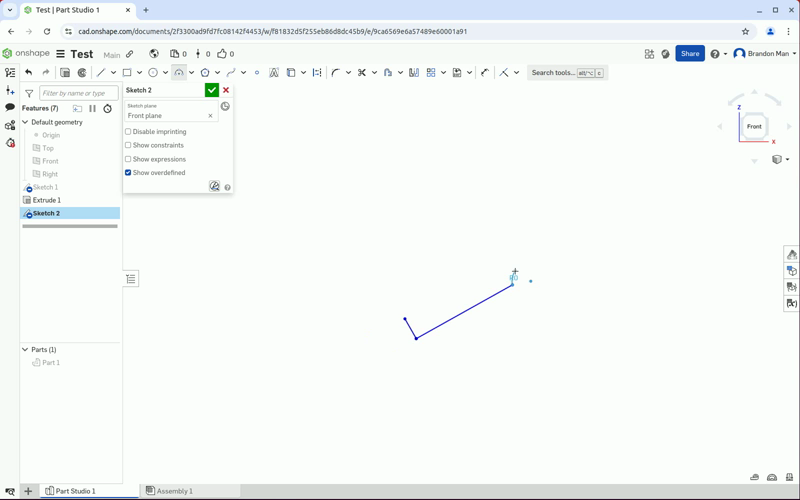
scroll(-6)
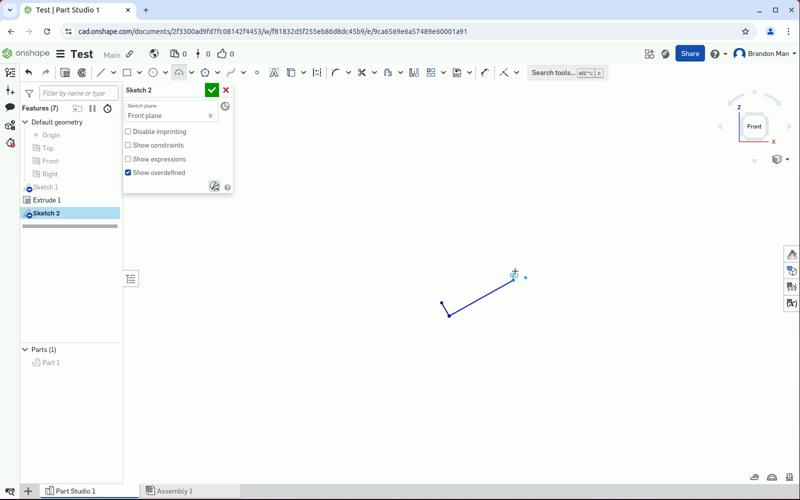
scroll(-6)
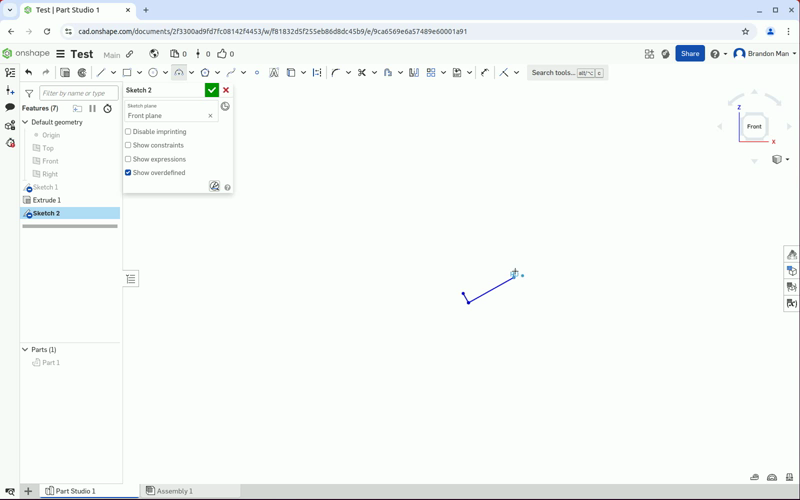
scroll(-6)
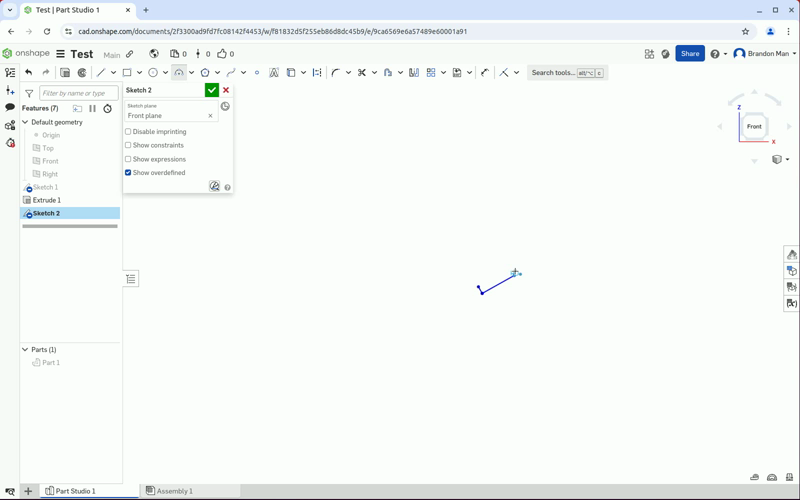
scroll(-6)
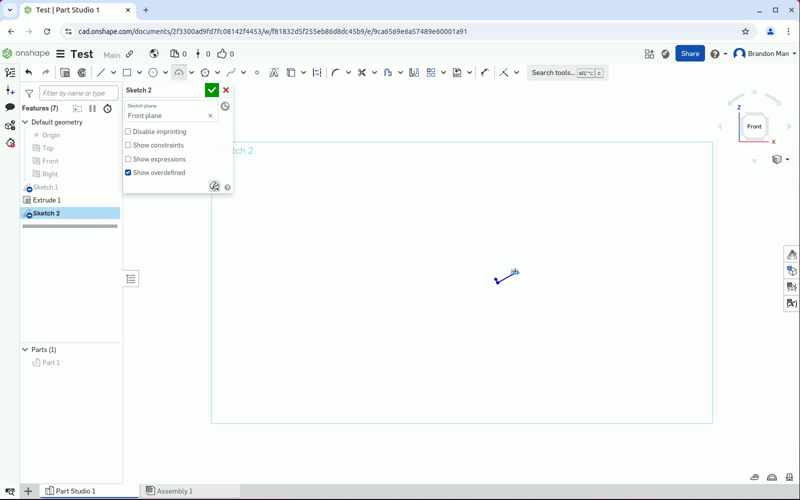
mouse_move(515, 271)
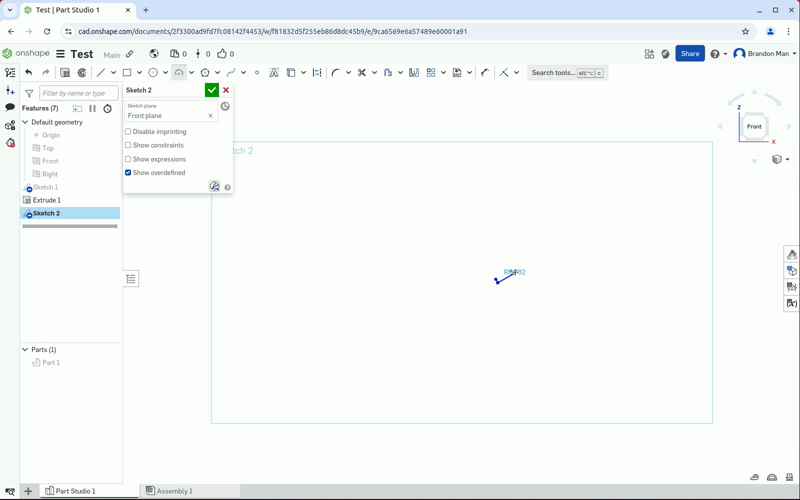
scroll(6)
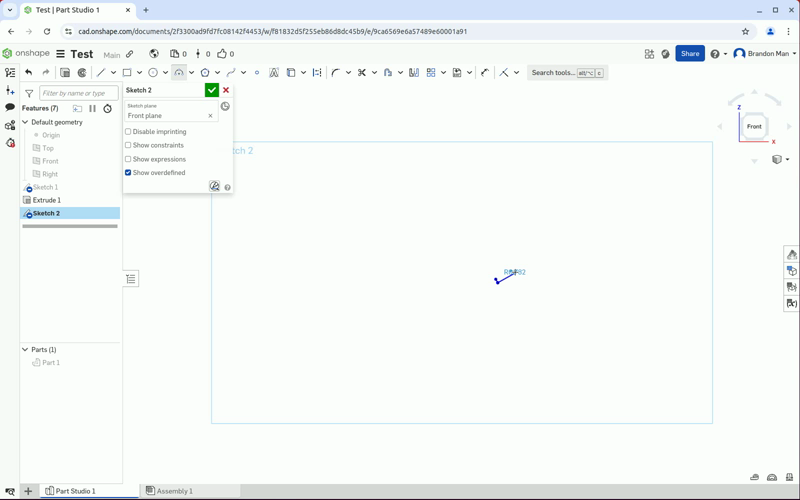
scroll(6)
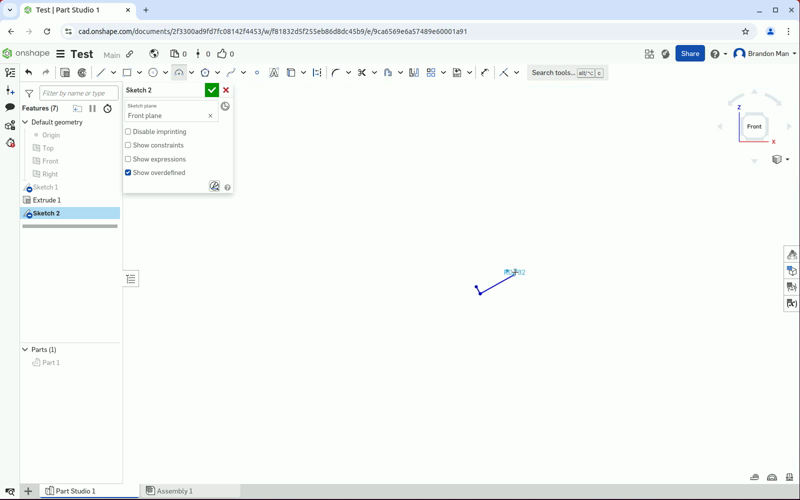
scroll(6)
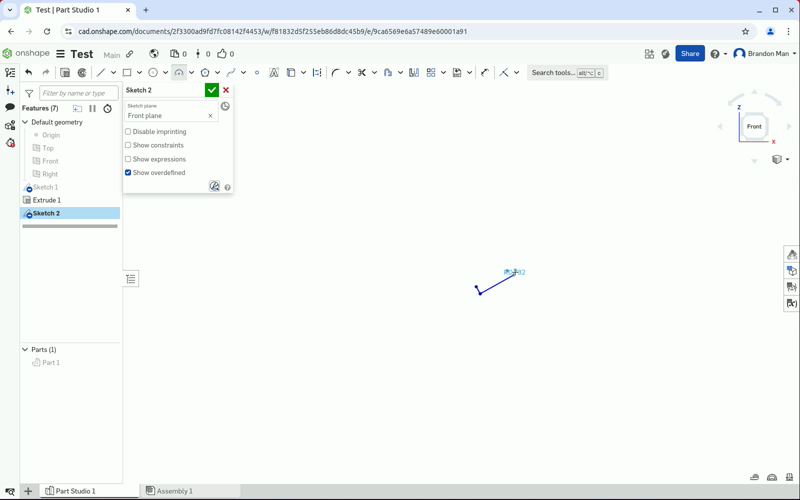
scroll(6)
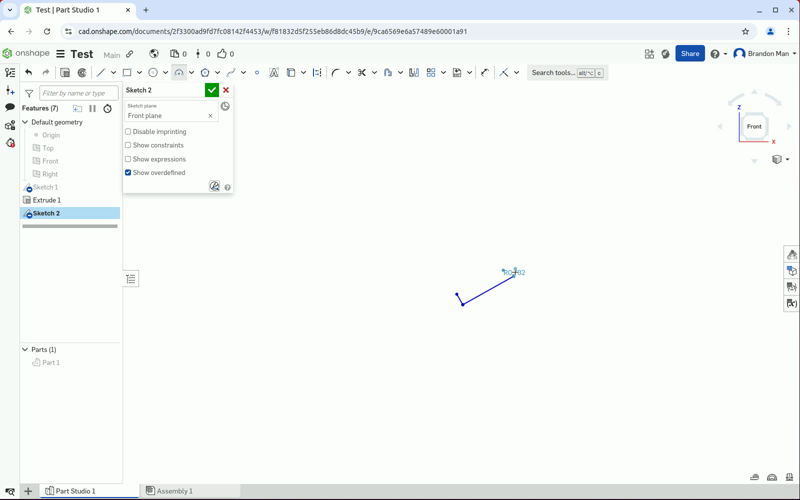
scroll(6)
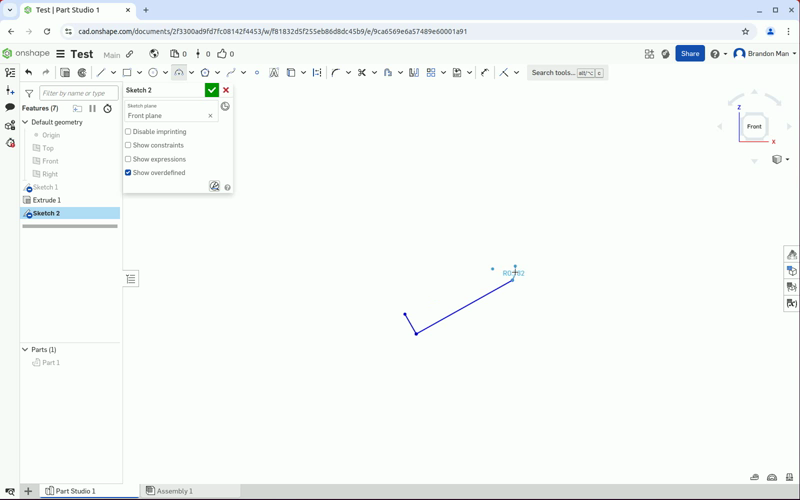
scroll(6)
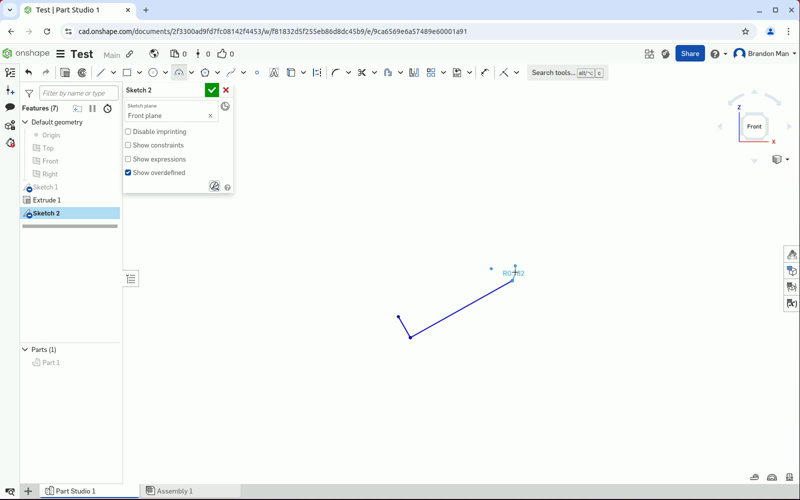
scroll(6)
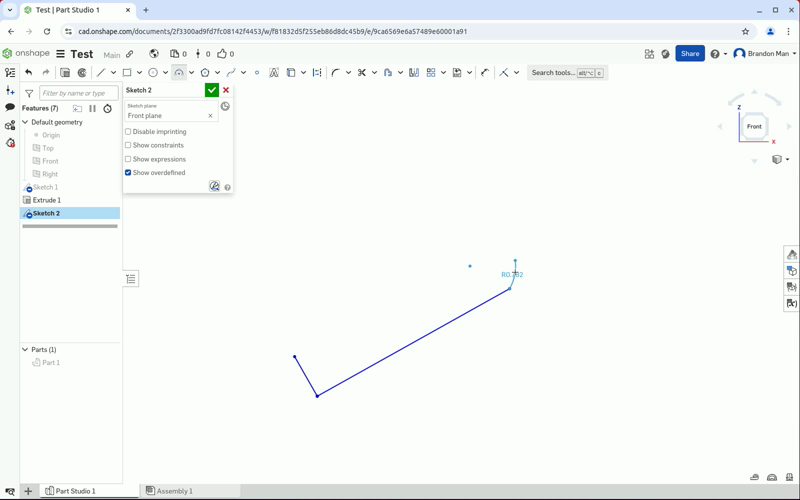
click(515, 271)
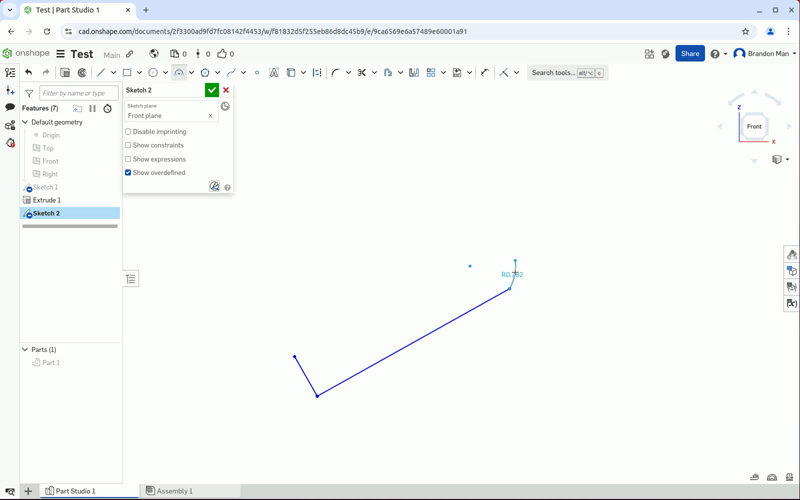
scroll(-6)
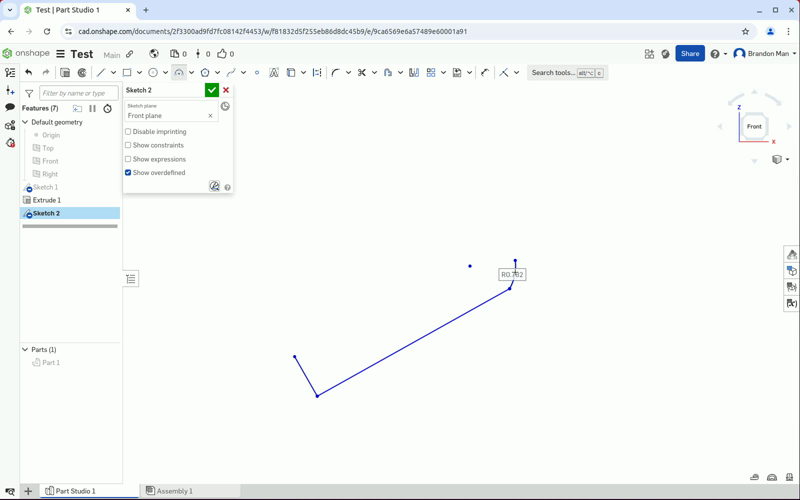
scroll(-6)
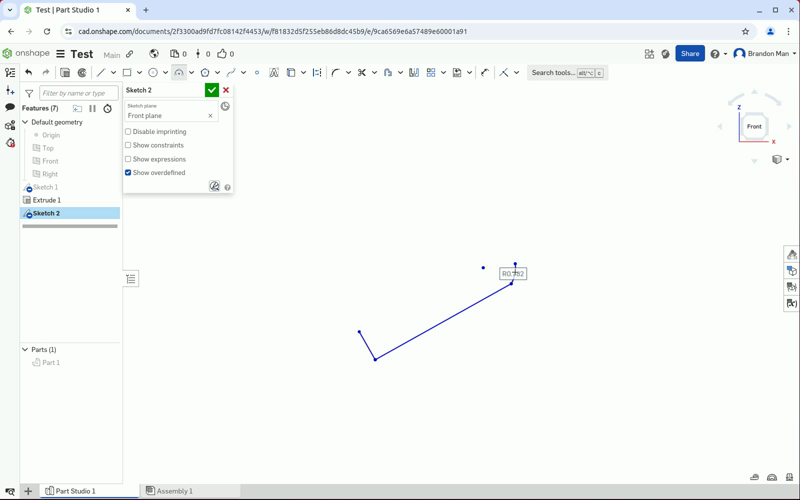
scroll(-6)
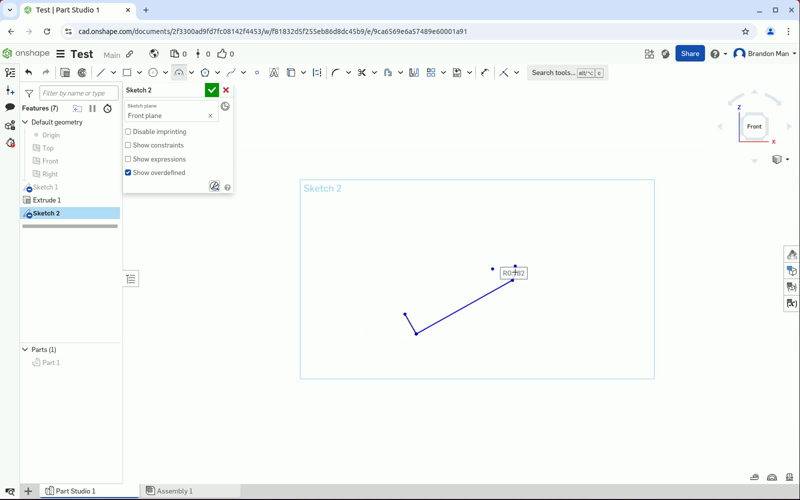
scroll(-6)
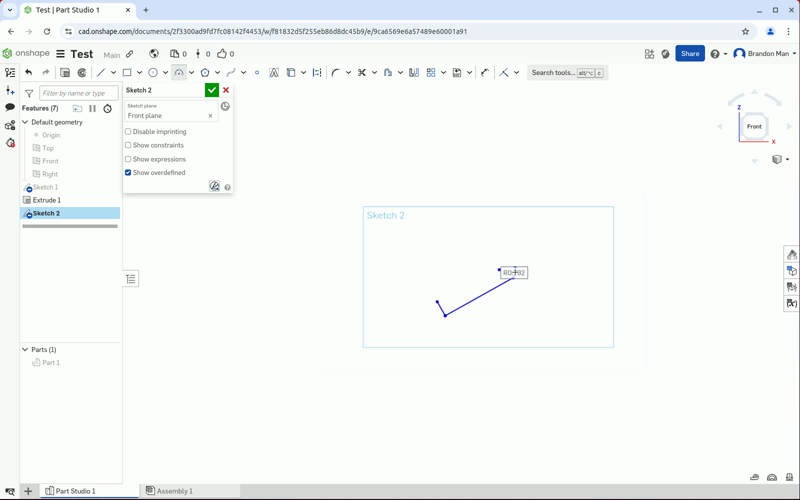
scroll(-6)
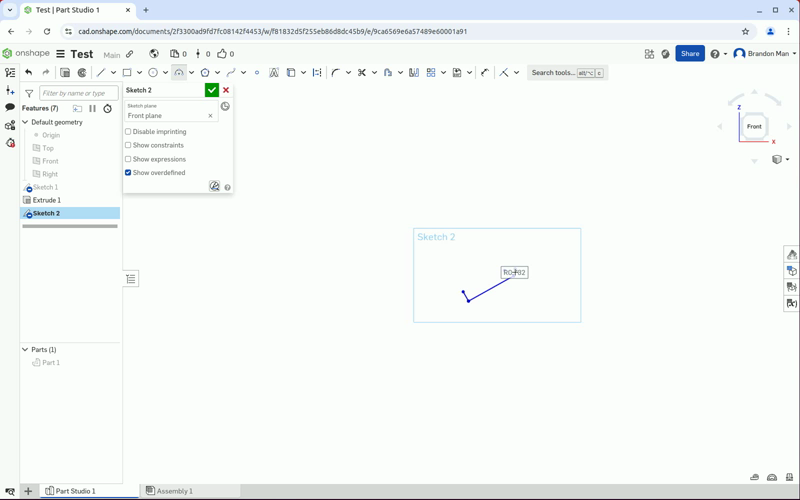
scroll(-6)
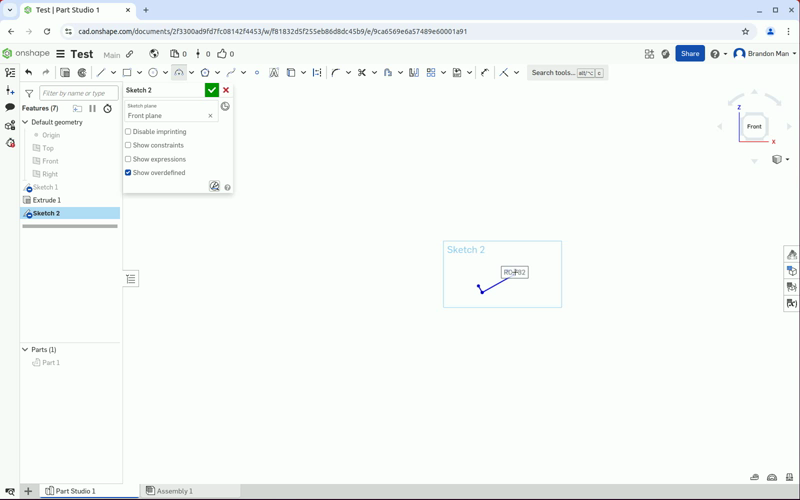
scroll(-6)
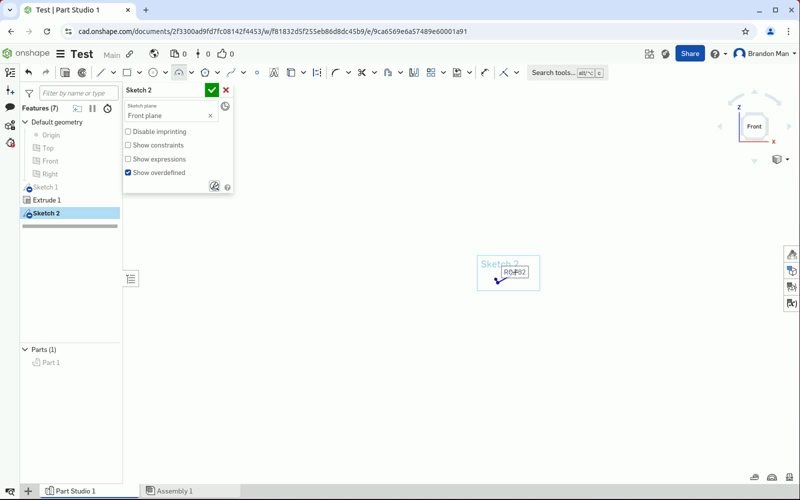
key_up(shift)
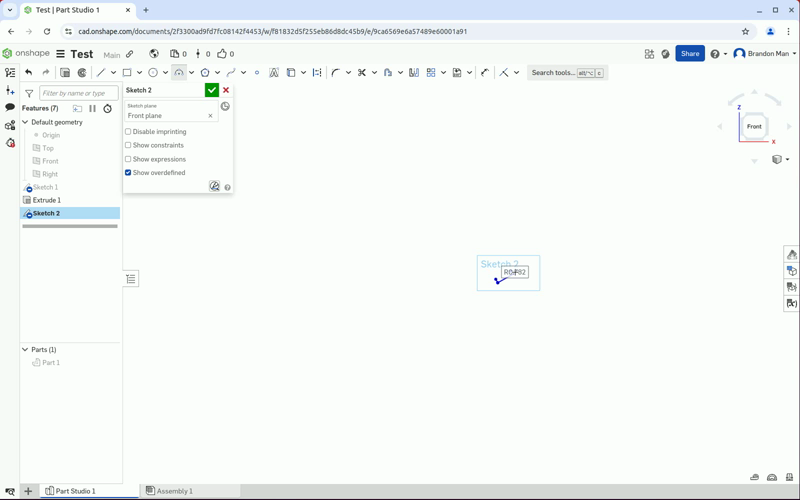
key(esc)
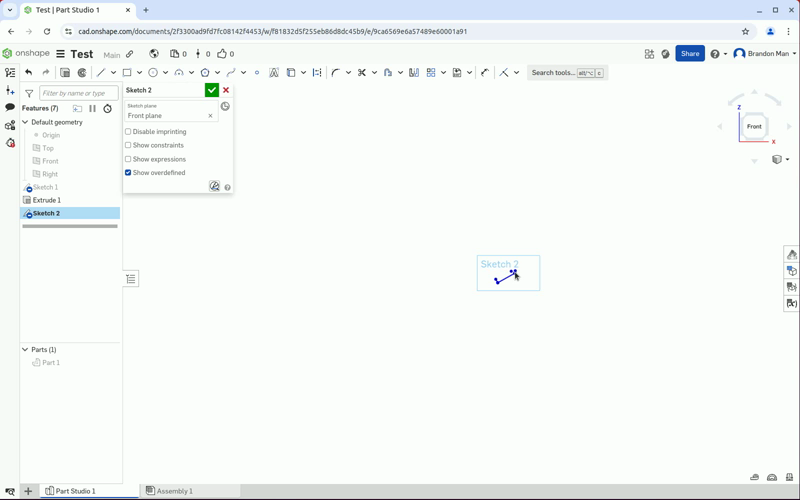
key(l)
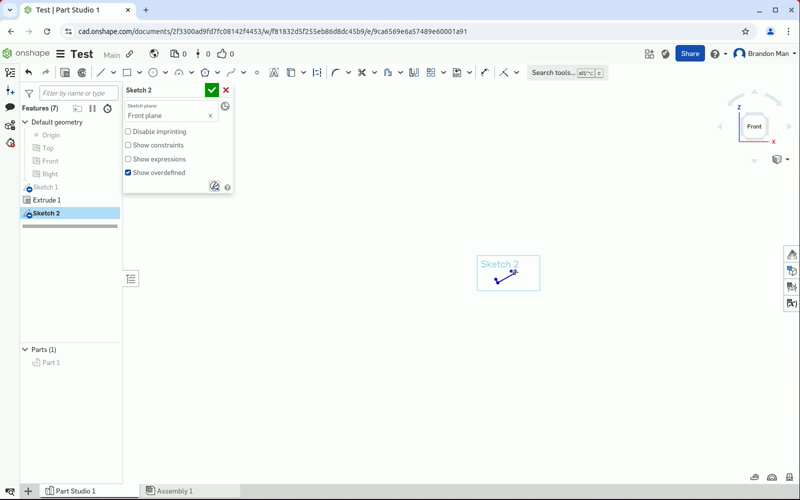
mouse_move(515, 270)
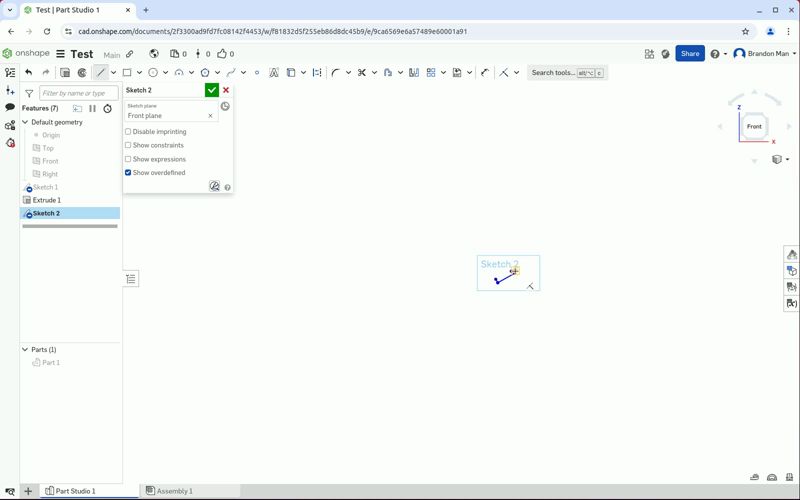
scroll(6)
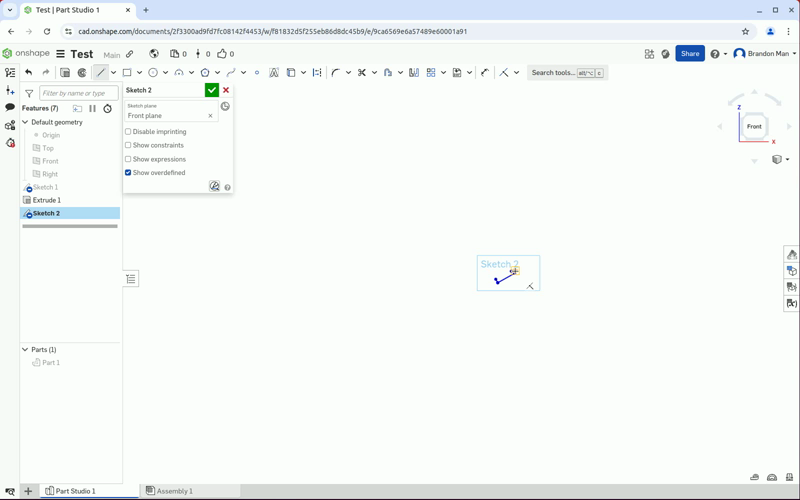
scroll(6)
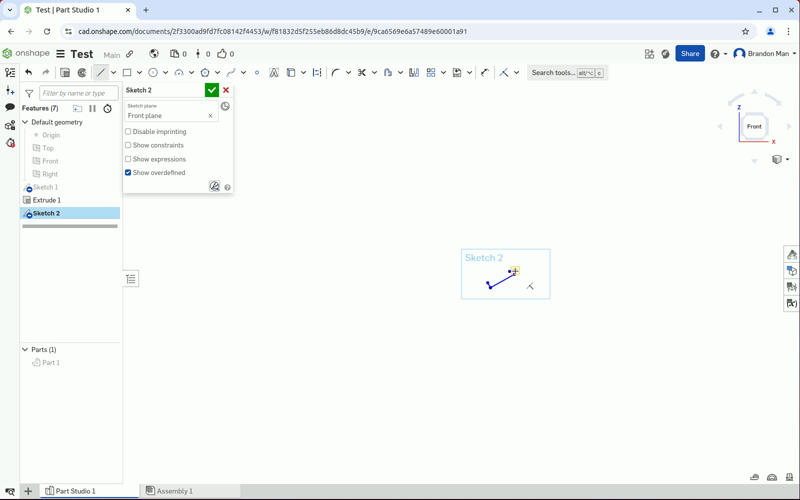
scroll(6)
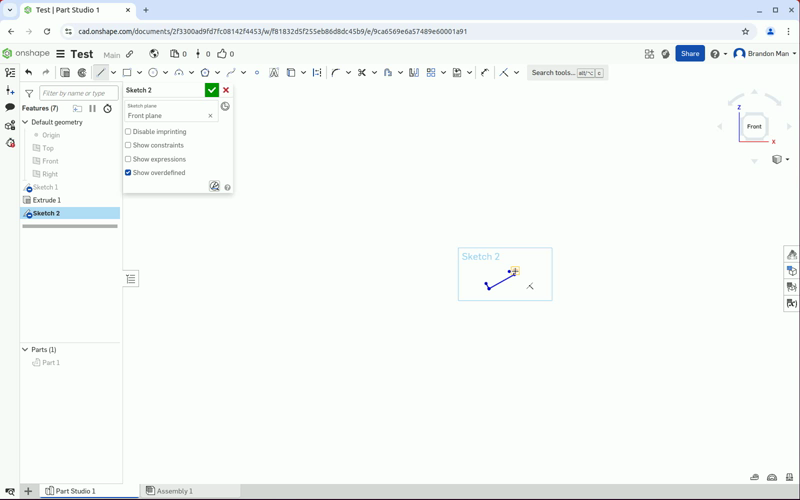
scroll(6)
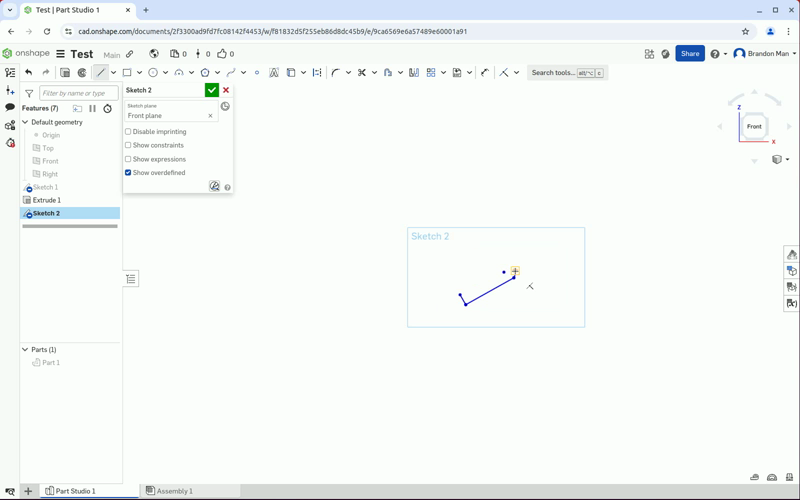
scroll(6)
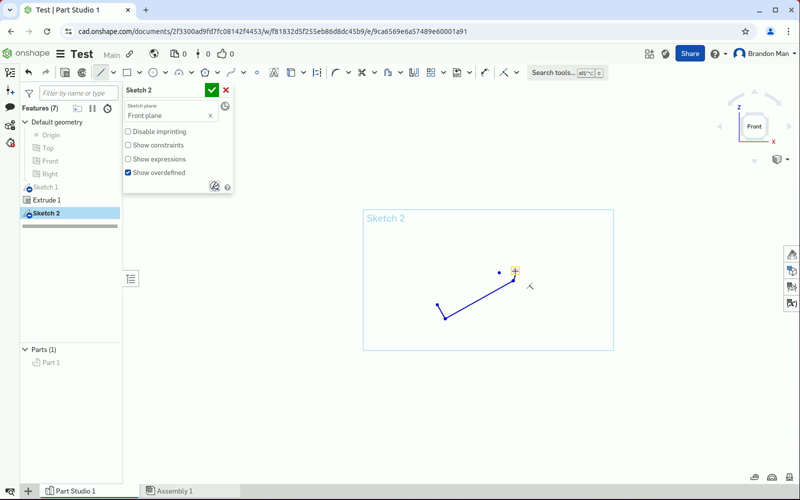
scroll(6)
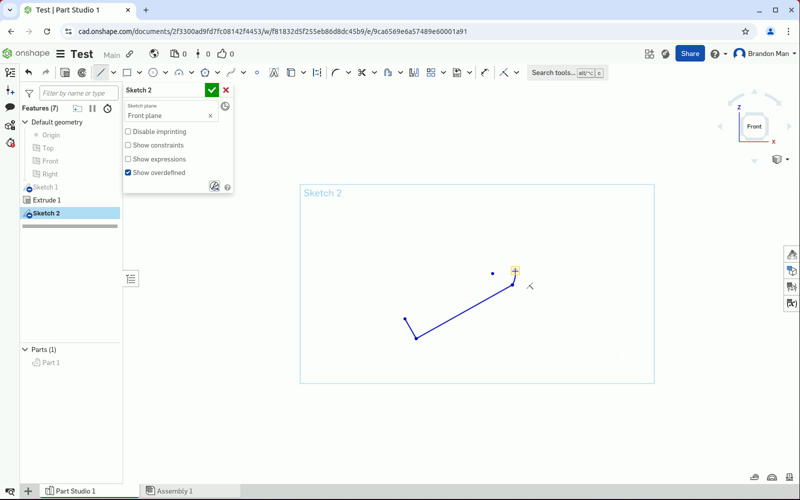
scroll(6)
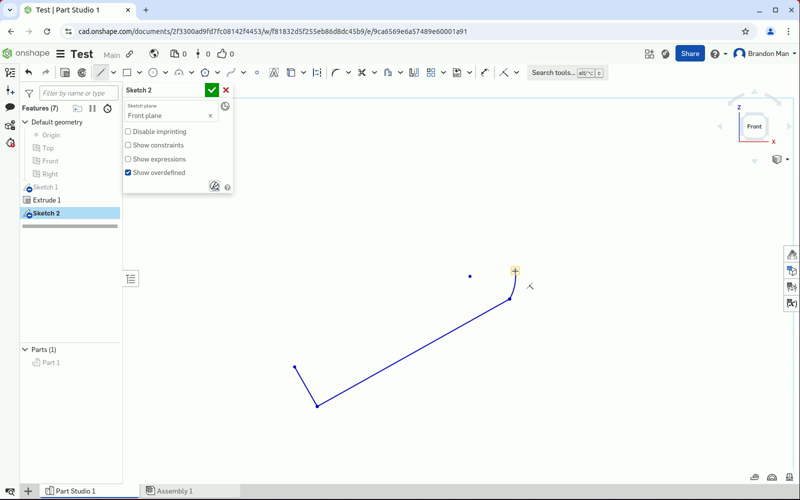
click(515, 270)
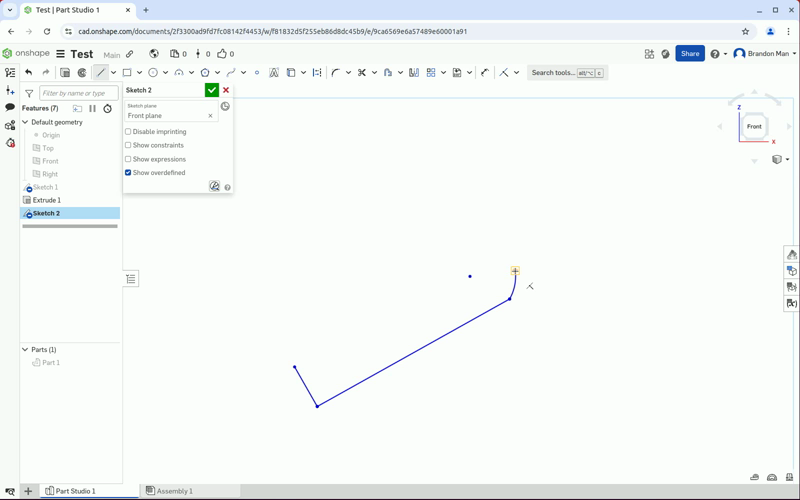
scroll(-6)
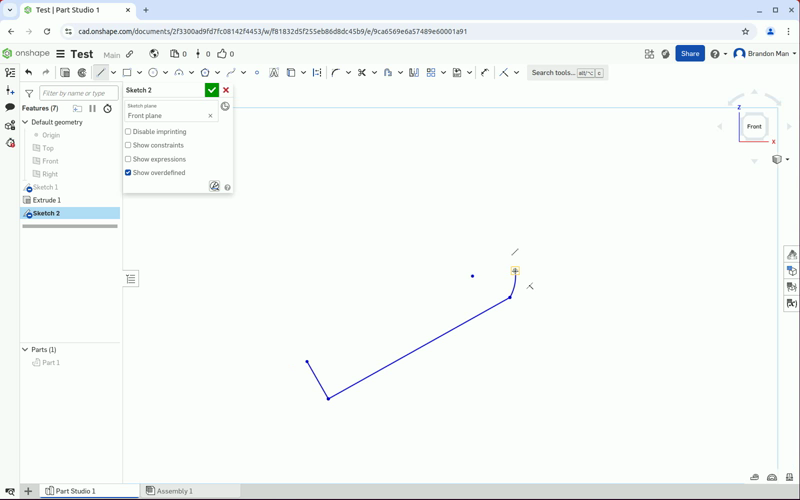
scroll(-6)
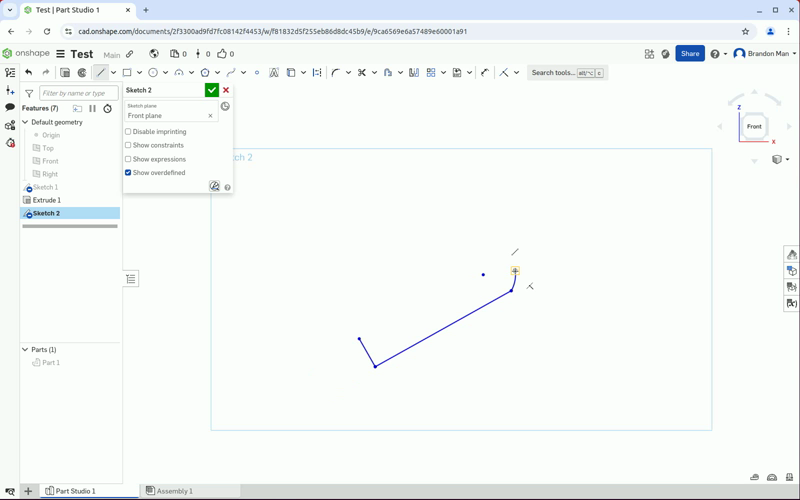
scroll(-6)
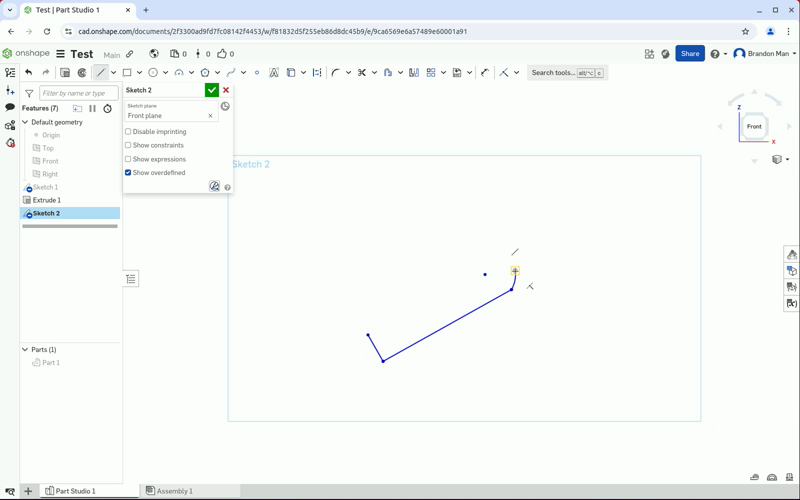
scroll(-6)
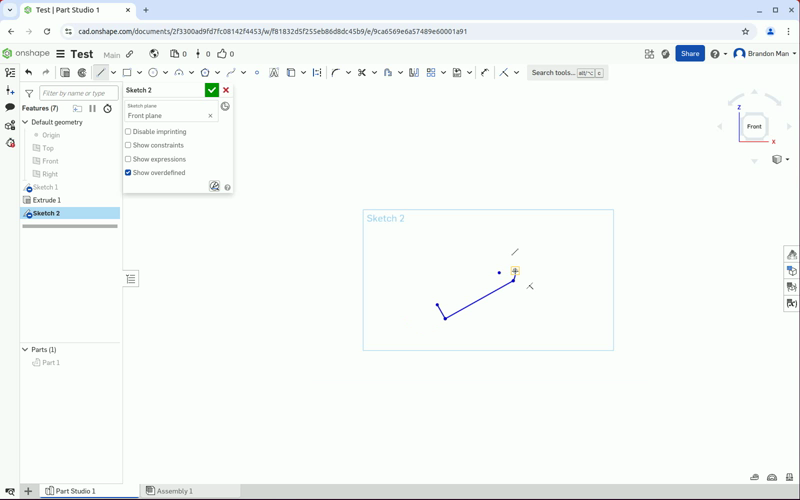
scroll(-6)
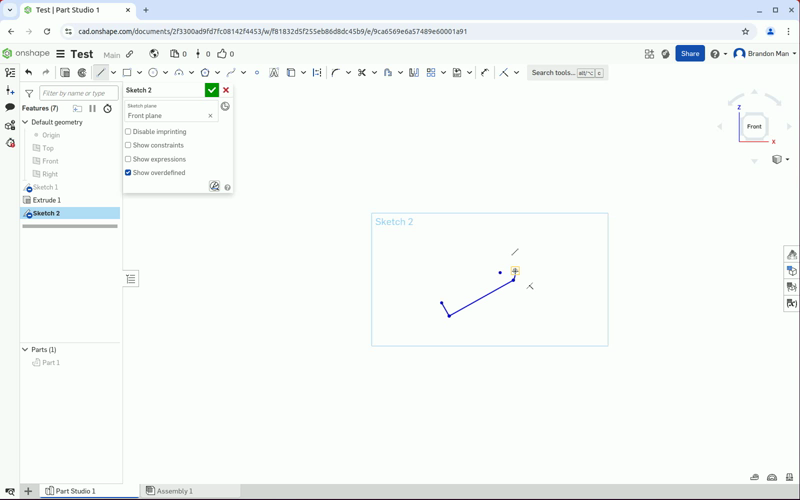
scroll(-6)
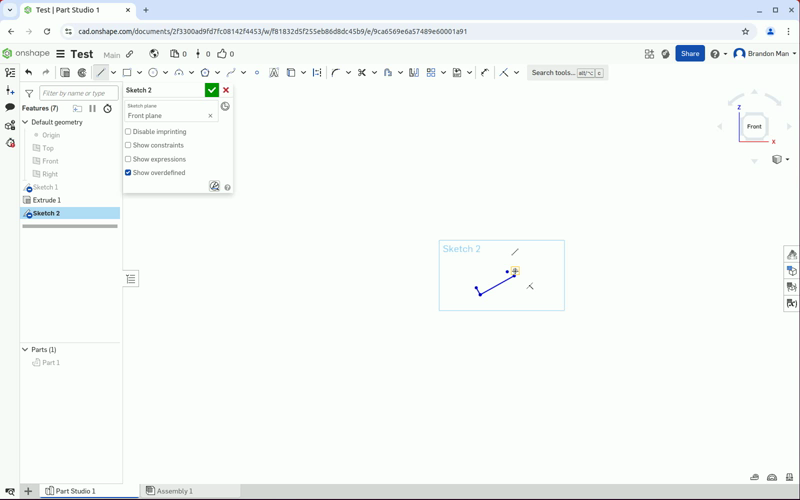
scroll(-6)
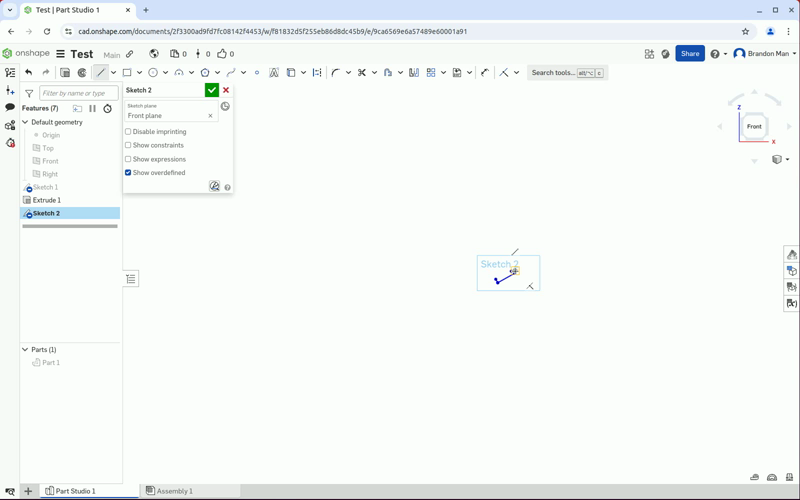
key_down(shift)
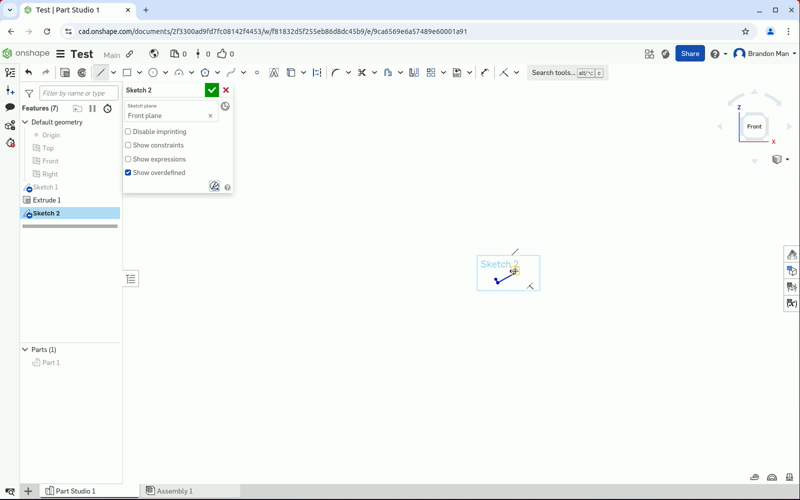
mouse_move(545, 270)
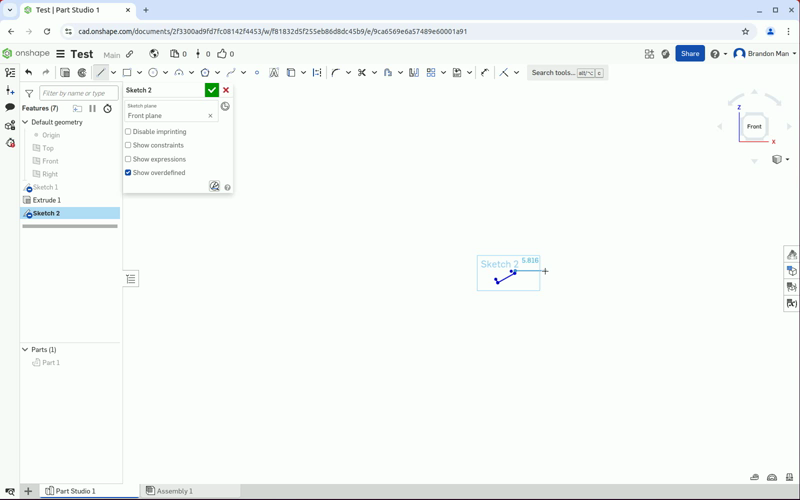
mouse_move(512, 265)
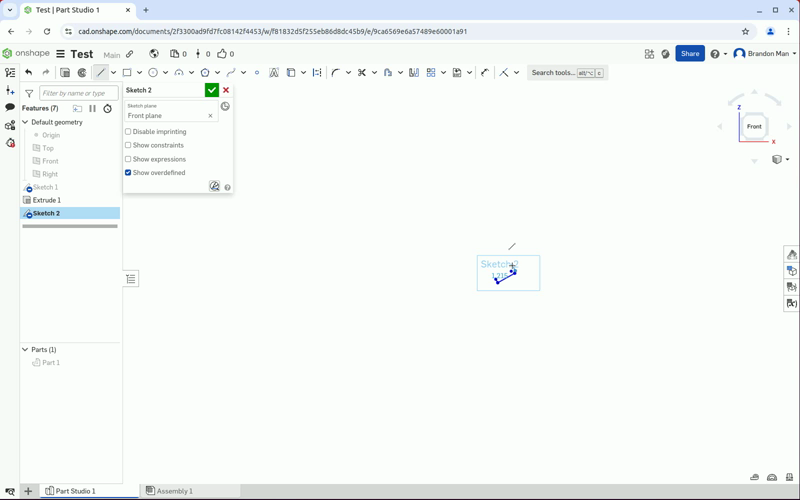
scroll(6)
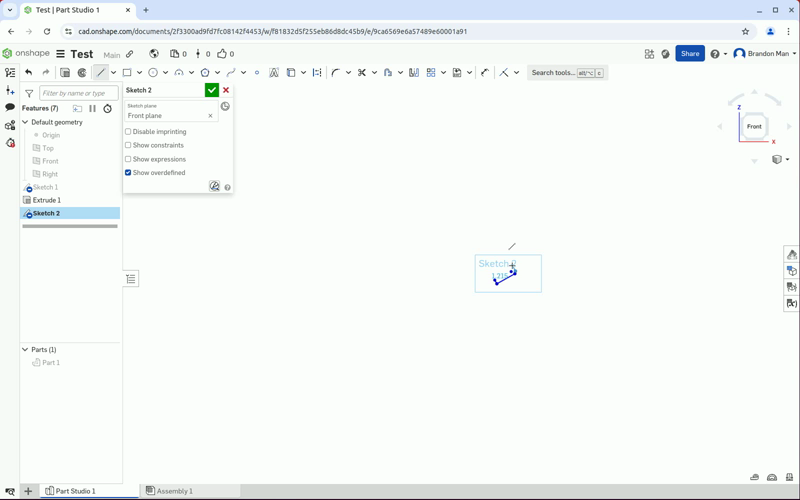
scroll(6)
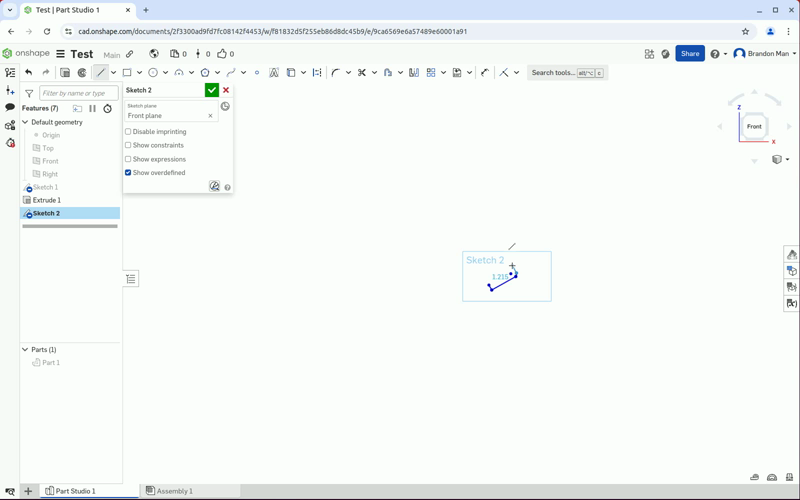
scroll(6)
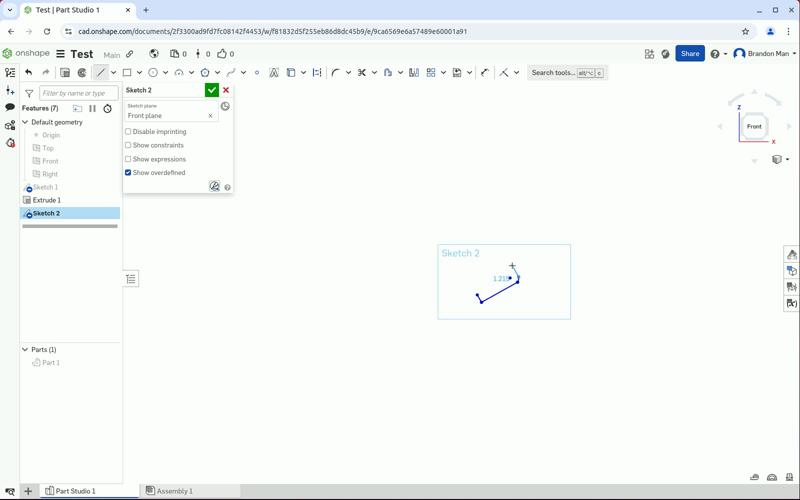
scroll(6)
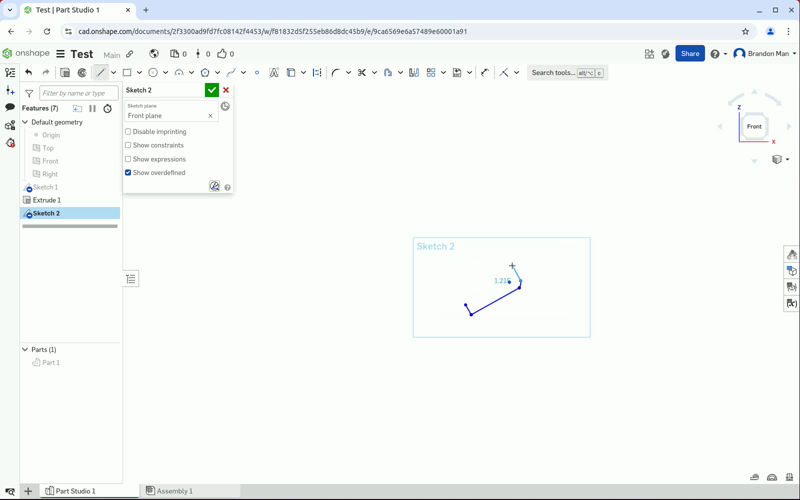
scroll(6)
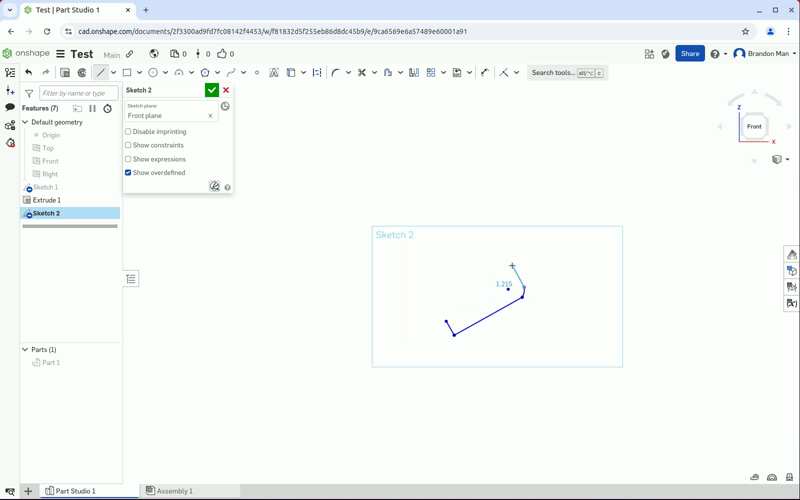
scroll(6)
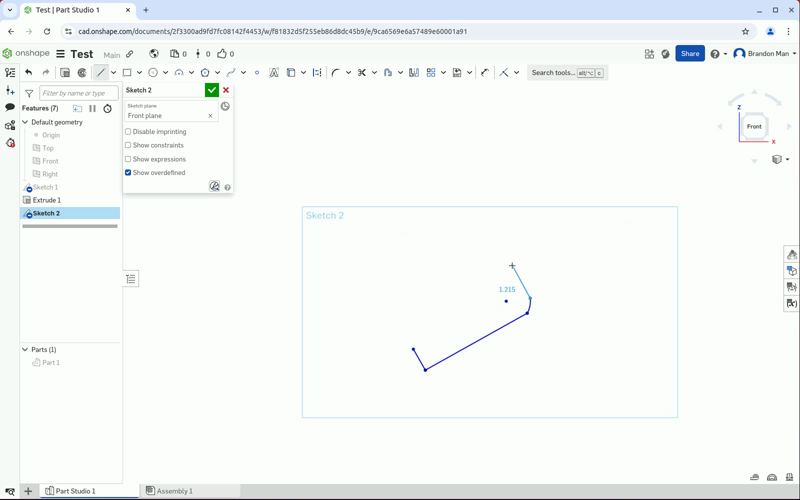
scroll(6)
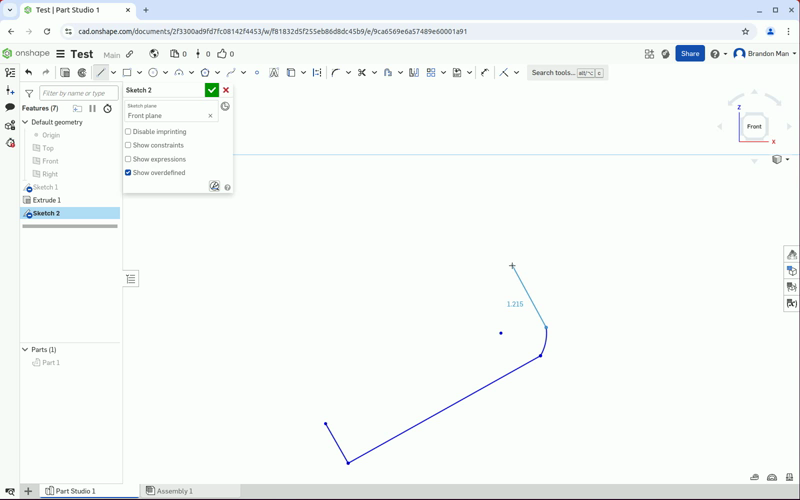
click(512, 265)
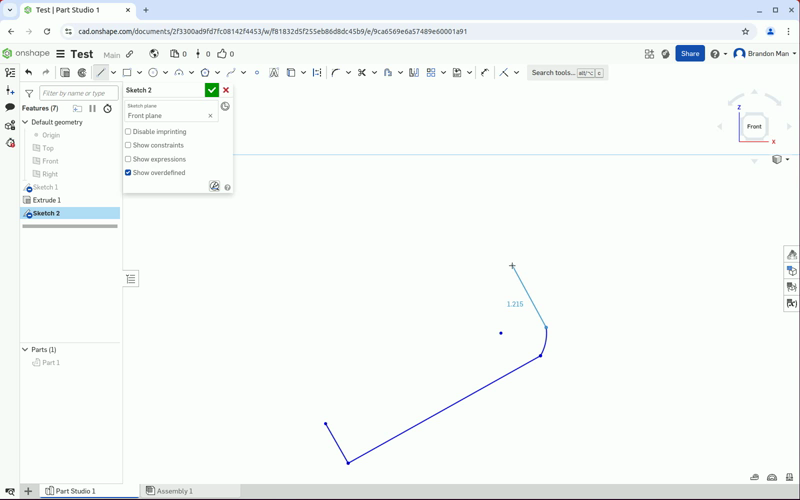
scroll(-6)
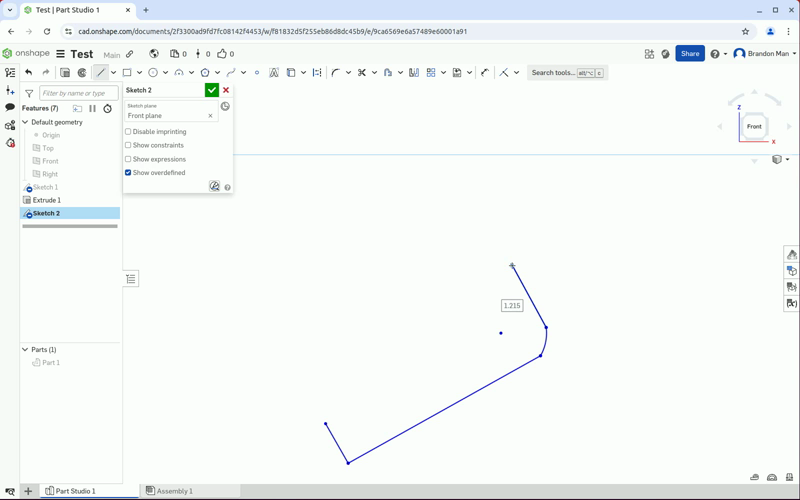
scroll(-6)
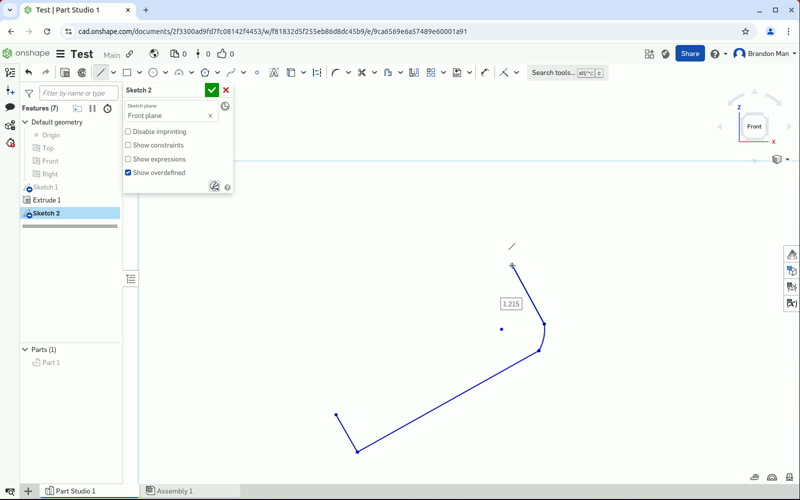
scroll(-6)
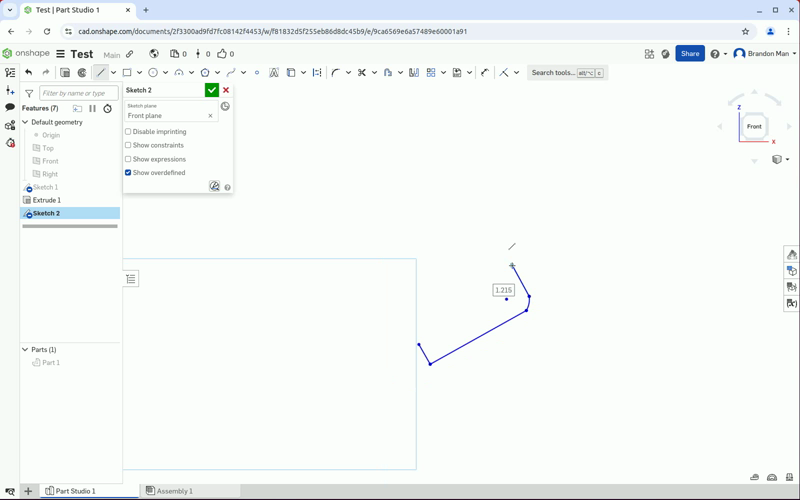
scroll(-6)
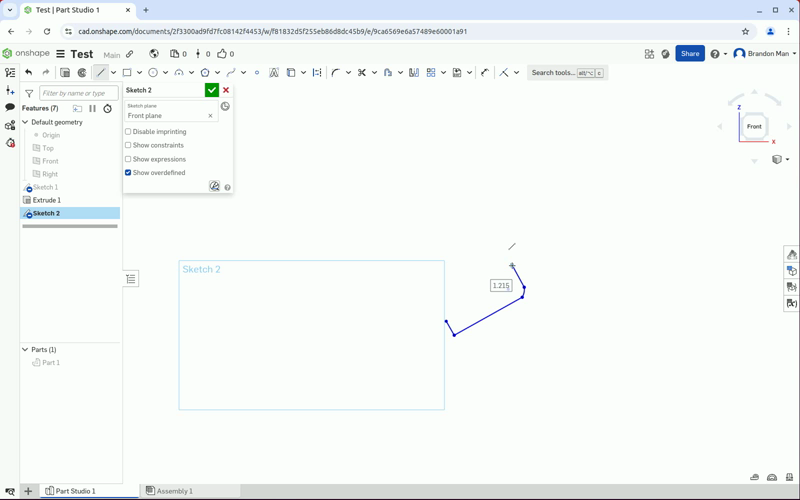
scroll(-6)
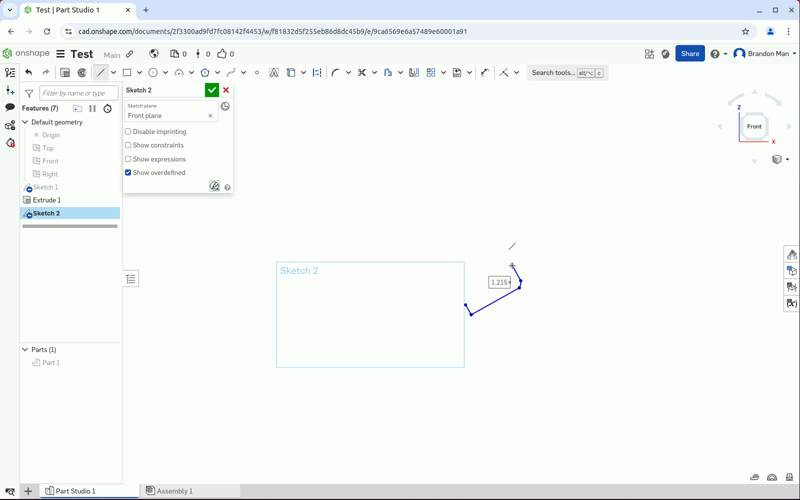
scroll(-6)
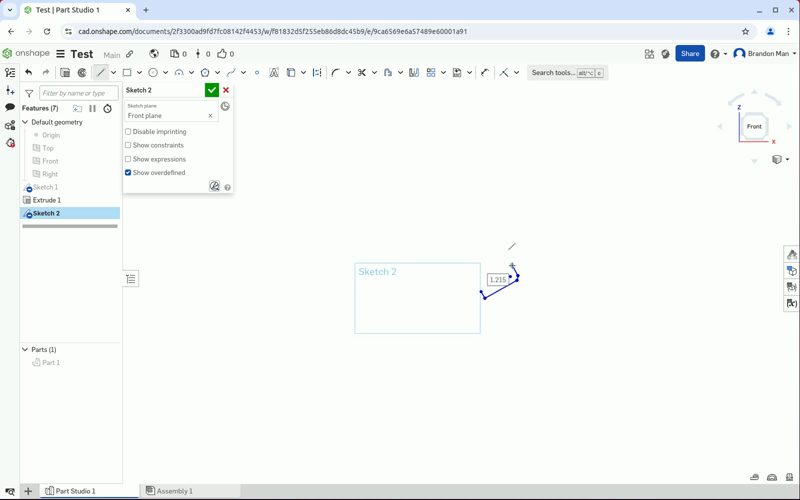
scroll(-6)
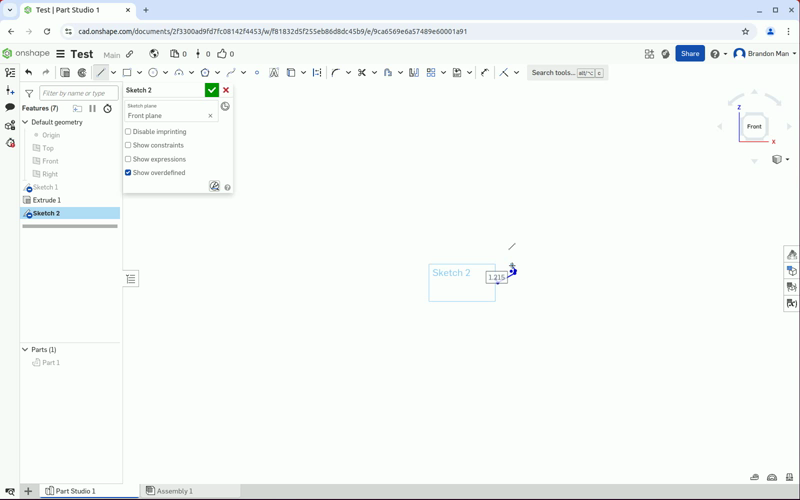
key_up(shift)
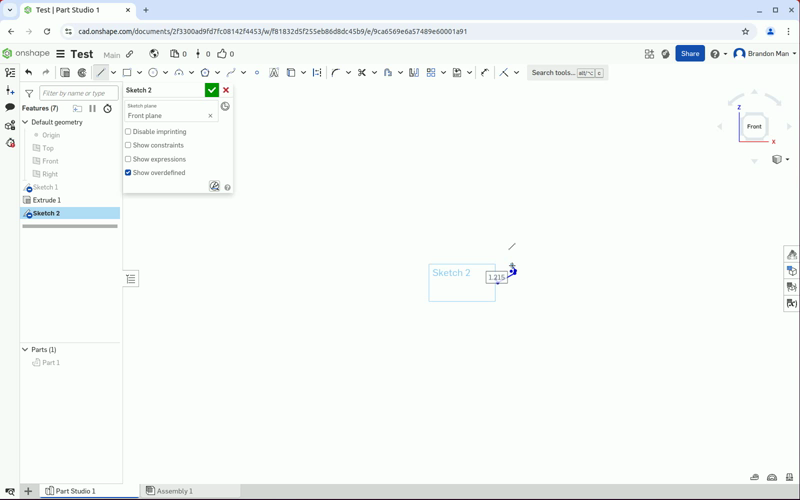
key_down(shift)
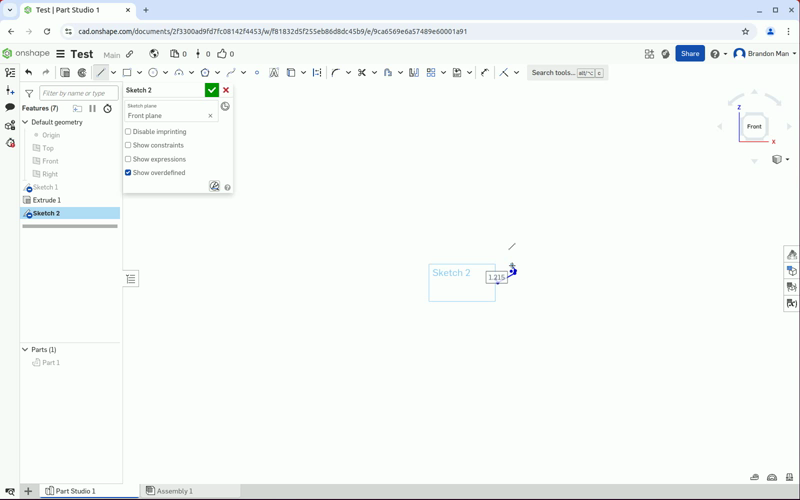
mouse_move(542, 265)
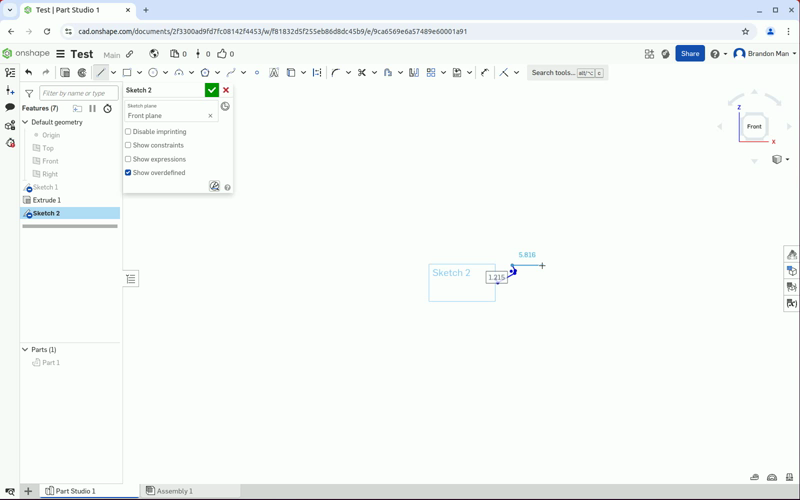
mouse_move(507, 261)
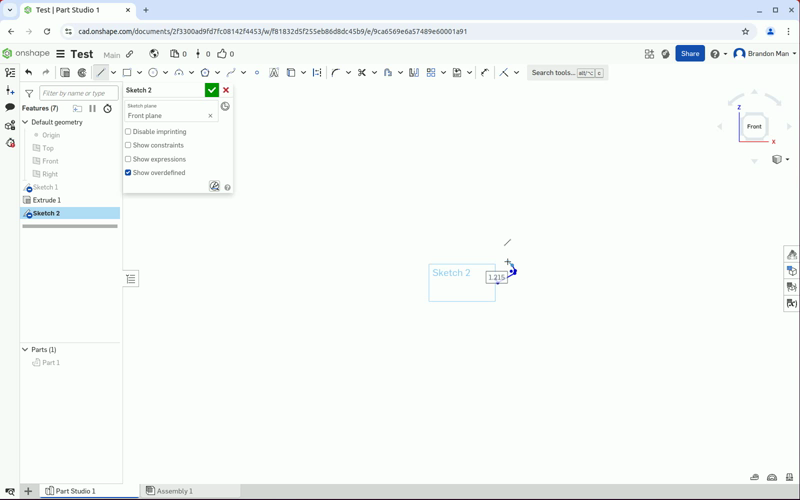
scroll(6)
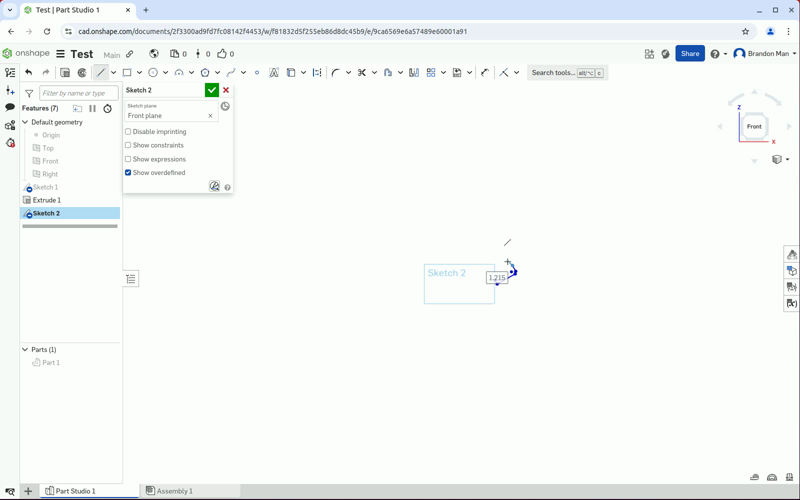
scroll(6)
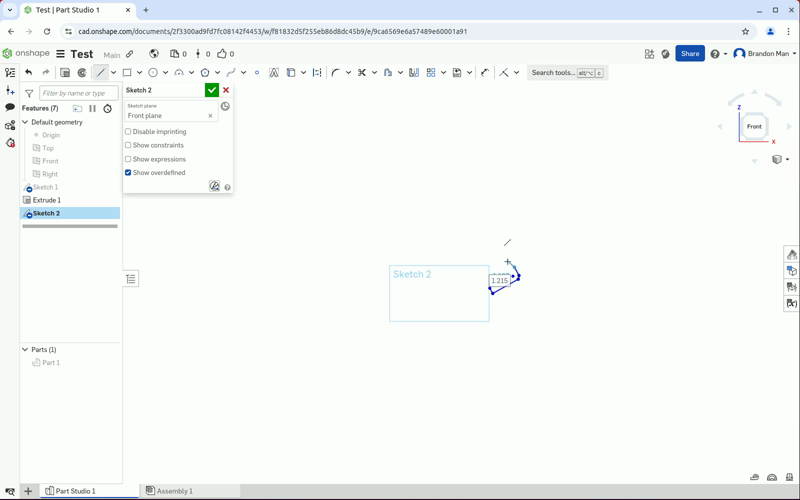
scroll(6)
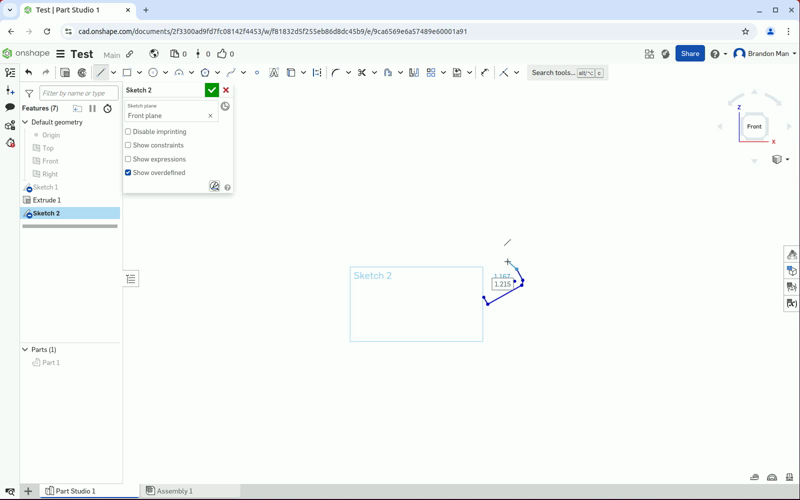
scroll(6)
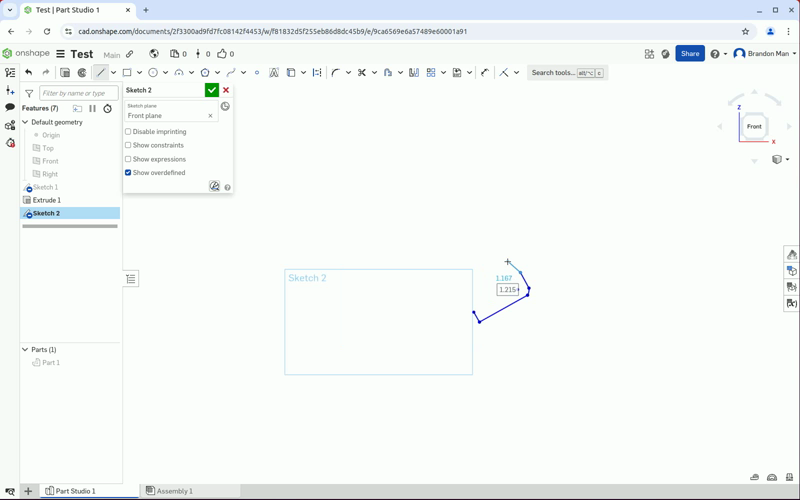
scroll(6)
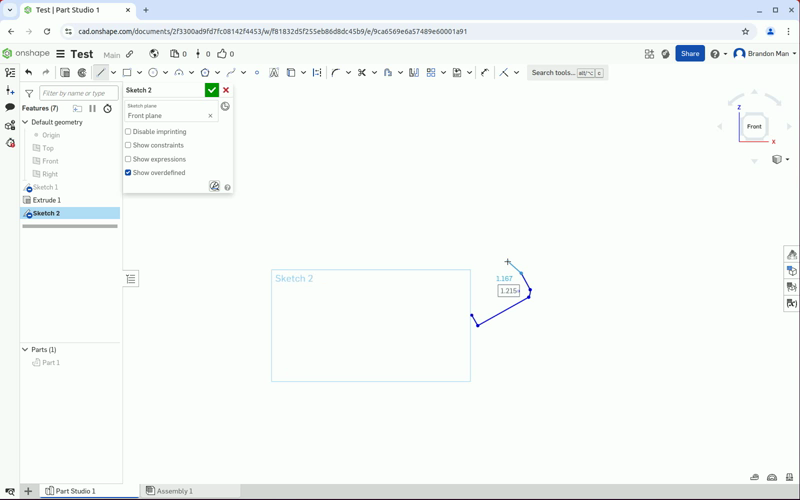
scroll(6)
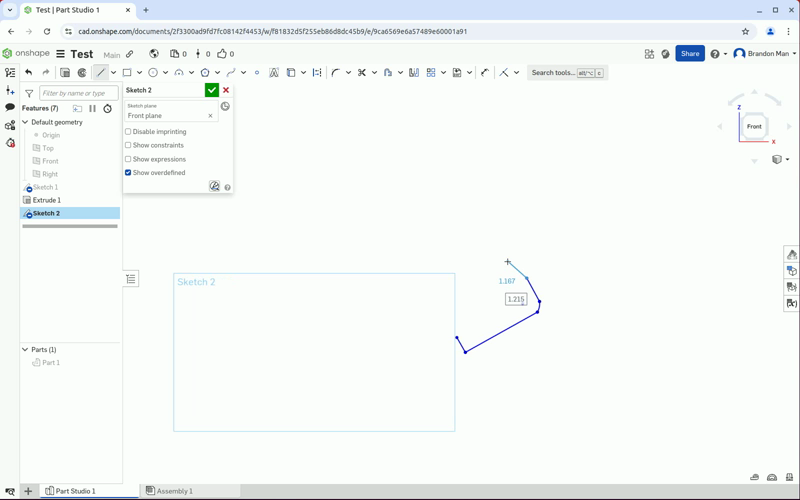
scroll(6)
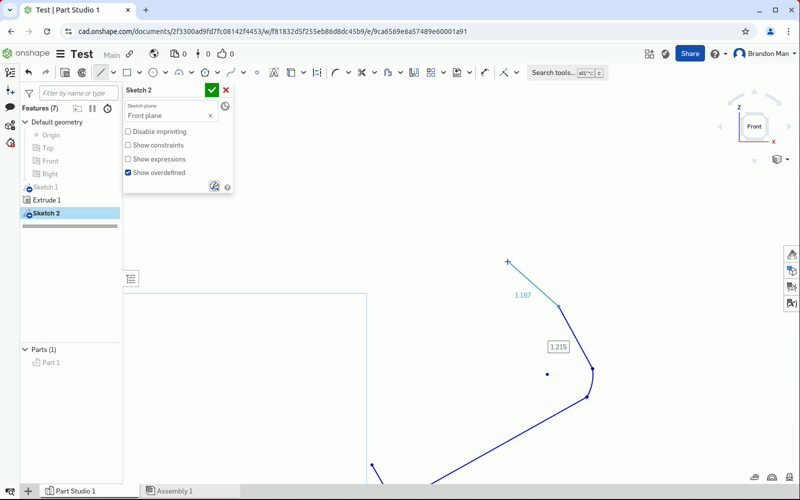
click(507, 261)
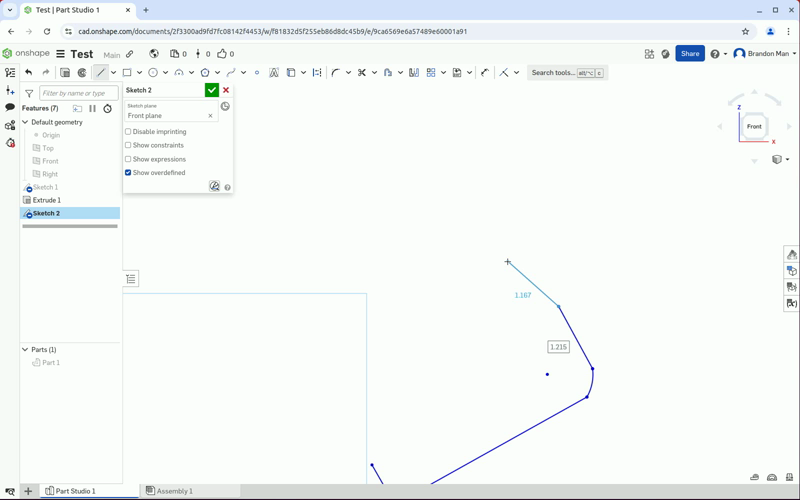
scroll(-6)
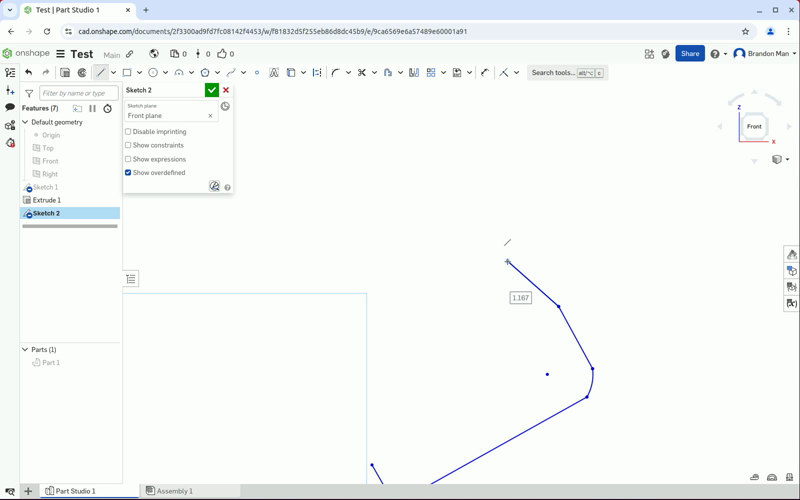
scroll(-6)
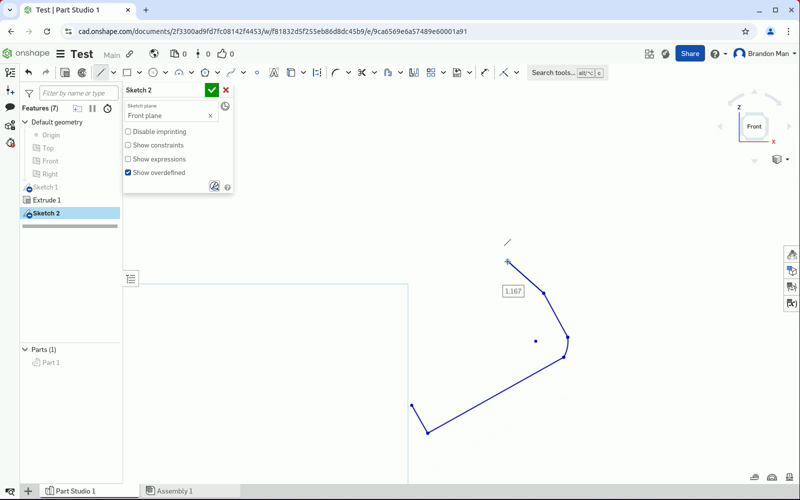
scroll(-6)
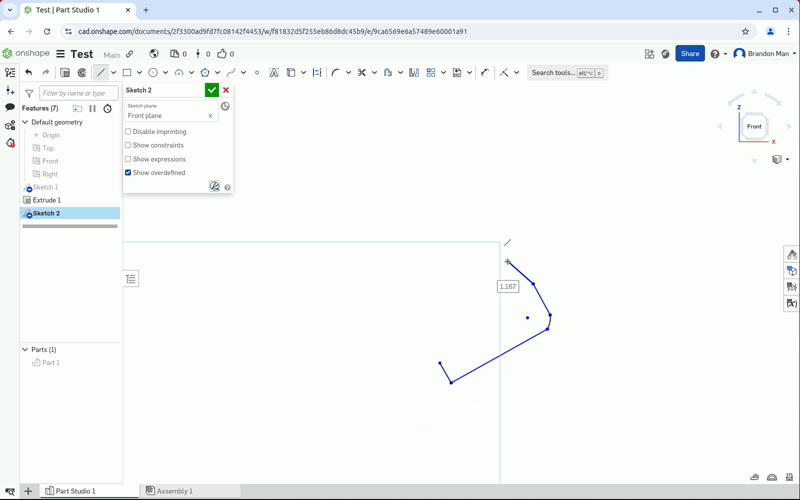
scroll(-6)
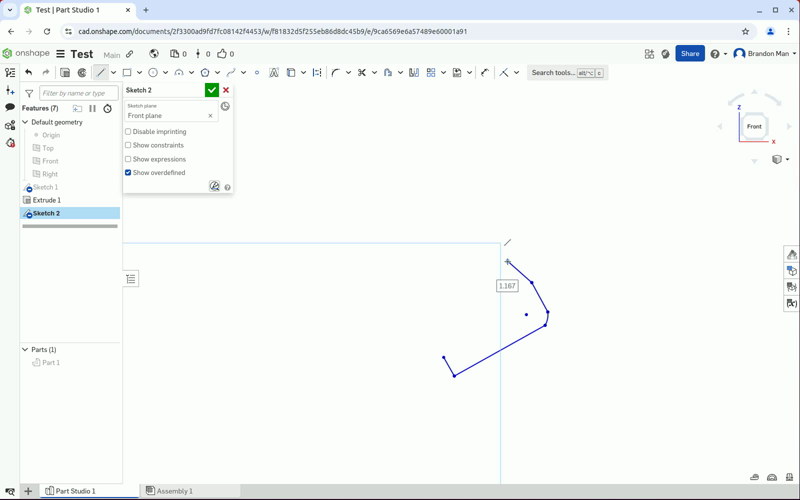
scroll(-6)
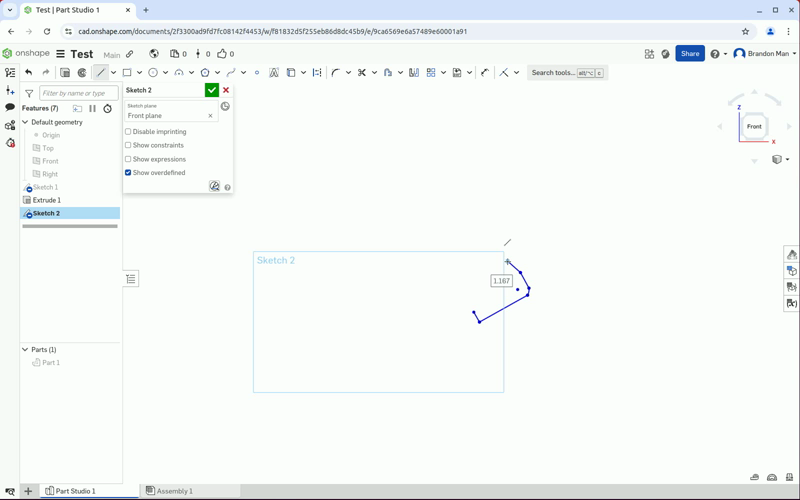
scroll(-6)
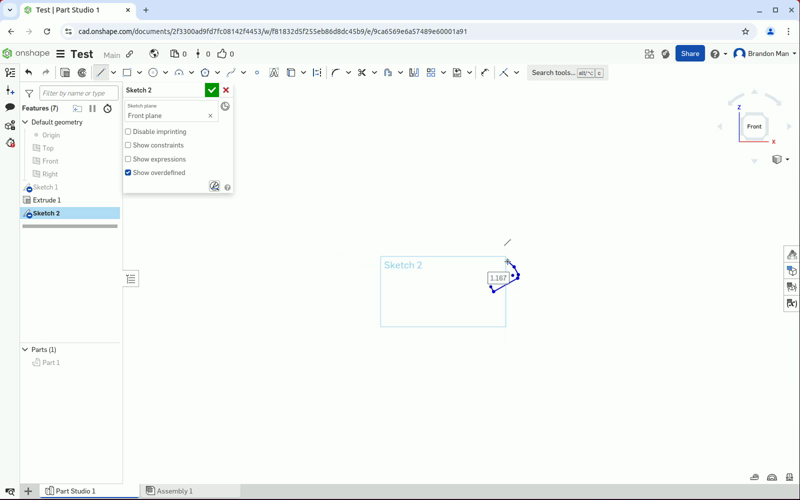
scroll(-6)
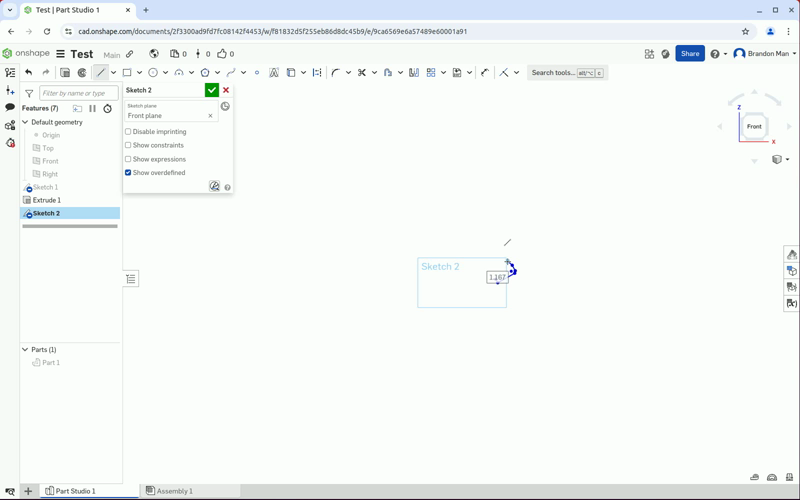
key_up(shift)
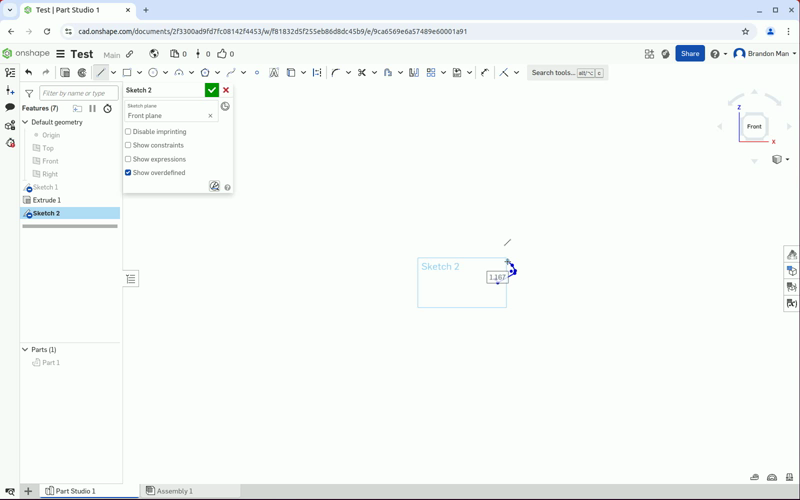
key_down(shift)
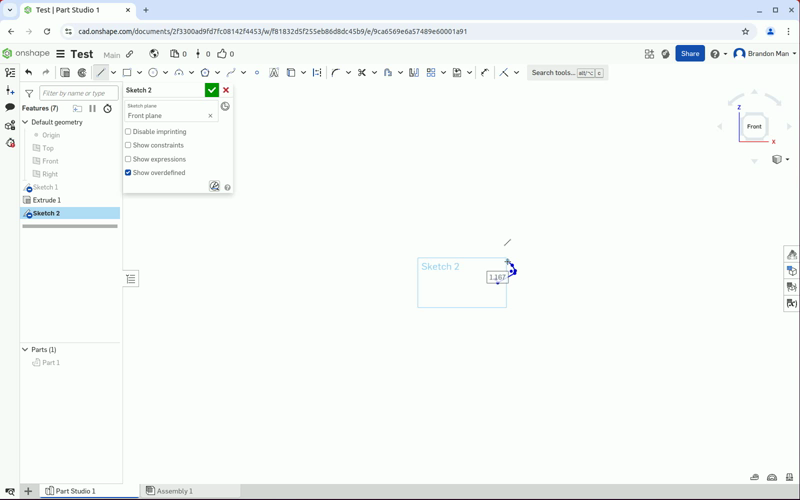
mouse_move(537, 261)
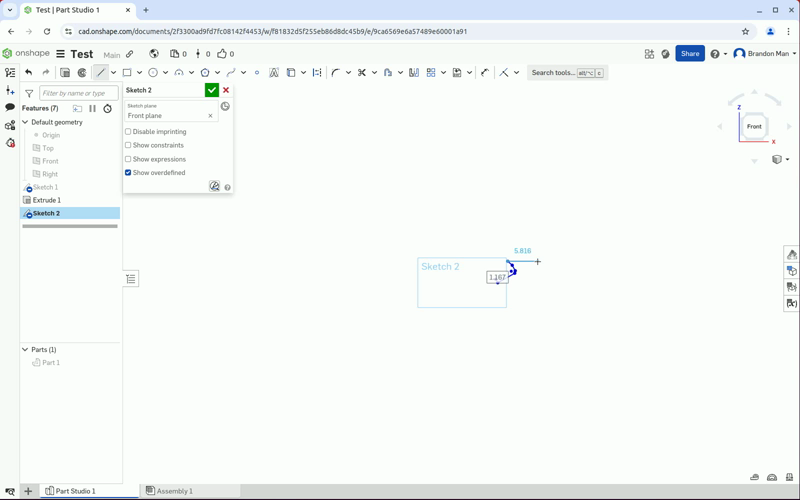
mouse_move(512, 269)
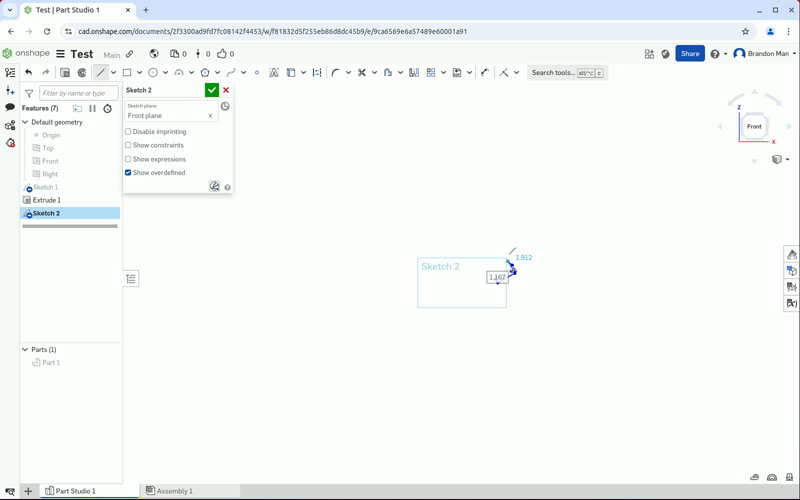
scroll(6)
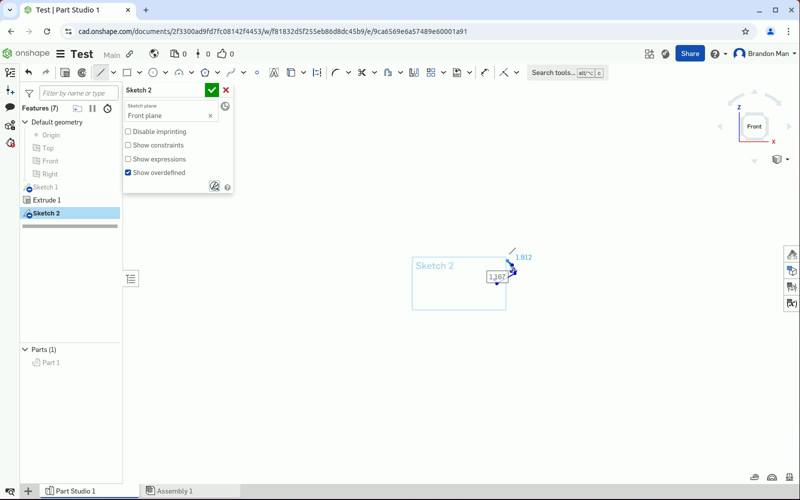
scroll(6)
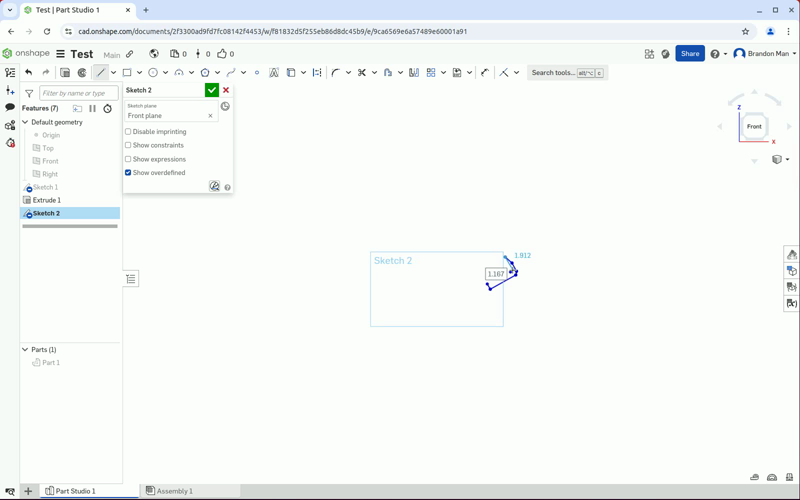
scroll(6)
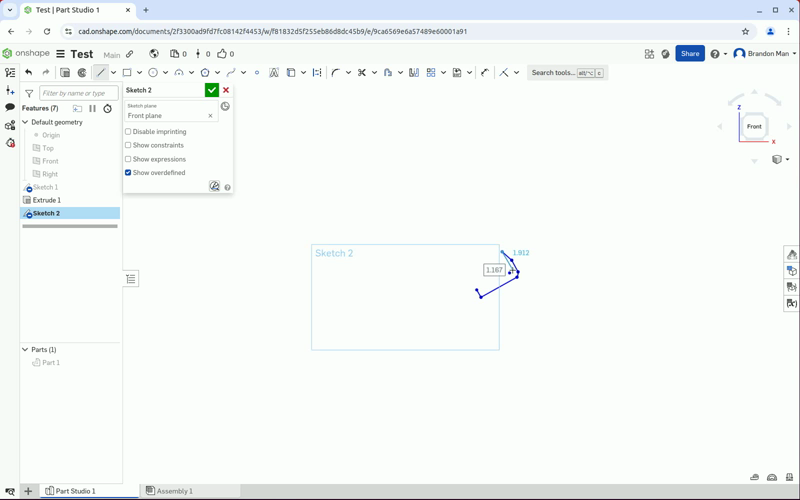
scroll(6)
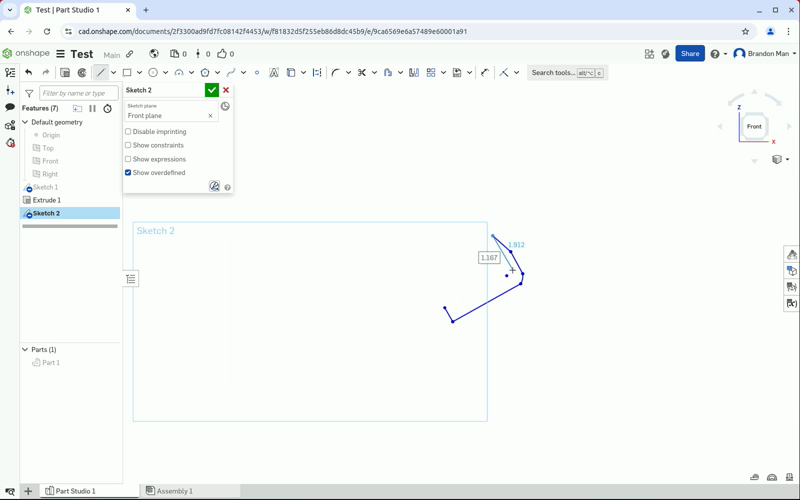
scroll(6)
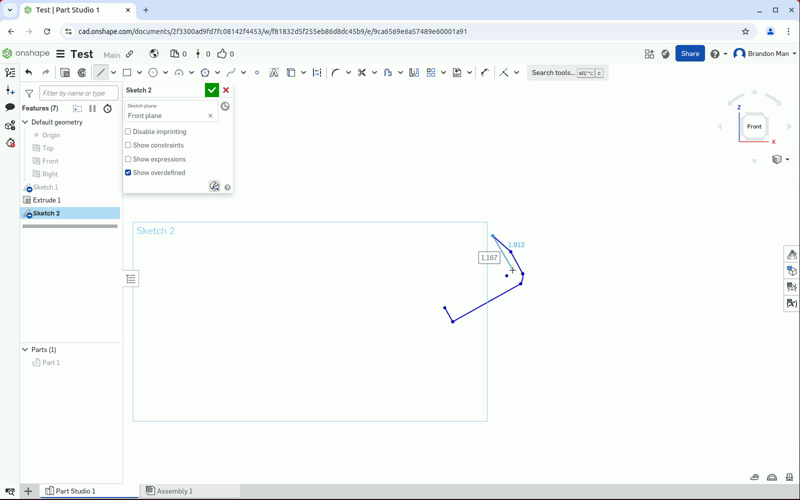
scroll(6)
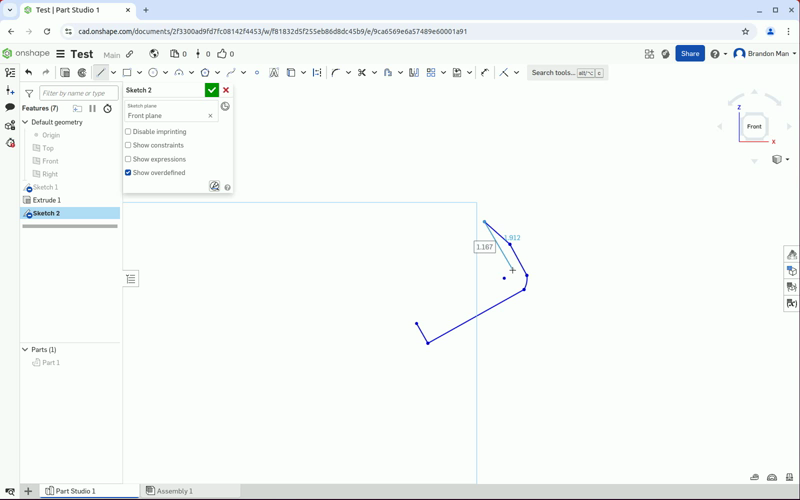
scroll(6)
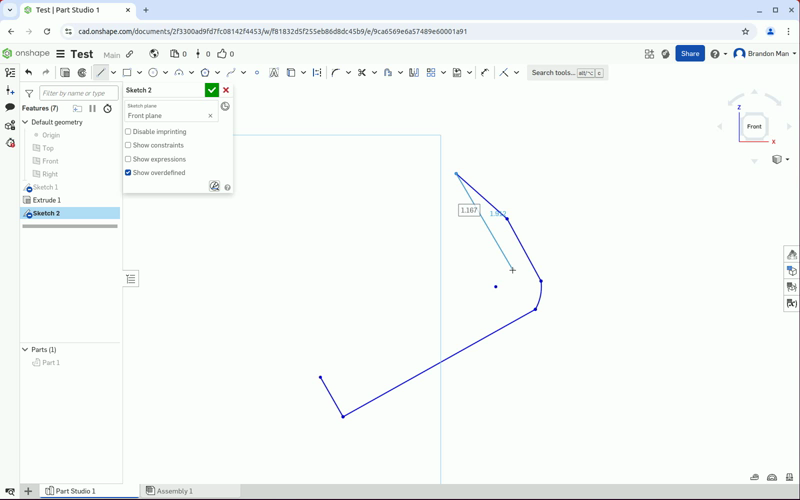
click(512, 269)
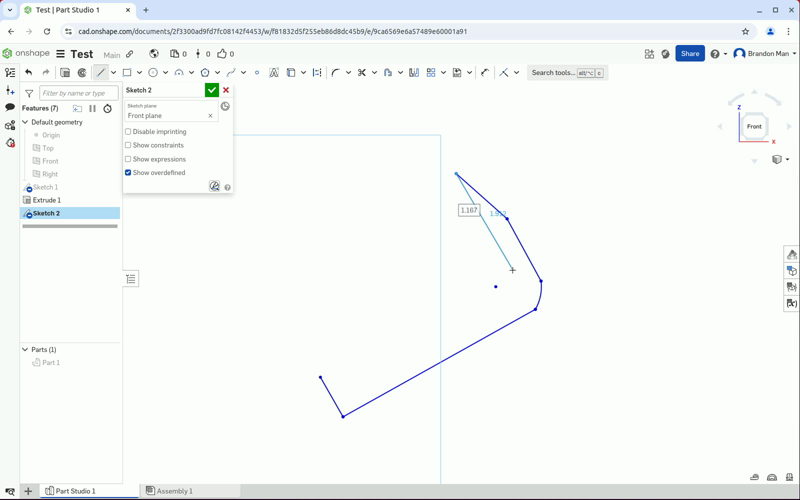
scroll(-6)
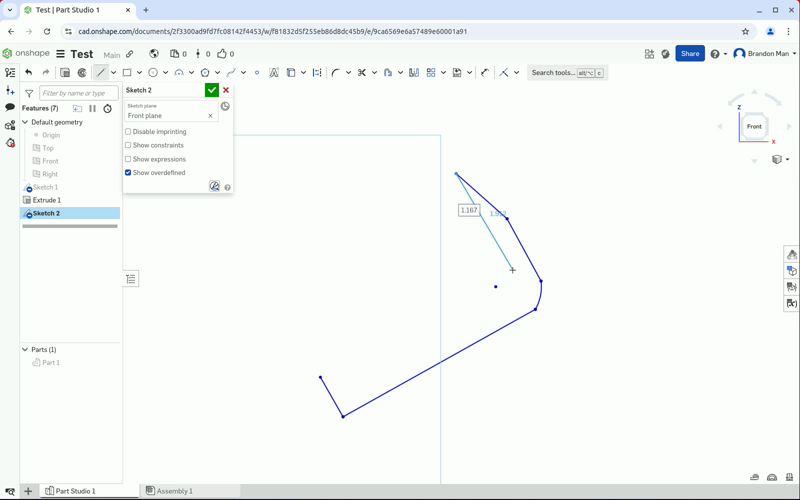
scroll(-6)
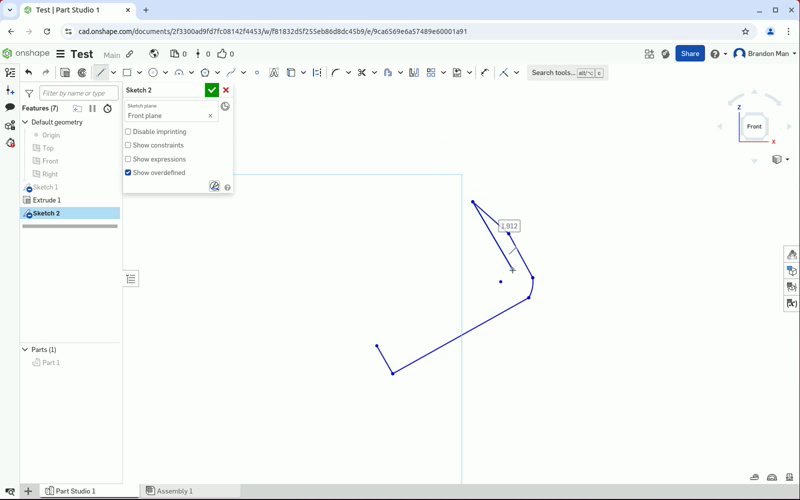
scroll(-6)
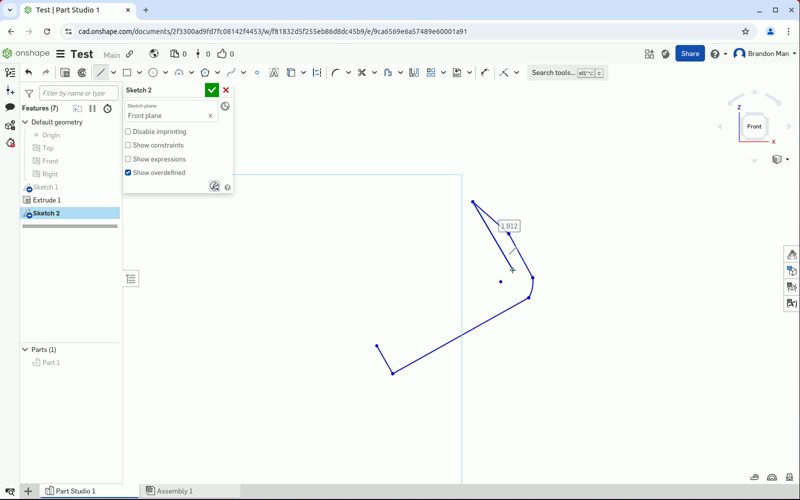
scroll(-6)
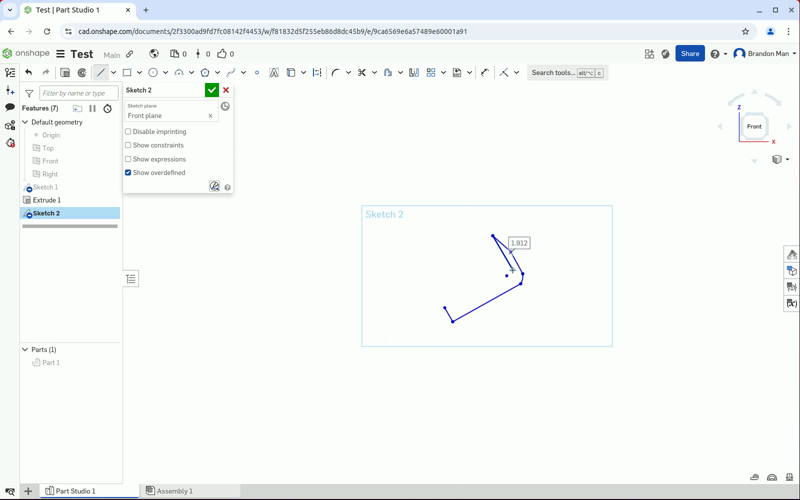
scroll(-6)
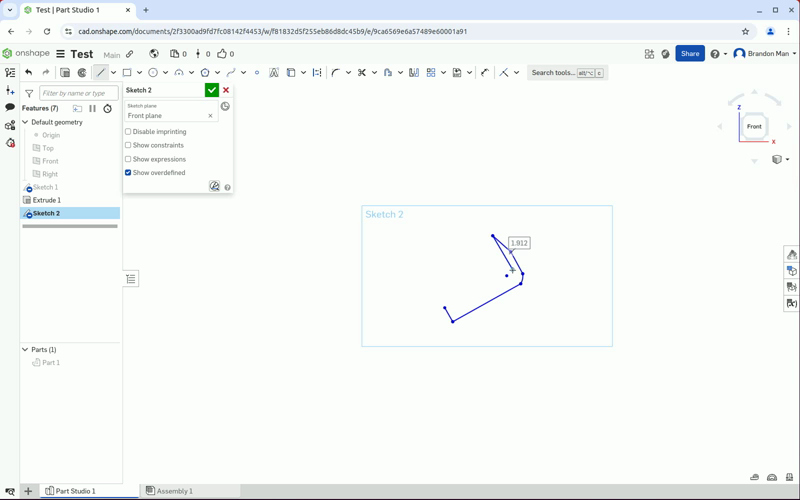
scroll(-6)
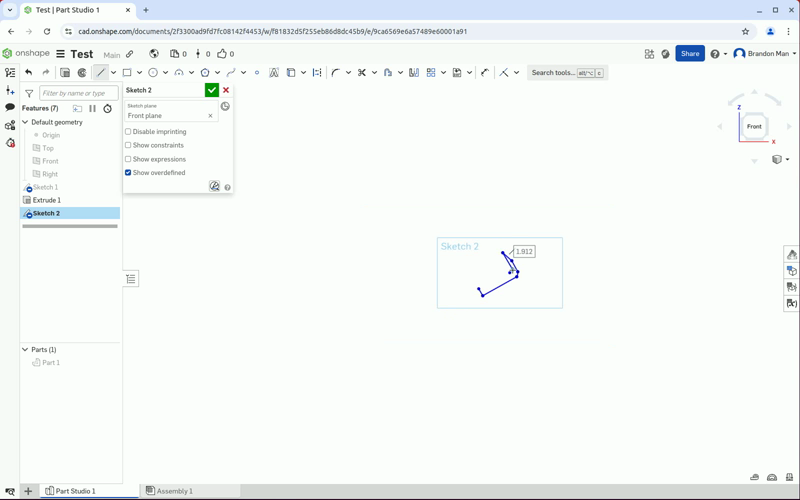
scroll(-6)
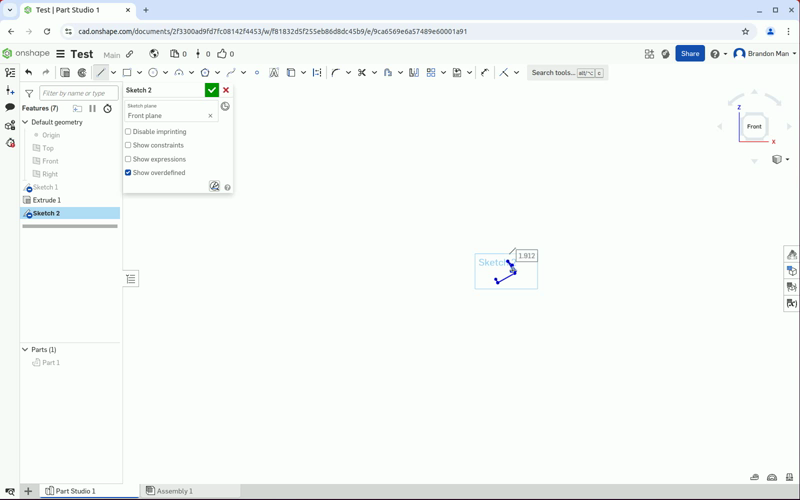
key_up(shift)
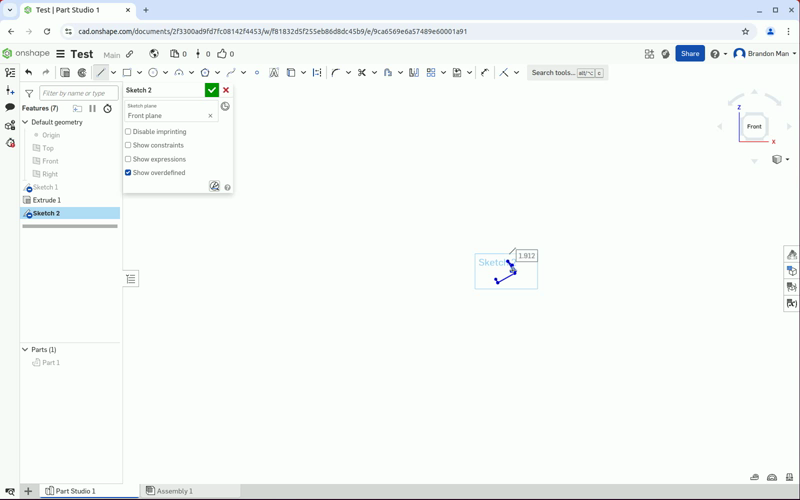
mouse_move(542, 269)
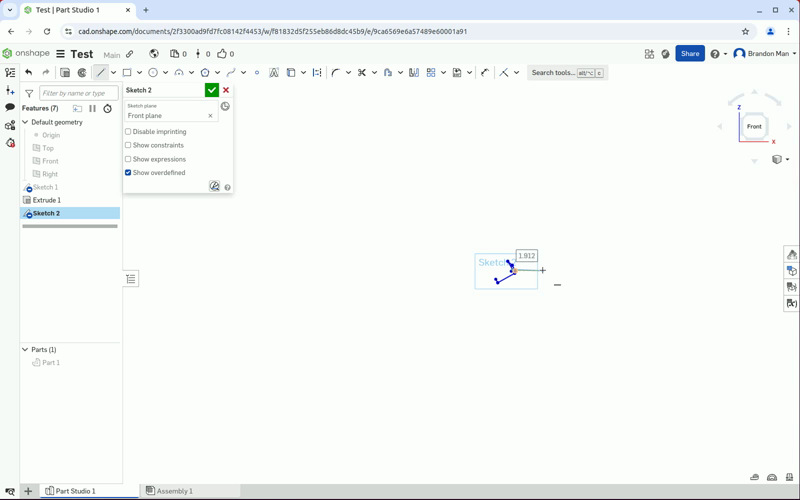
key_down(shift)
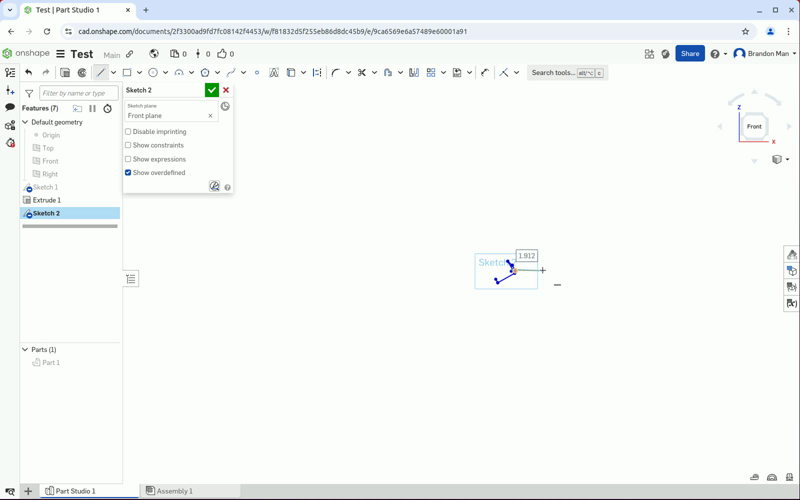
mouse_move(495, 279)
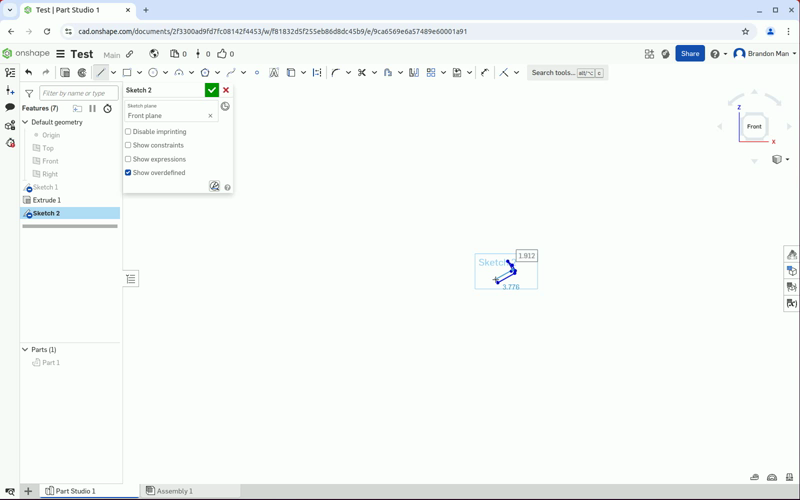
scroll(6)
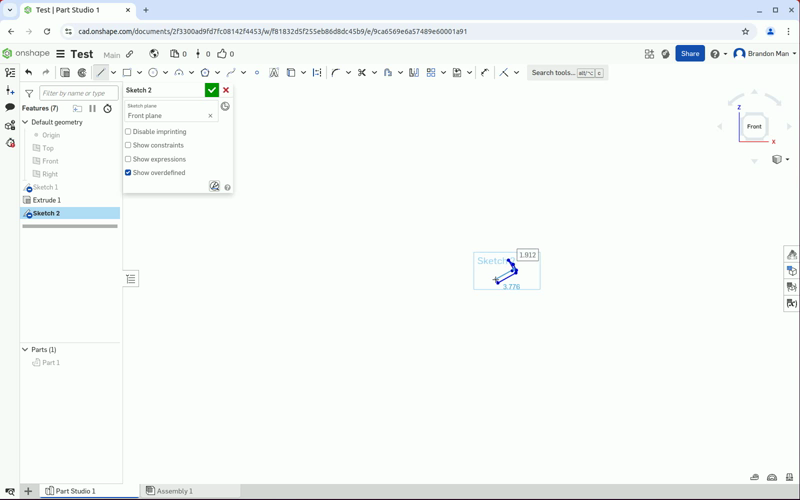
scroll(6)
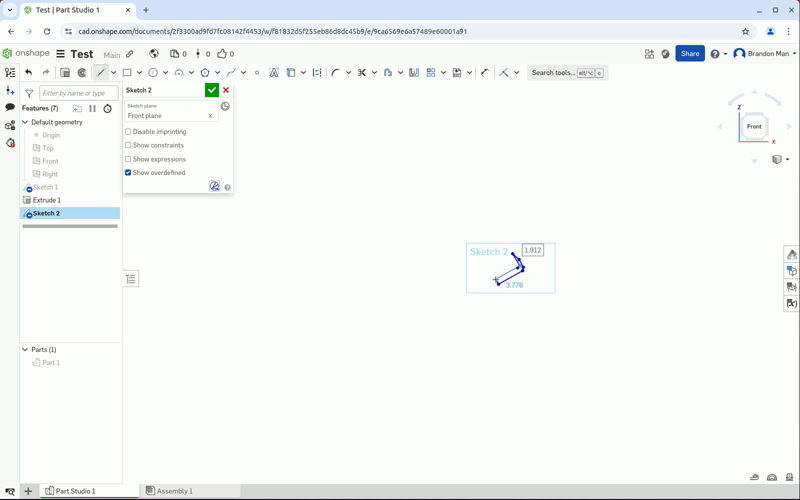
scroll(6)
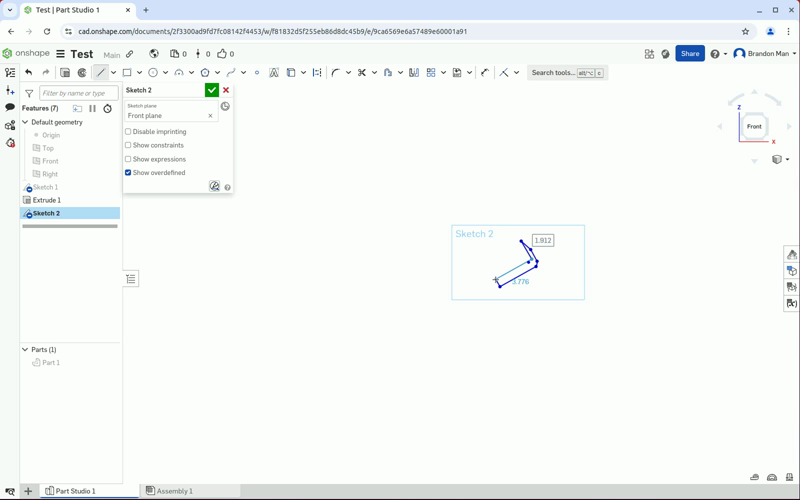
scroll(6)
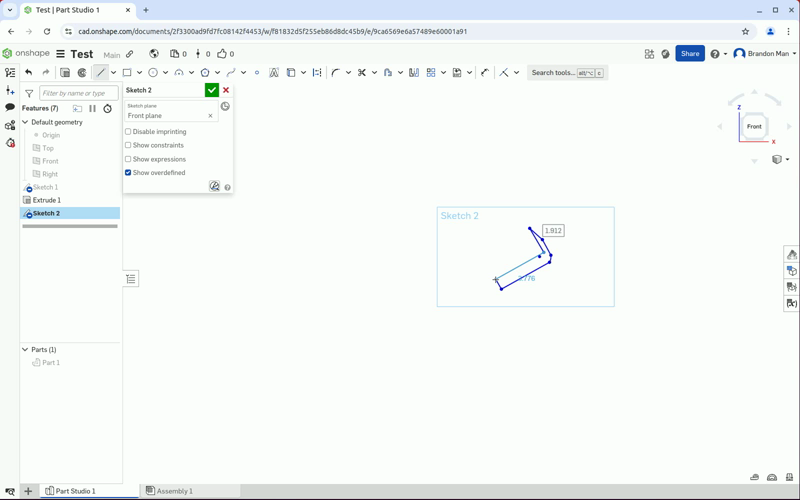
scroll(6)
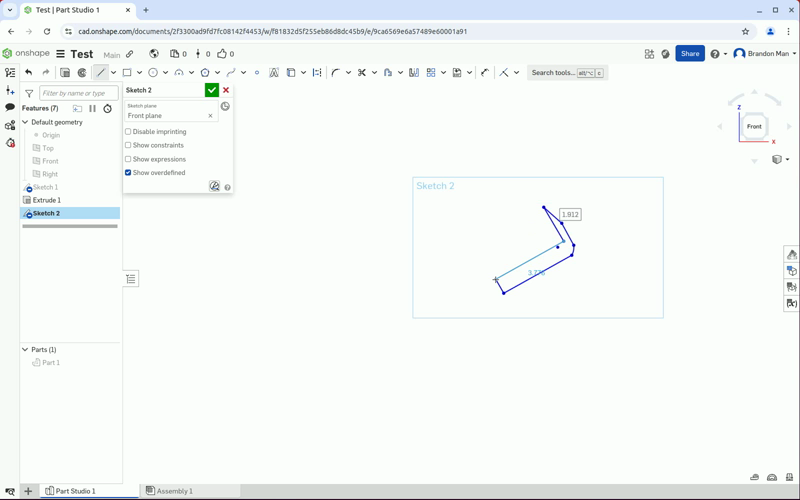
scroll(6)
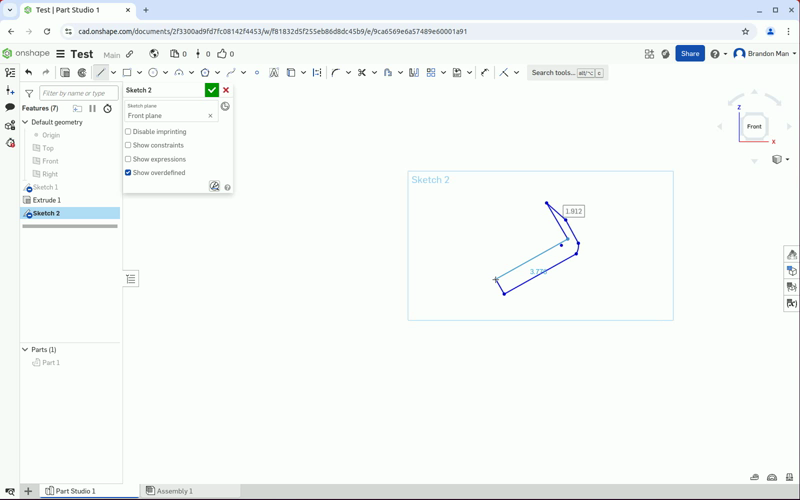
scroll(6)
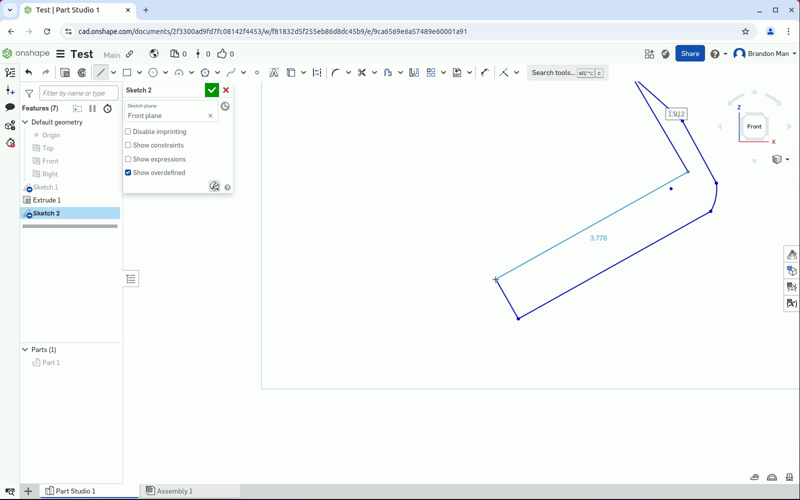
key_up(shift)
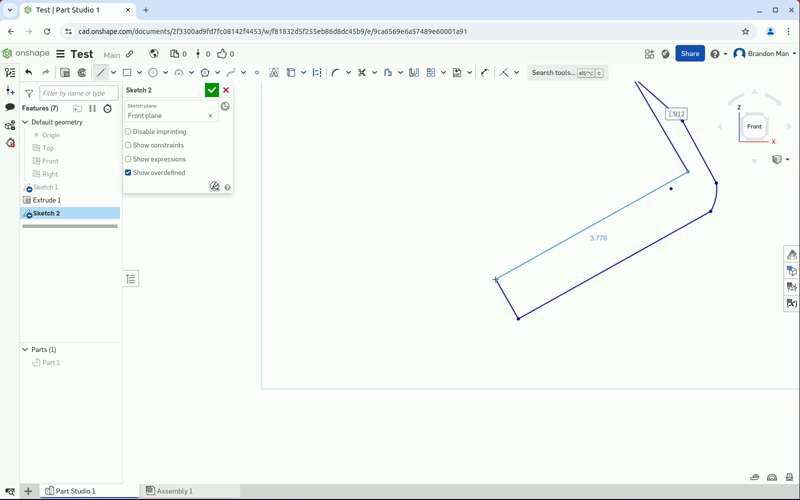
click(495, 279)
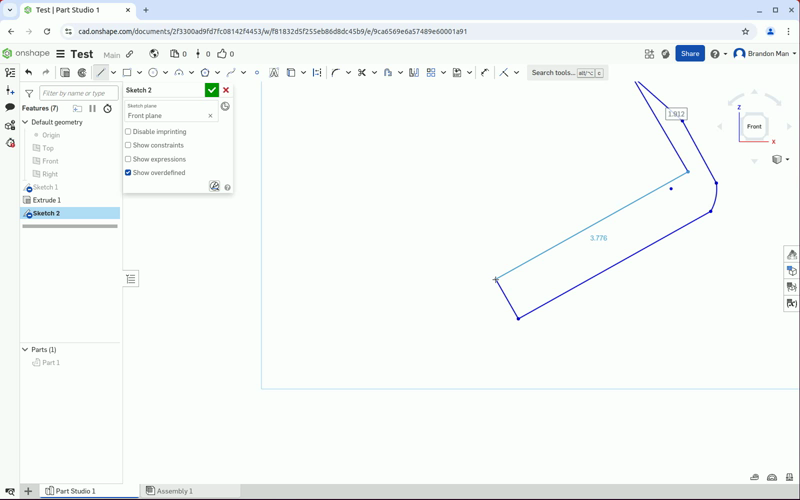
scroll(-6)
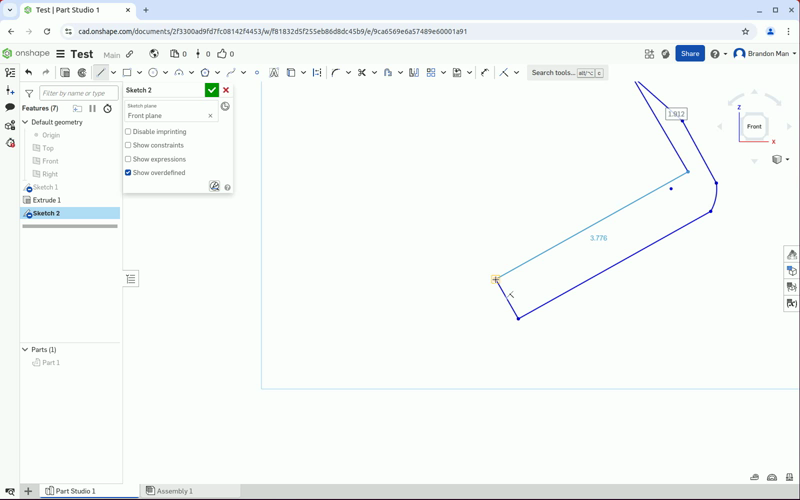
scroll(-6)
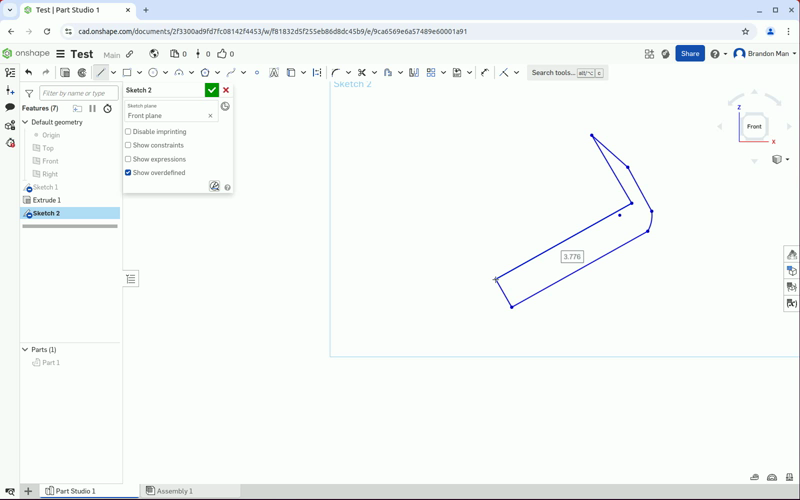
scroll(-6)
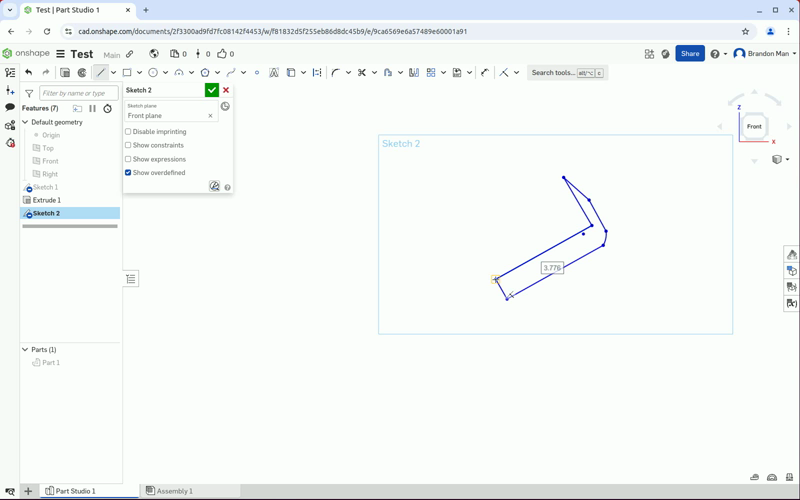
scroll(-6)
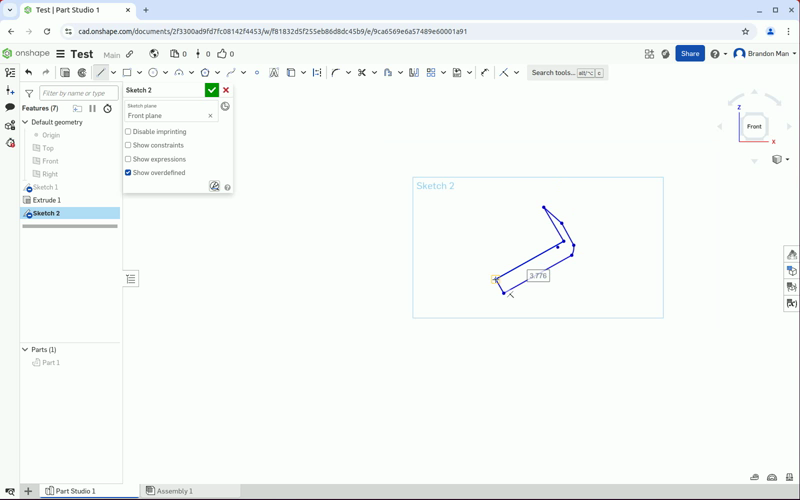
scroll(-6)
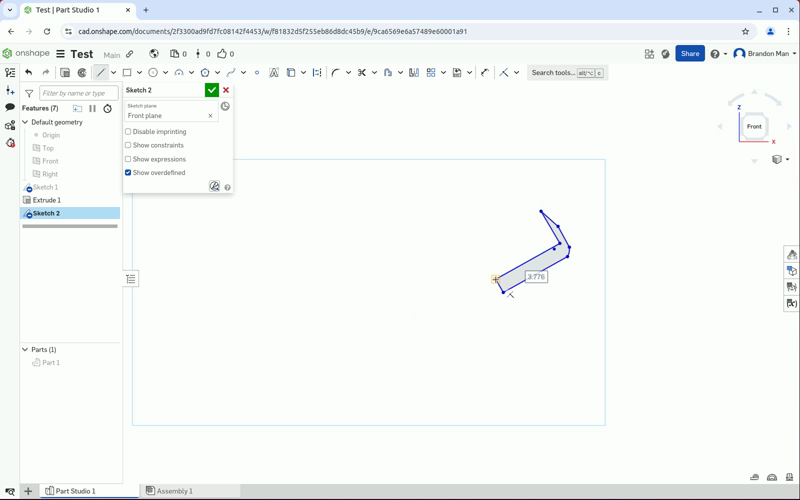
scroll(-6)
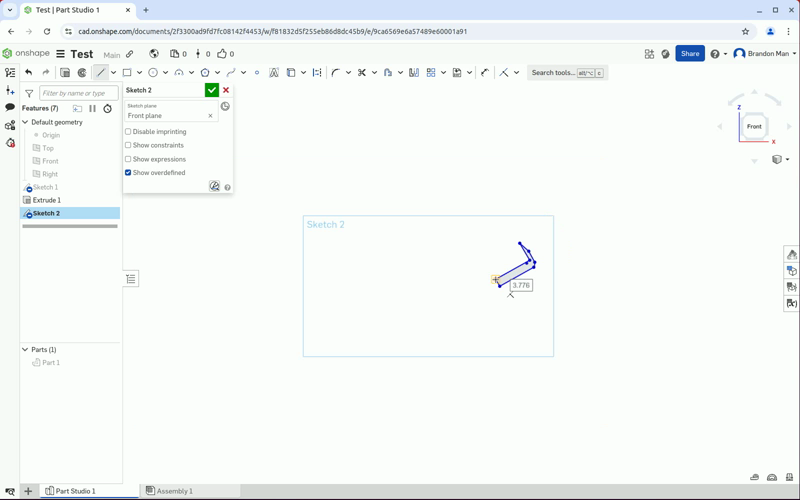
scroll(-6)
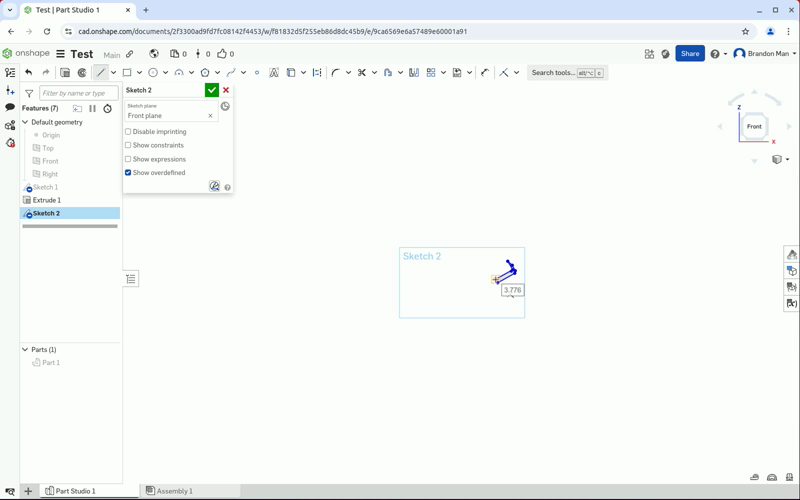
key(esc)
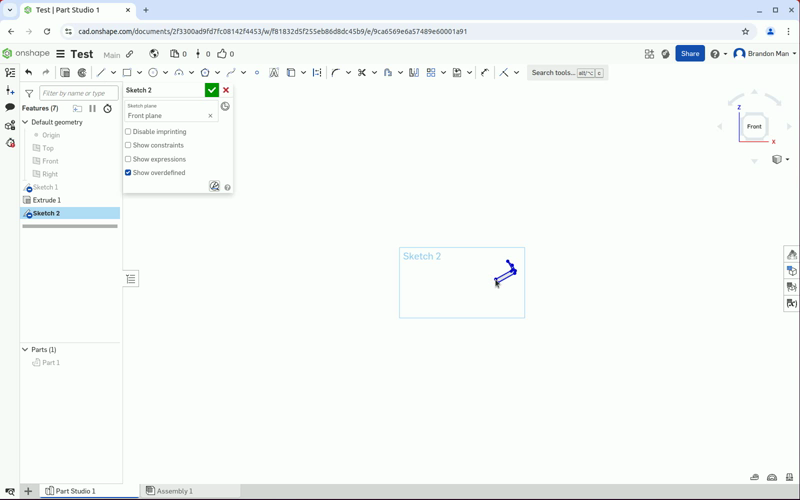
mouse_move(514, 272)
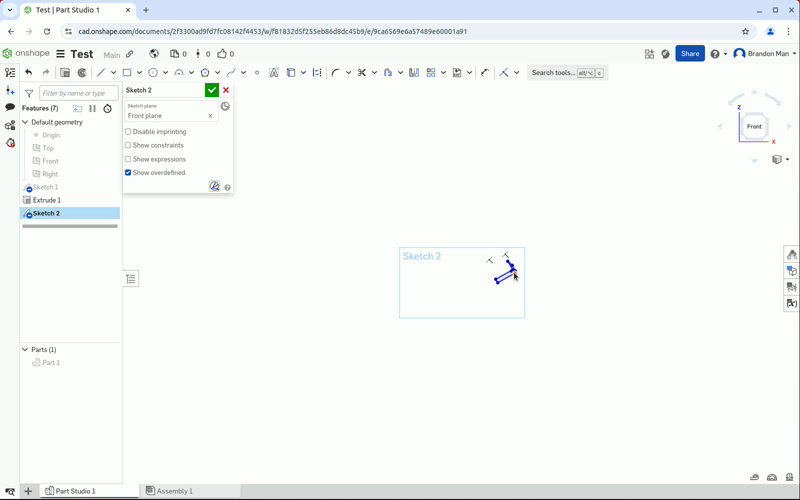
scroll(6)
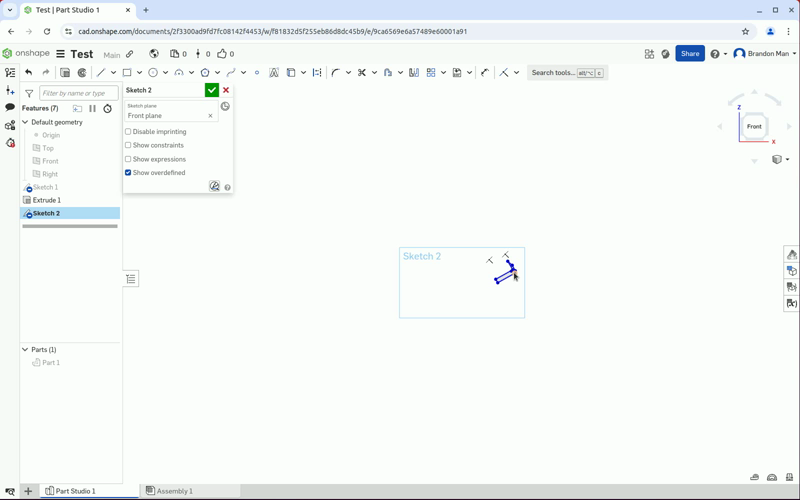
scroll(6)
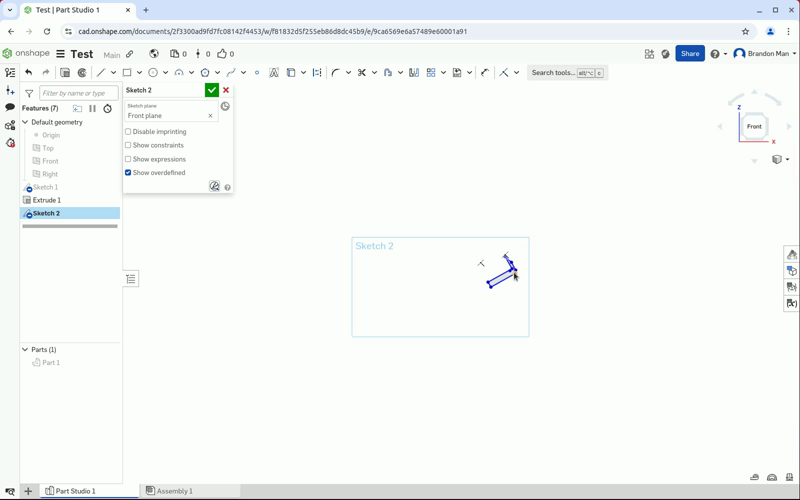
scroll(6)
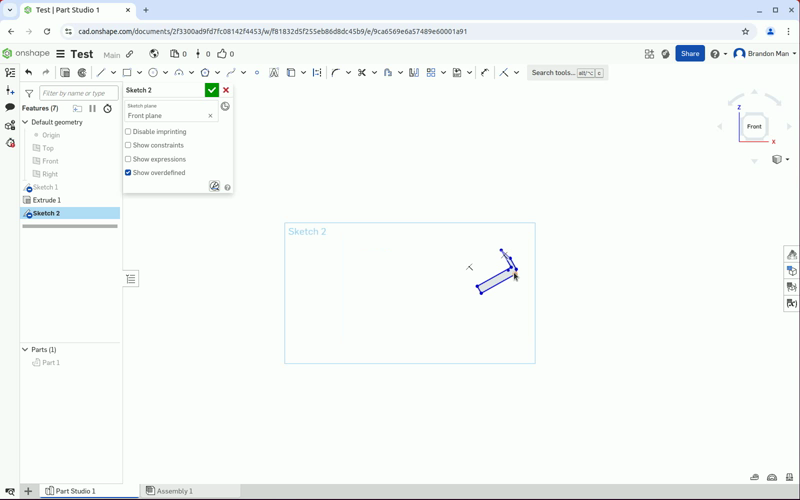
scroll(6)
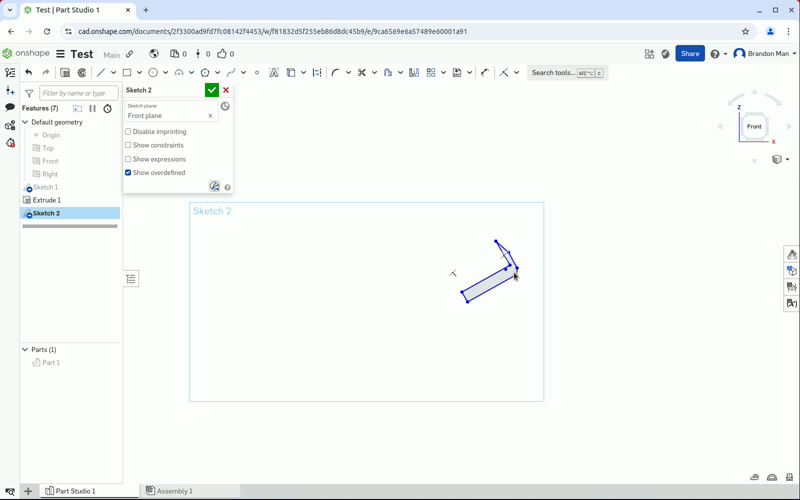
scroll(6)
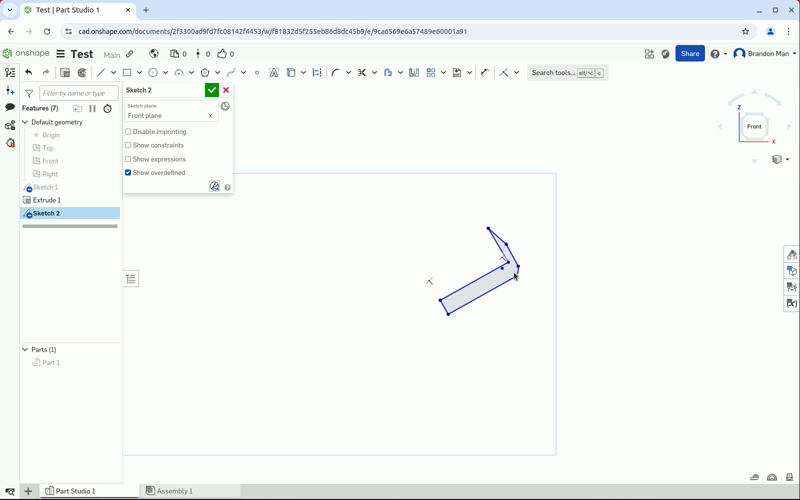
scroll(6)
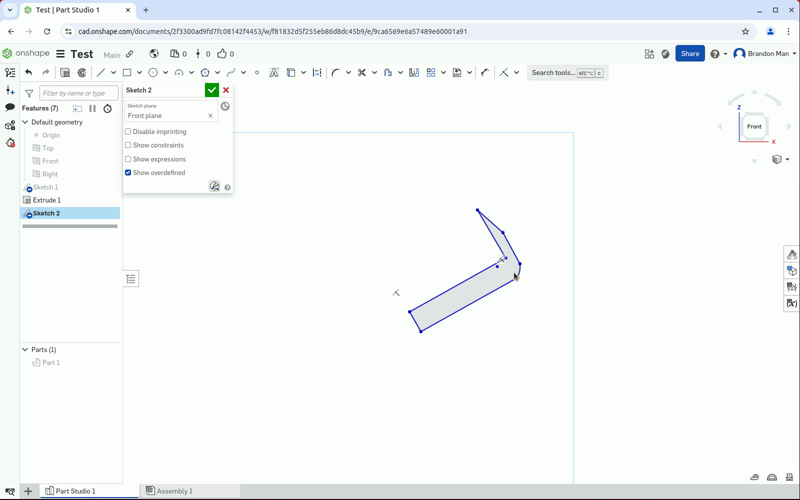
scroll(6)
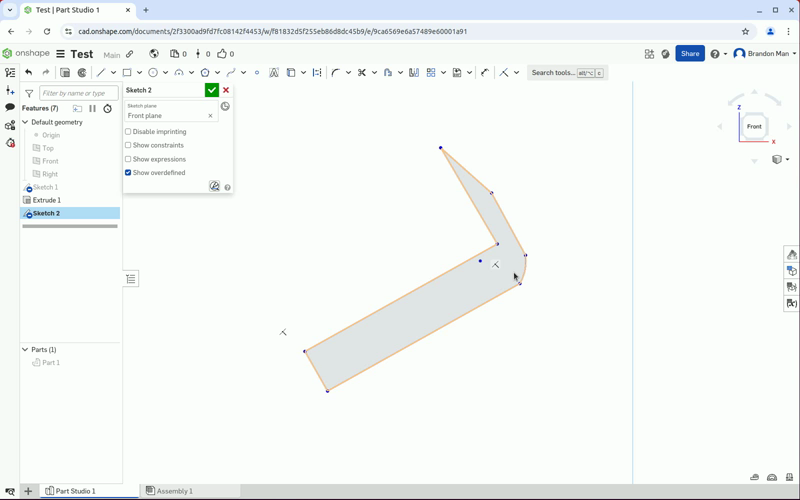
click(514, 272)
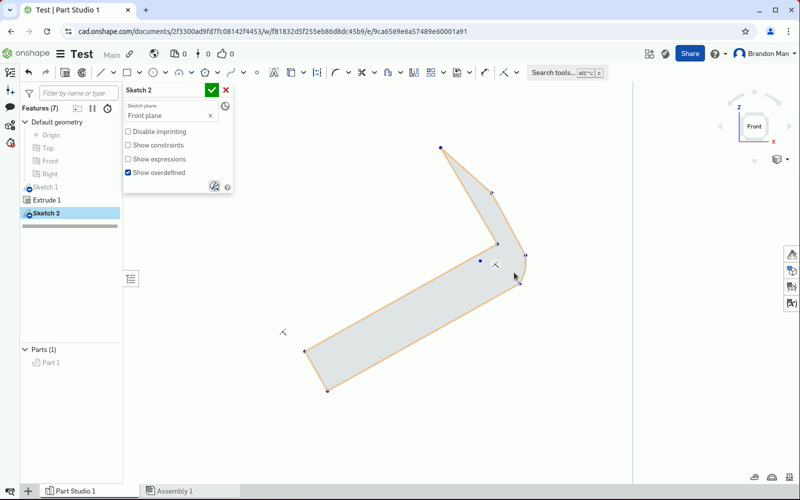
scroll(-6)
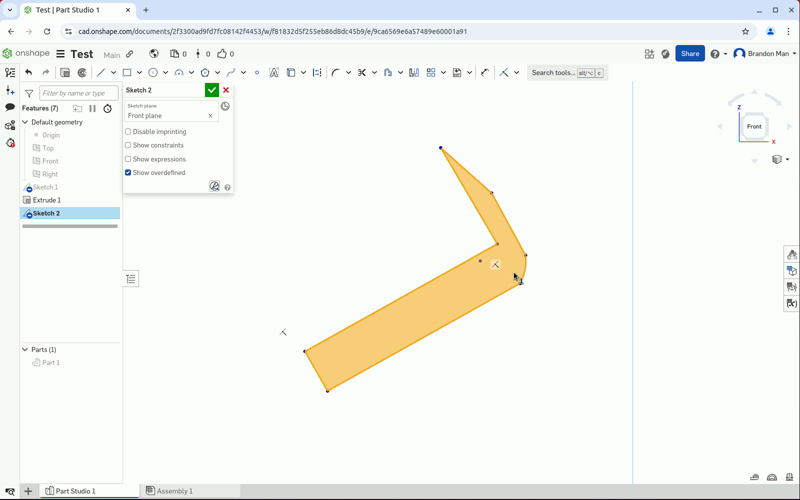
scroll(-6)
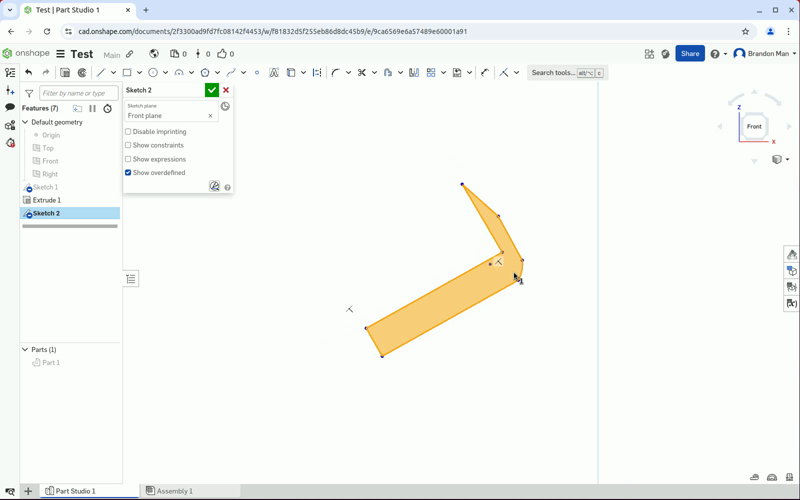
scroll(-6)
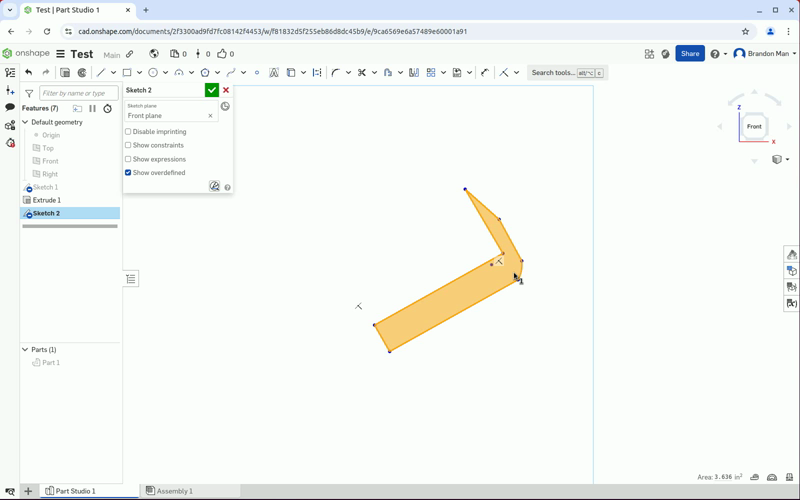
scroll(-6)
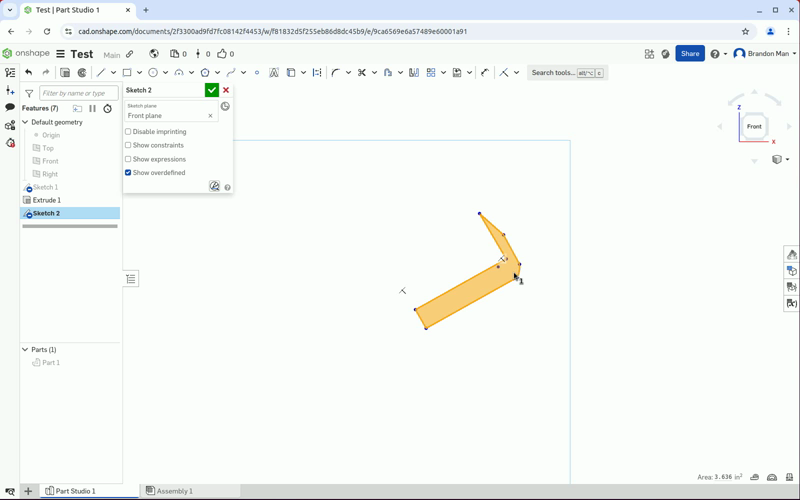
scroll(-6)
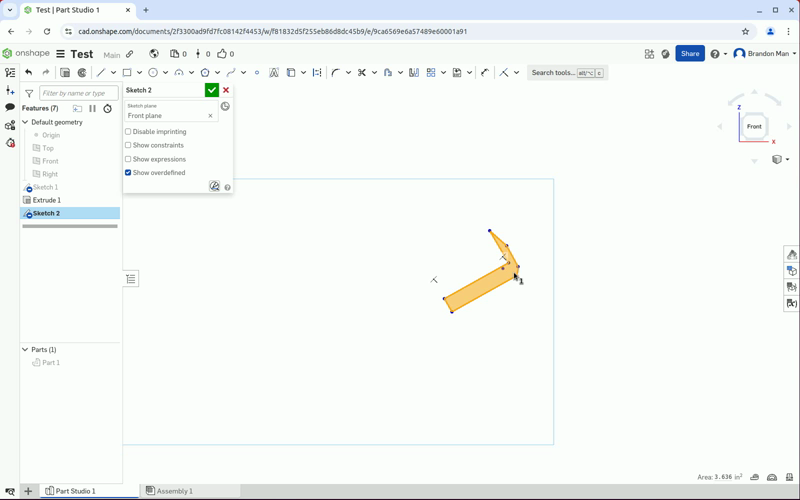
scroll(-6)
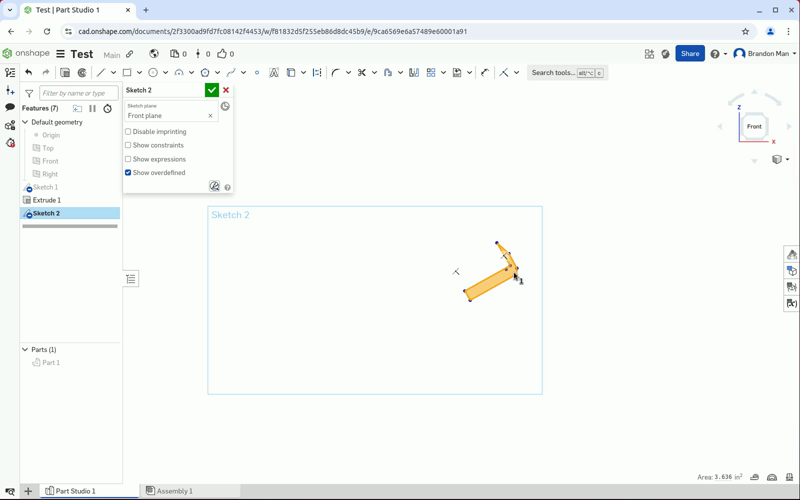
scroll(-6)
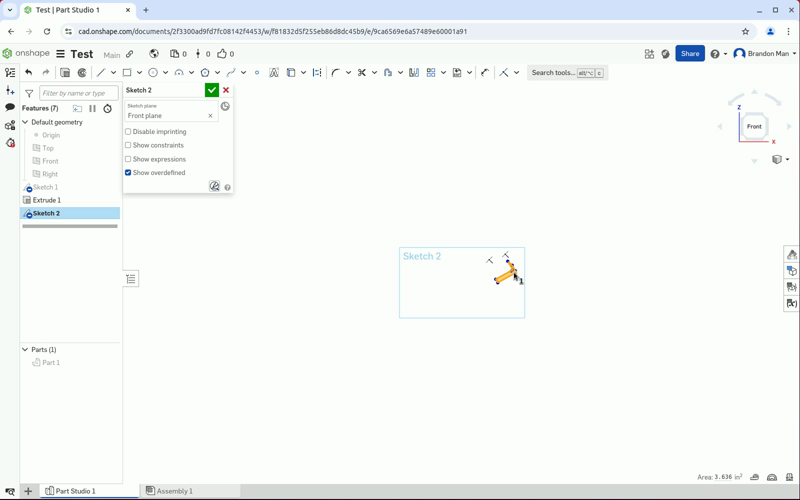
mouse_move(73, 352)
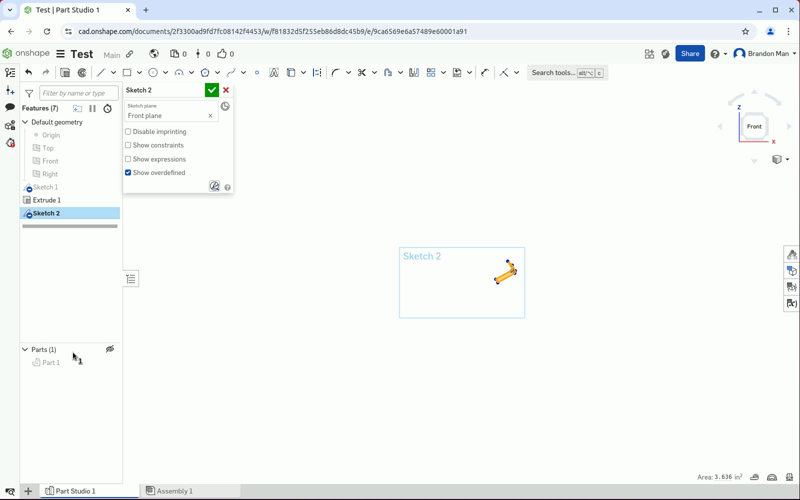
key(shift+y)
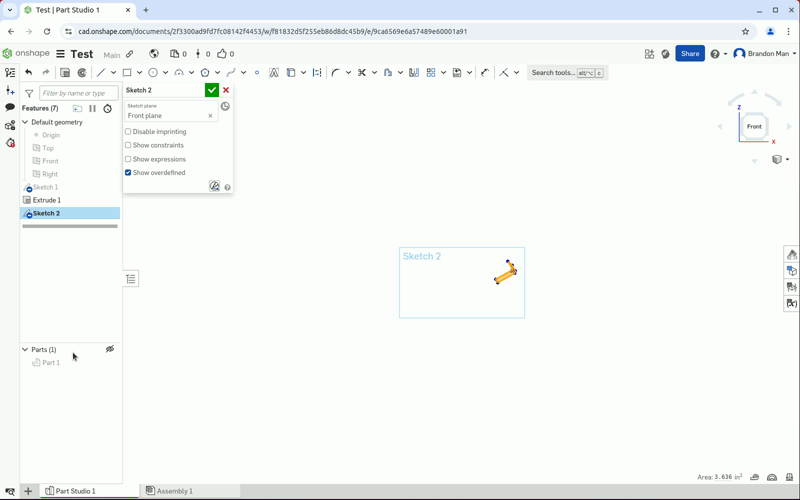
key(shift+e)
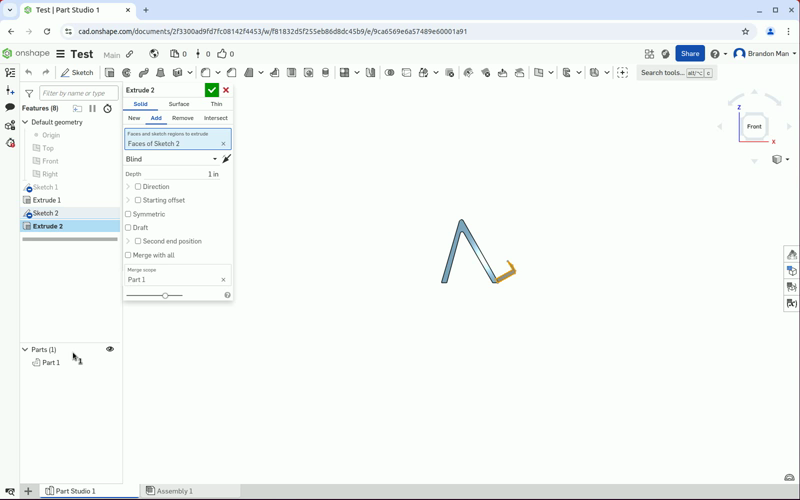
mouse_move(143, 106)
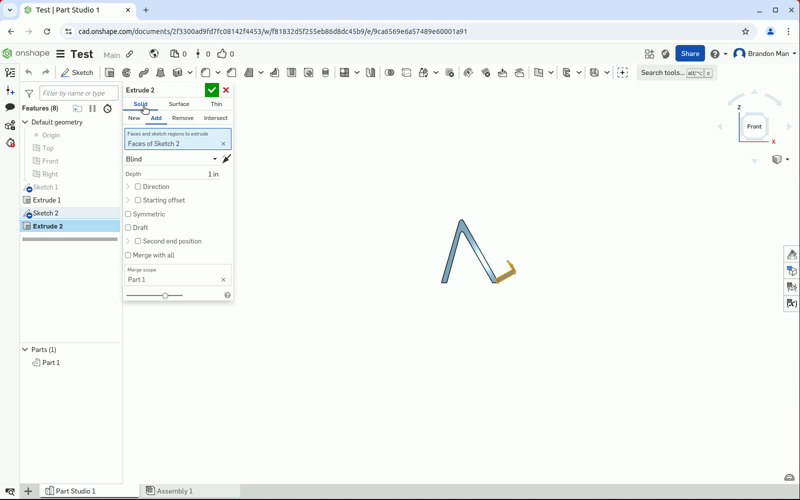
click(143, 106)
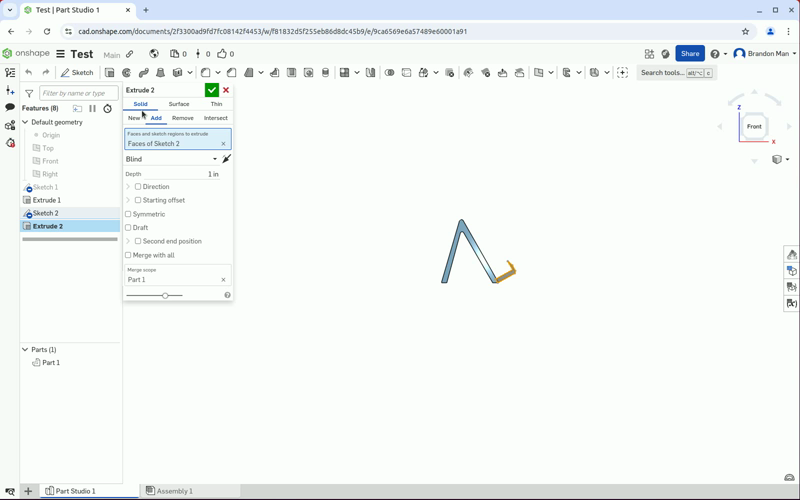
mouse_move(137, 120)
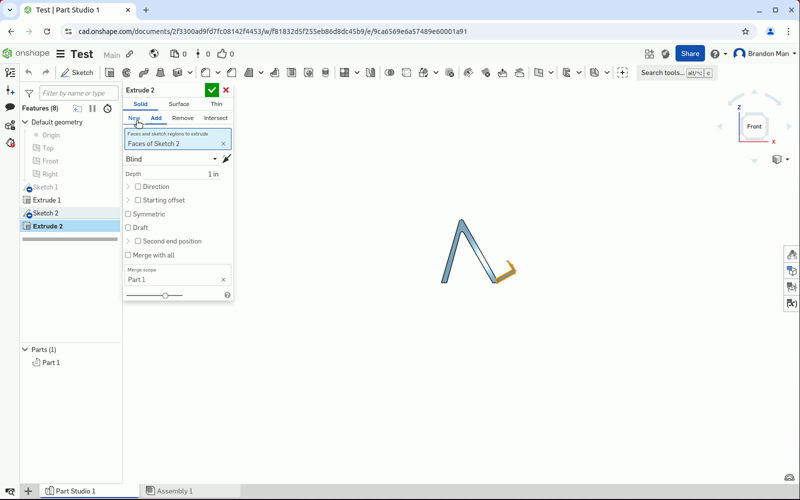
click(137, 120)
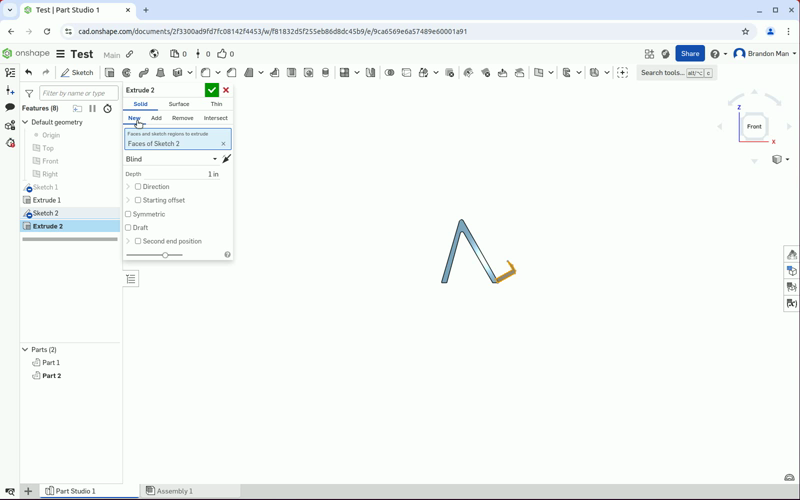
key(tab, 4)
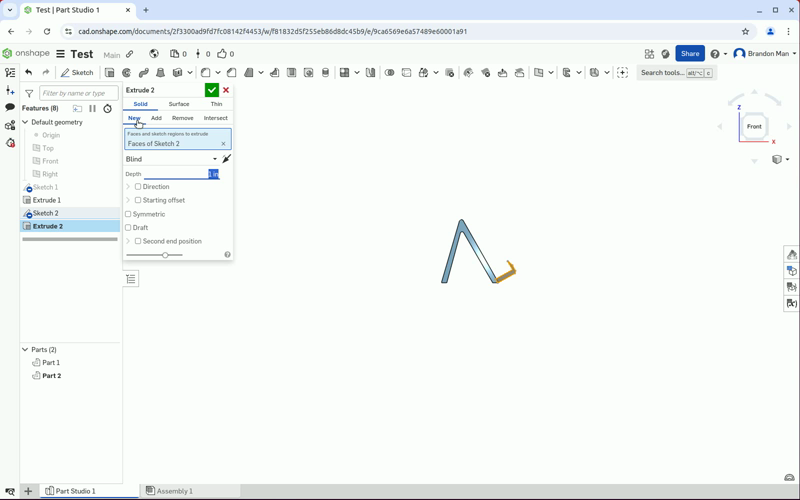
text(23.108)
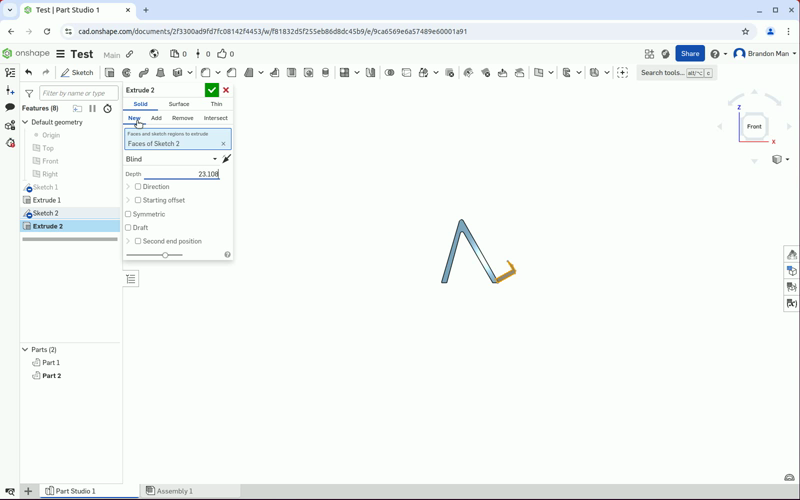
key(enter)
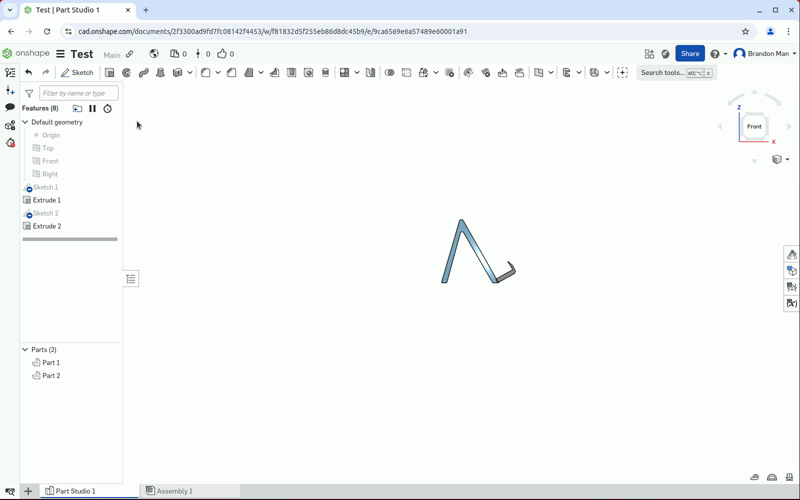
key(shift+h)
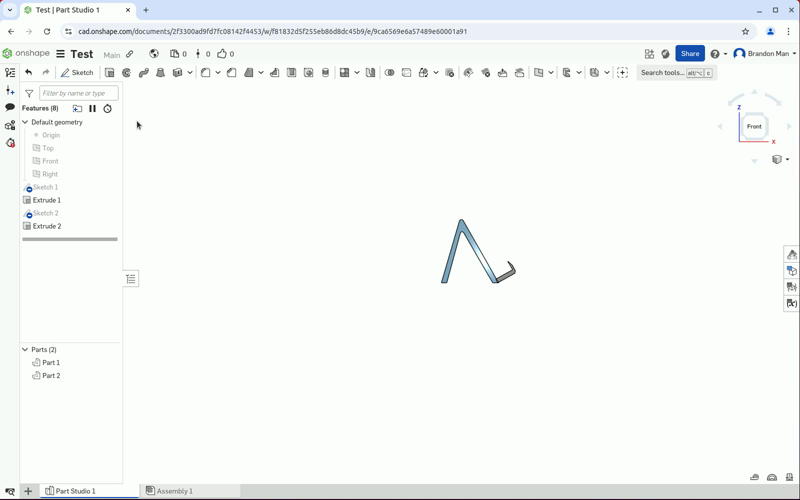
key(shift+h)
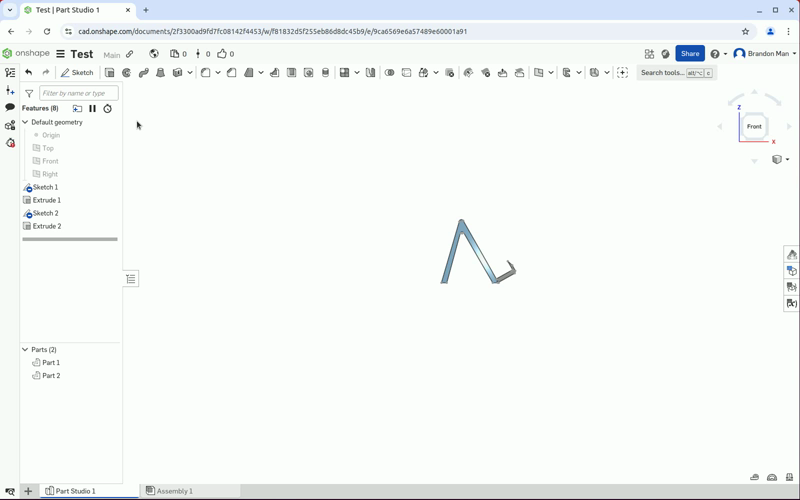
key(shift+7)
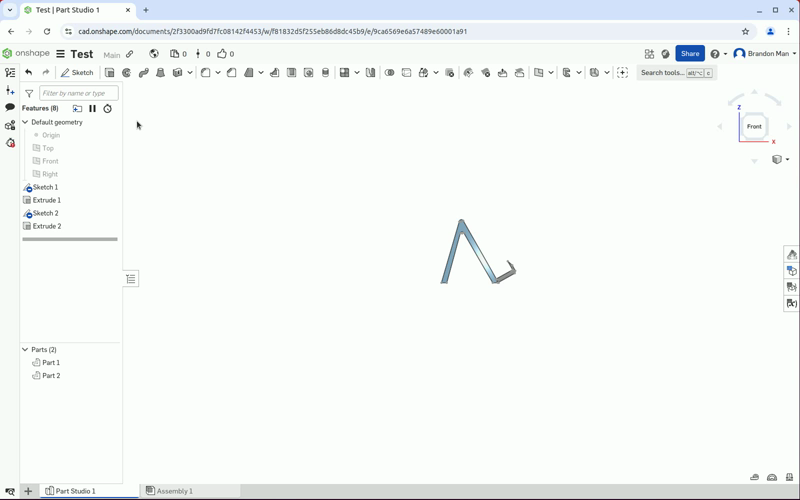
key(left, 2)
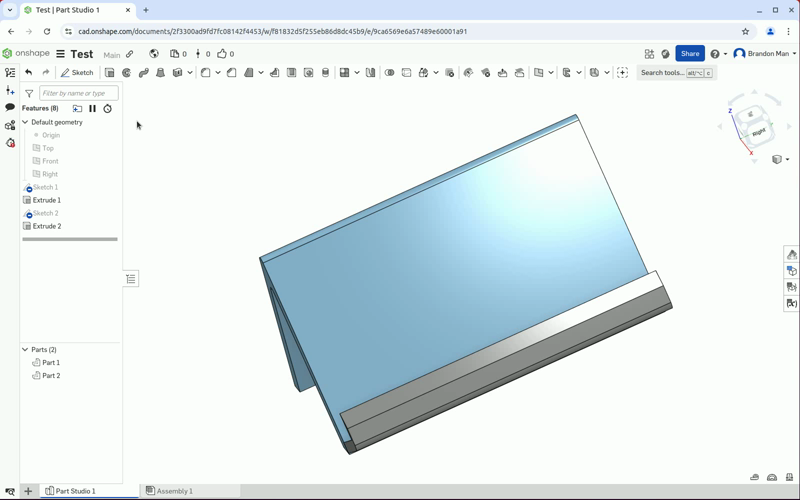
key(down, 2)
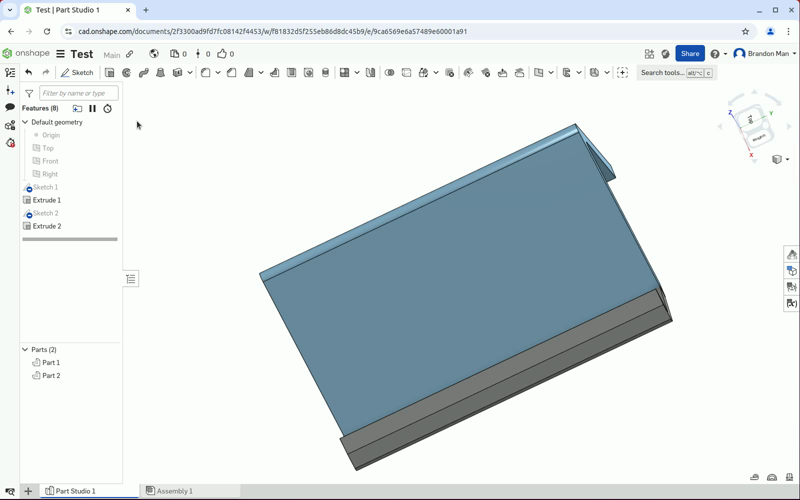
key(up, 2)
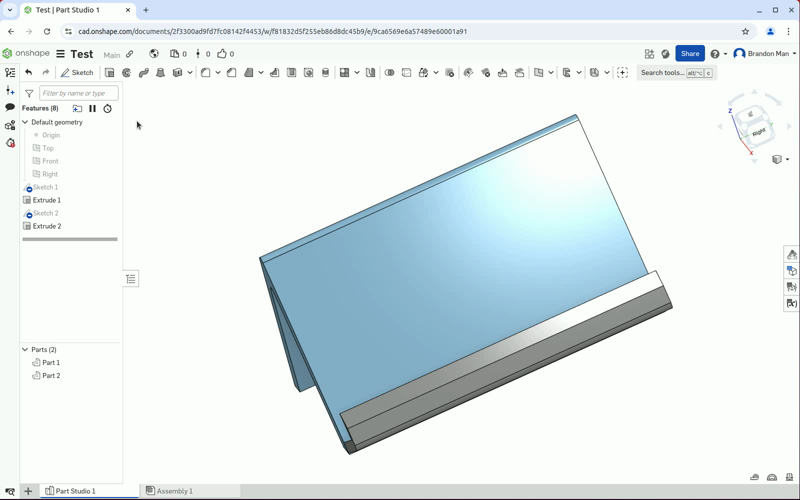
key(right, 2)
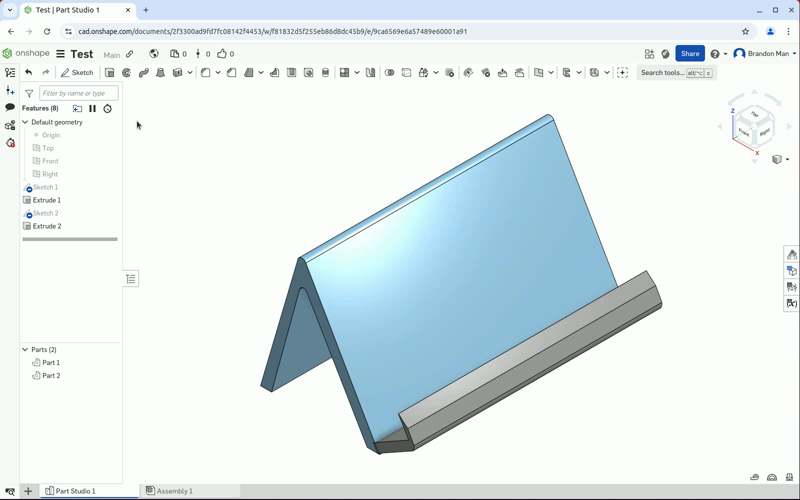
mouse_move(73, 189)
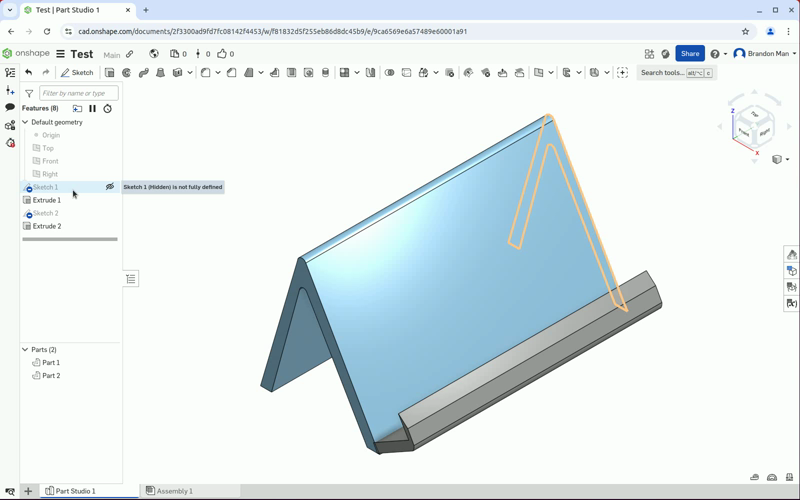
click(73, 189)